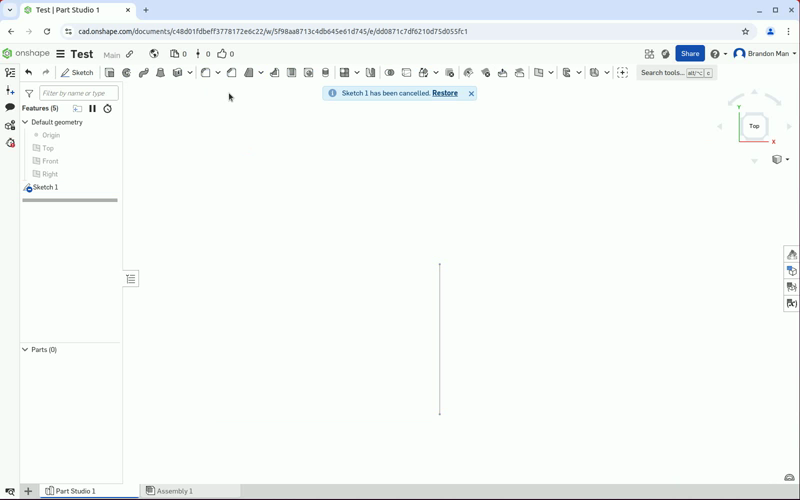
key(shift+h)
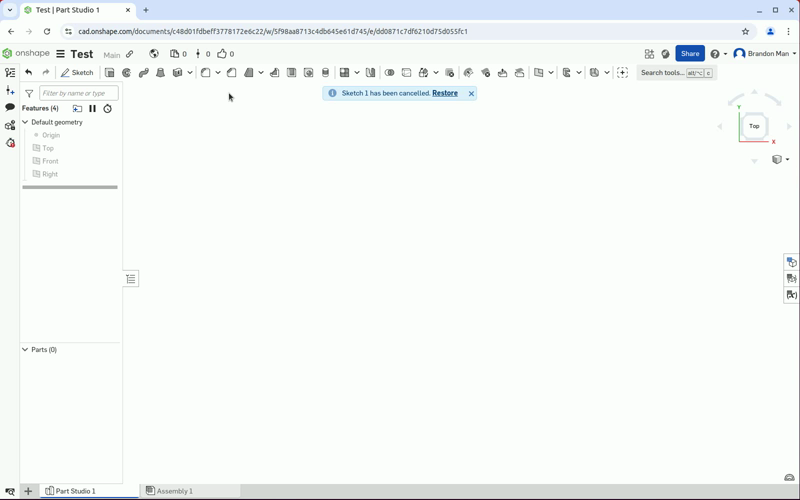
mouse_move(73, 352)
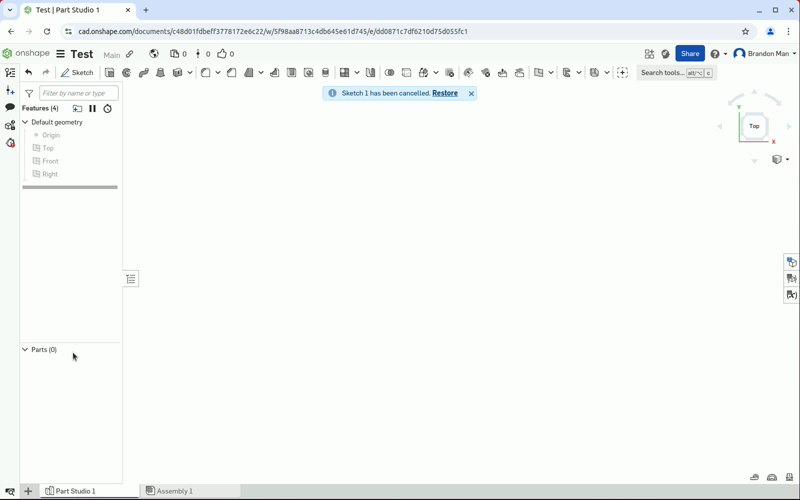
key(y)
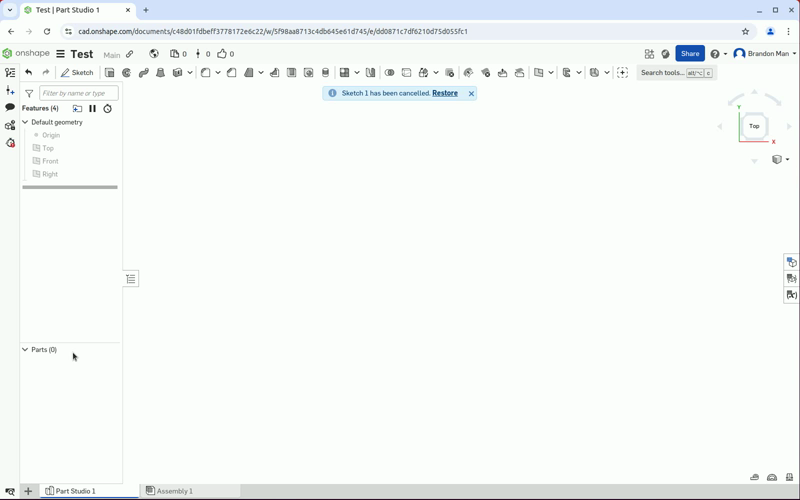
key(shift+p)
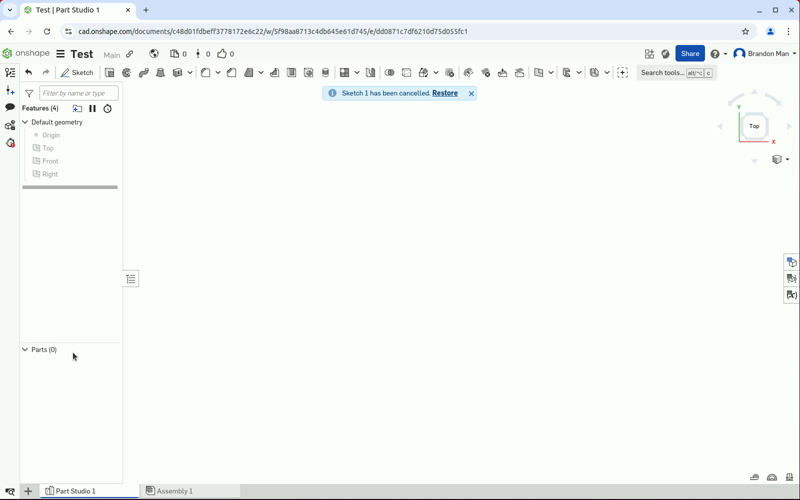
key(space)
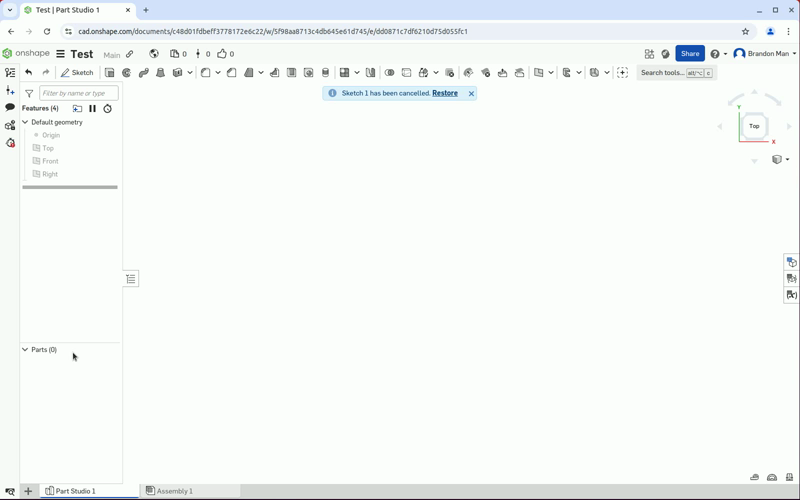
key_down(shift)
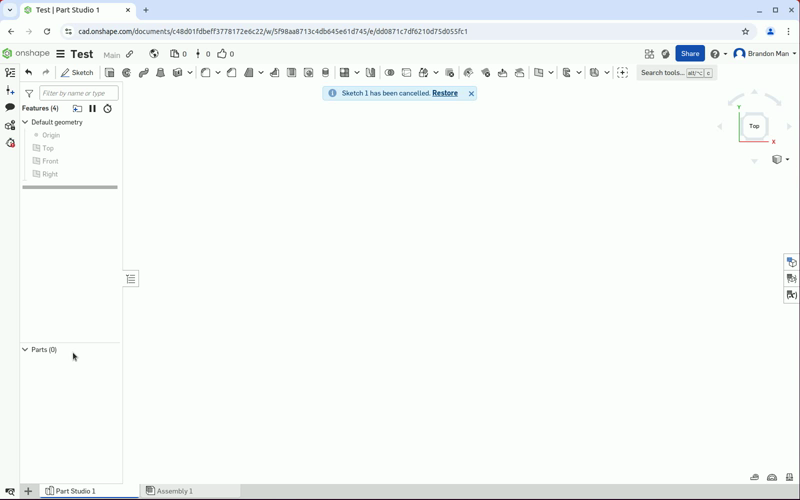
key(up)
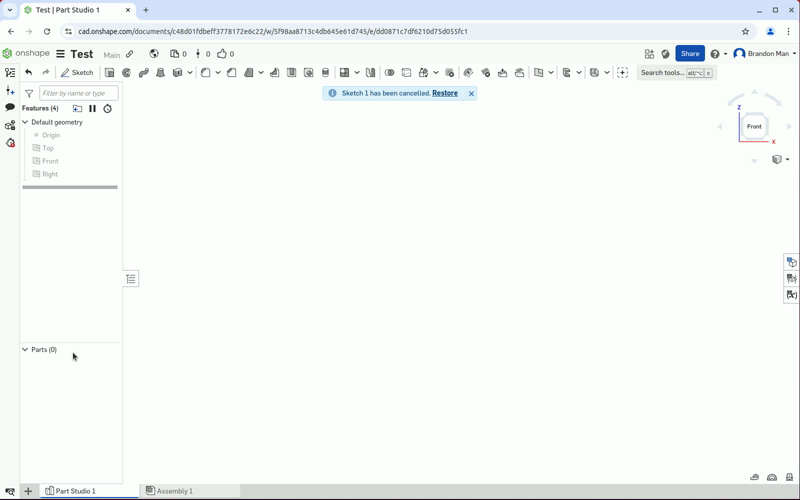
key_up(shift)
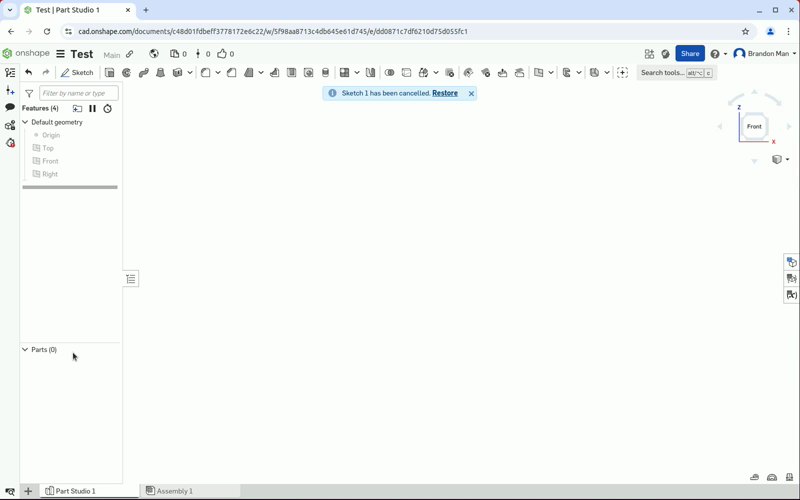
mouse_move(73, 352)
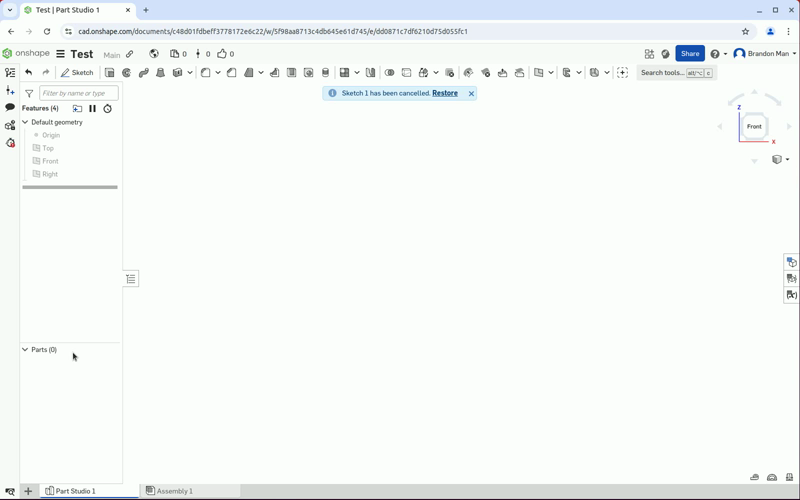
key(shift+y)
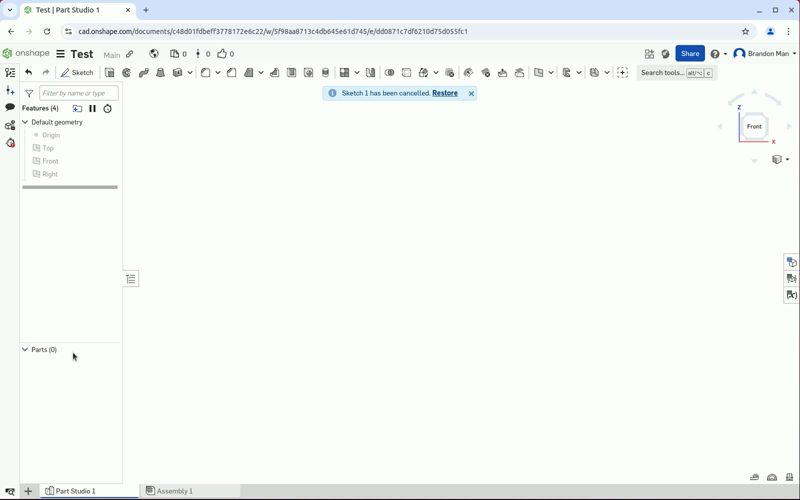
key(shift+s)
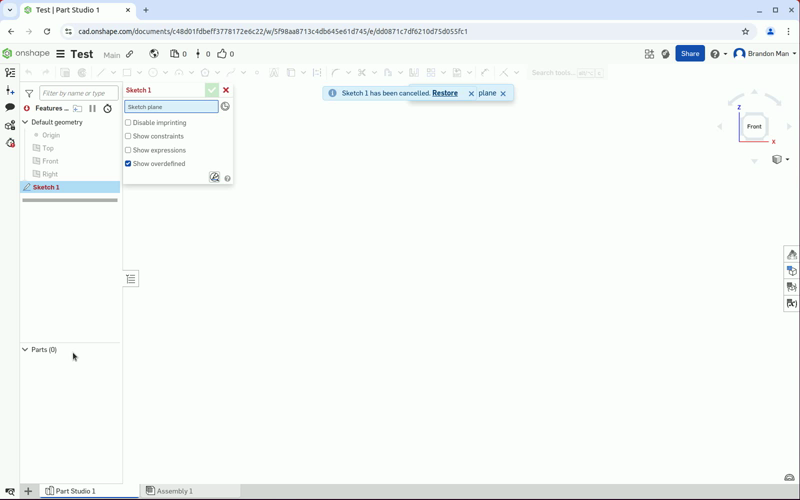
mouse_move(73, 163)
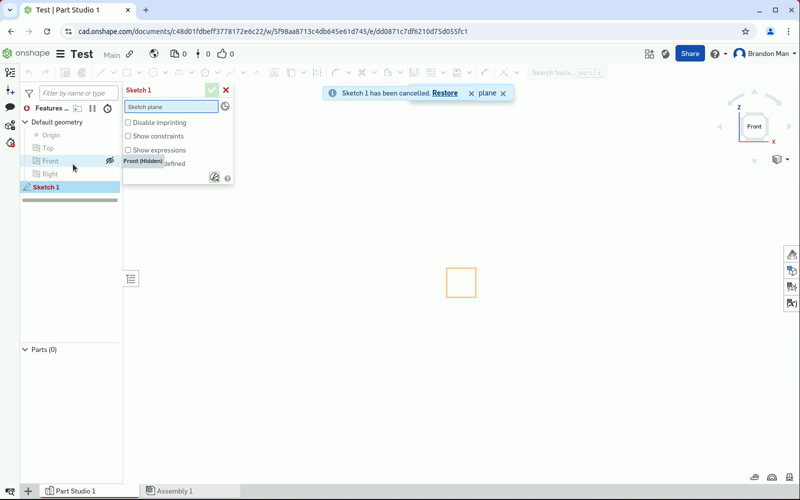
click(73, 163)
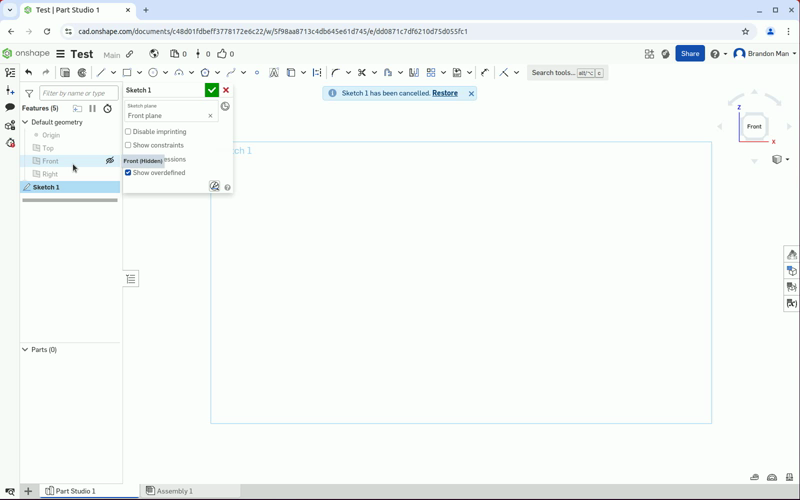
mouse_move(73, 352)
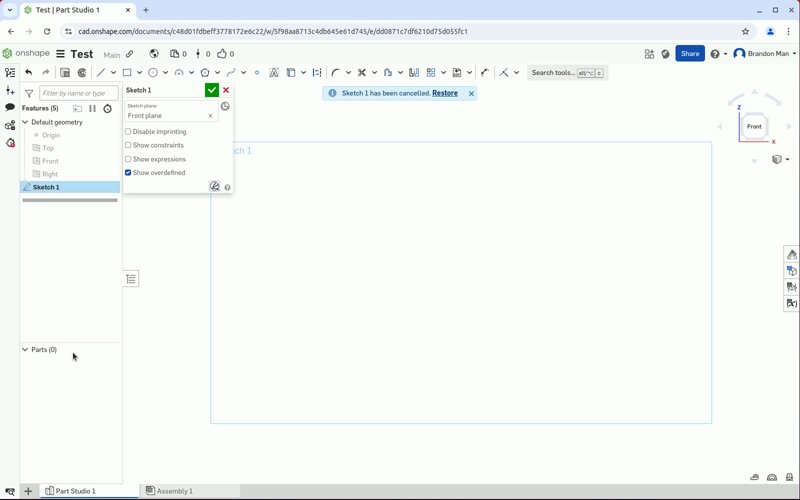
key(y)
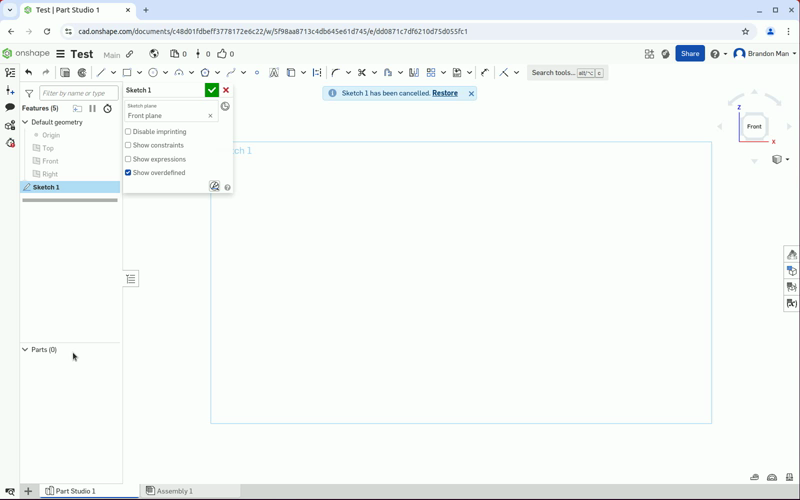
key(l)
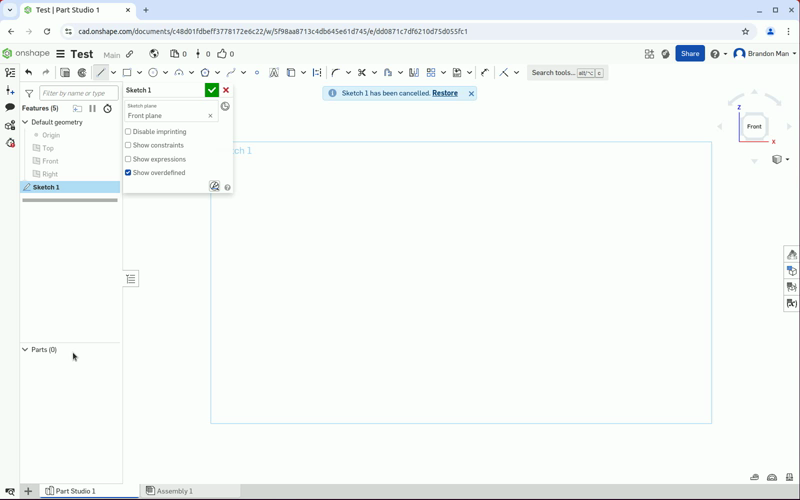
key_down(shift)
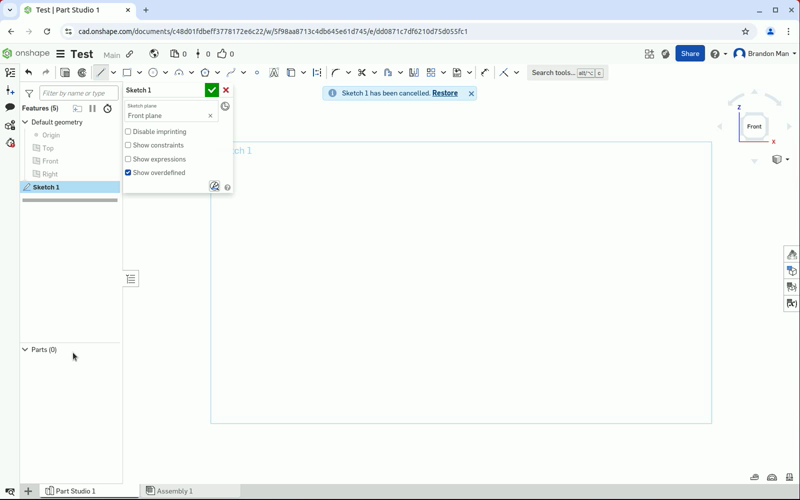
mouse_move(375, 395)
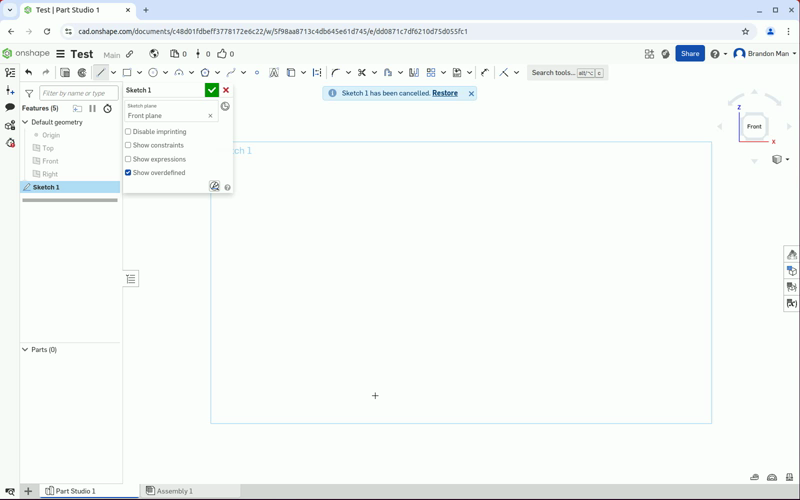
click(375, 395)
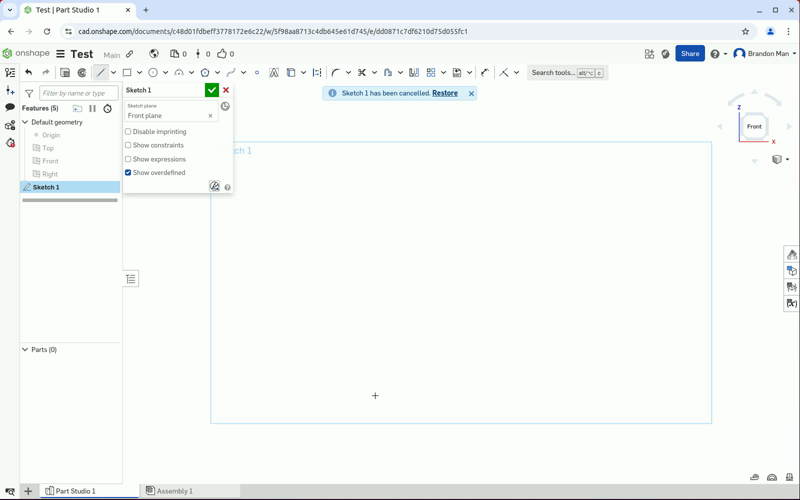
key_up(shift)
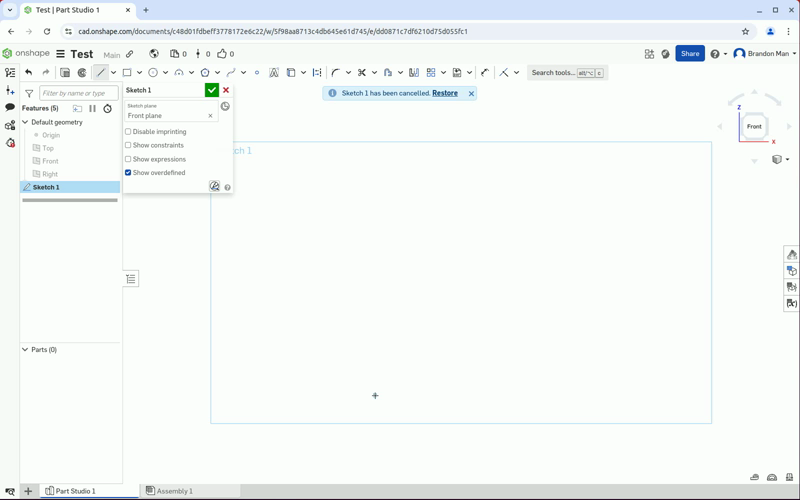
key_down(shift)
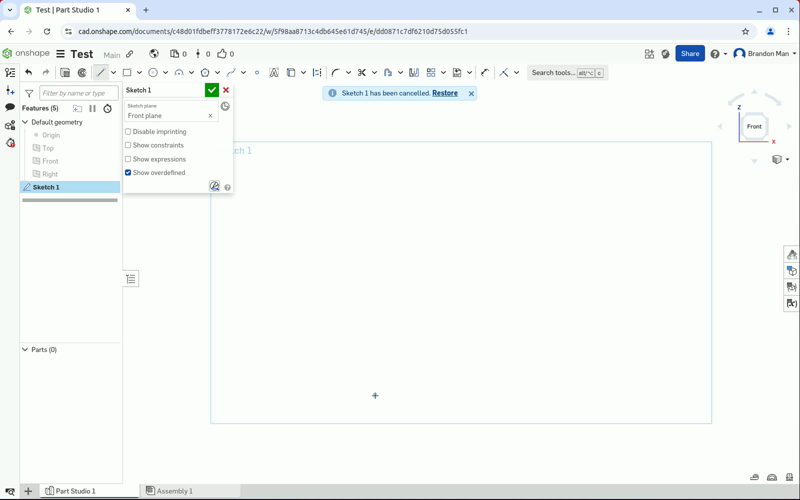
mouse_move(405, 395)
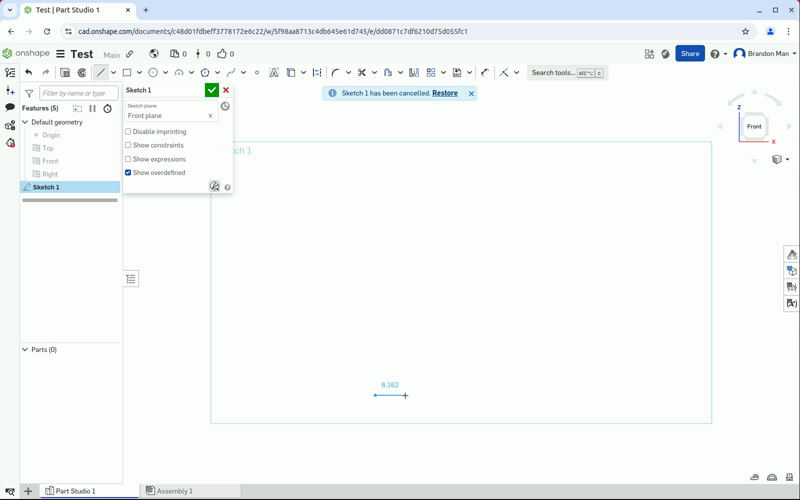
mouse_move(406, 395)
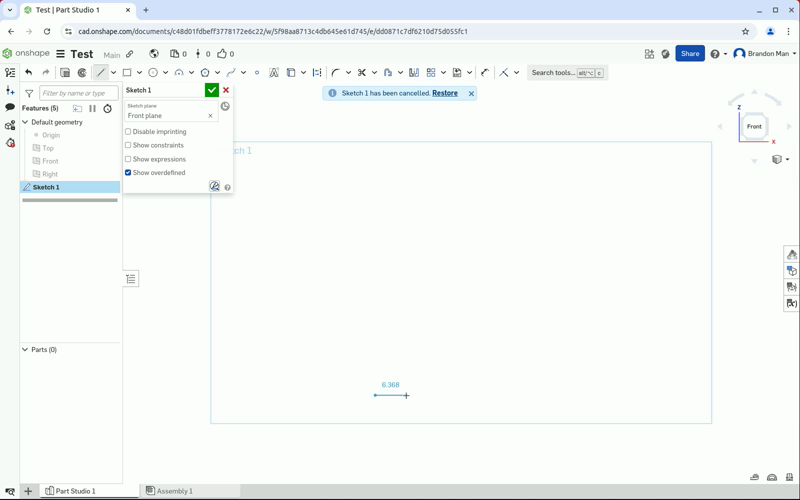
click(406, 395)
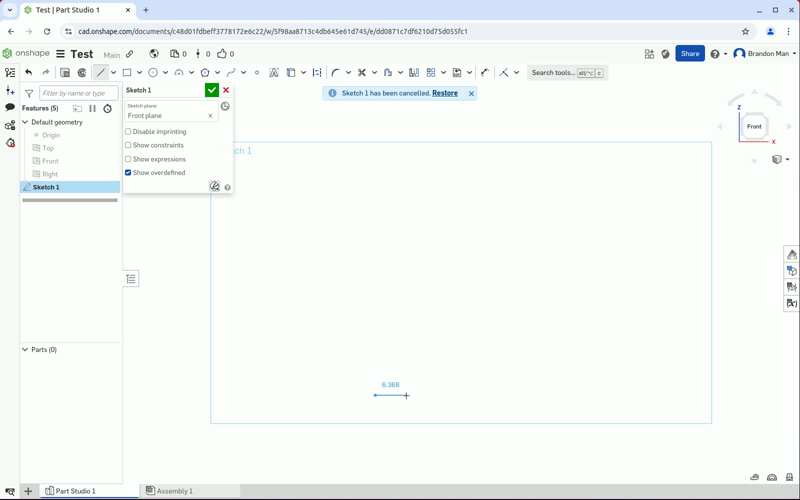
key_up(shift)
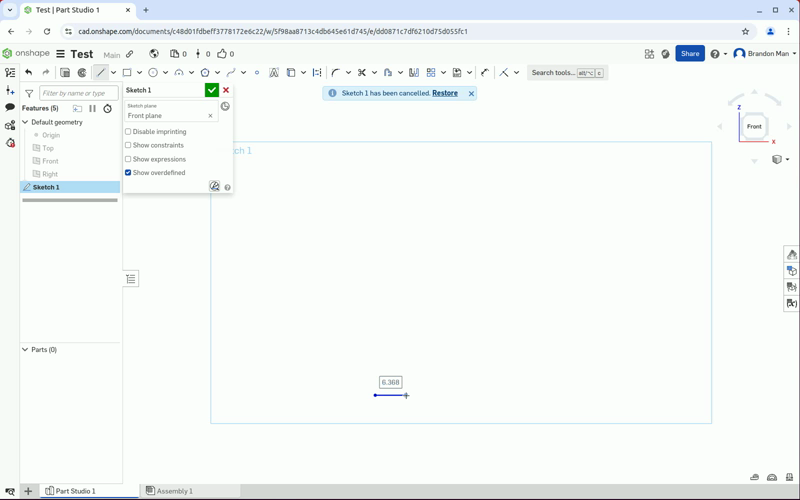
key_down(shift)
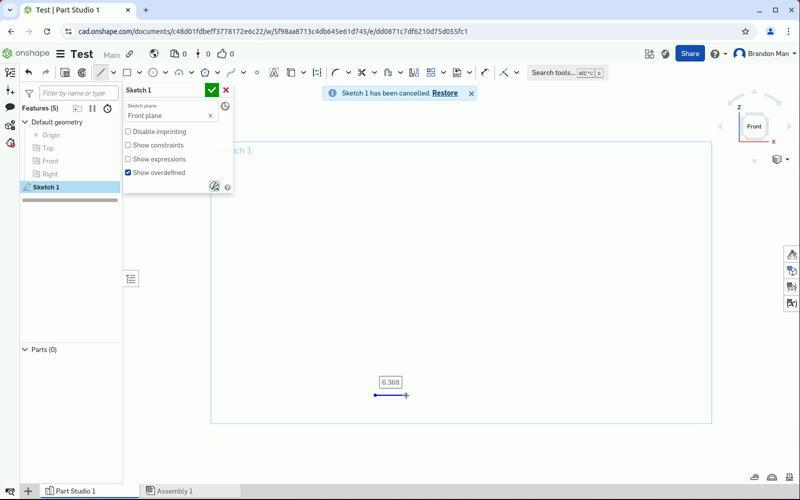
mouse_move(436, 395)
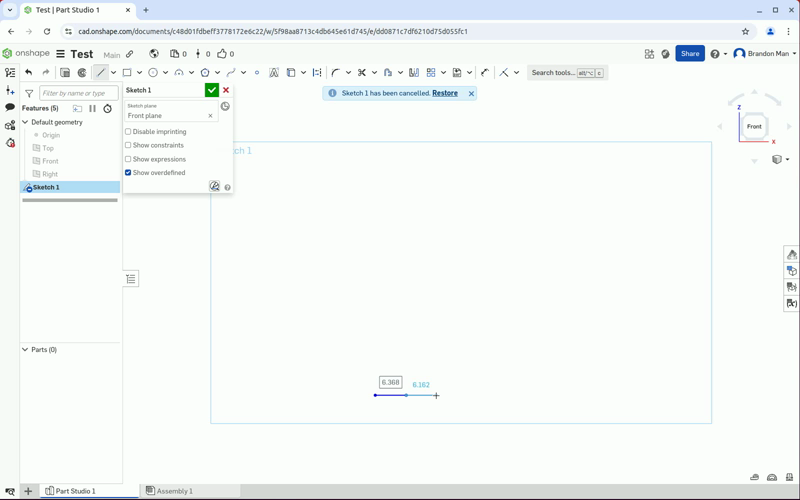
mouse_move(406, 377)
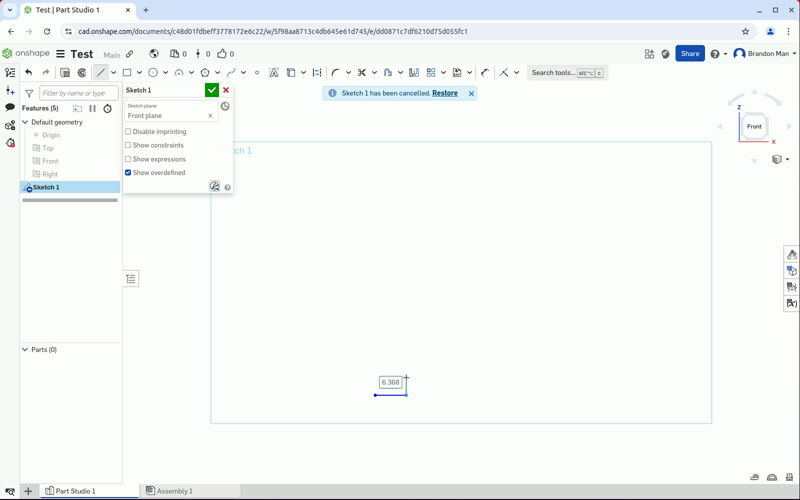
click(406, 377)
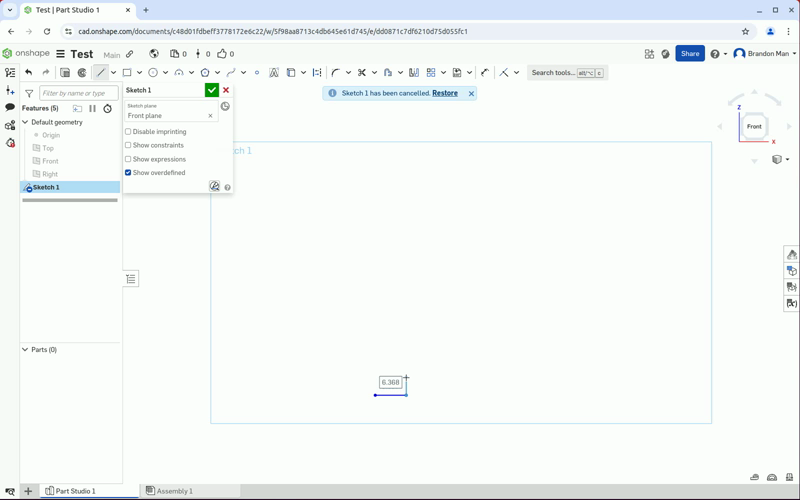
key_up(shift)
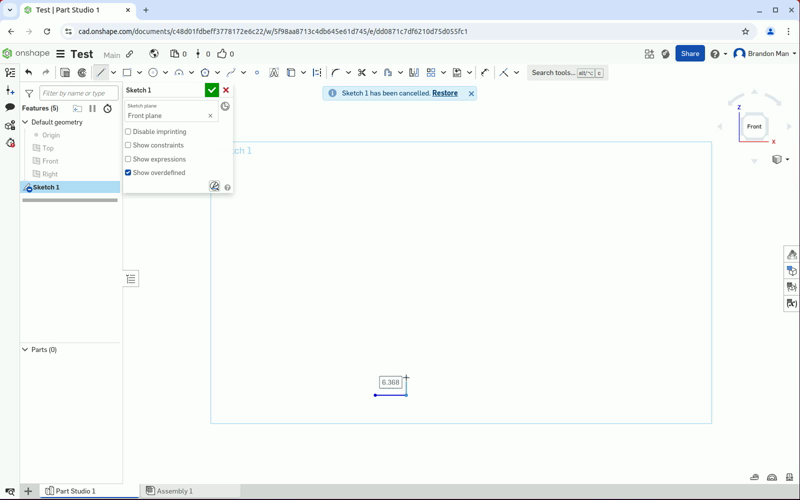
key_down(shift)
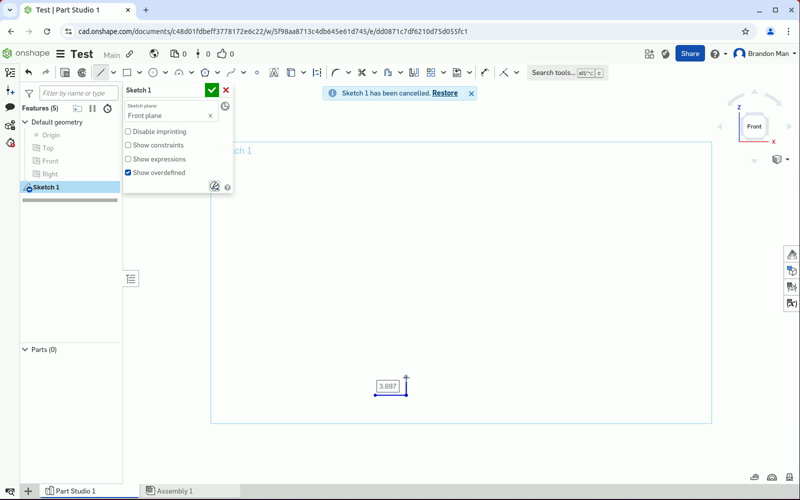
mouse_move(436, 377)
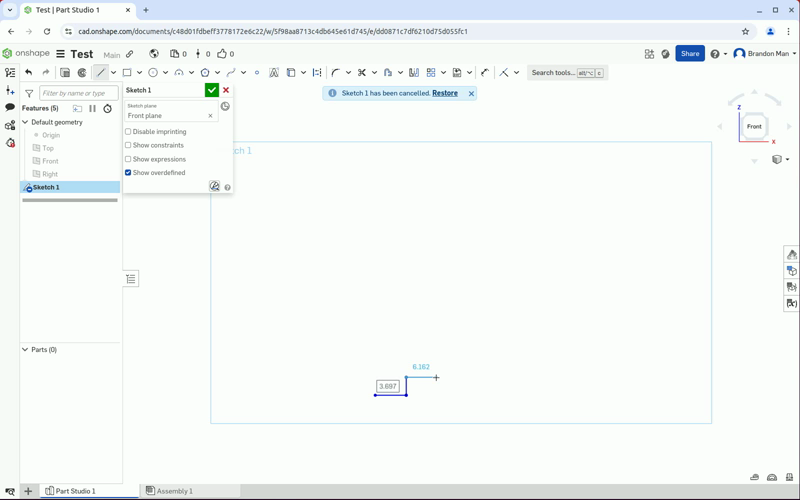
mouse_move(375, 377)
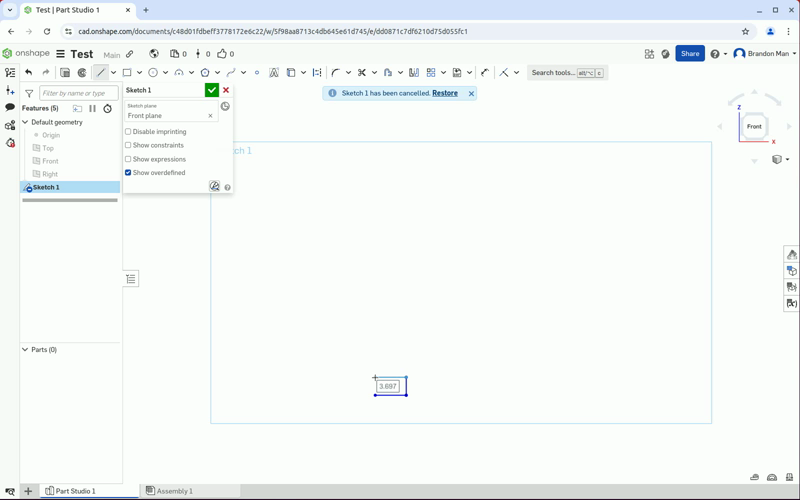
click(375, 377)
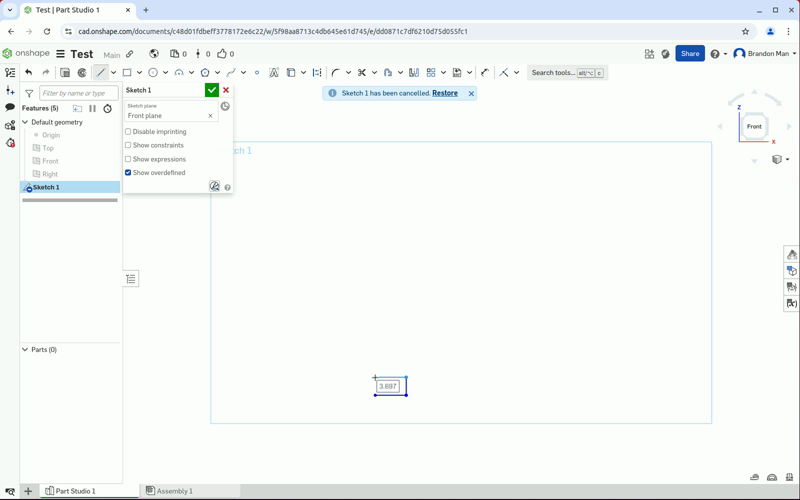
key_up(shift)
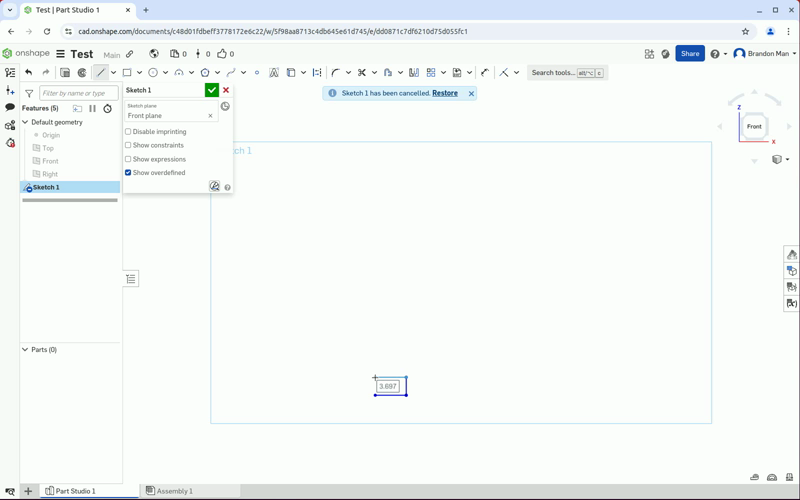
mouse_move(405, 377)
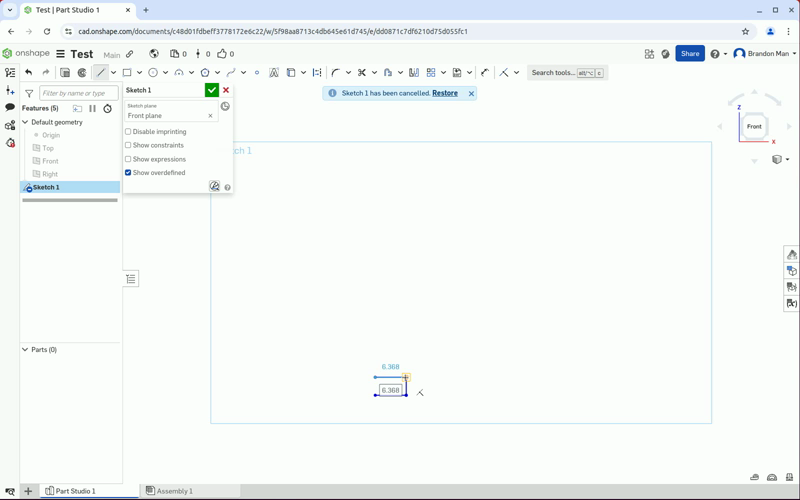
key_down(shift)
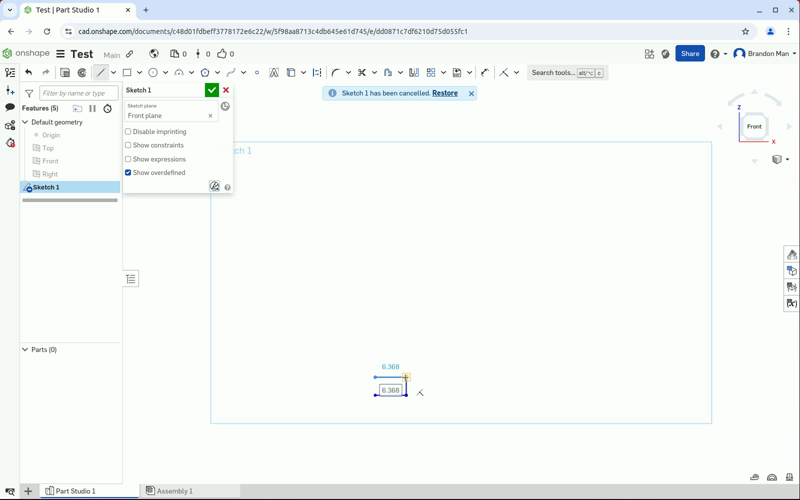
mouse_move(375, 395)
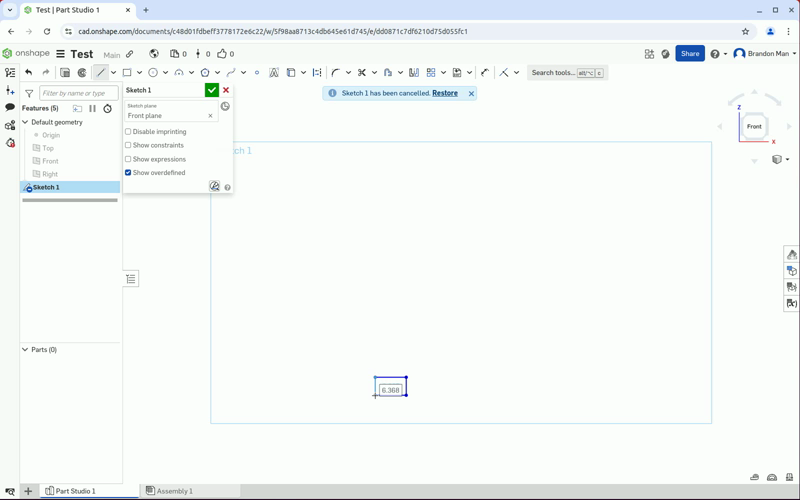
key_up(shift)
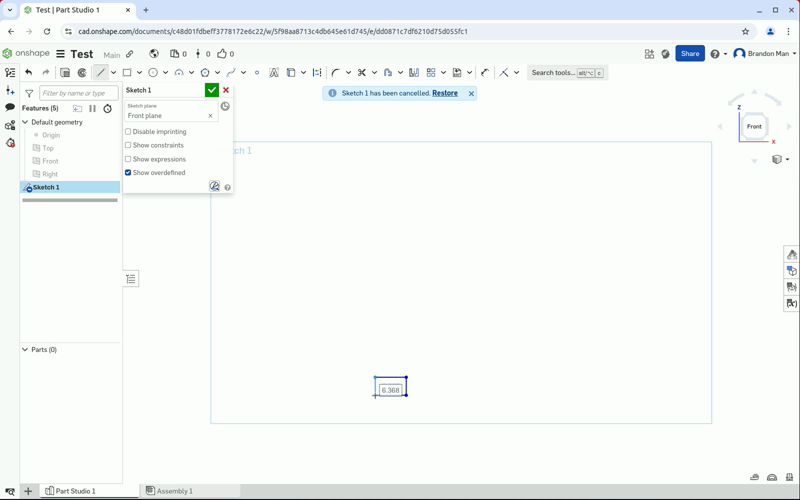
click(375, 395)
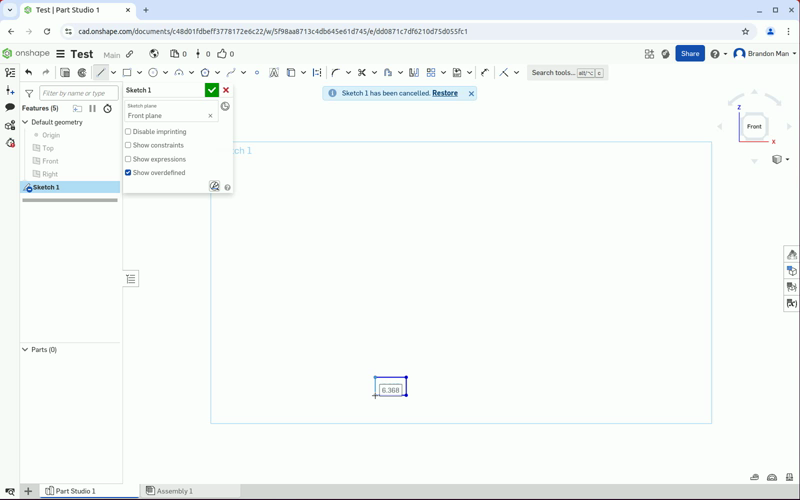
key(esc)
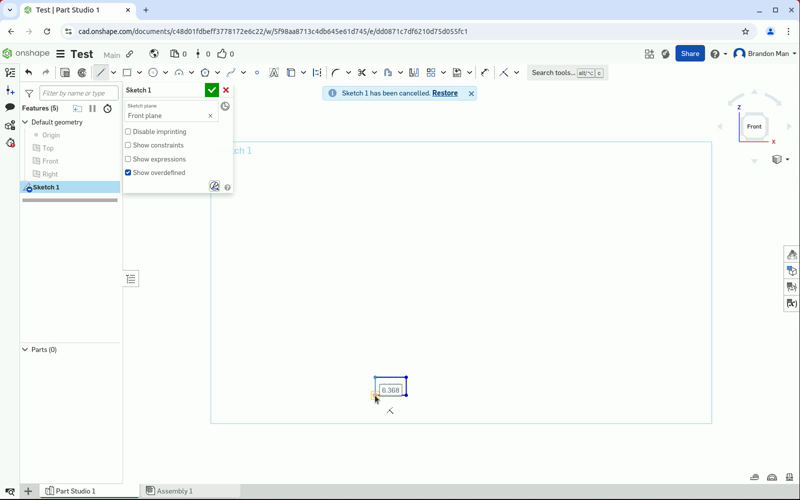
mouse_move(386, 390)
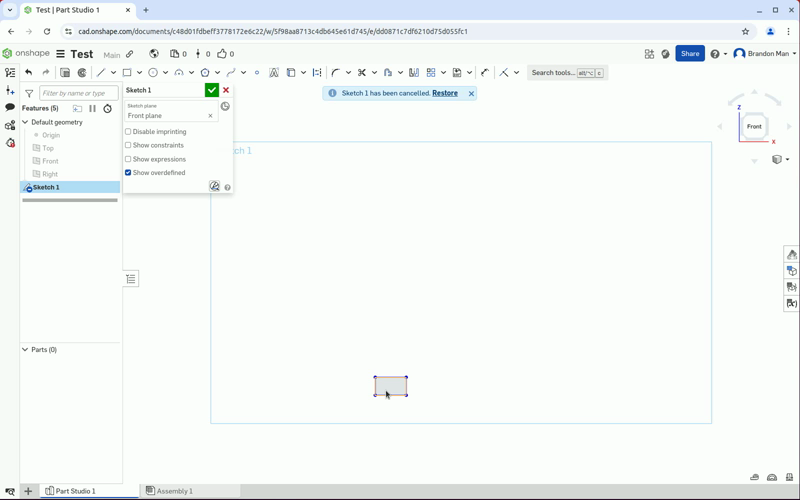
scroll(6)
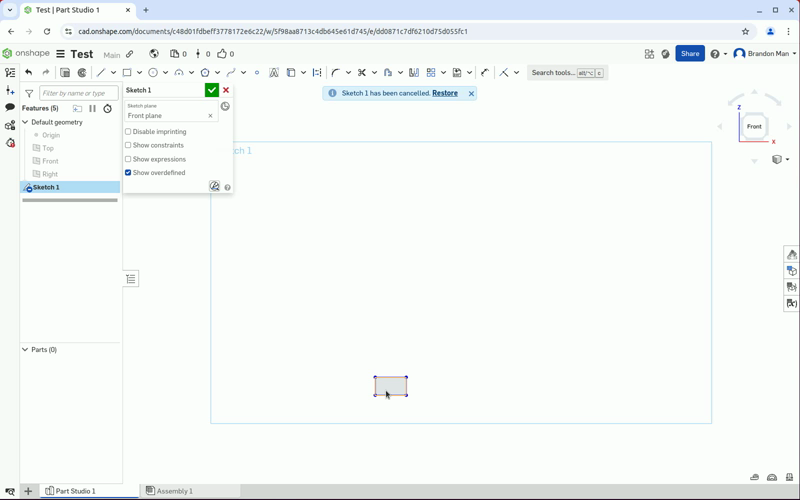
scroll(6)
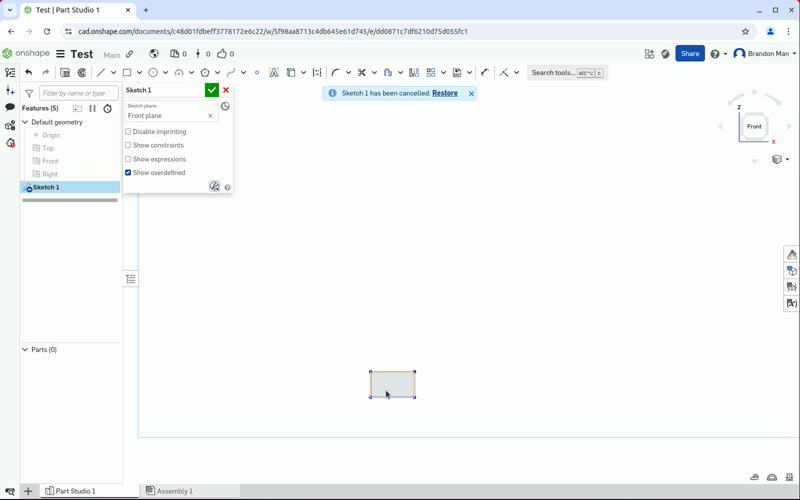
scroll(6)
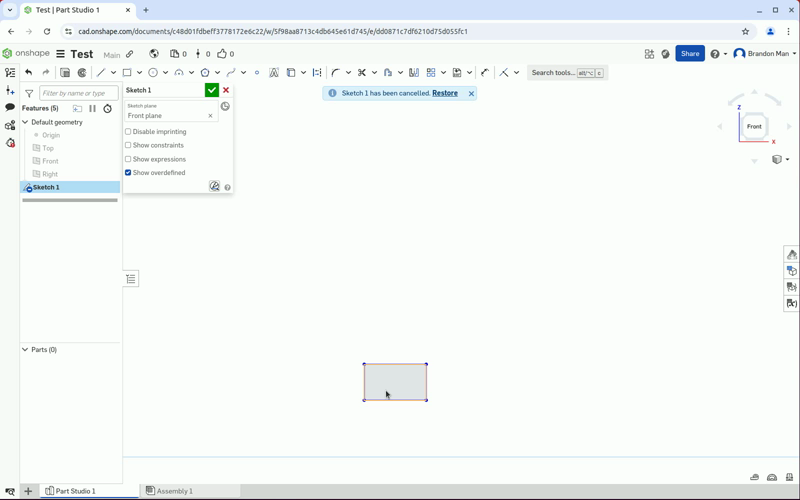
scroll(6)
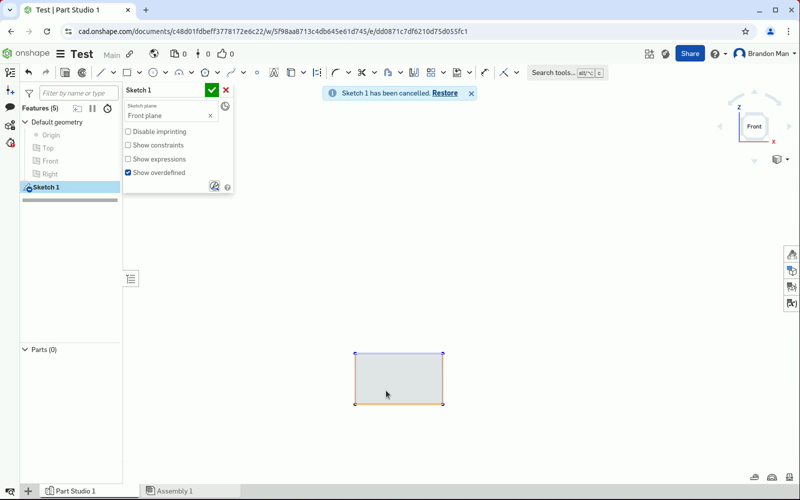
scroll(6)
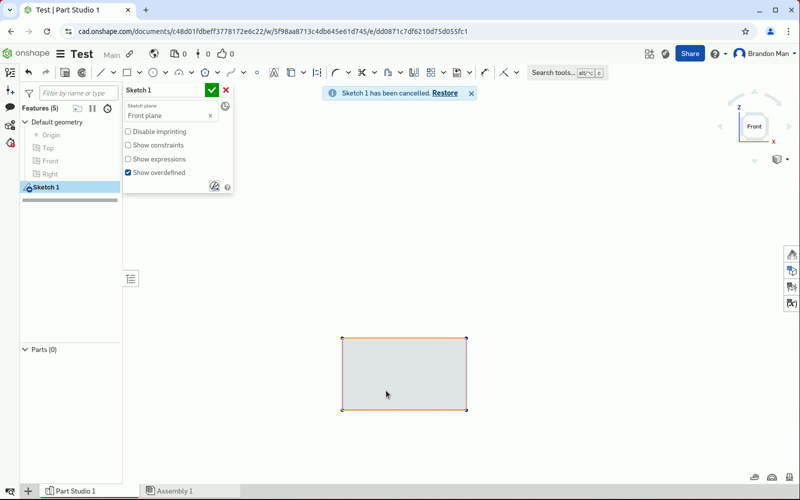
scroll(6)
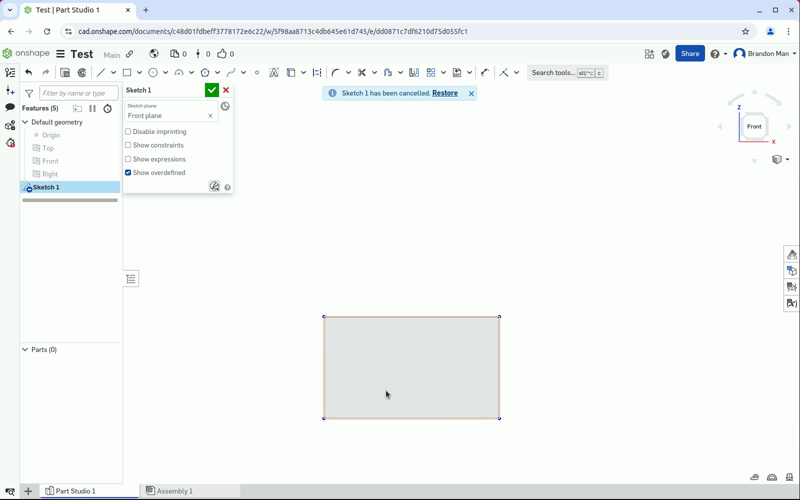
scroll(6)
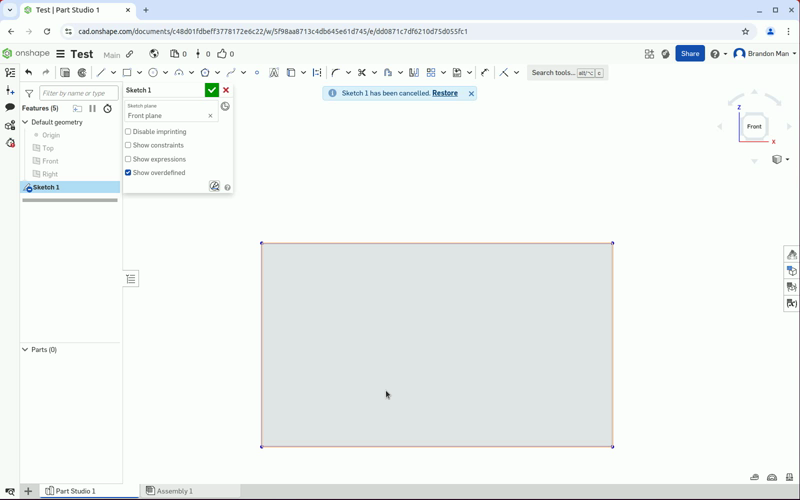
click(386, 390)
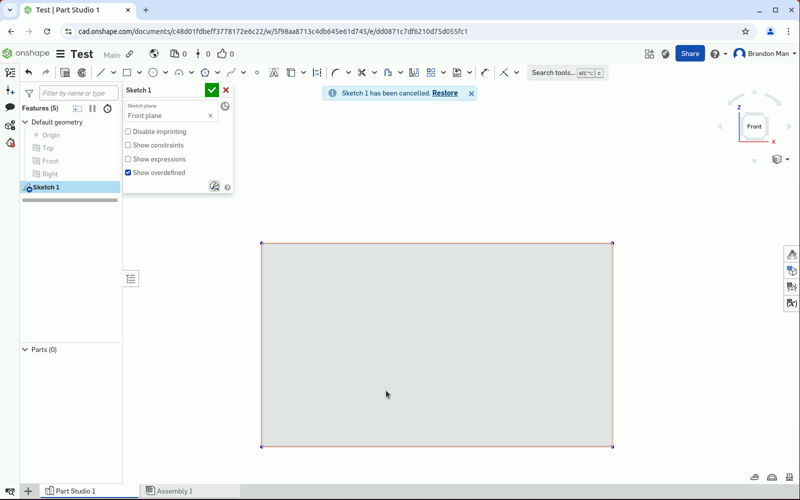
scroll(-6)
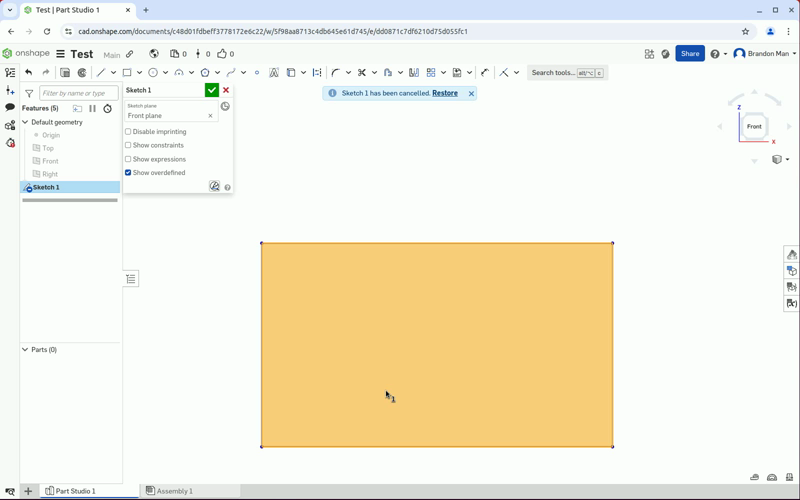
scroll(-6)
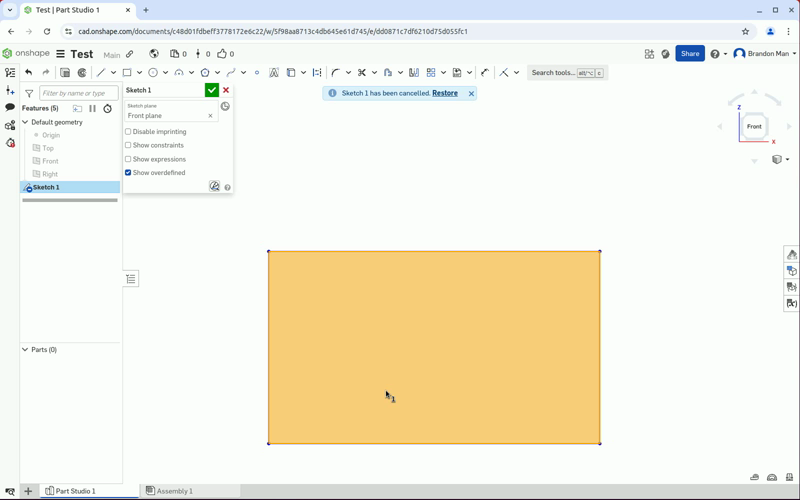
scroll(-6)
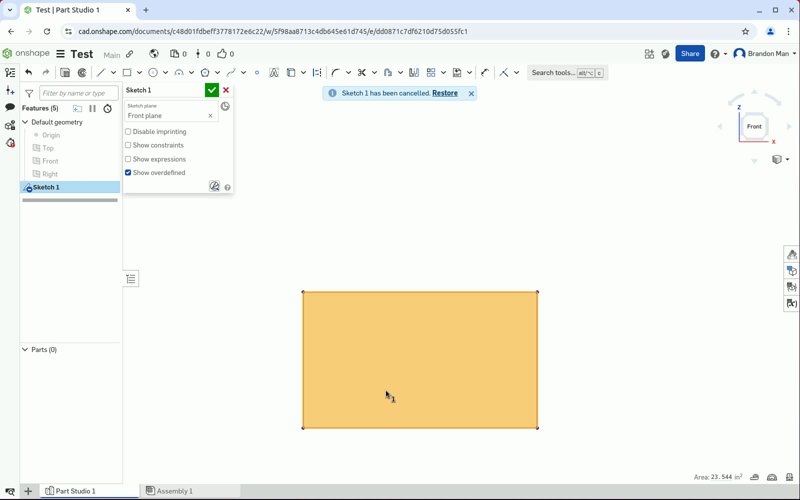
scroll(-6)
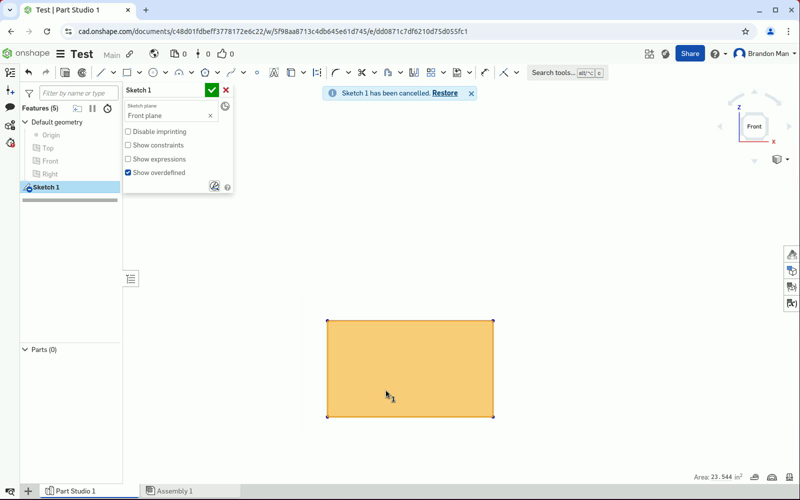
scroll(-6)
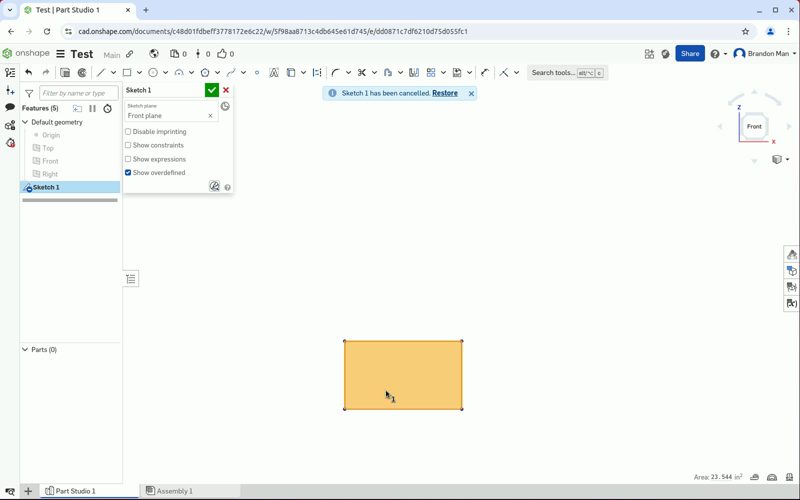
scroll(-6)
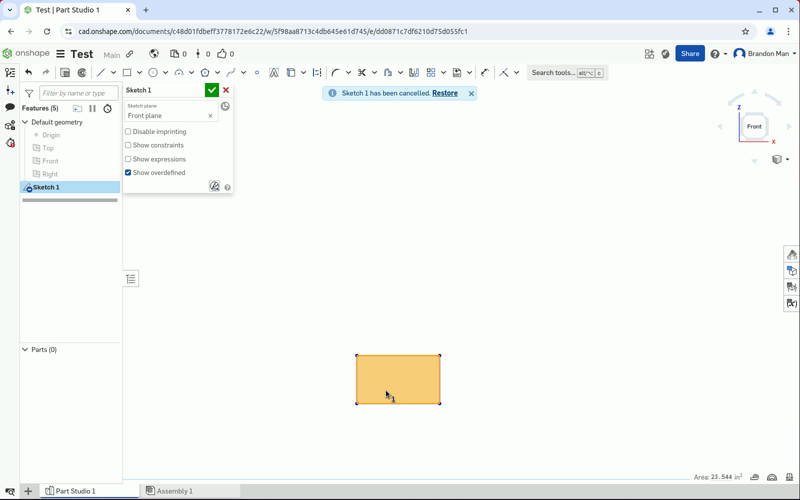
scroll(-6)
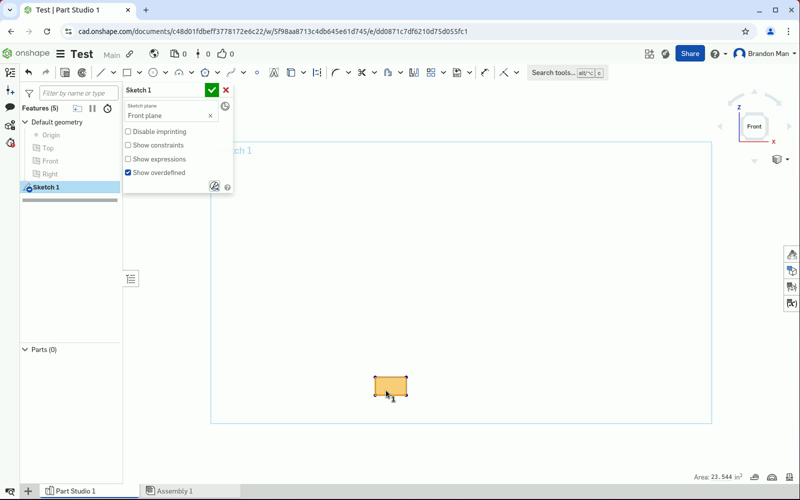
mouse_move(73, 352)
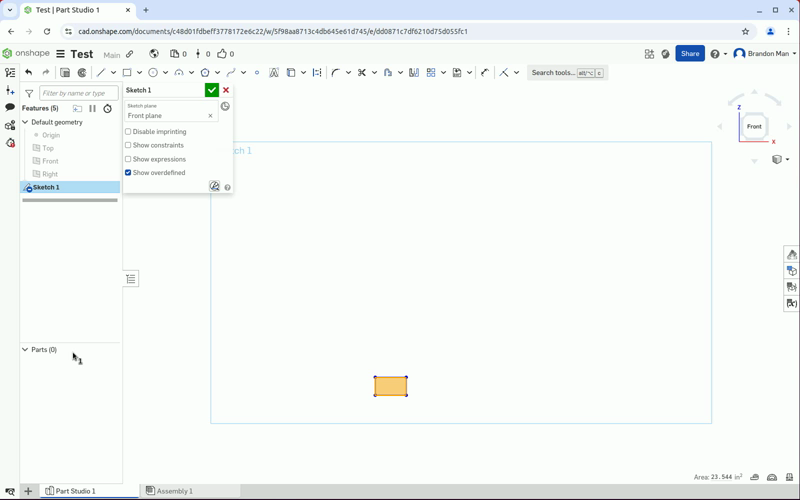
key(shift+y)
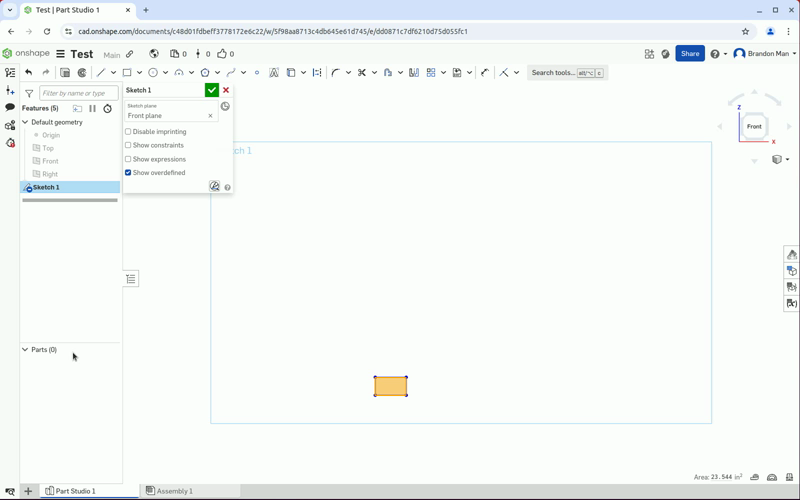
key(shift+e)
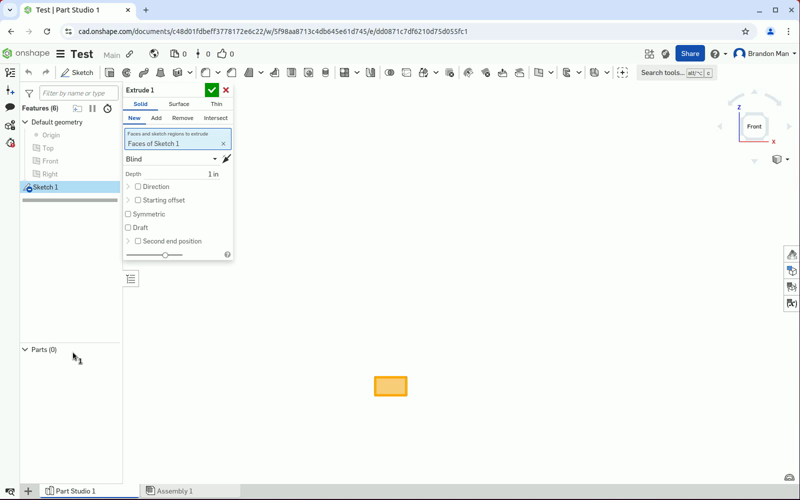
mouse_move(143, 106)
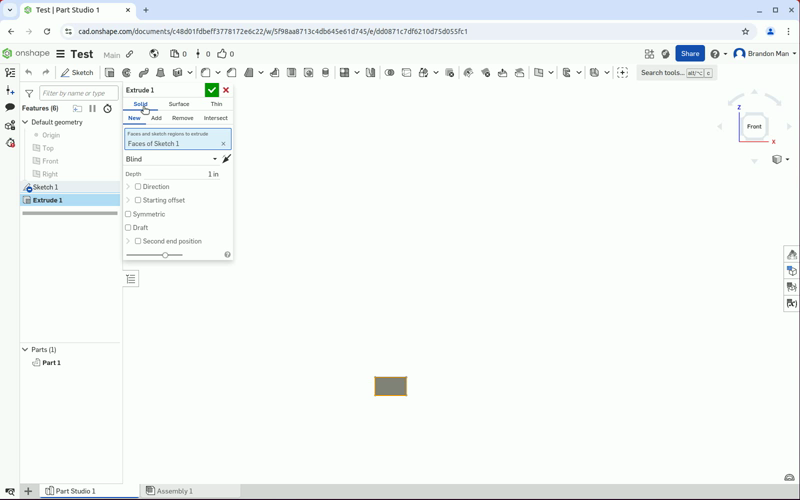
click(143, 106)
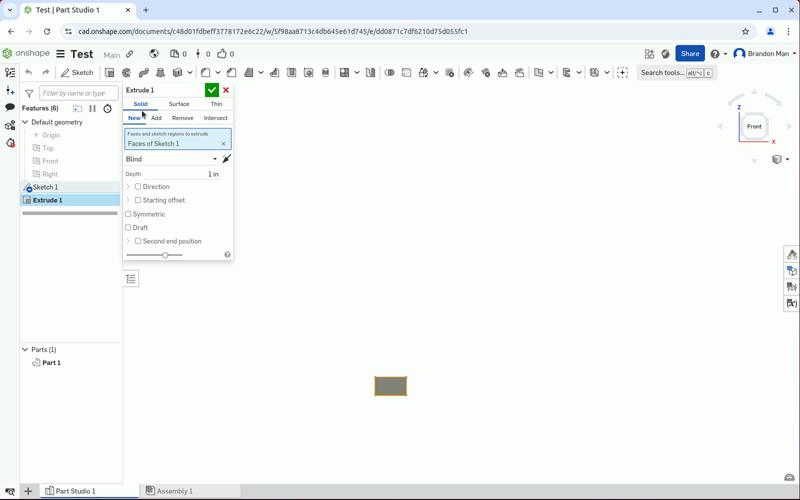
mouse_move(137, 120)
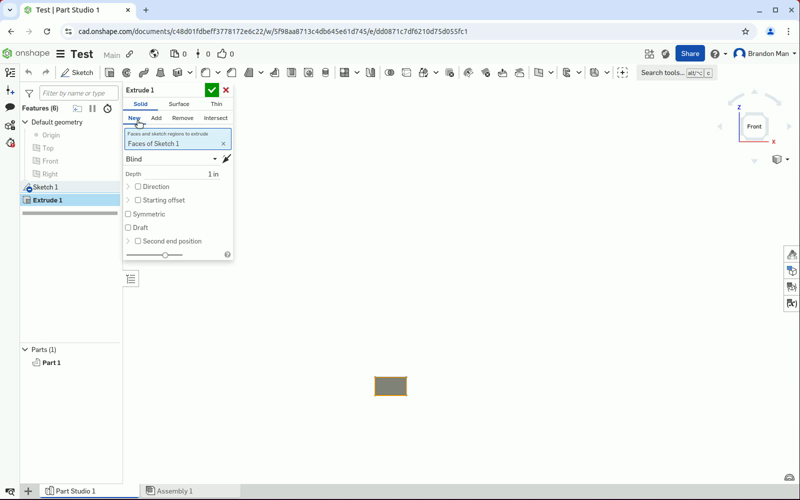
click(137, 120)
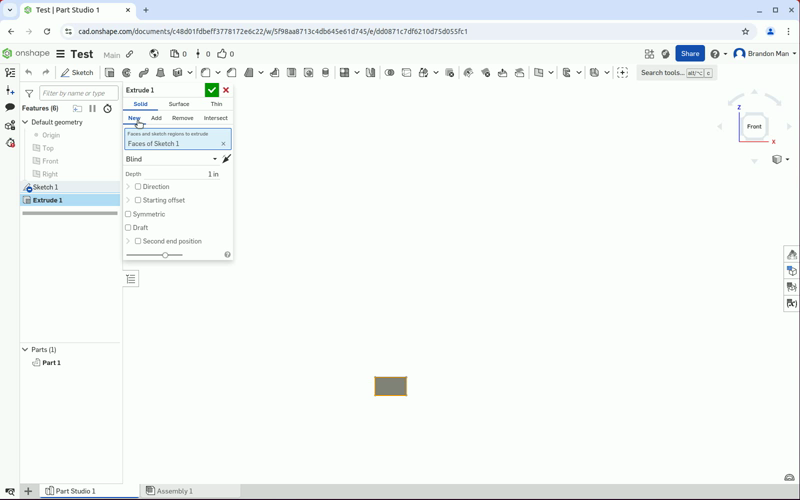
key(tab, 4)
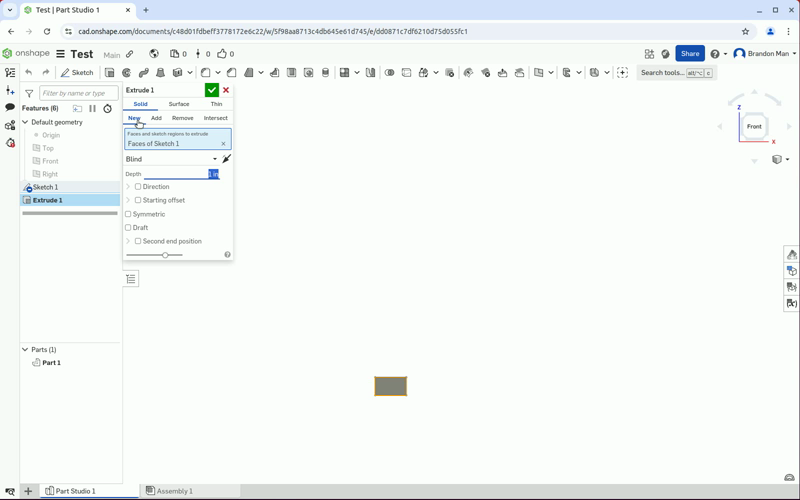
text(23.108)
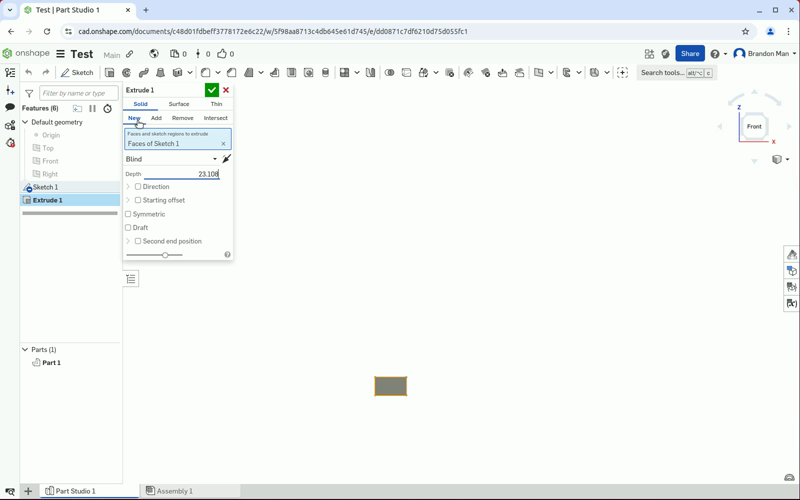
key(enter)
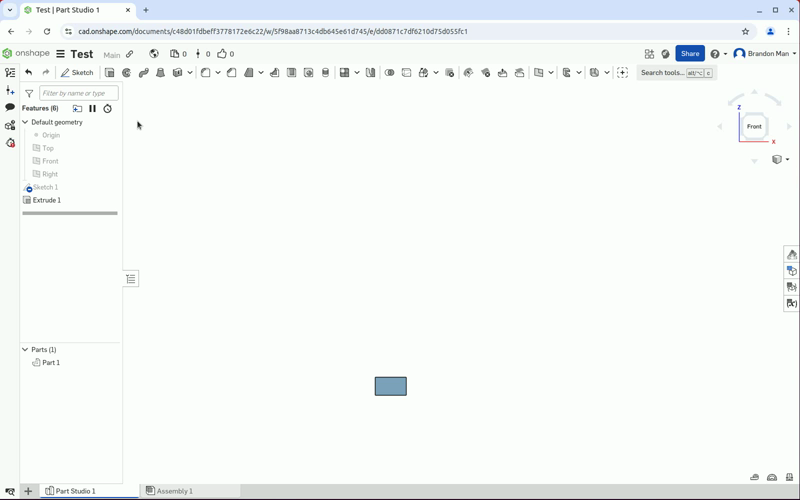
key(shift+h)
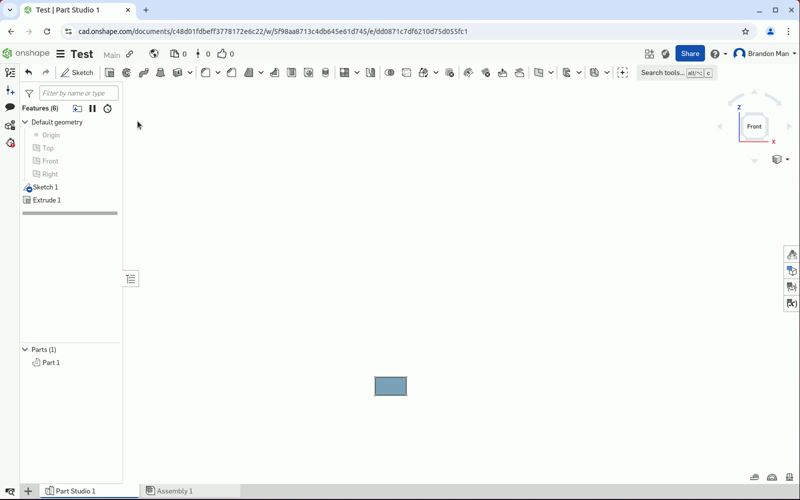
key(shift+h)
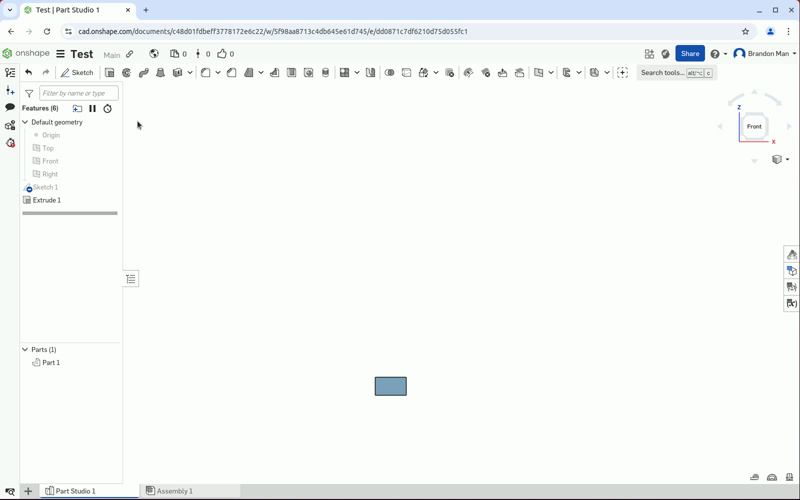
mouse_move(73, 189)
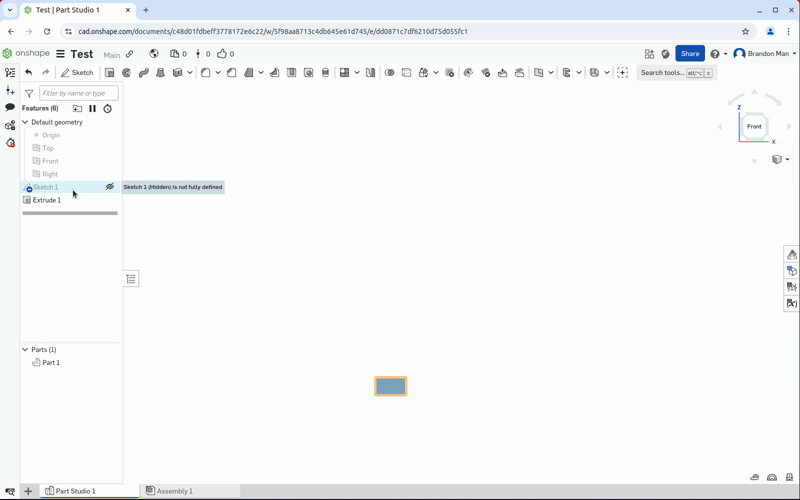
click(73, 189)
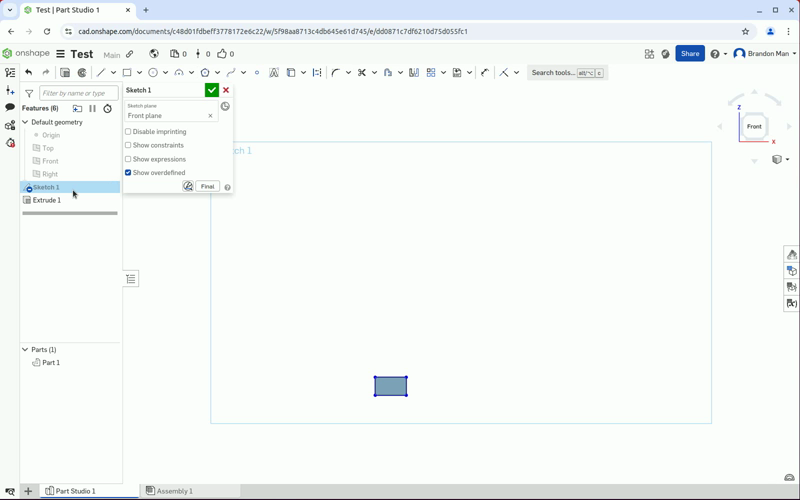
mouse_move(229, 92)
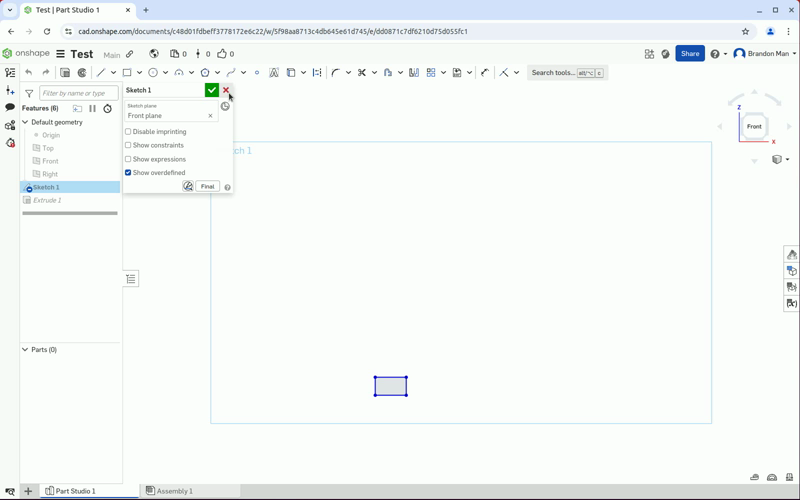
click(229, 92)
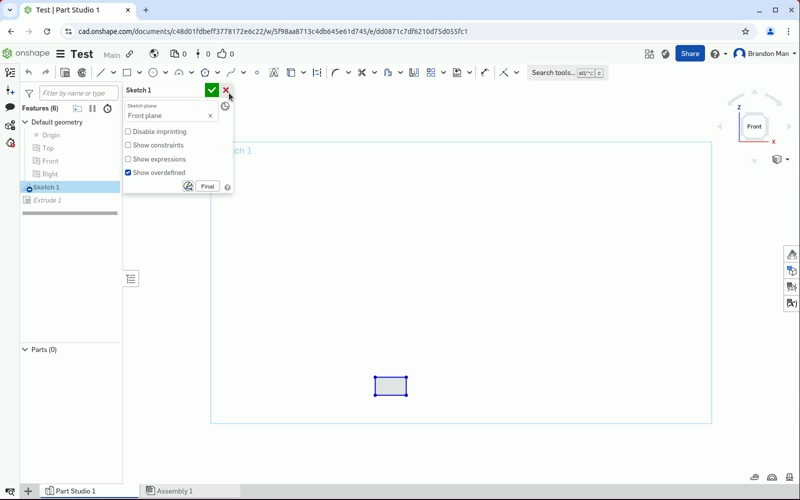
key(shift+s)
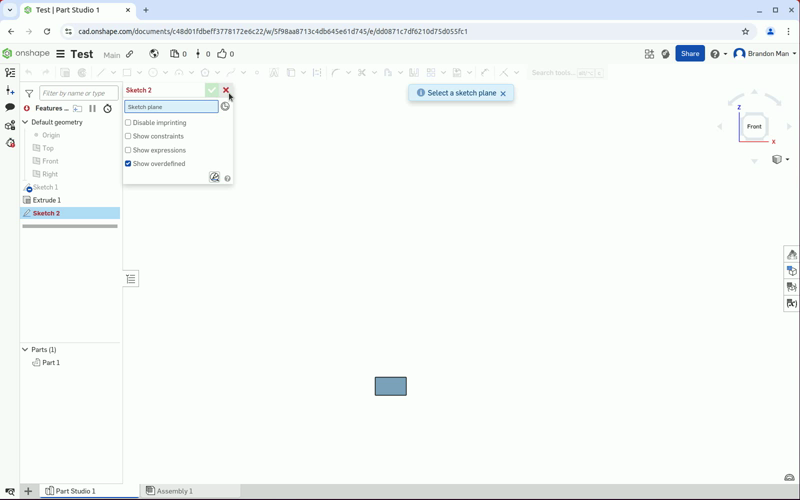
mouse_move(73, 163)
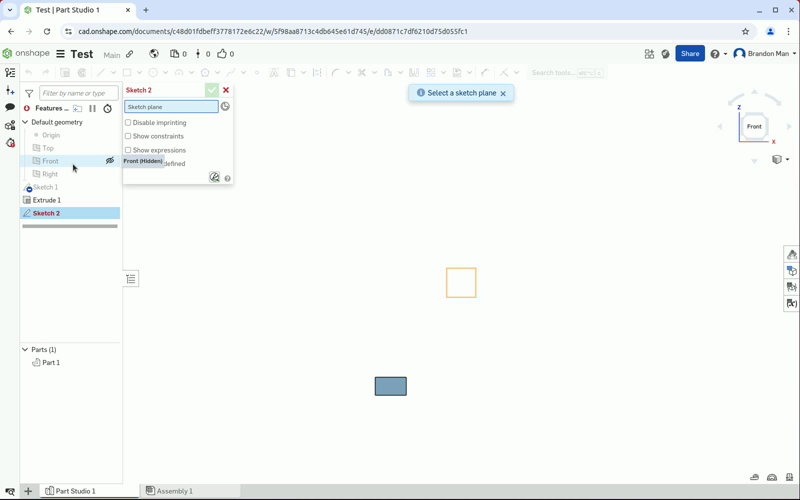
click(73, 163)
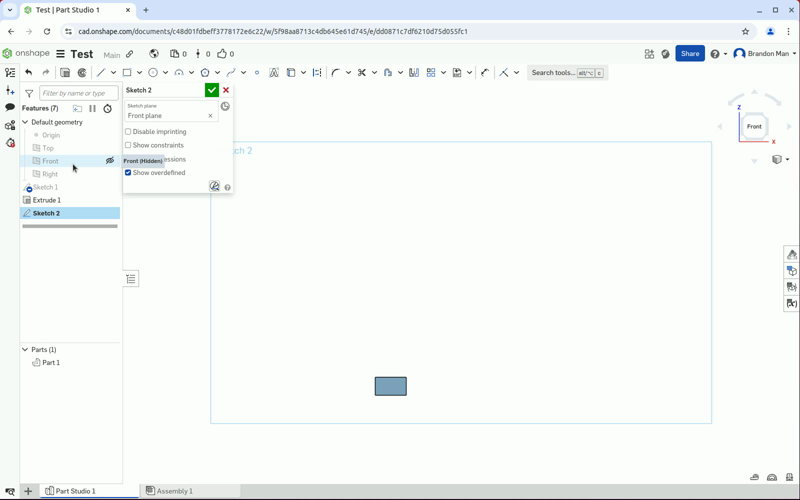
mouse_move(73, 352)
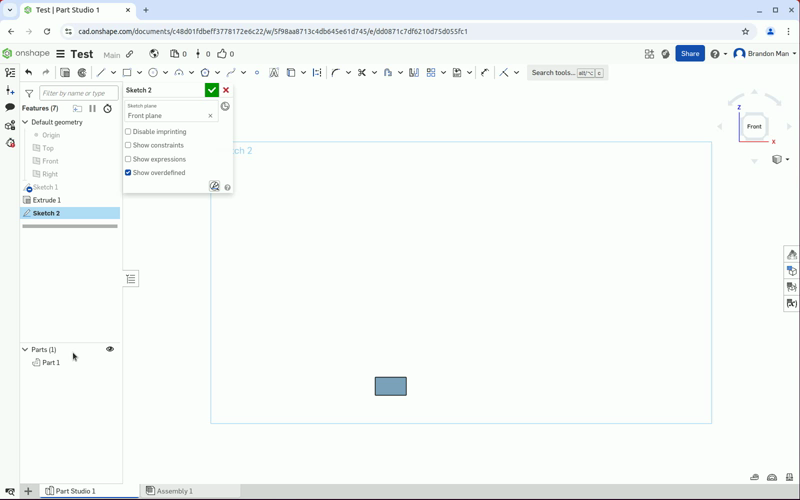
key(y)
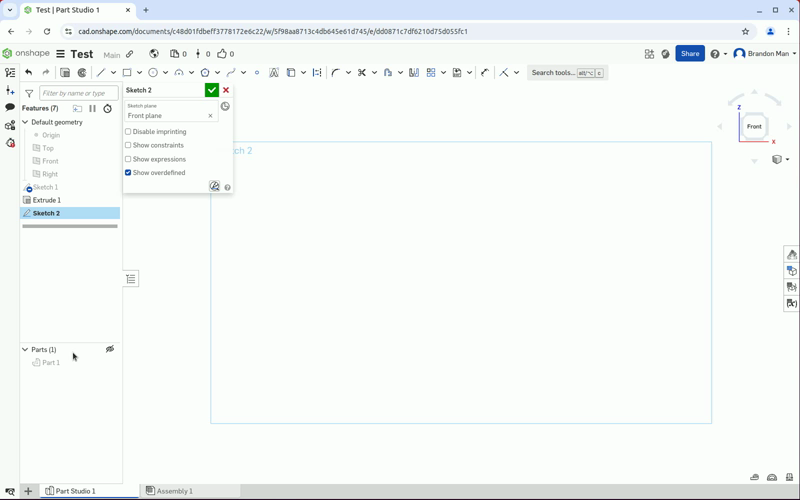
key(l)
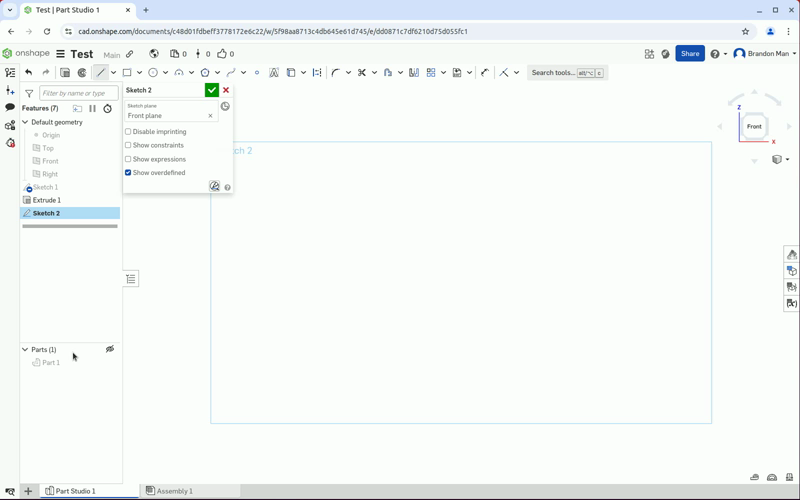
key_down(shift)
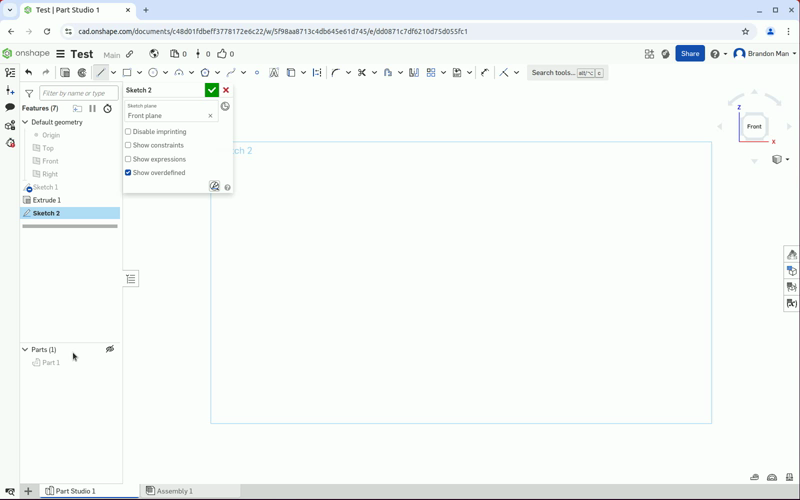
mouse_move(420, 395)
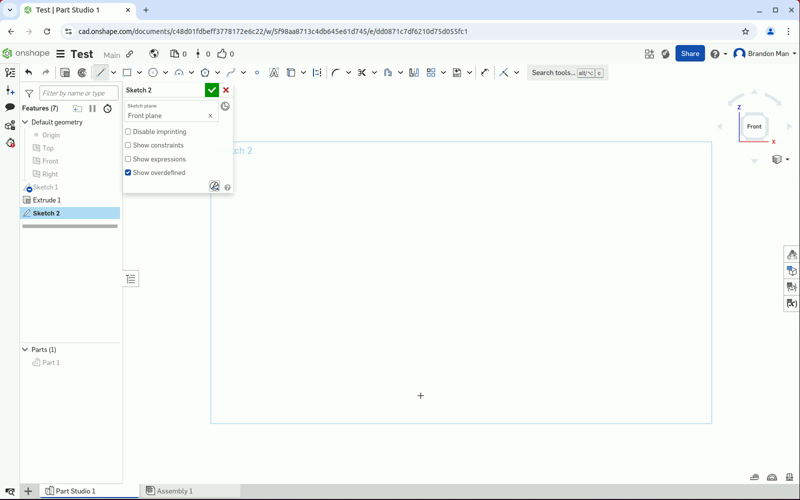
click(420, 395)
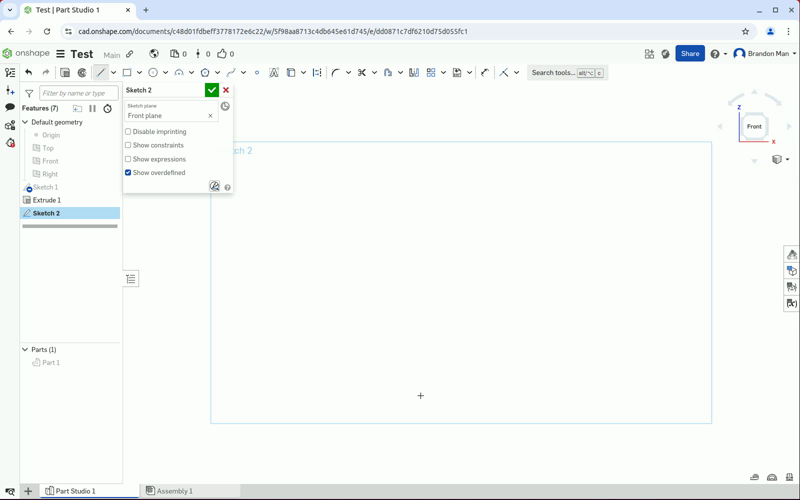
key_up(shift)
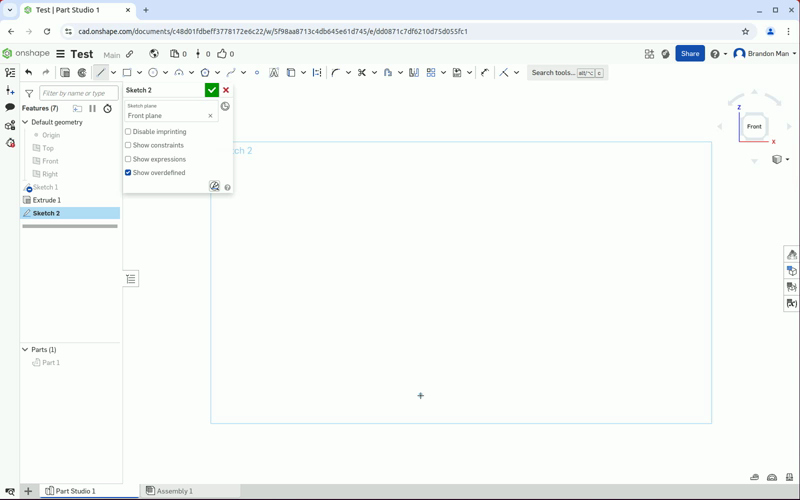
key_down(shift)
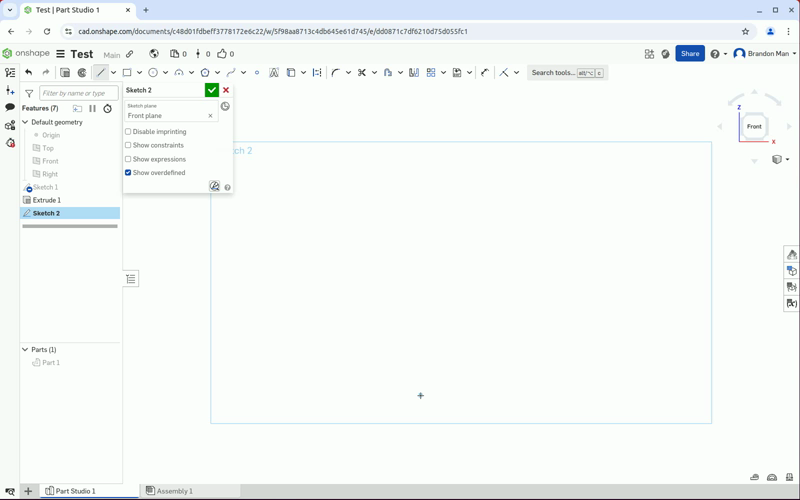
mouse_move(450, 395)
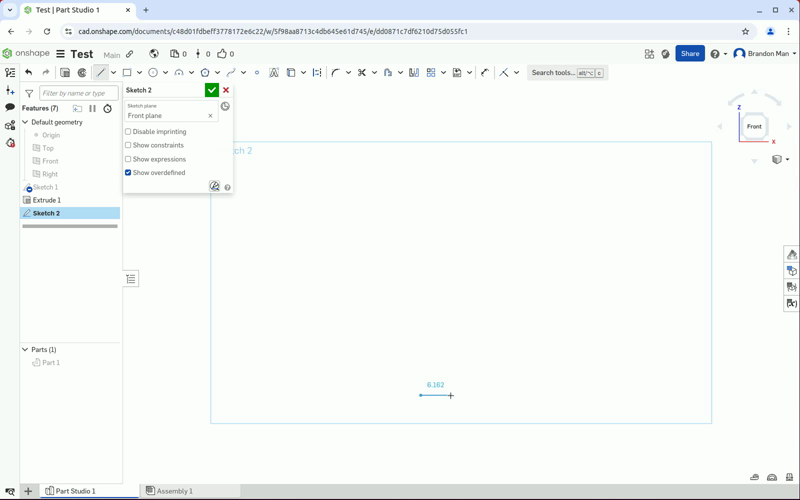
mouse_move(427, 395)
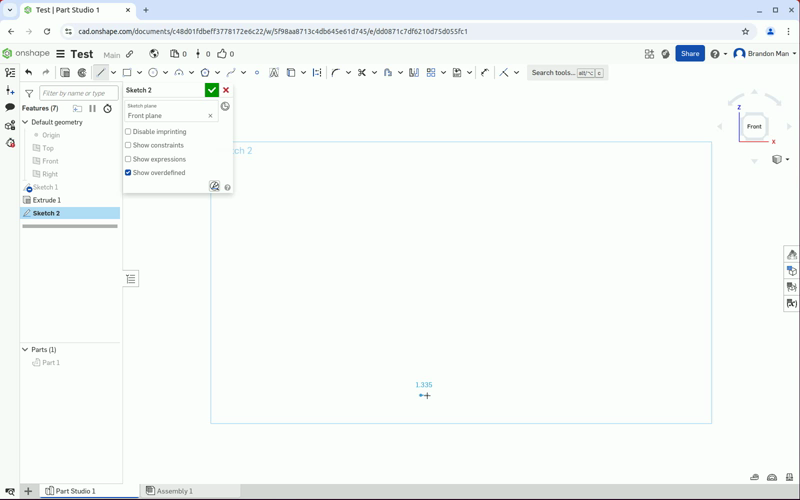
scroll(6)
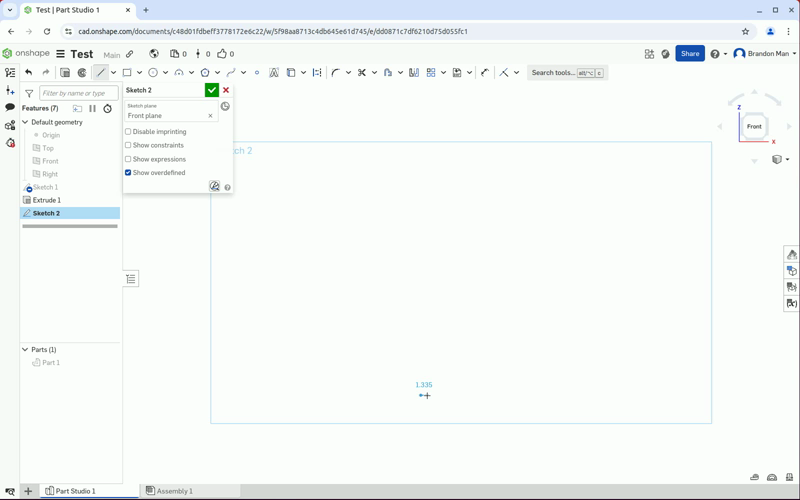
scroll(6)
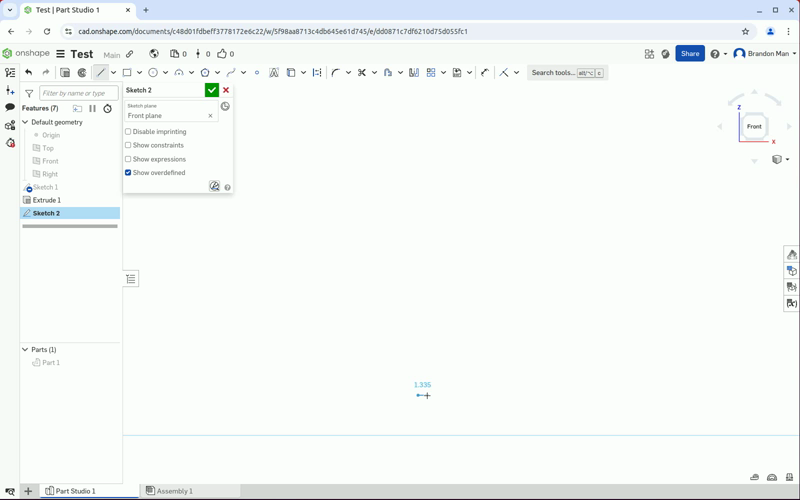
scroll(6)
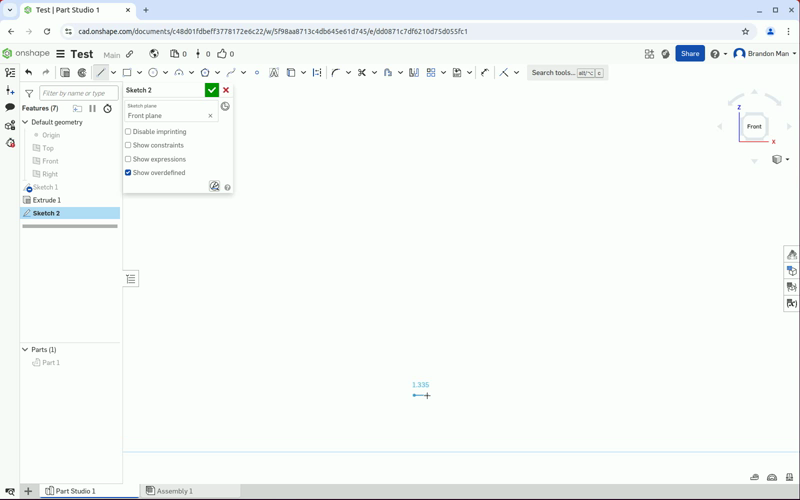
scroll(6)
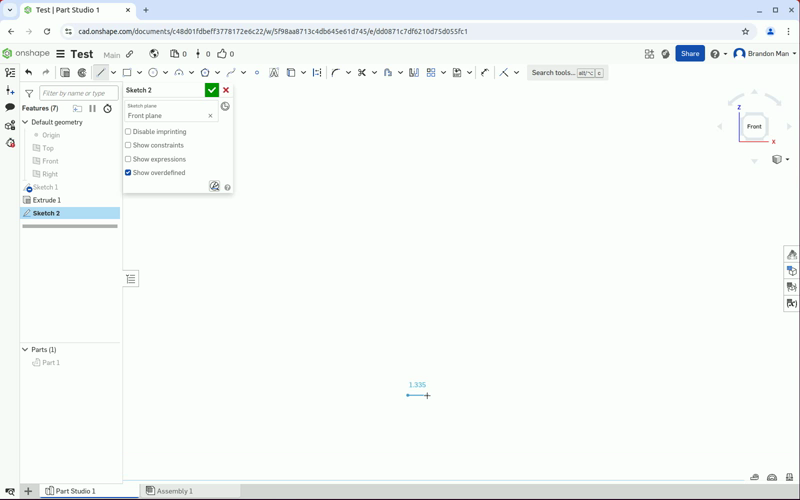
scroll(6)
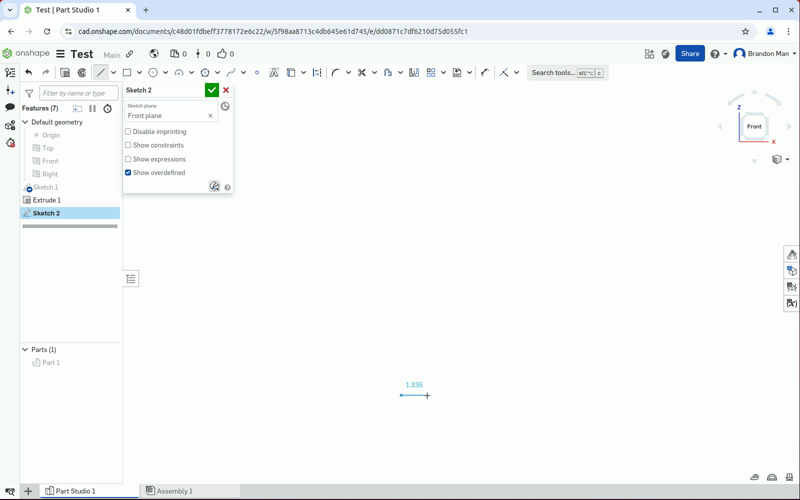
scroll(6)
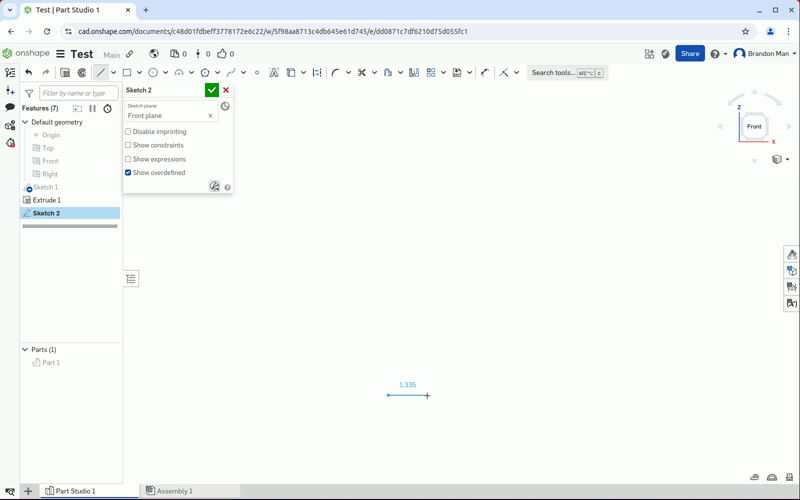
scroll(6)
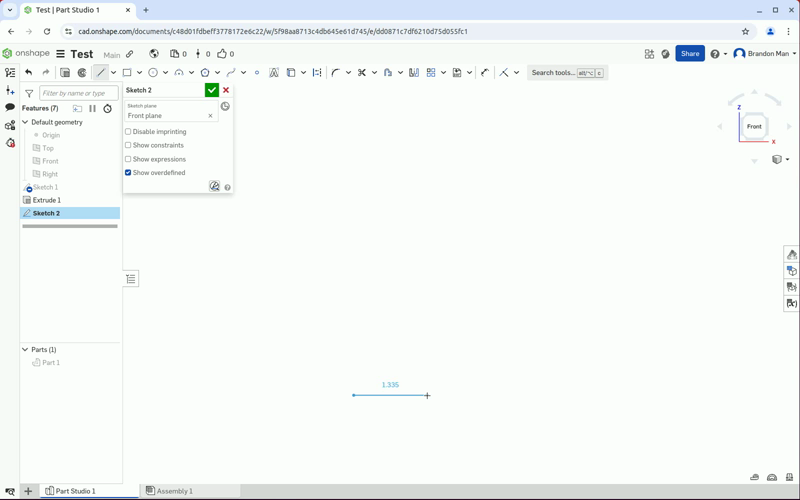
click(427, 395)
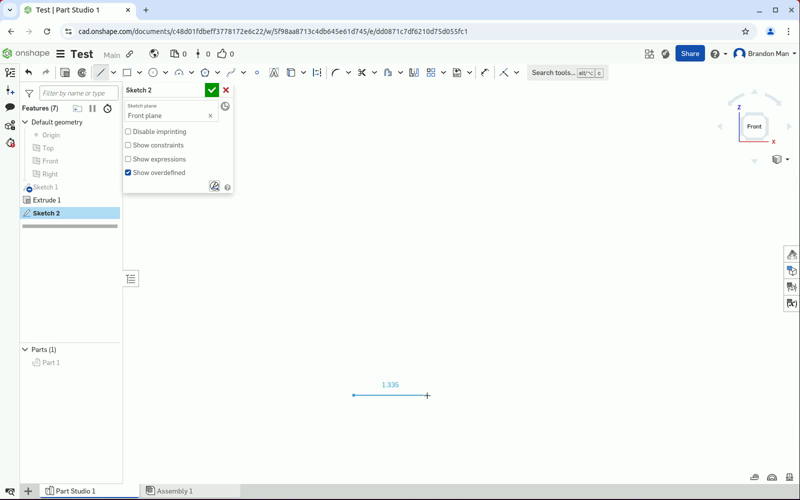
scroll(-6)
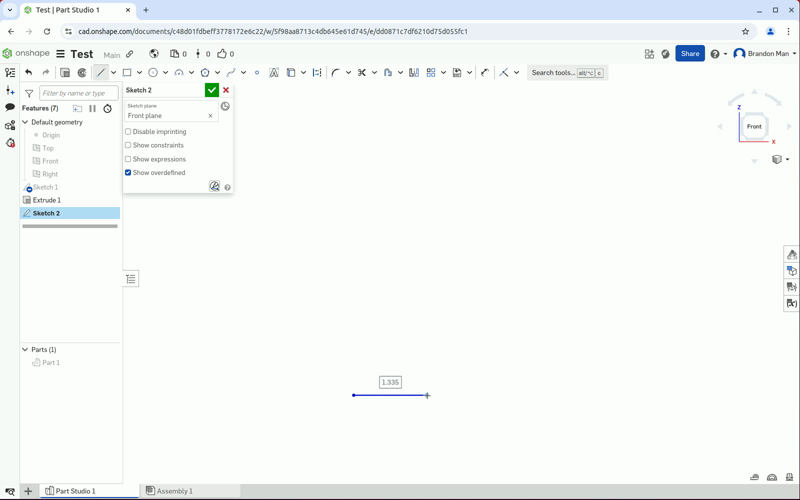
scroll(-6)
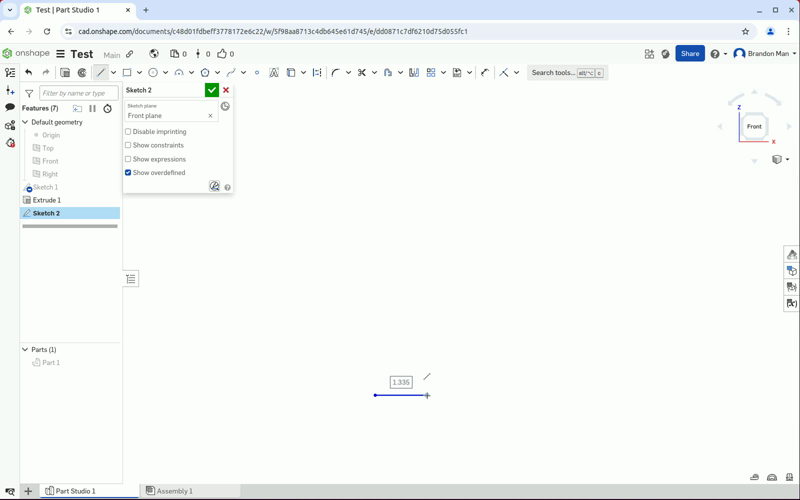
scroll(-6)
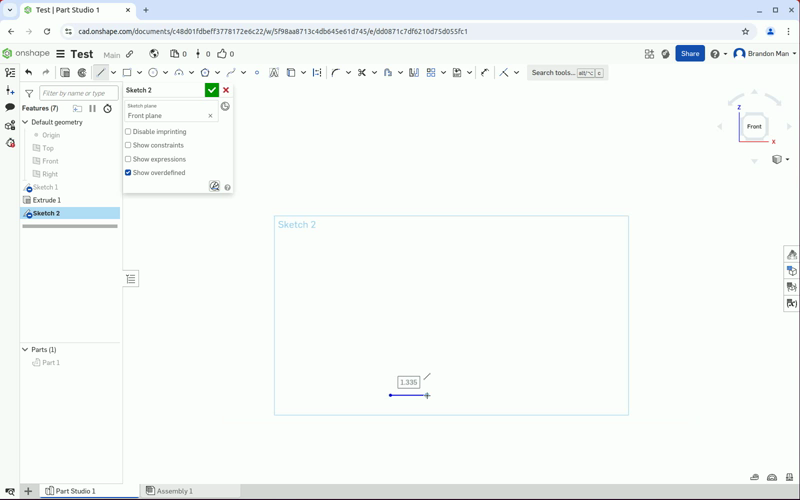
scroll(-6)
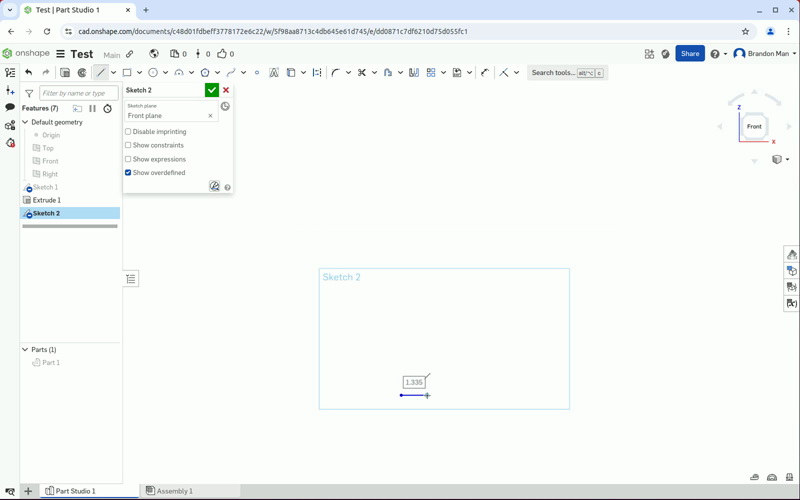
scroll(-6)
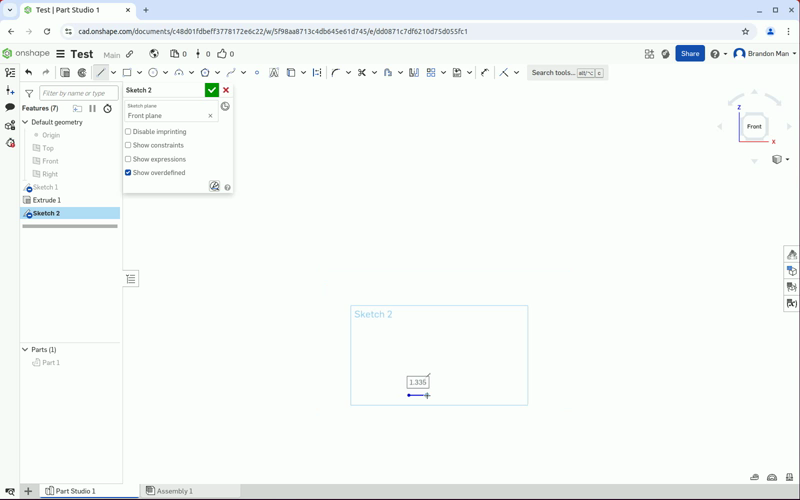
scroll(-6)
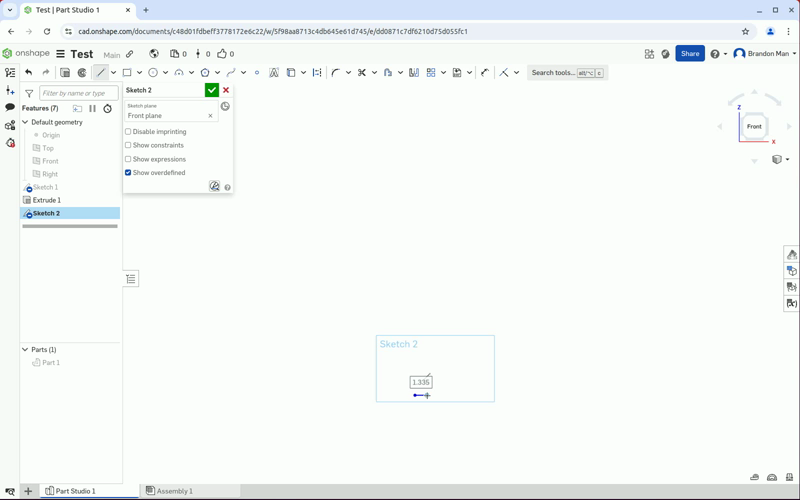
scroll(-6)
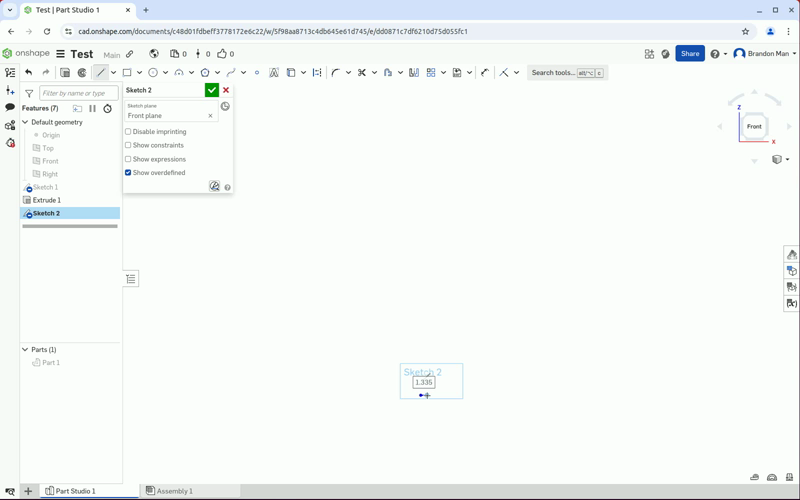
key_up(shift)
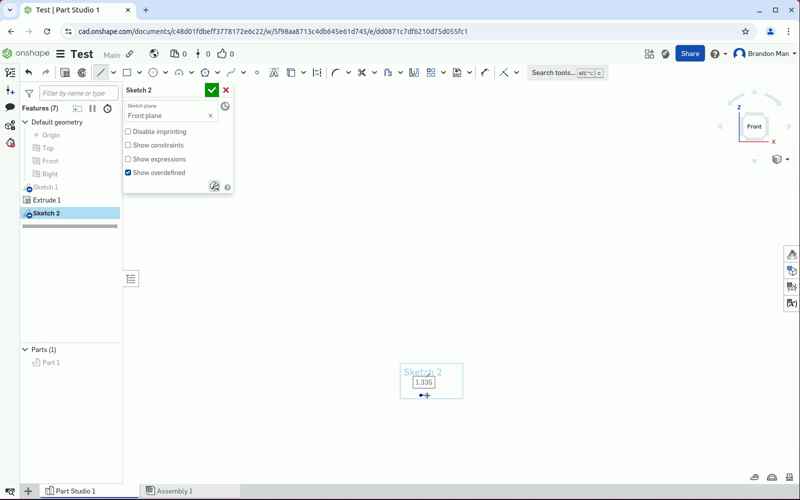
key_down(shift)
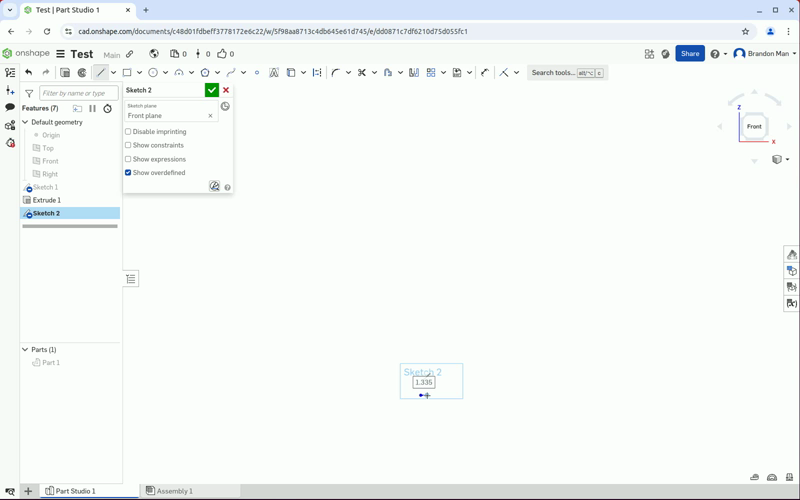
mouse_move(457, 395)
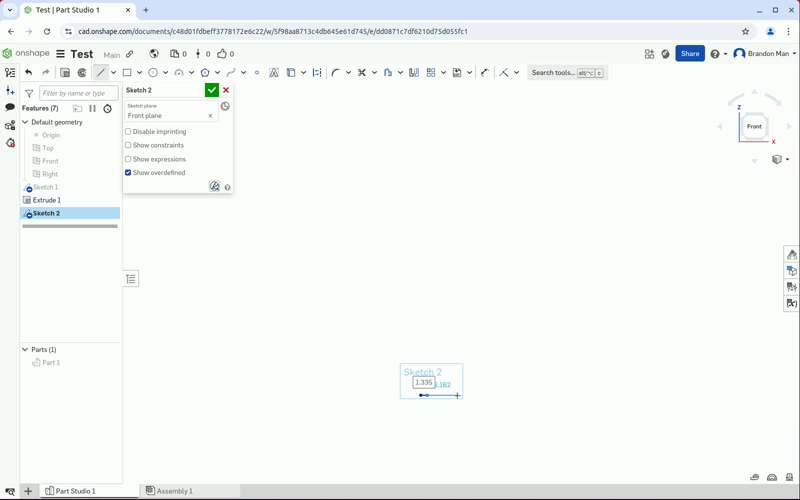
mouse_move(427, 376)
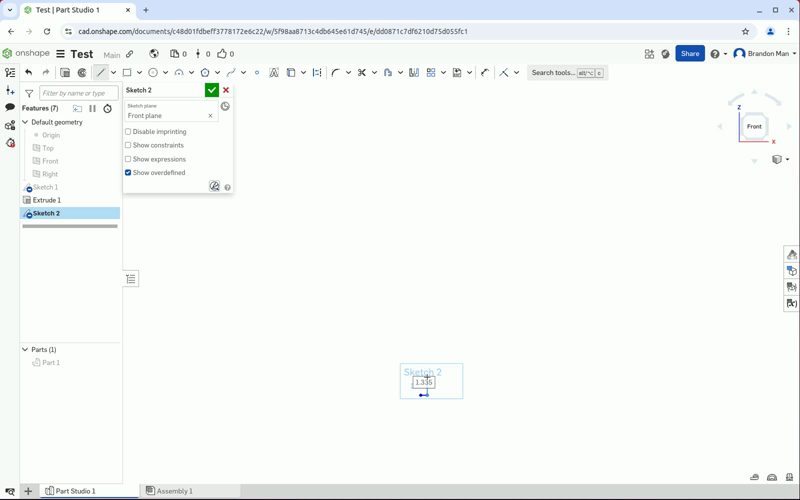
click(427, 376)
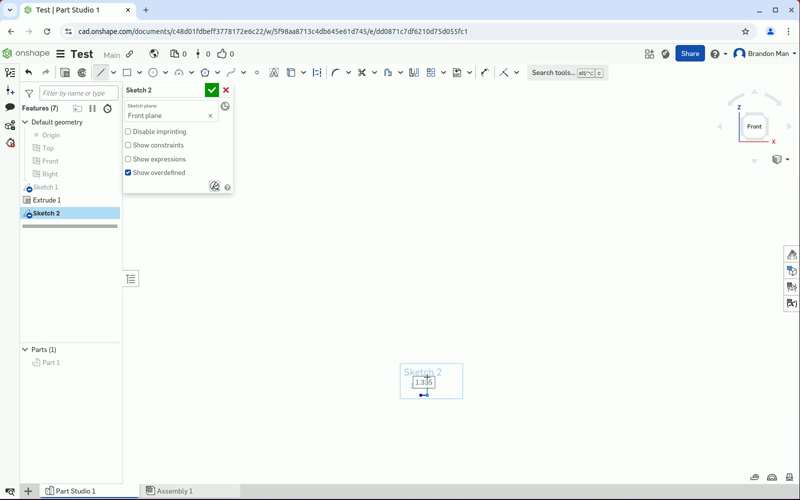
key_up(shift)
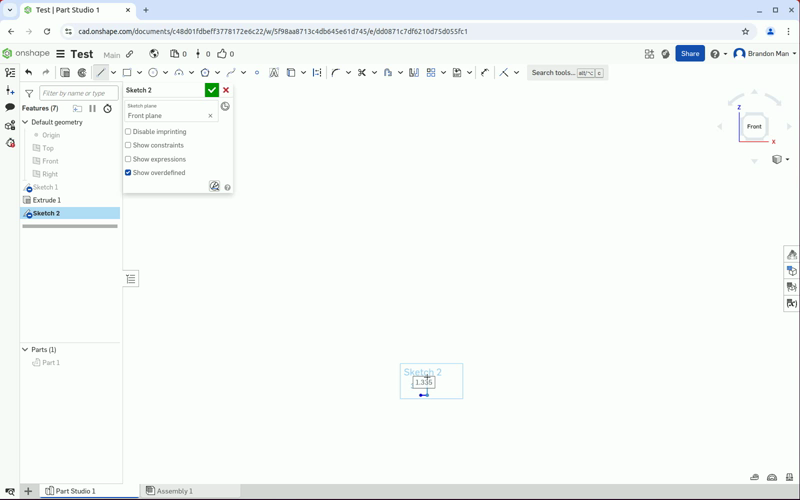
key_down(shift)
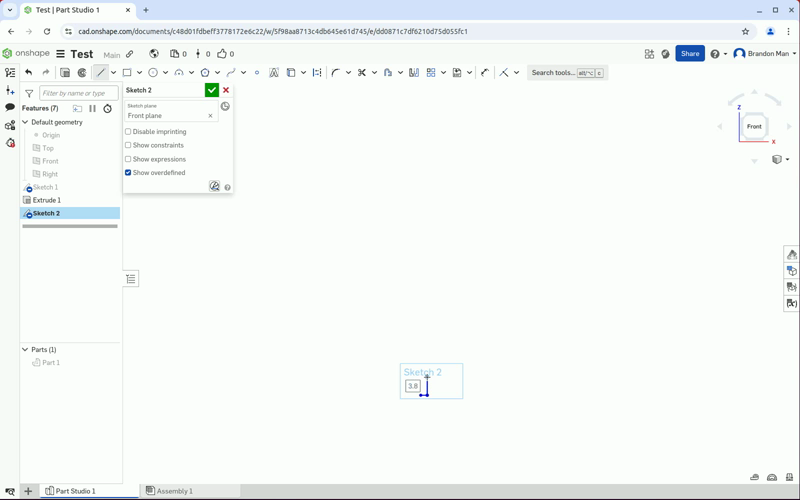
mouse_move(457, 376)
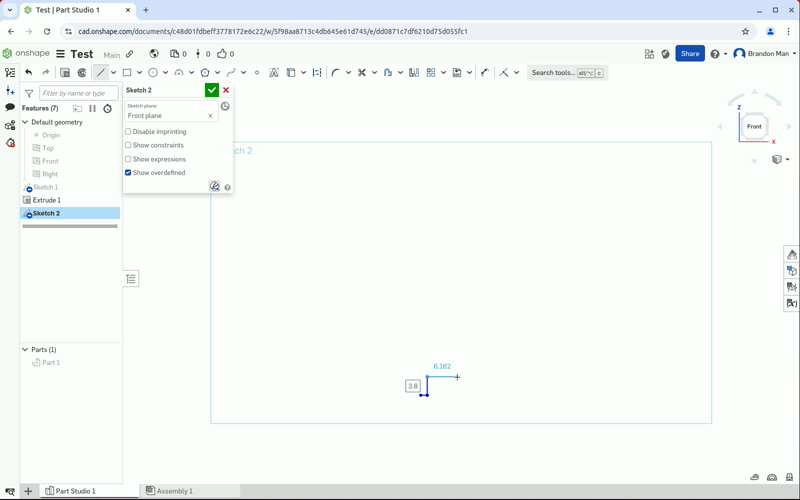
mouse_move(420, 376)
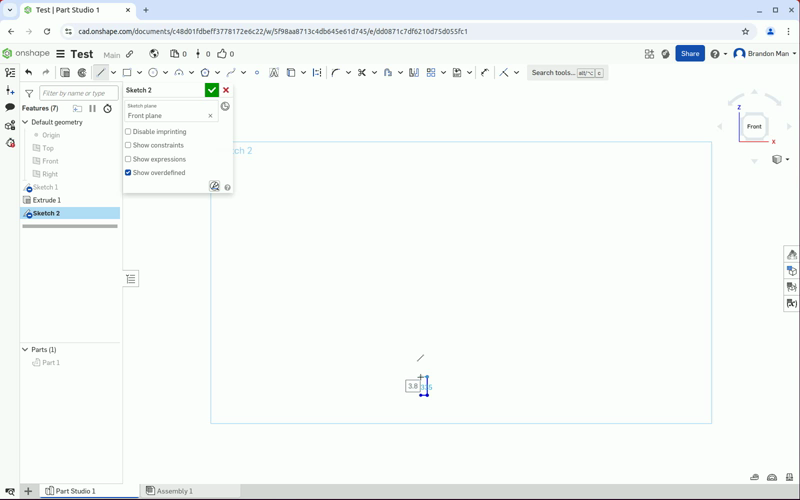
scroll(6)
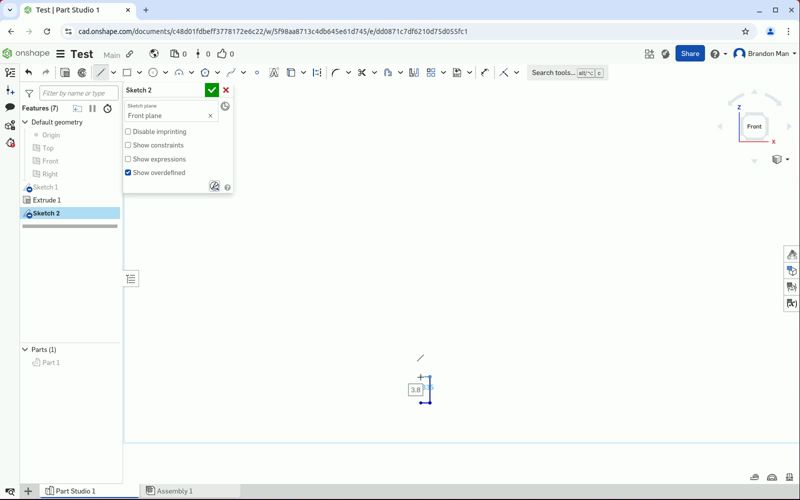
scroll(6)
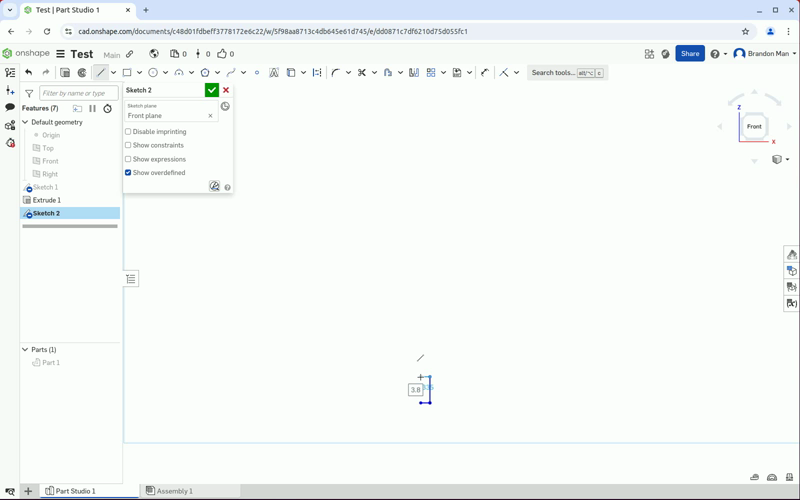
scroll(6)
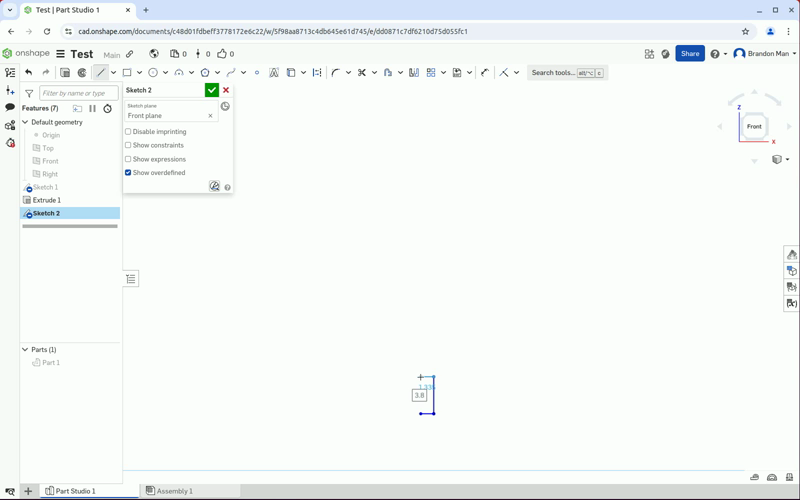
scroll(6)
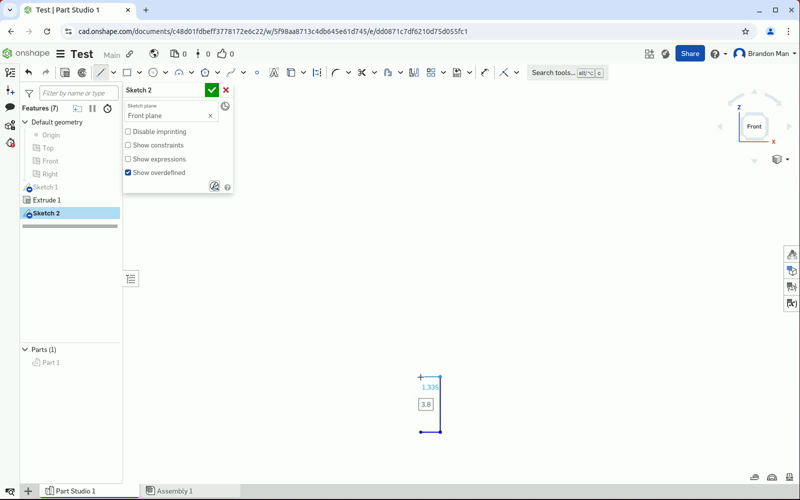
scroll(6)
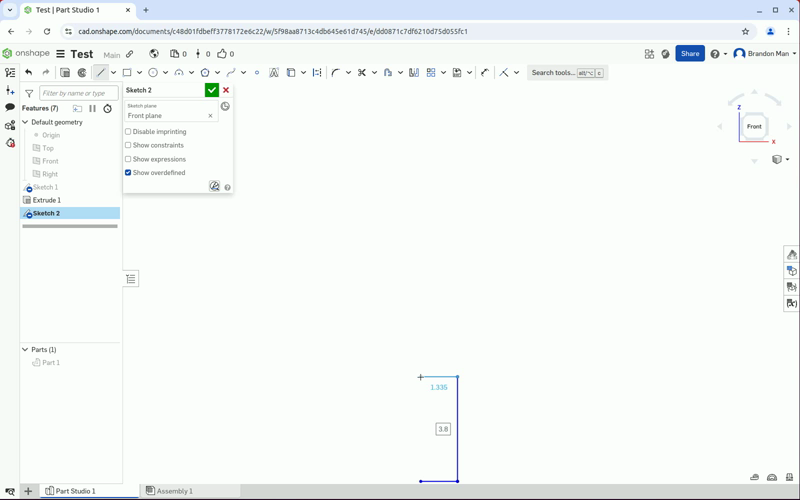
scroll(6)
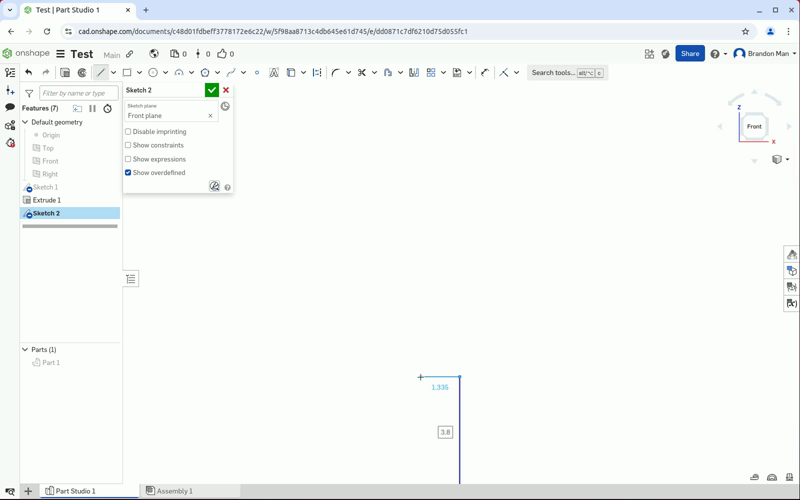
scroll(6)
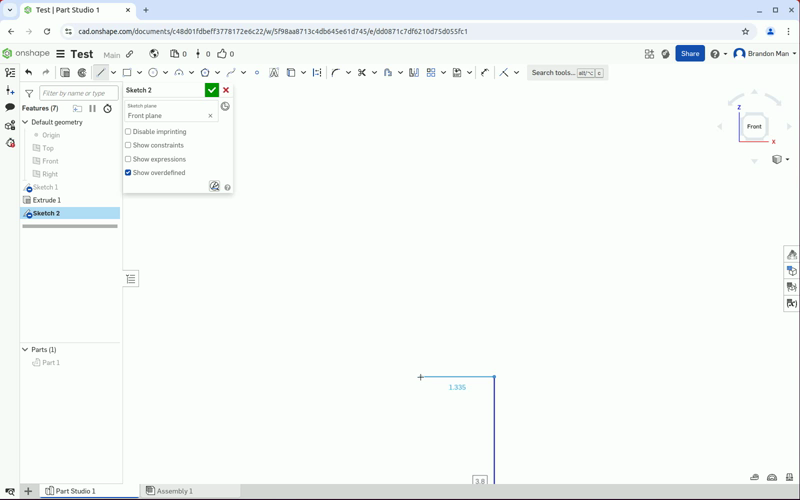
click(420, 376)
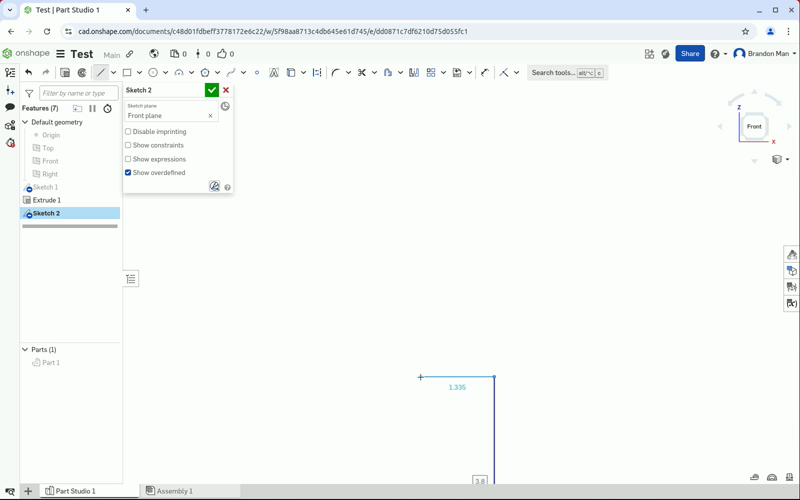
scroll(-6)
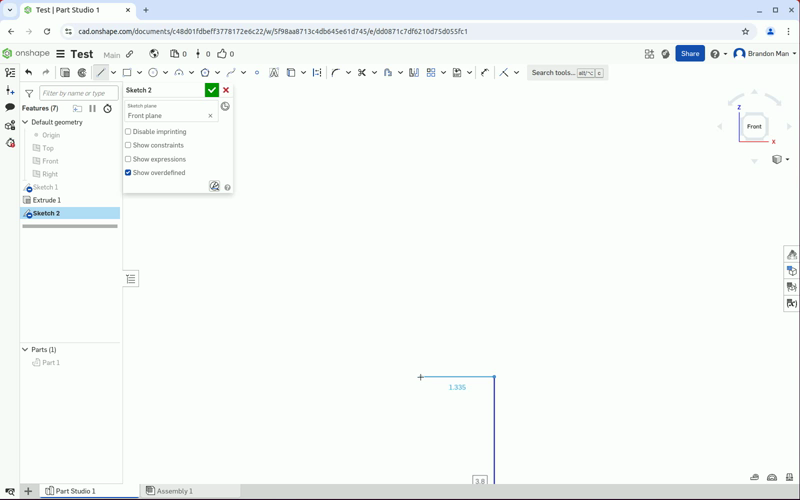
scroll(-6)
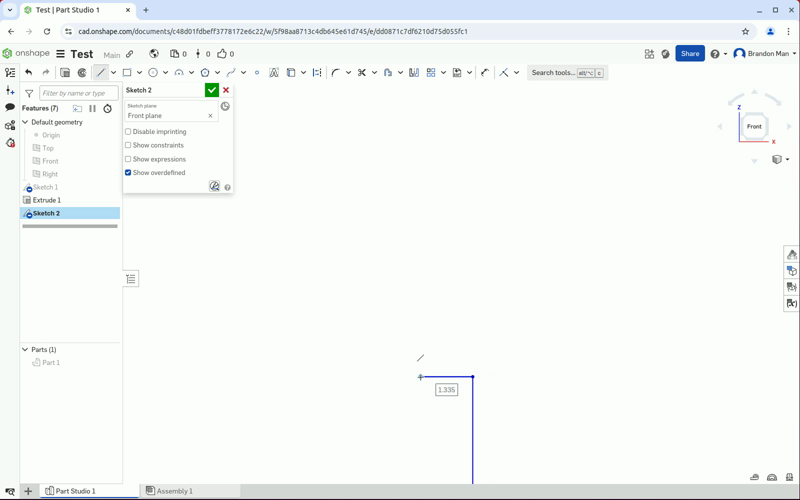
scroll(-6)
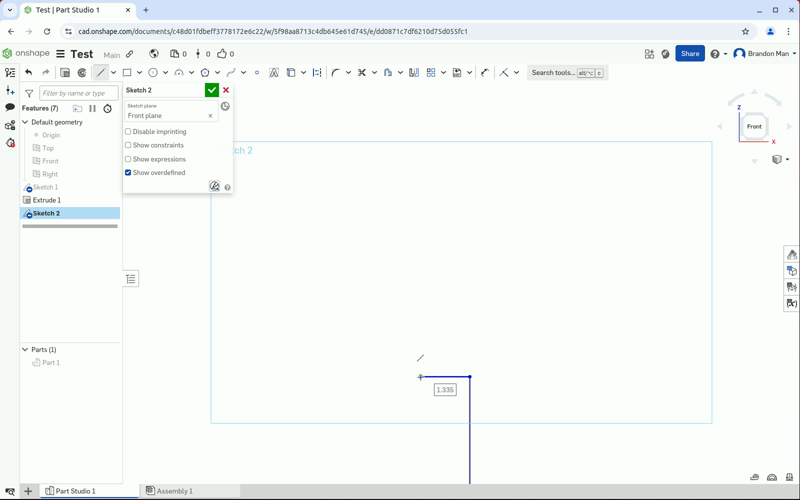
scroll(-6)
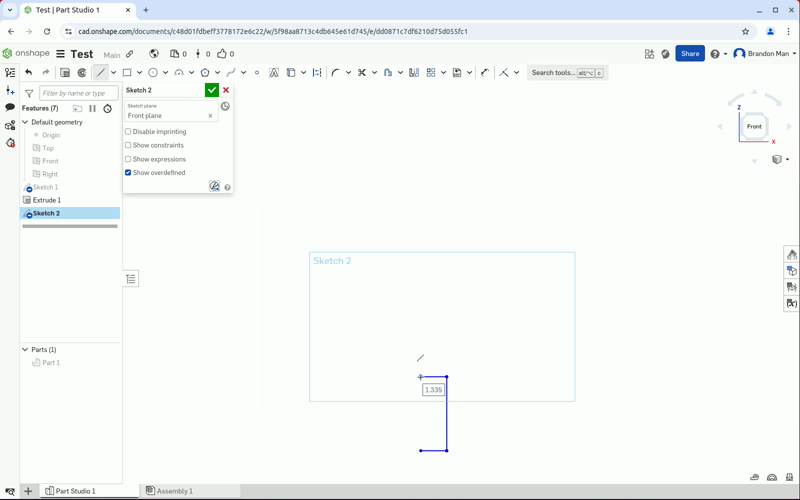
scroll(-6)
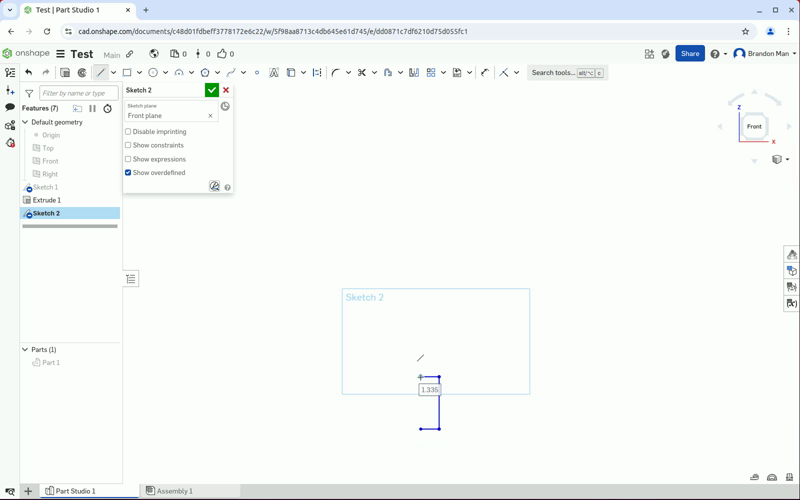
scroll(-6)
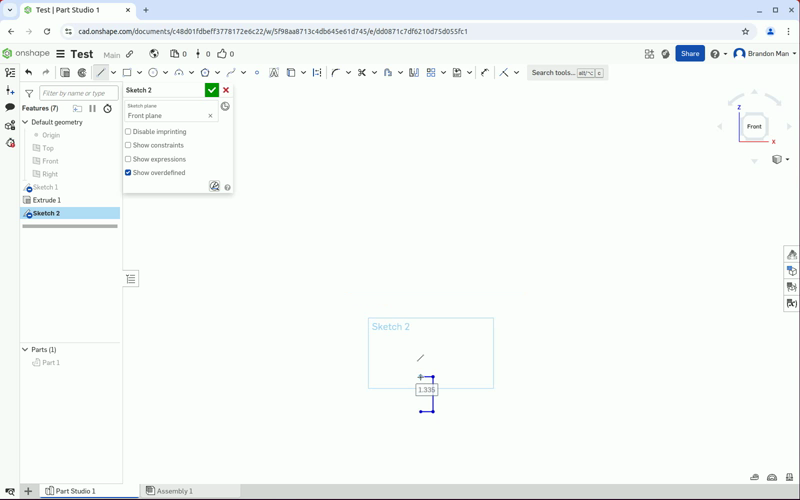
scroll(-6)
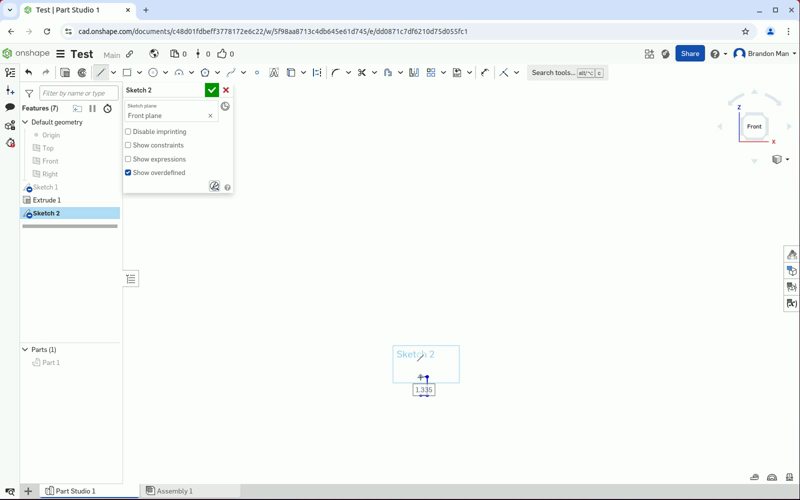
key_up(shift)
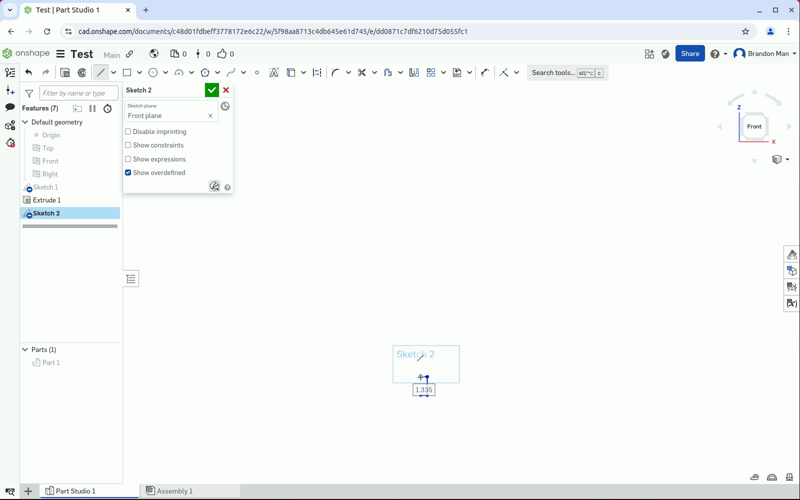
mouse_move(450, 376)
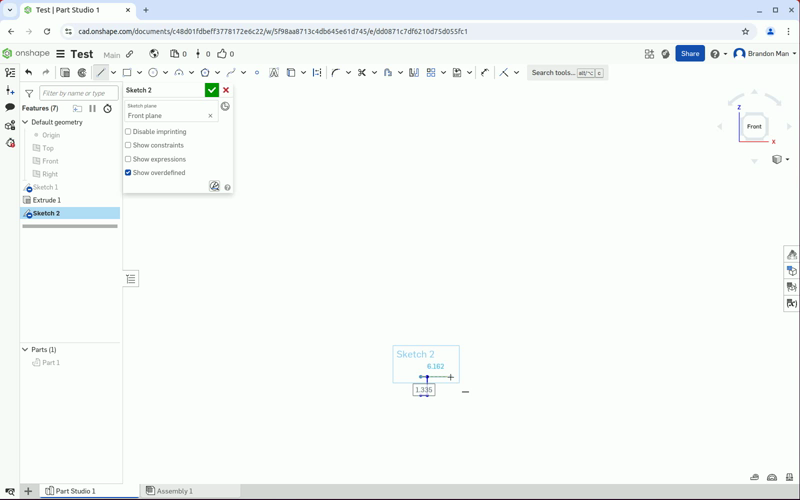
key_down(shift)
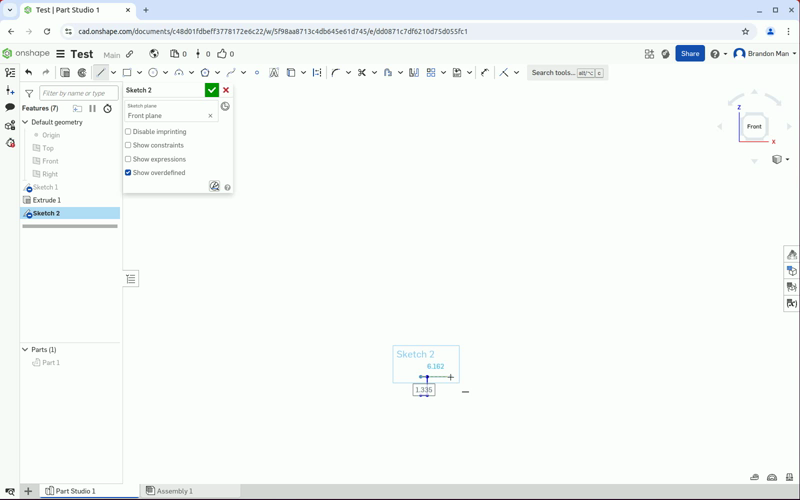
mouse_move(420, 395)
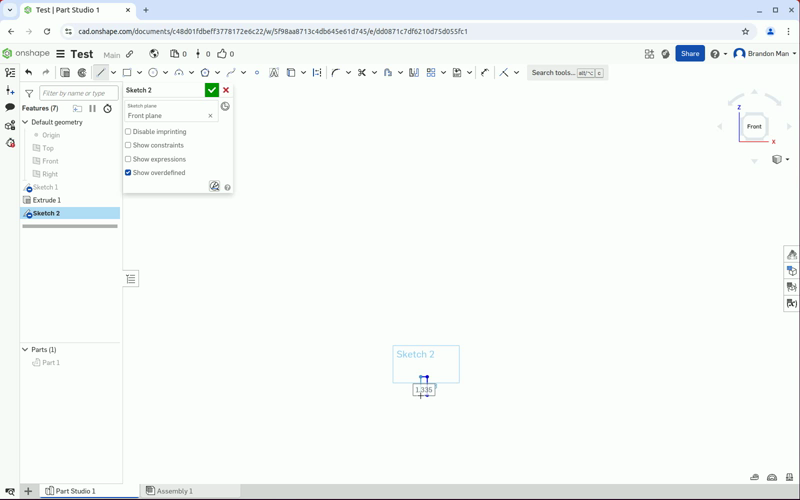
key_up(shift)
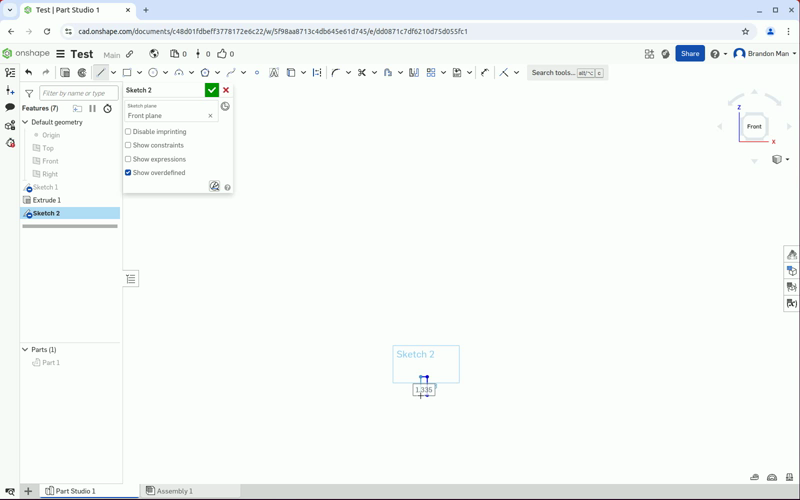
click(420, 395)
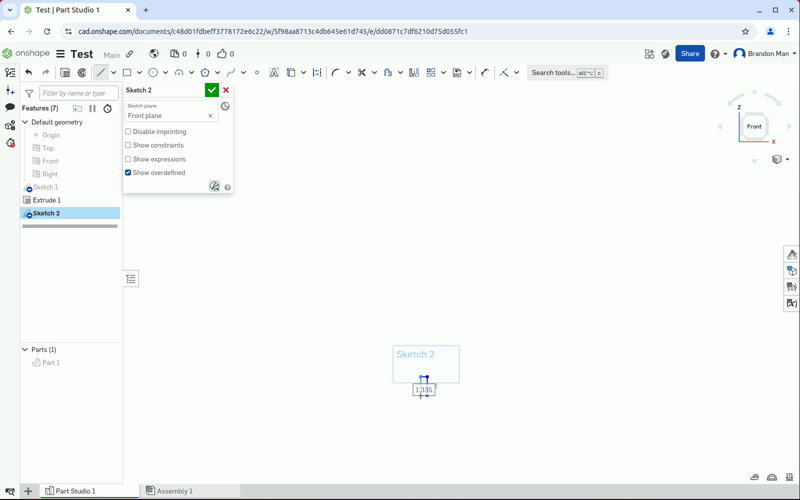
key(esc)
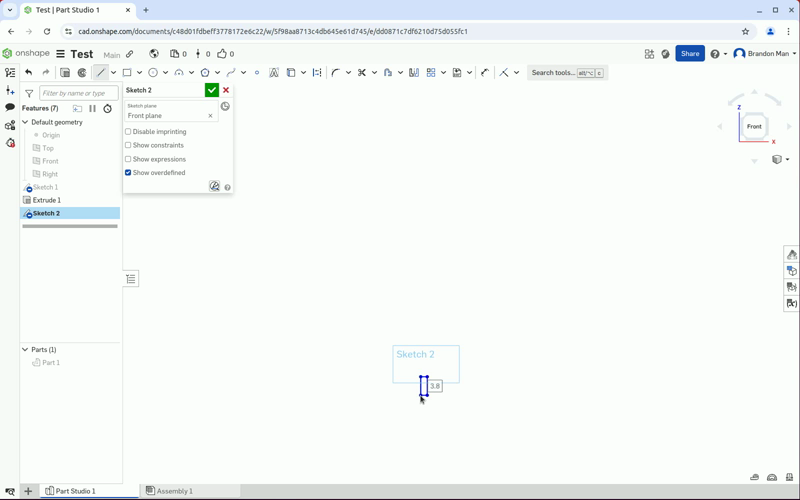
mouse_move(426, 383)
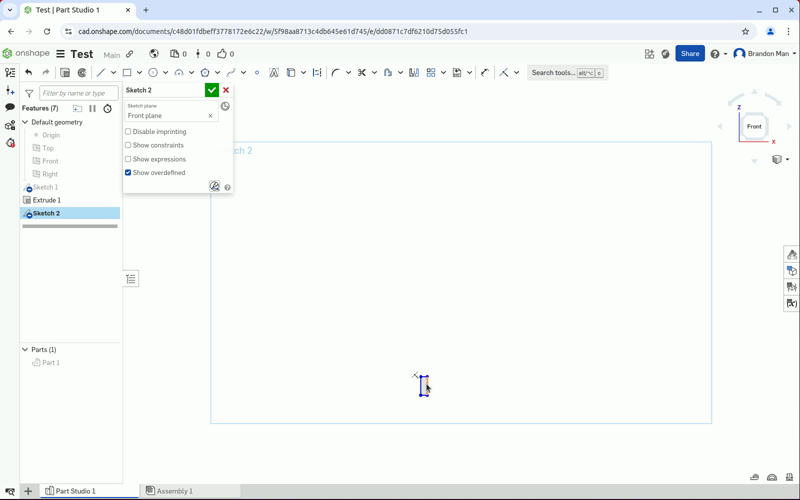
scroll(6)
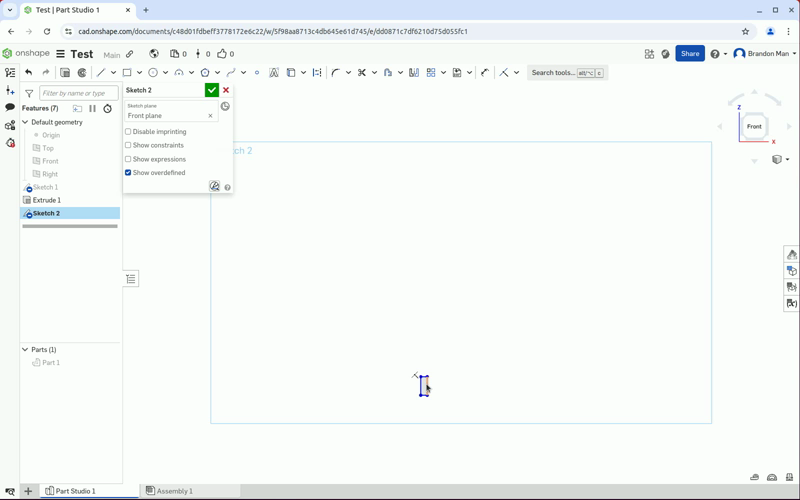
scroll(6)
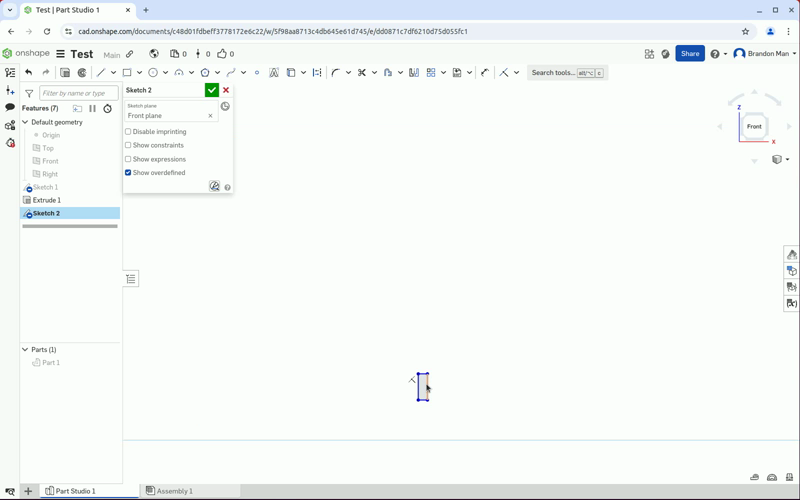
scroll(6)
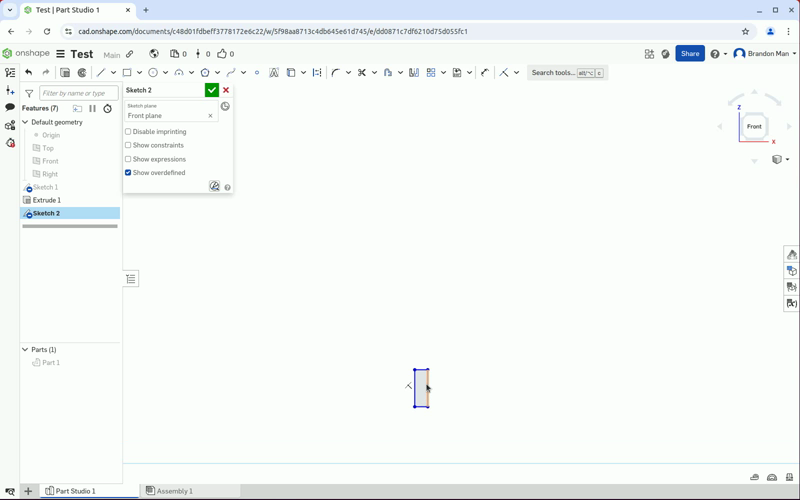
scroll(6)
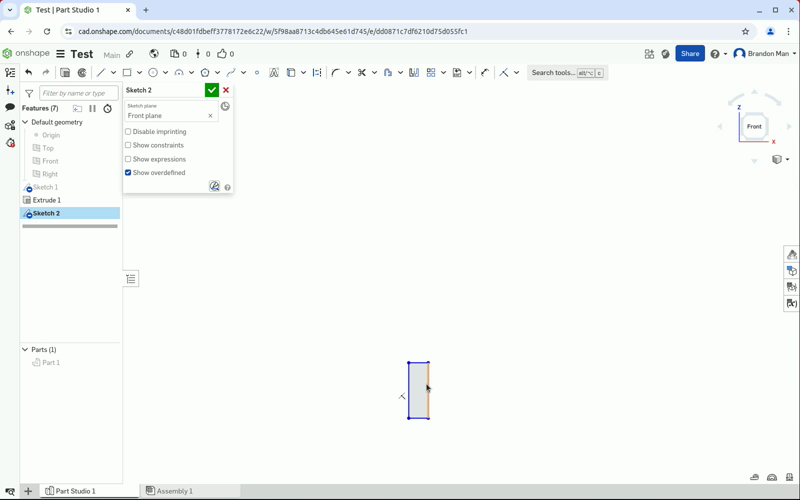
scroll(6)
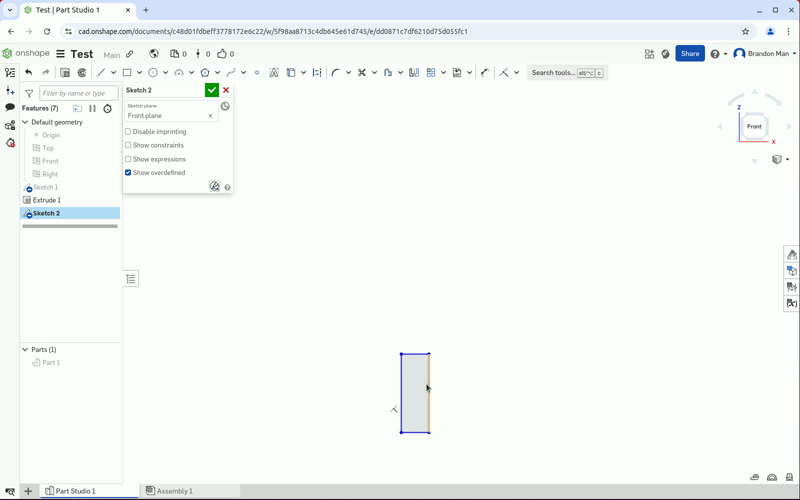
scroll(6)
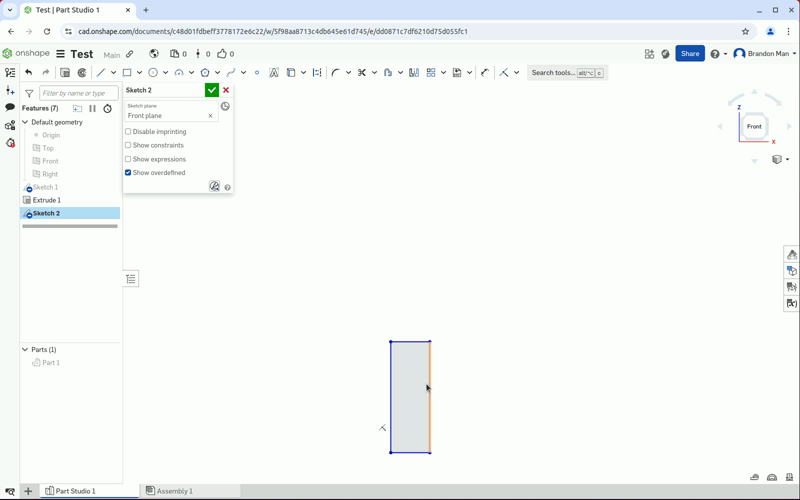
scroll(6)
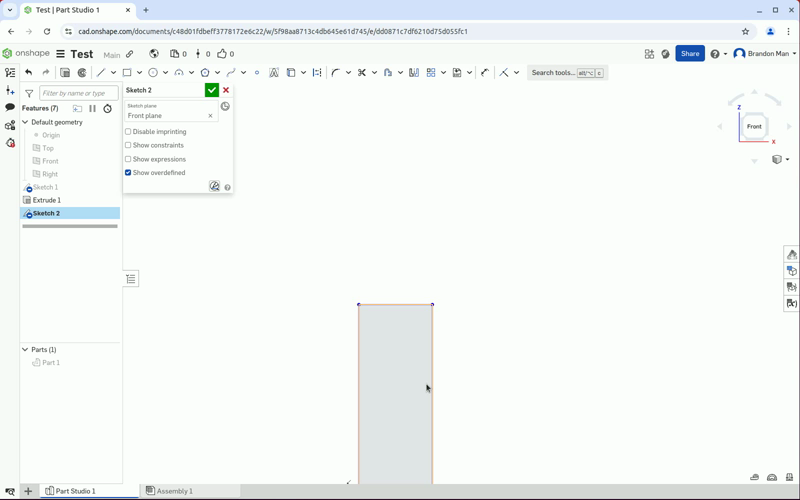
click(426, 383)
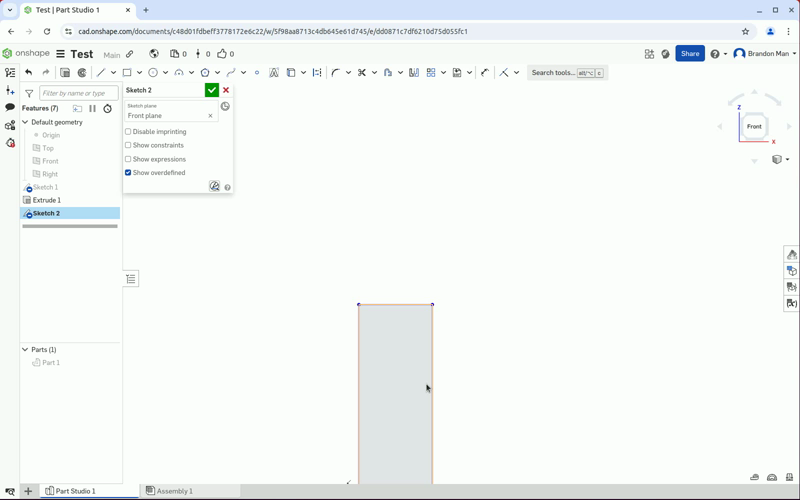
scroll(-6)
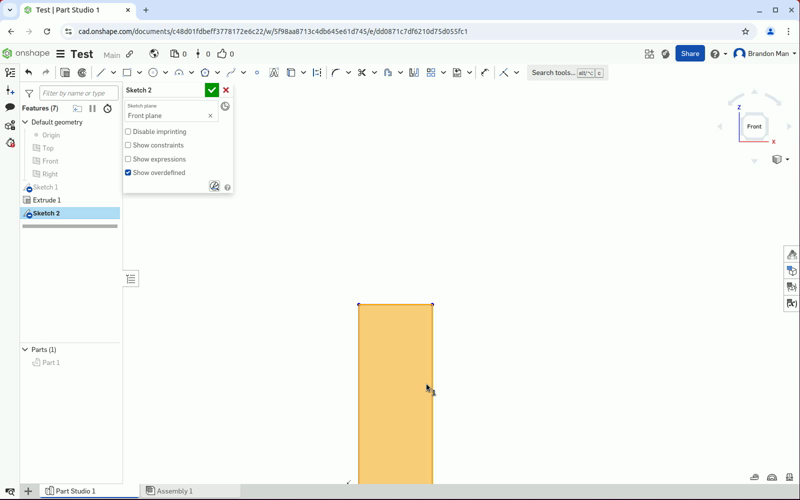
scroll(-6)
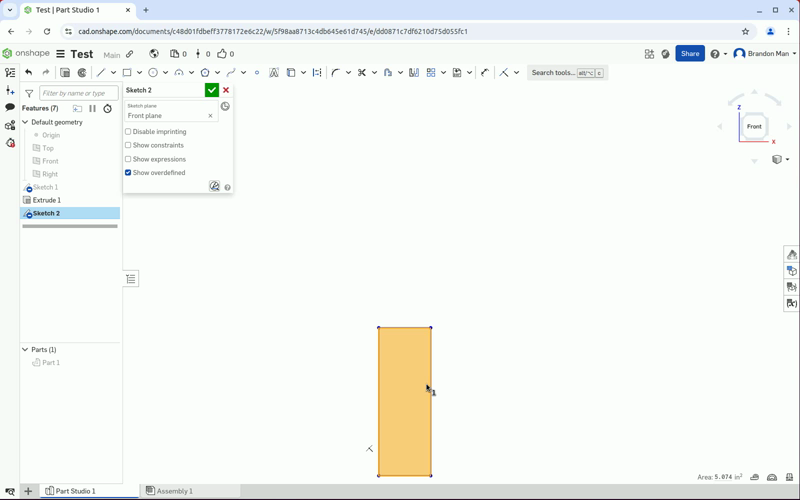
scroll(-6)
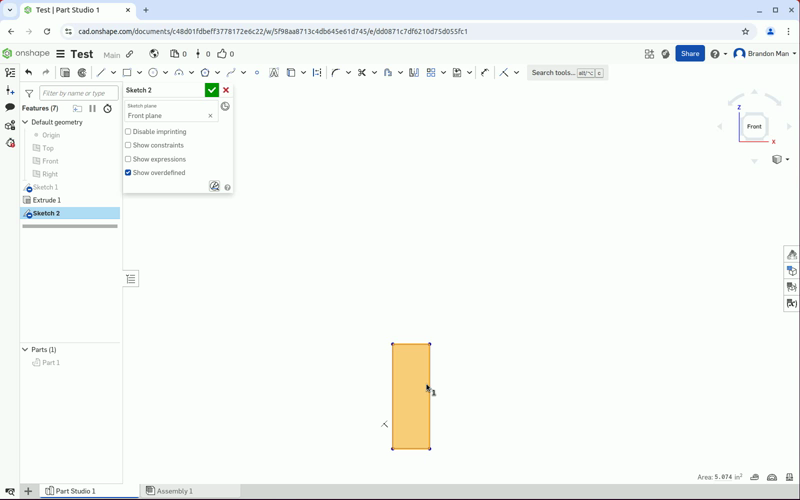
scroll(-6)
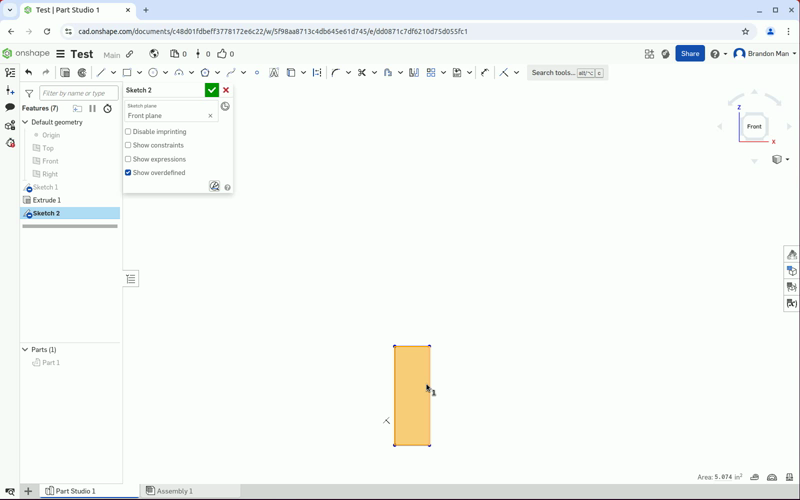
scroll(-6)
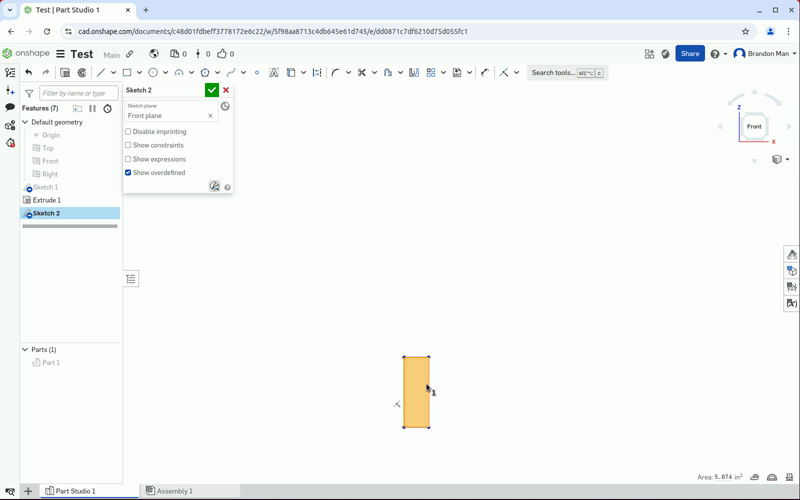
scroll(-6)
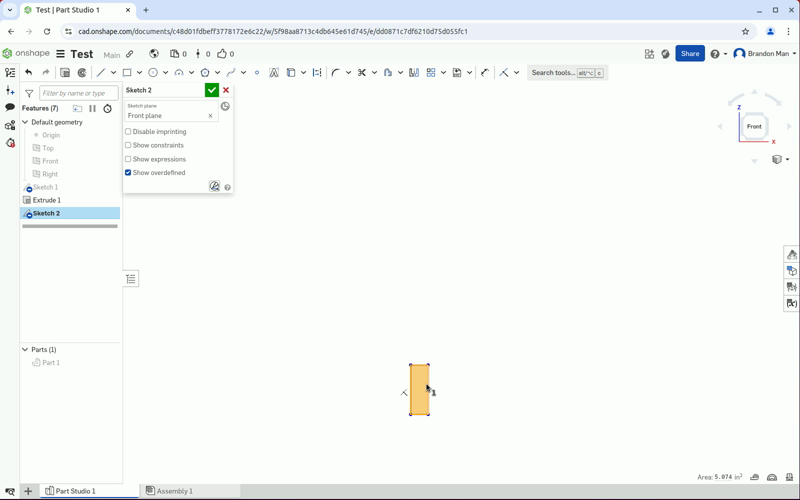
scroll(-6)
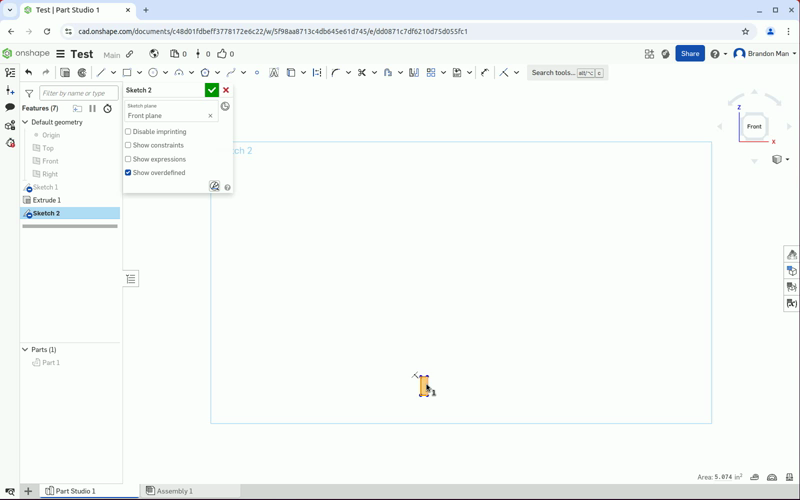
mouse_move(73, 352)
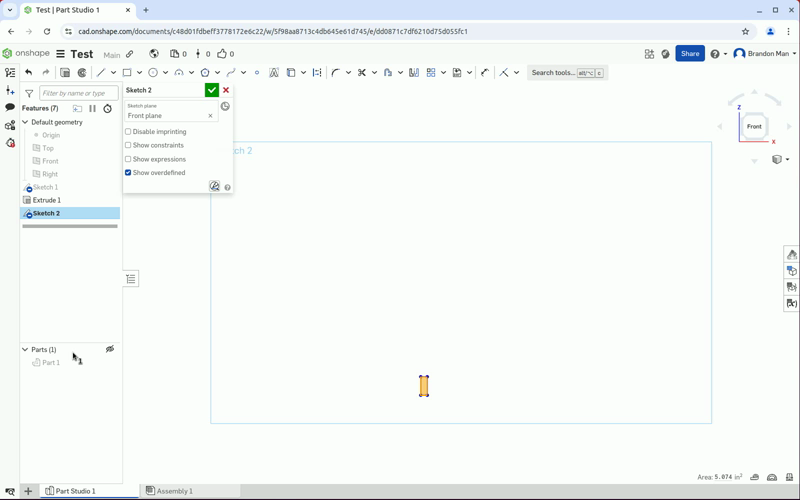
key(shift+y)
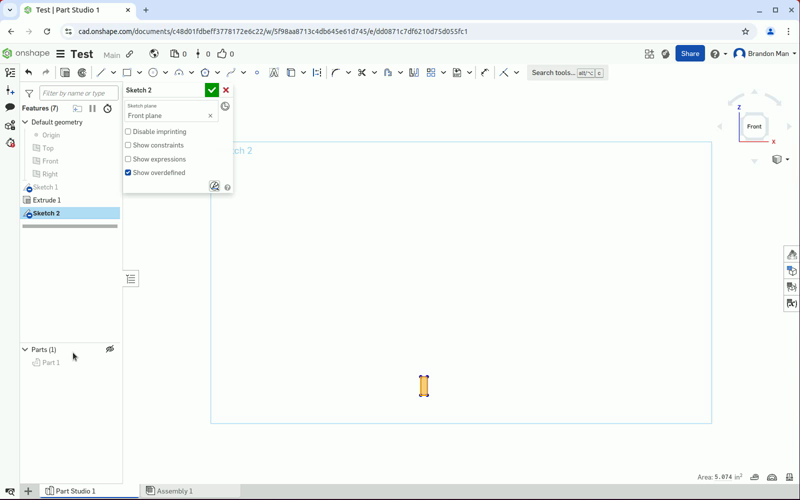
key(shift+e)
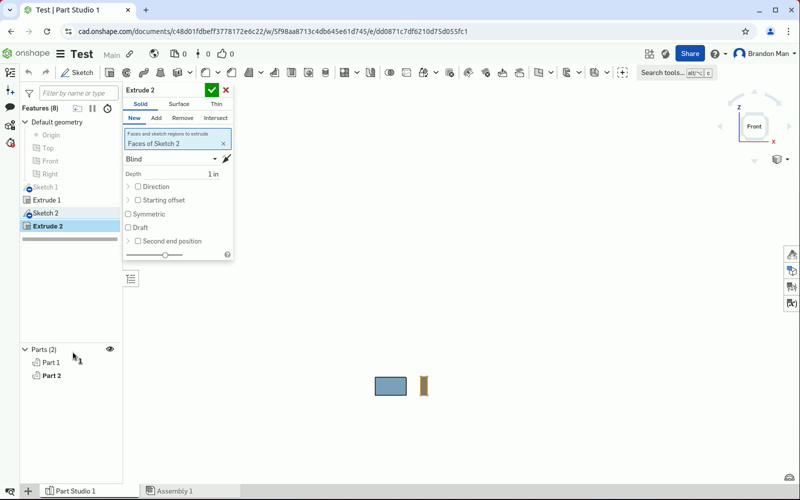
mouse_move(143, 106)
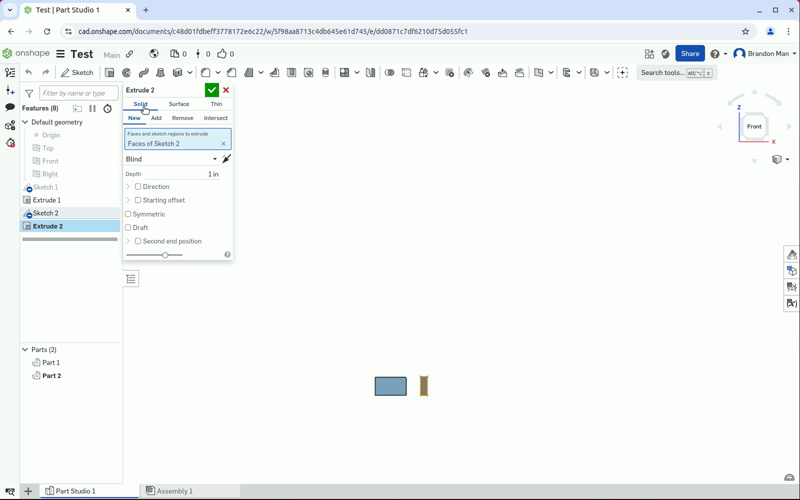
click(143, 106)
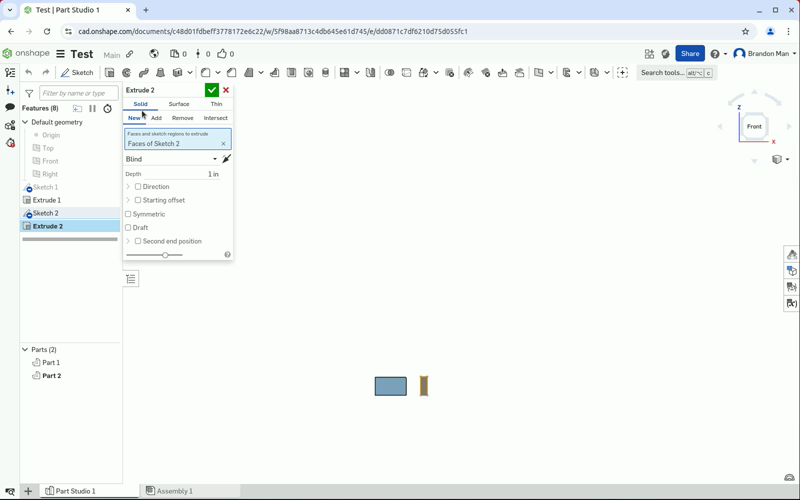
mouse_move(137, 120)
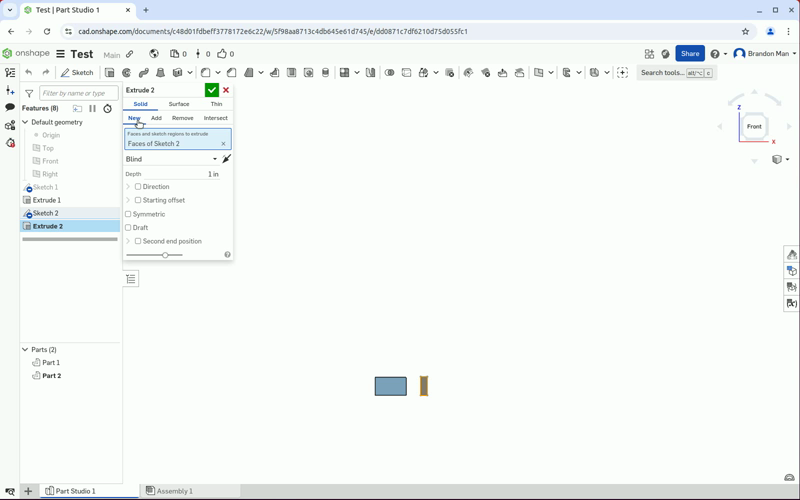
click(137, 120)
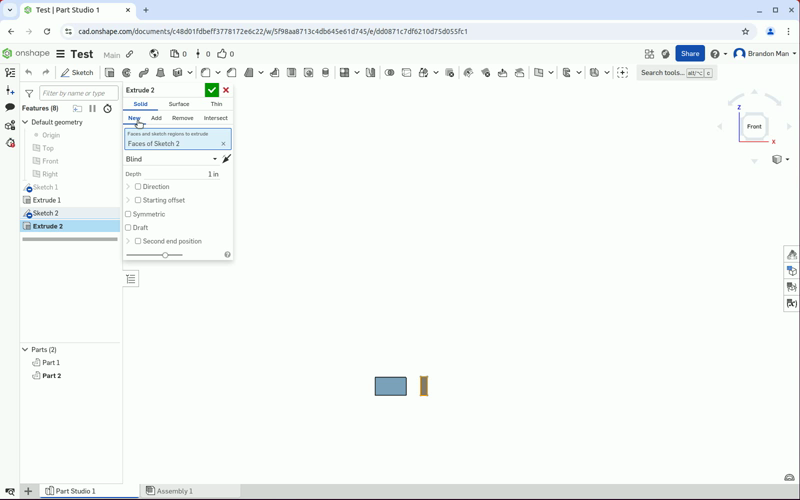
key(tab, 4)
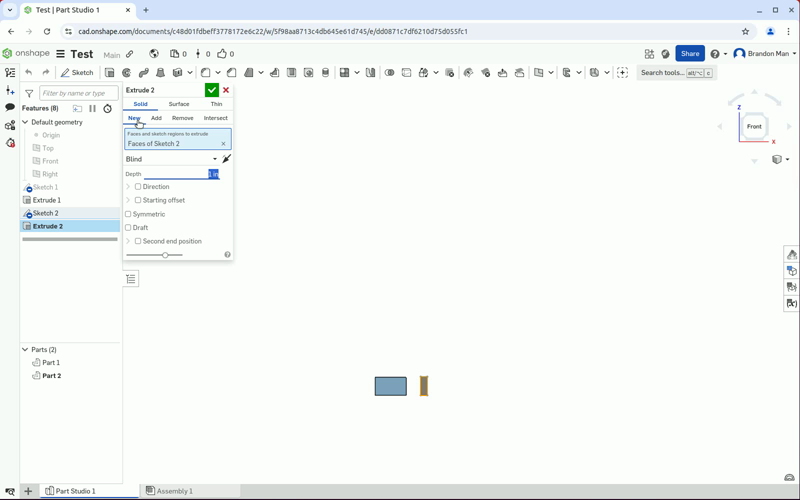
text(23.108)
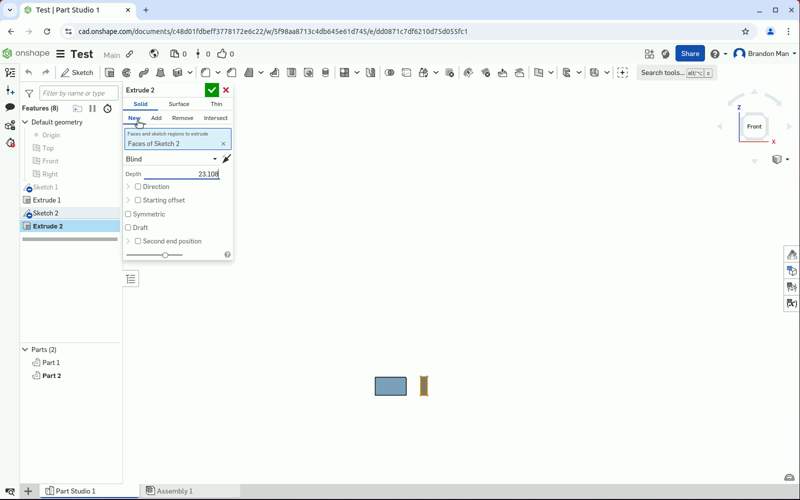
key(enter)
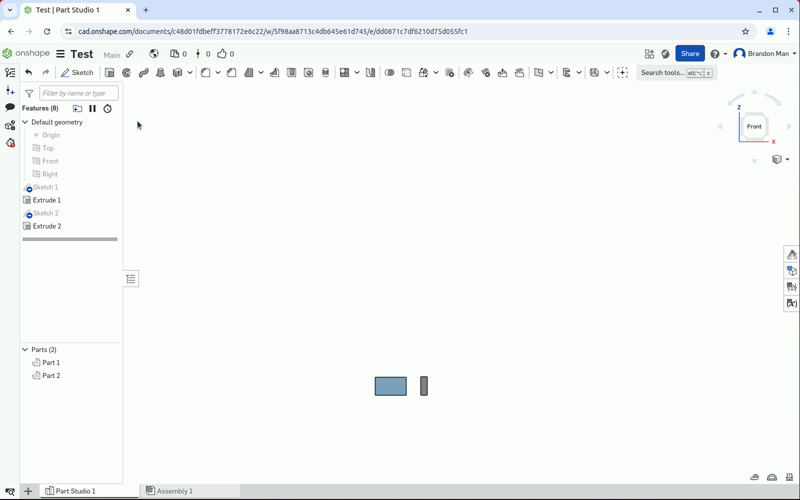
key(shift+h)
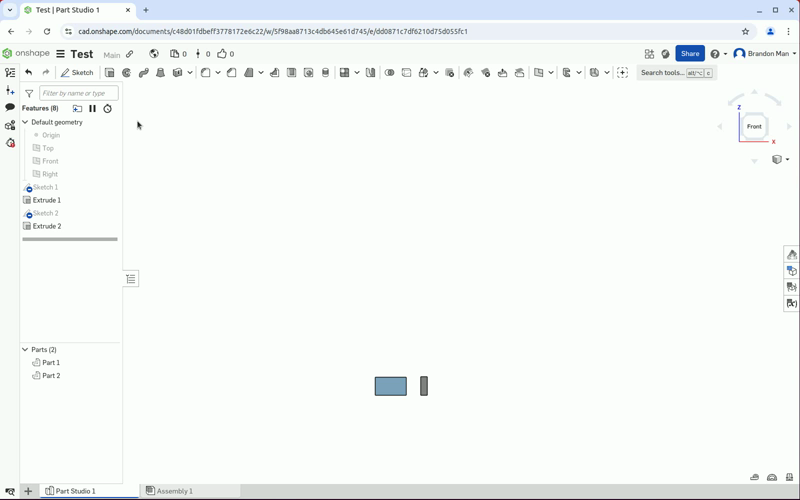
key(shift+h)
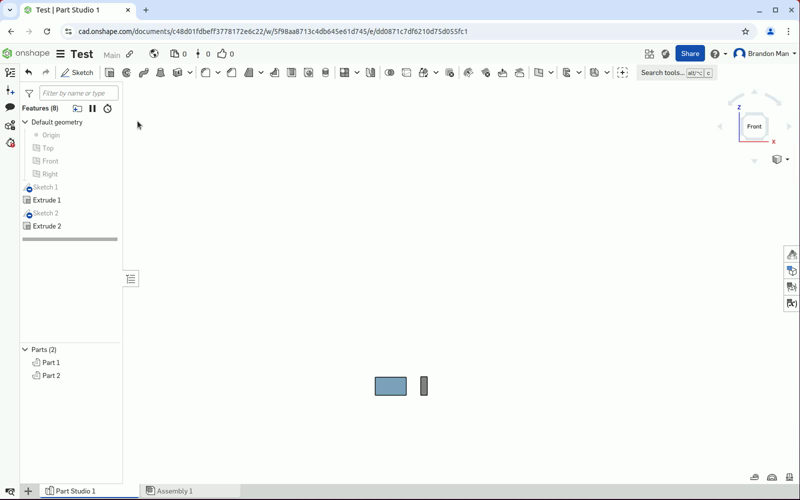
mouse_move(73, 189)
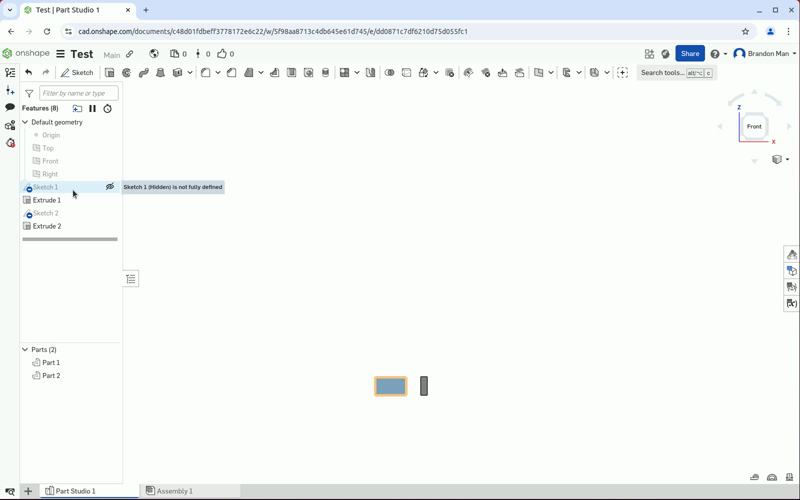
click(73, 189)
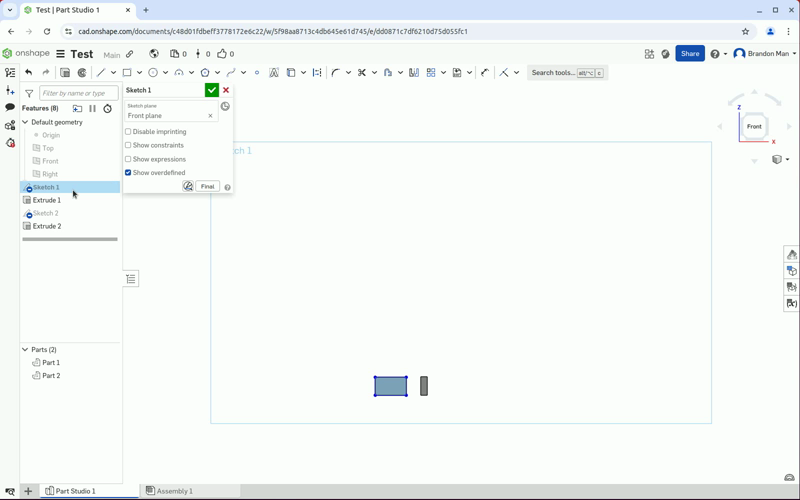
mouse_move(229, 92)
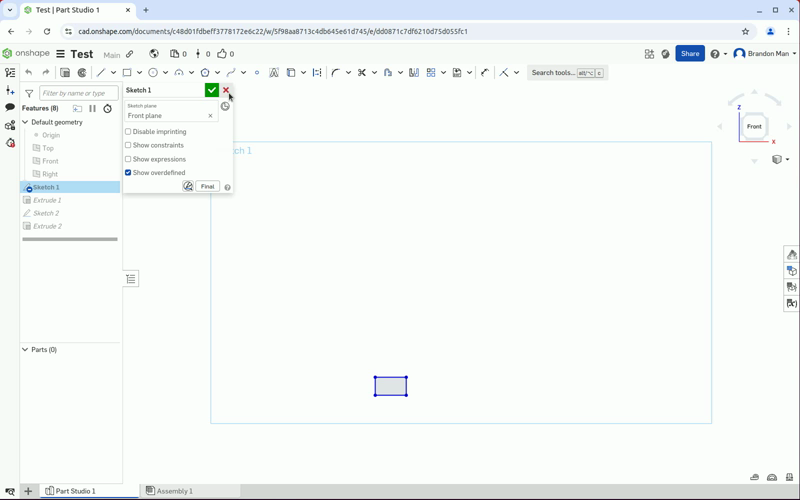
click(229, 92)
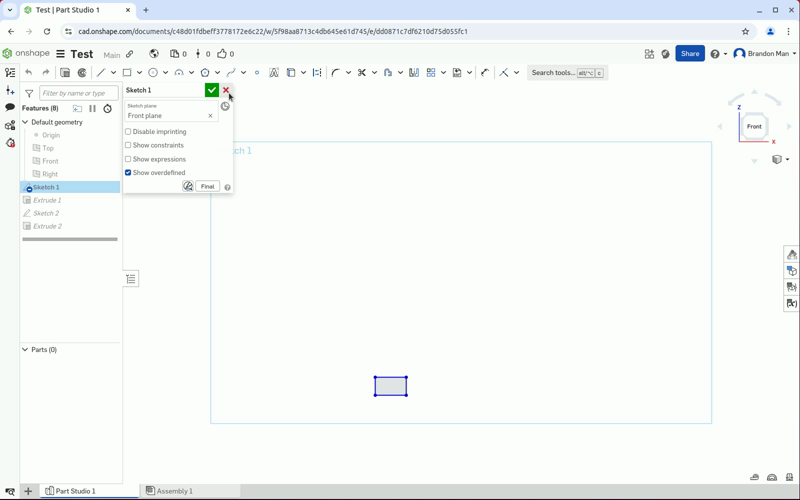
key(shift+s)
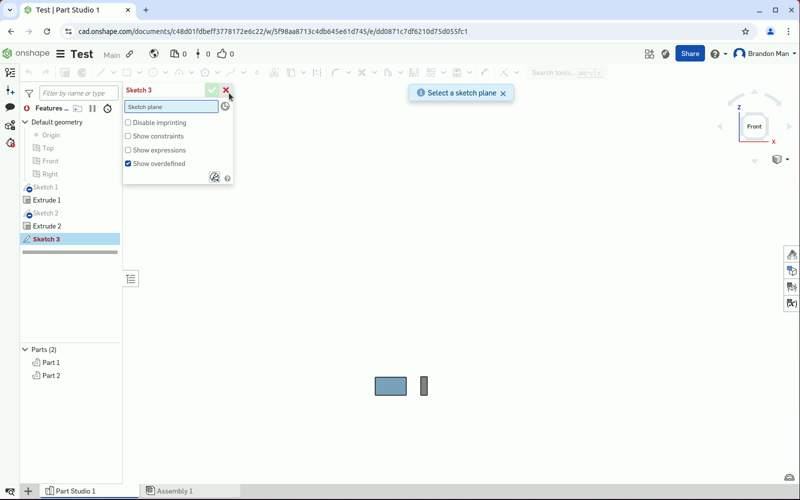
mouse_move(73, 163)
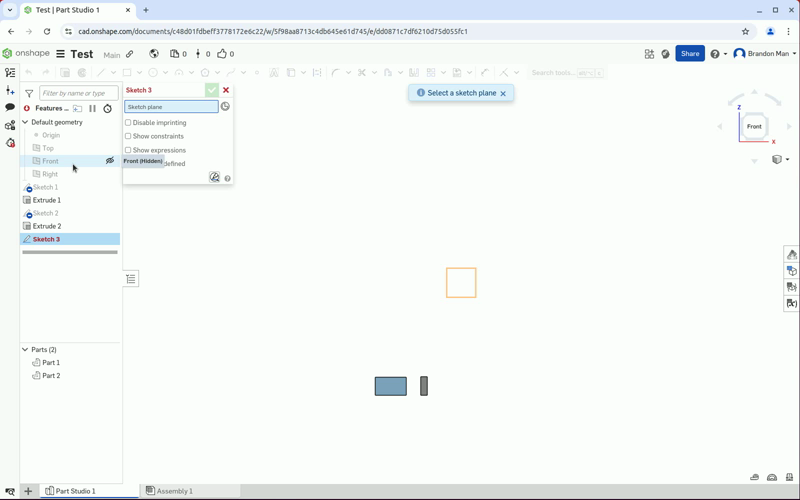
click(73, 163)
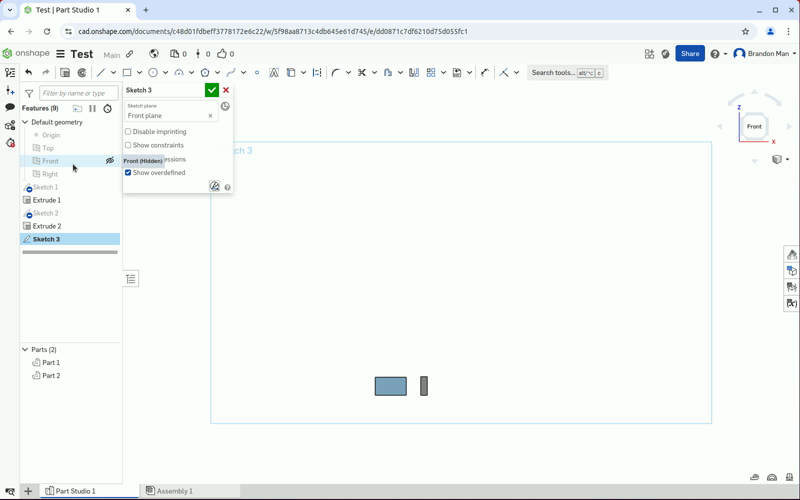
mouse_move(73, 352)
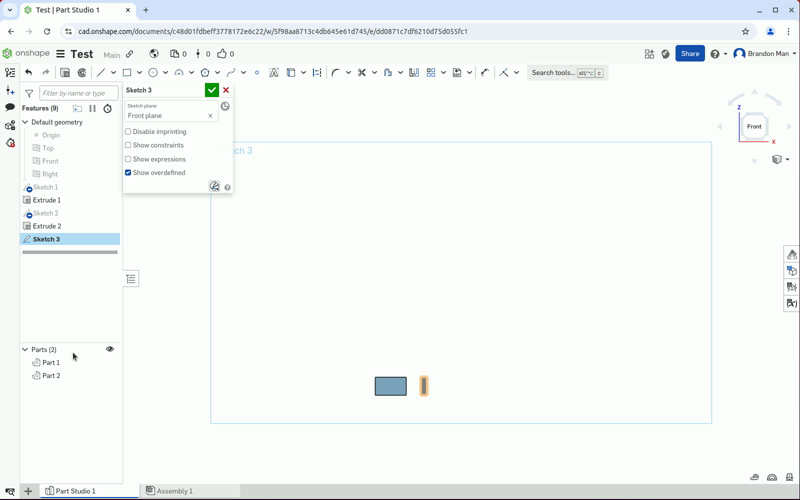
key(y)
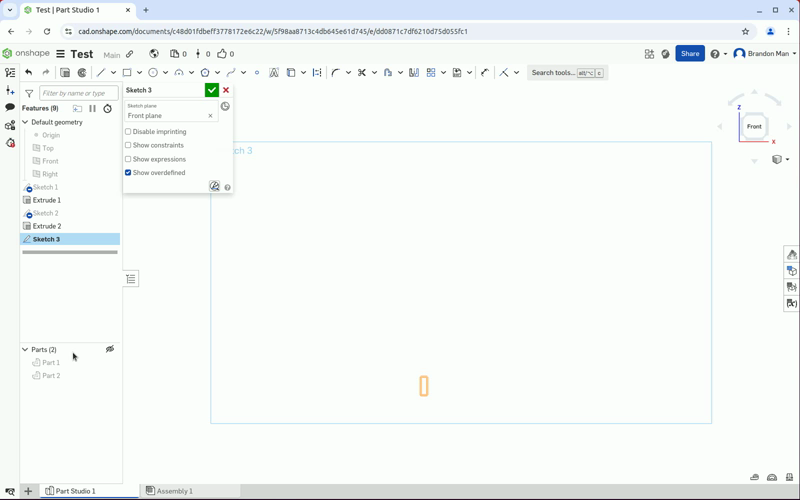
key(l)
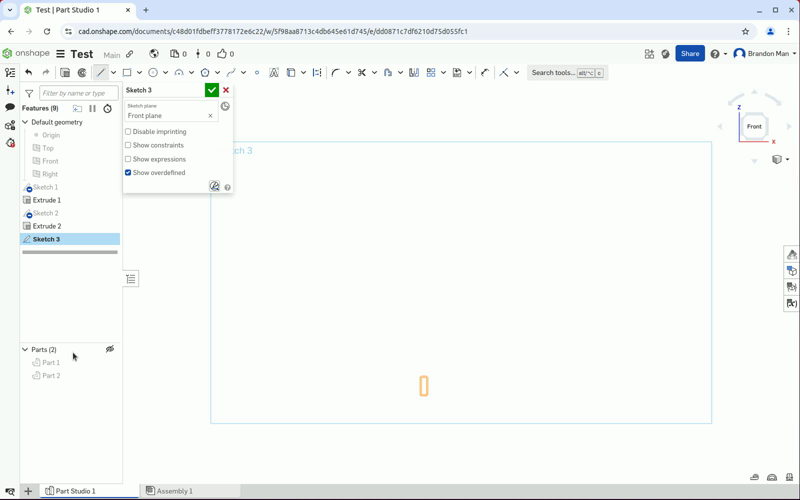
key_down(shift)
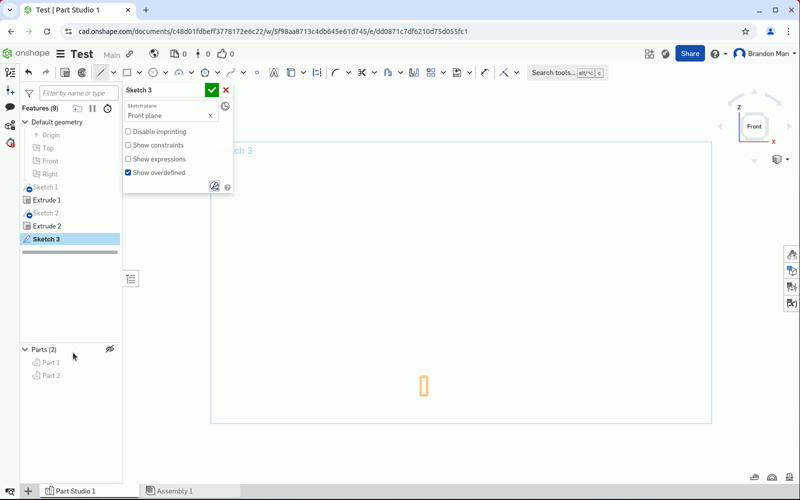
mouse_move(426, 395)
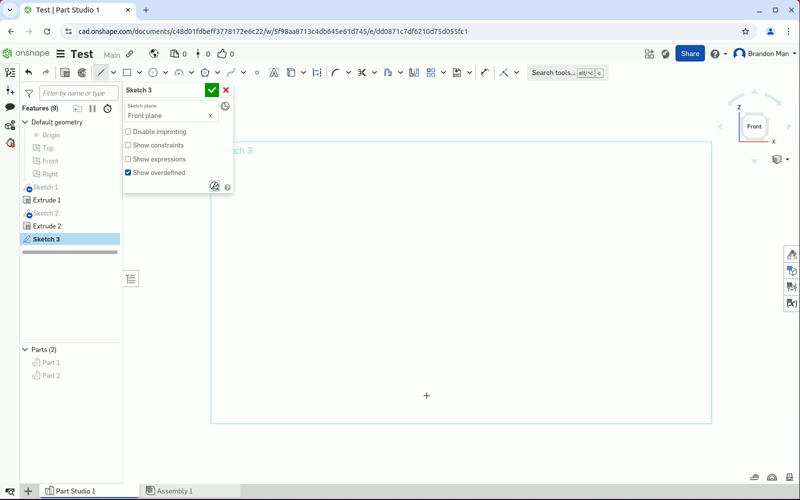
click(426, 395)
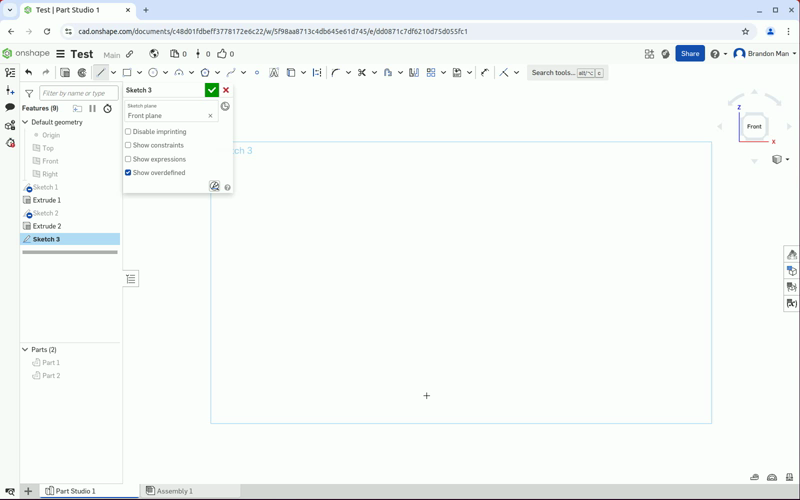
key_up(shift)
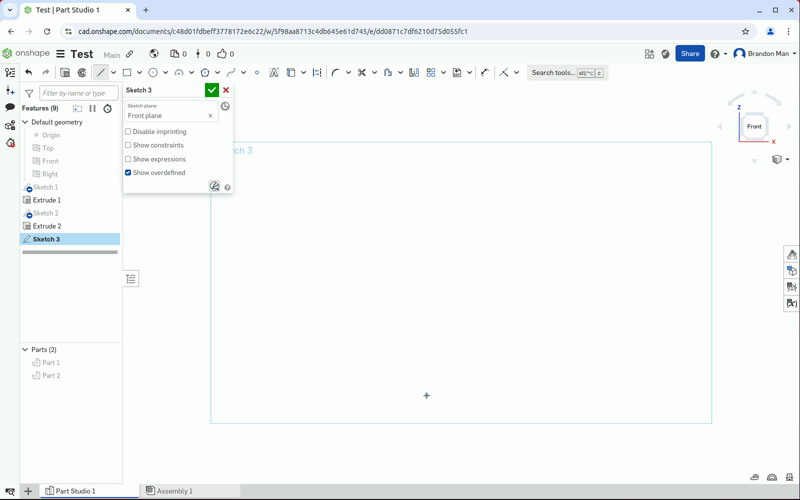
key_down(shift)
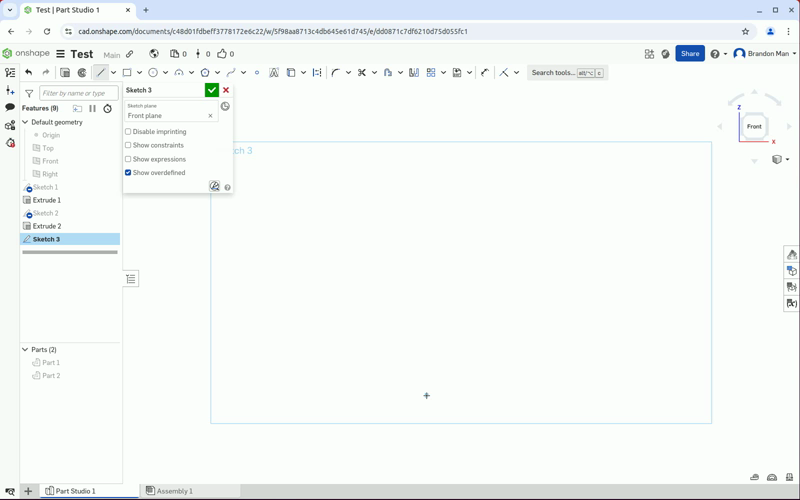
mouse_move(456, 395)
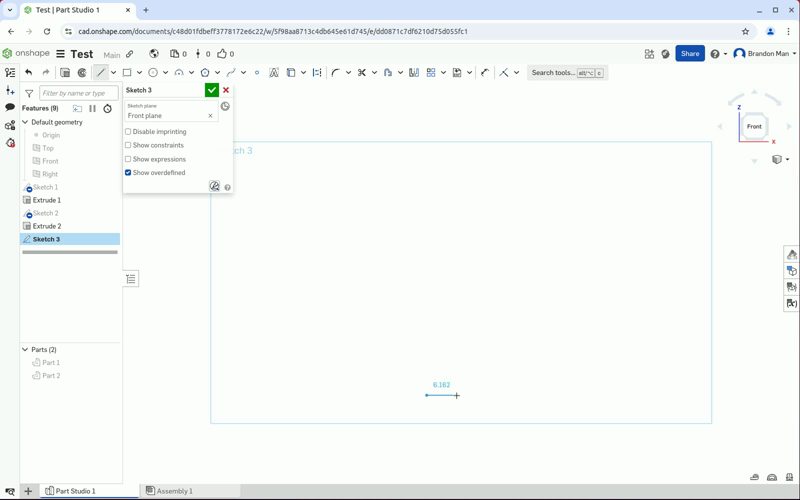
mouse_move(458, 395)
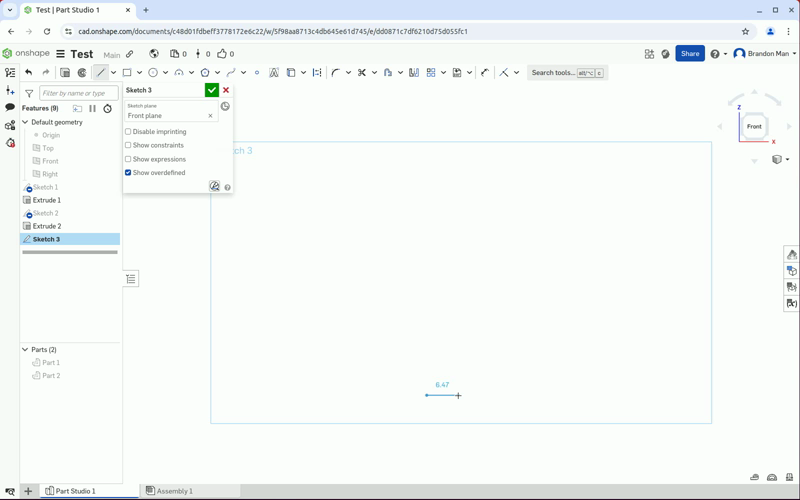
click(458, 395)
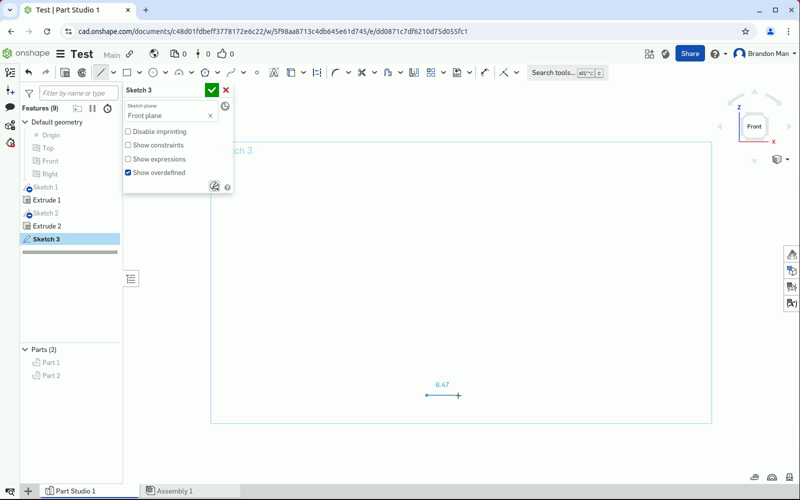
key_up(shift)
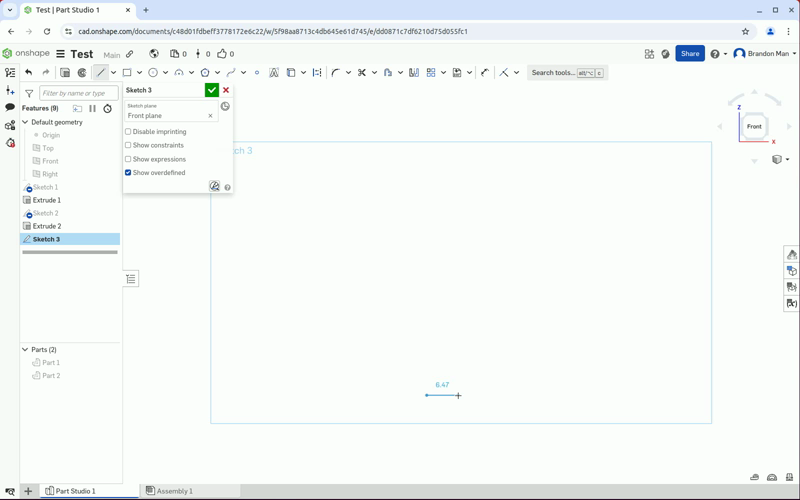
key_down(shift)
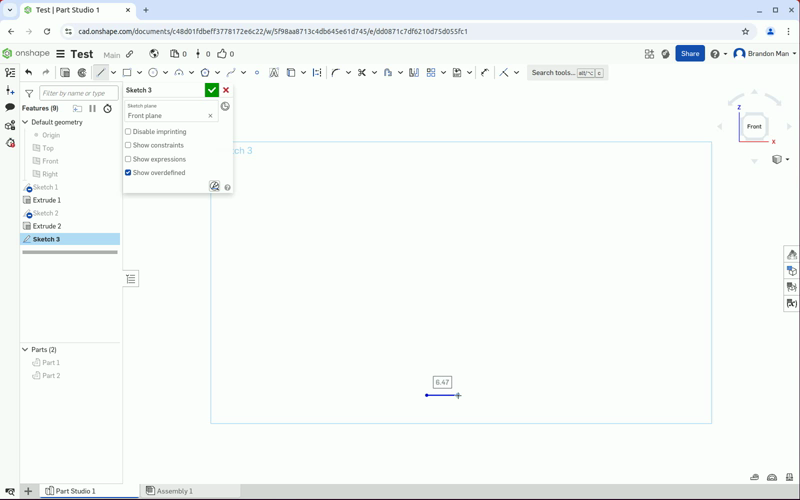
mouse_move(488, 395)
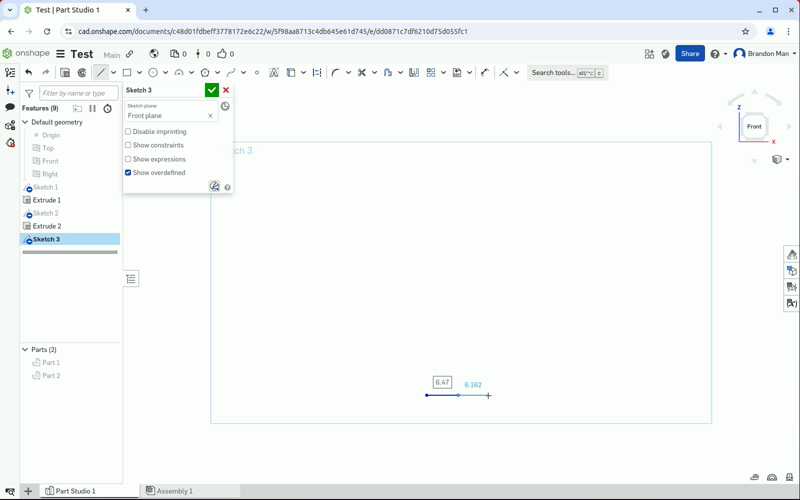
mouse_move(458, 377)
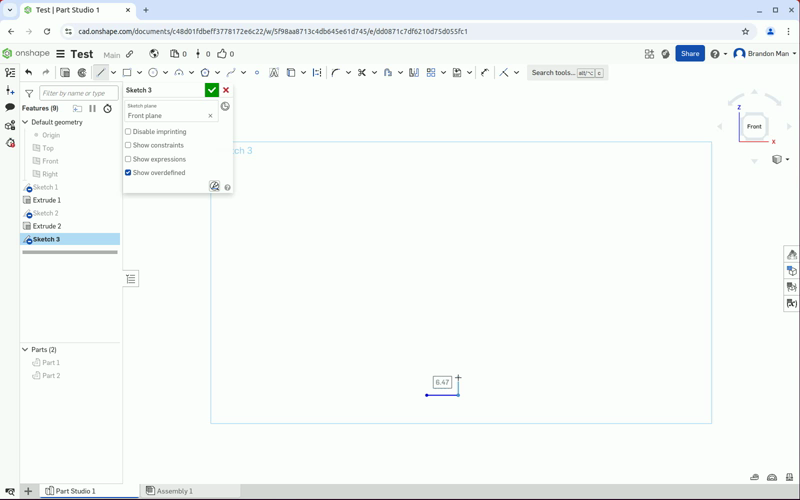
click(458, 377)
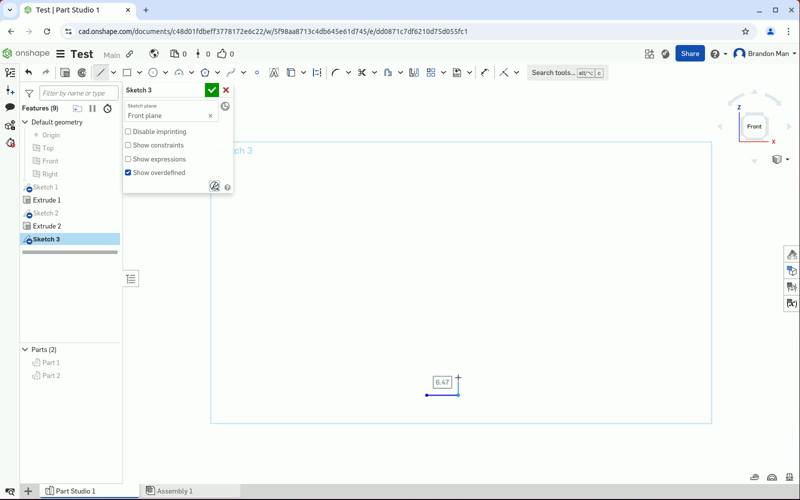
key_up(shift)
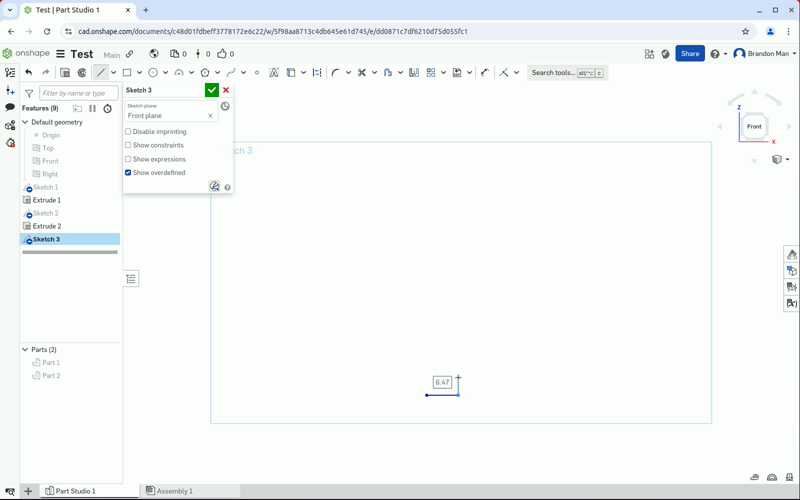
key_down(shift)
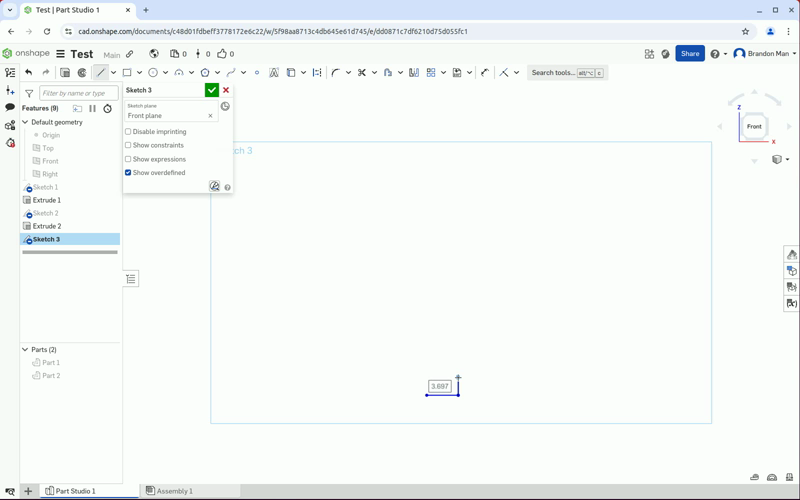
mouse_move(488, 377)
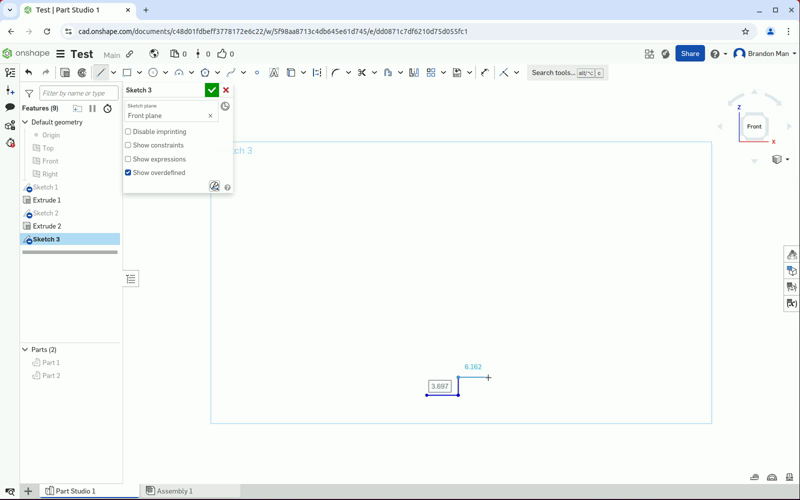
mouse_move(426, 377)
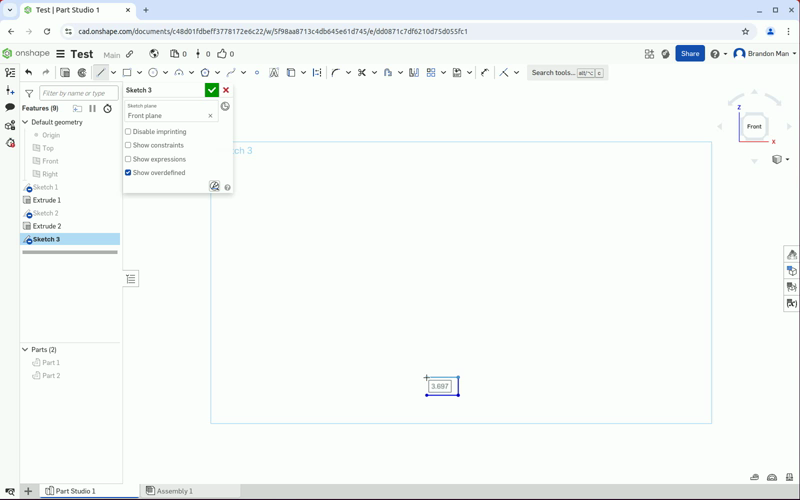
click(426, 377)
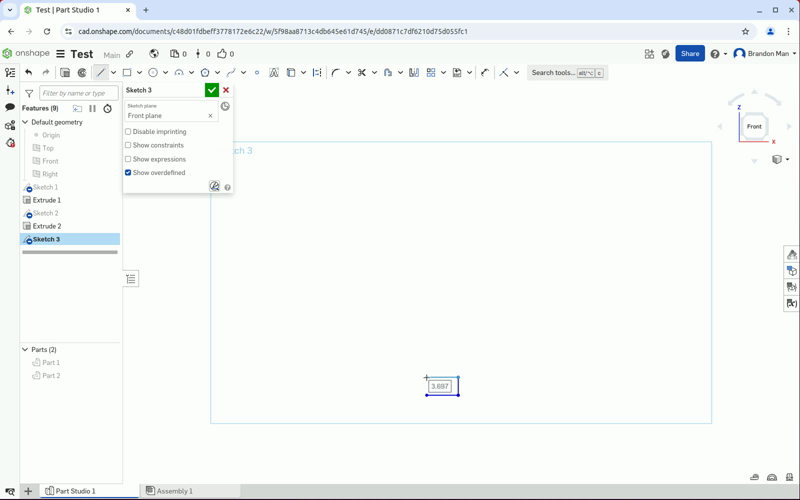
key_up(shift)
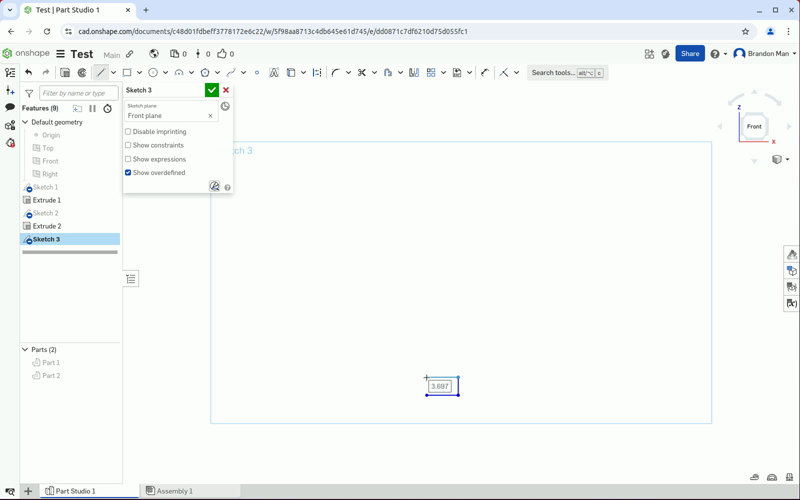
mouse_move(456, 377)
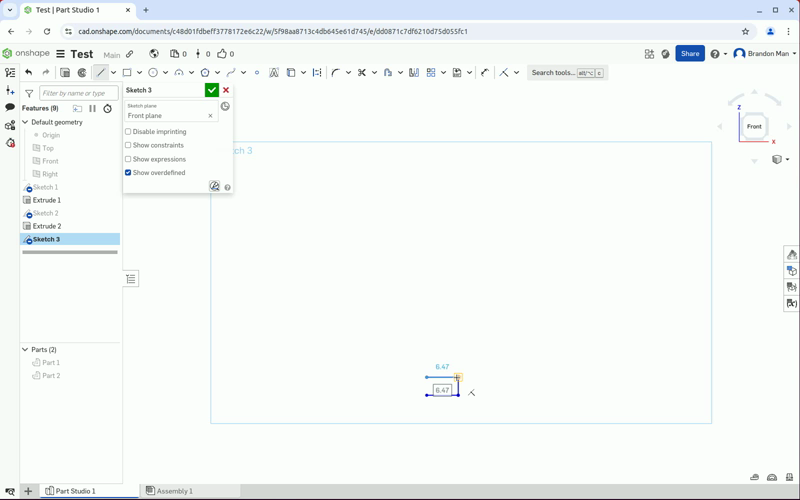
key_down(shift)
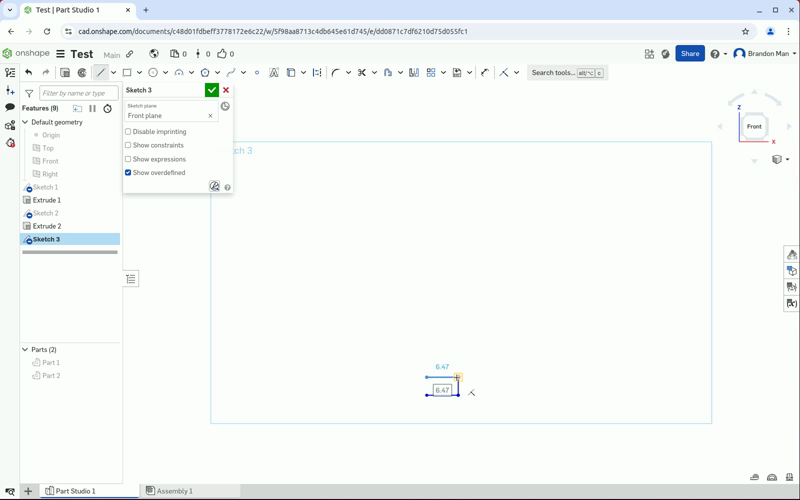
mouse_move(426, 395)
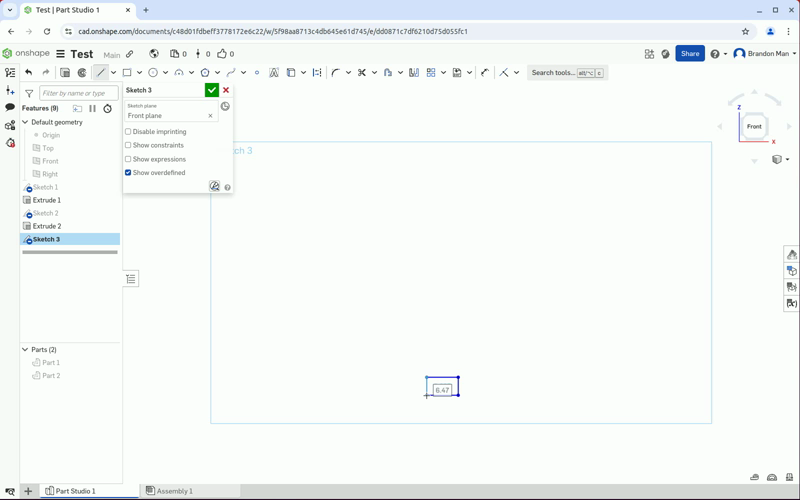
key_up(shift)
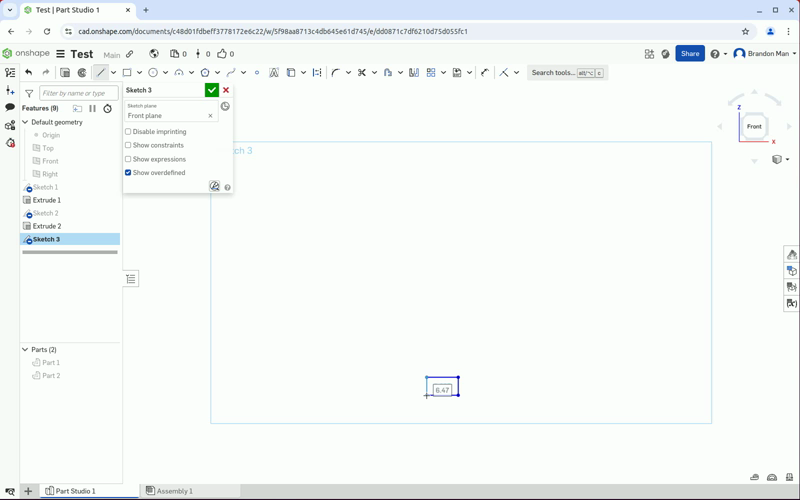
click(426, 395)
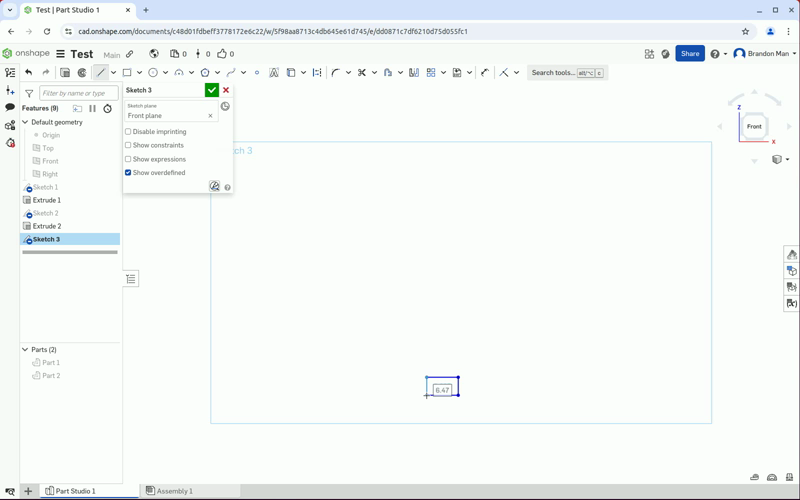
key(esc)
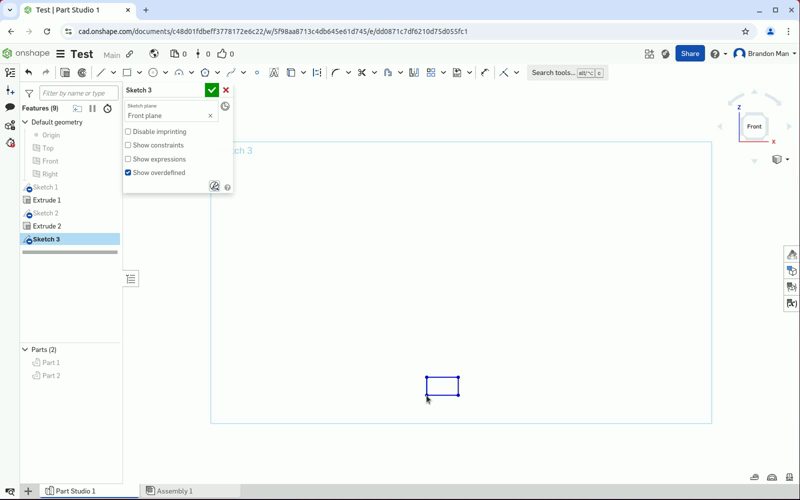
mouse_move(443, 384)
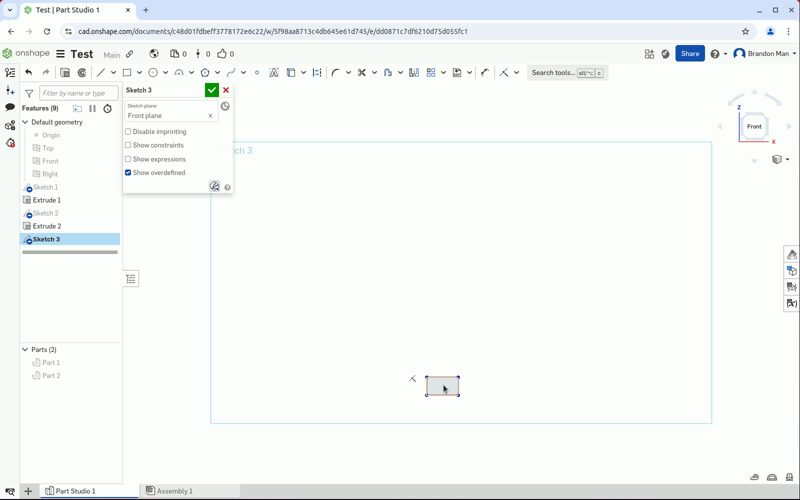
scroll(6)
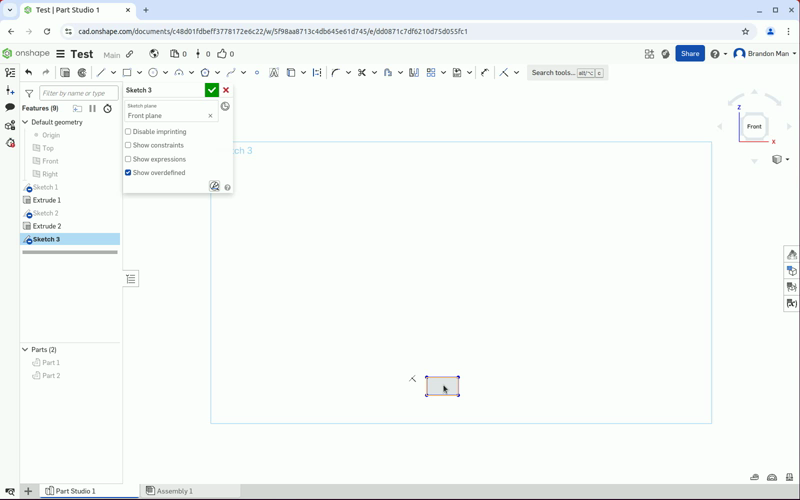
scroll(6)
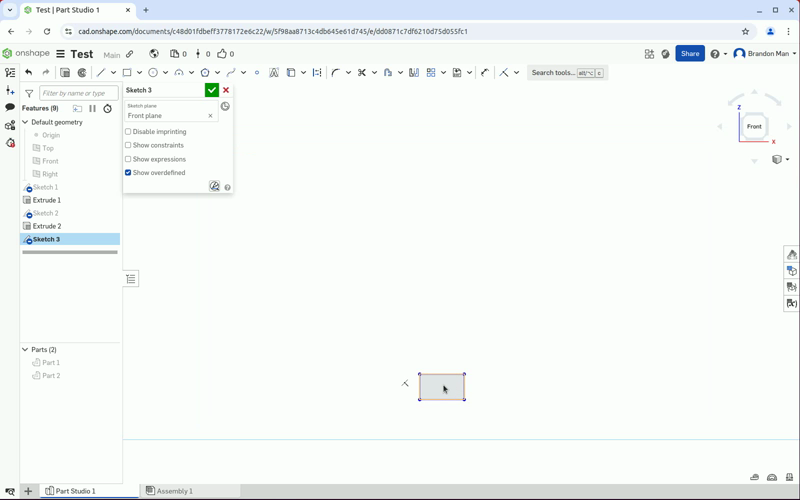
scroll(6)
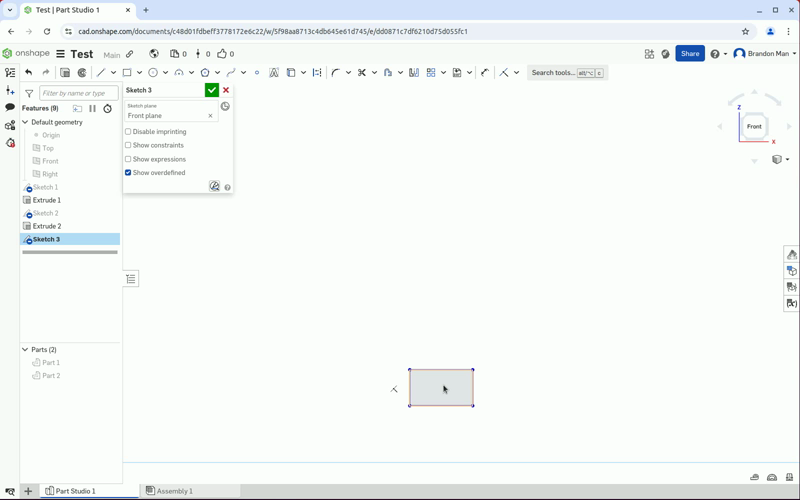
scroll(6)
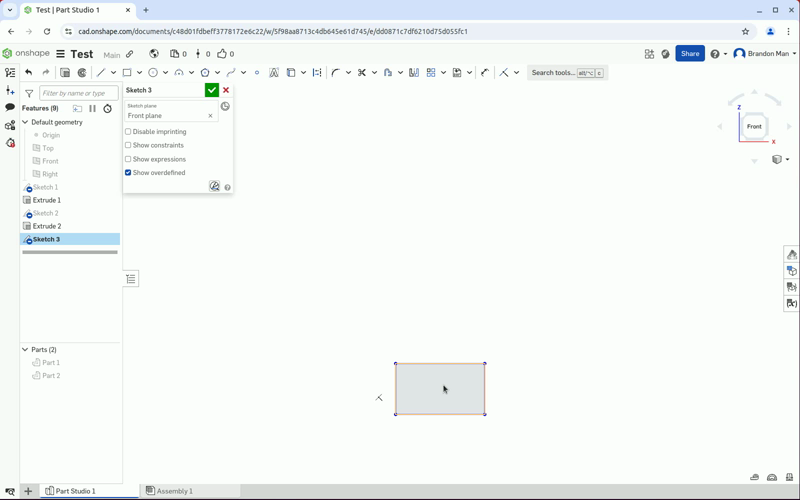
scroll(6)
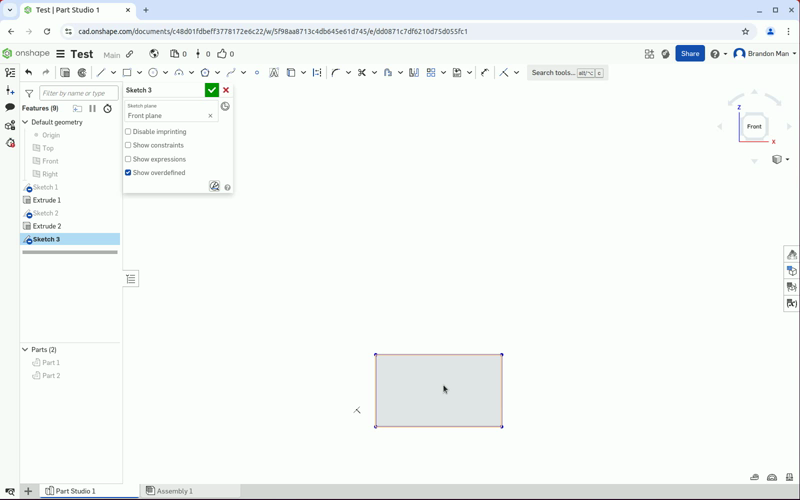
scroll(6)
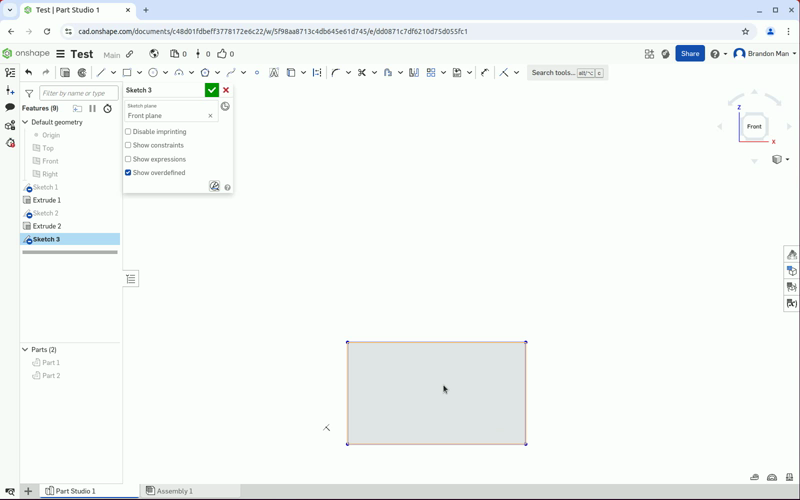
scroll(6)
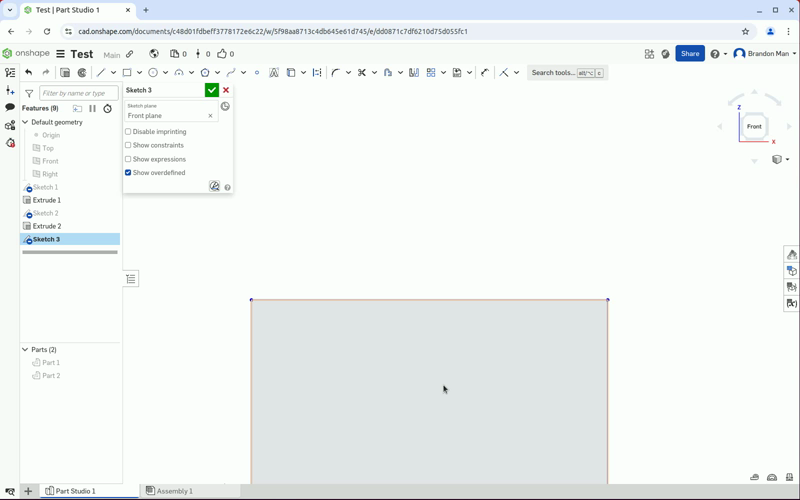
click(443, 384)
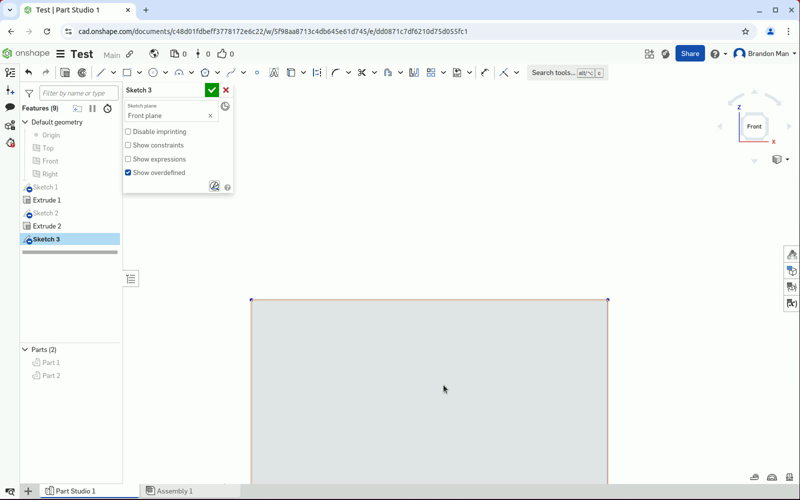
scroll(-6)
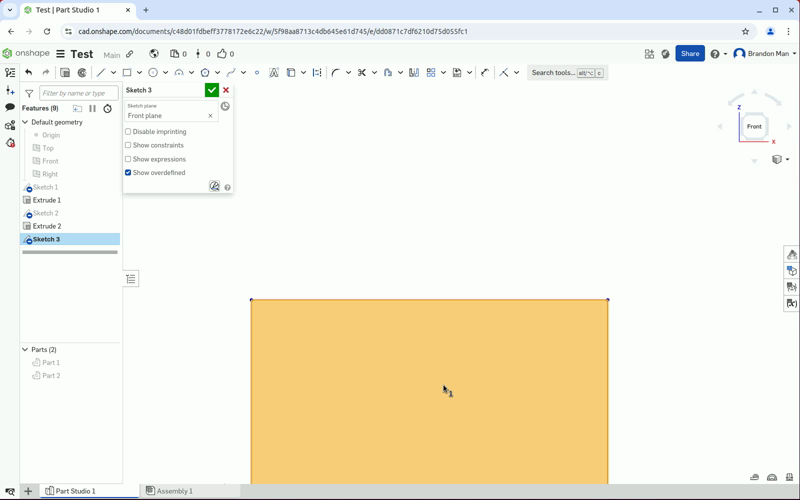
scroll(-6)
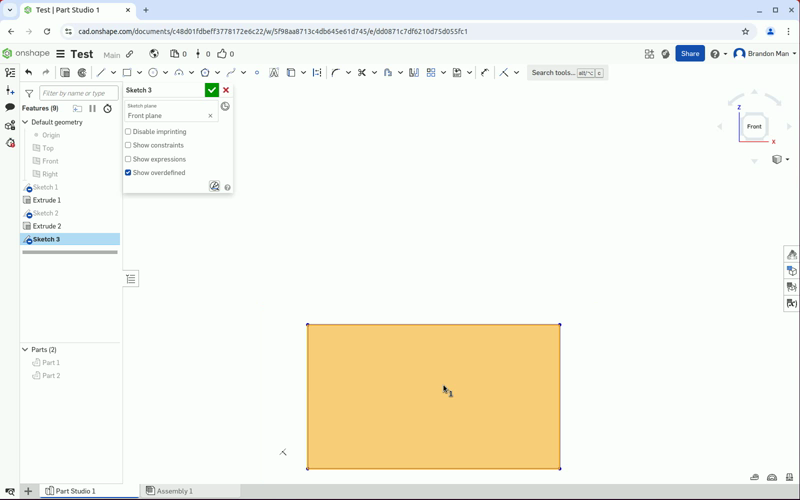
scroll(-6)
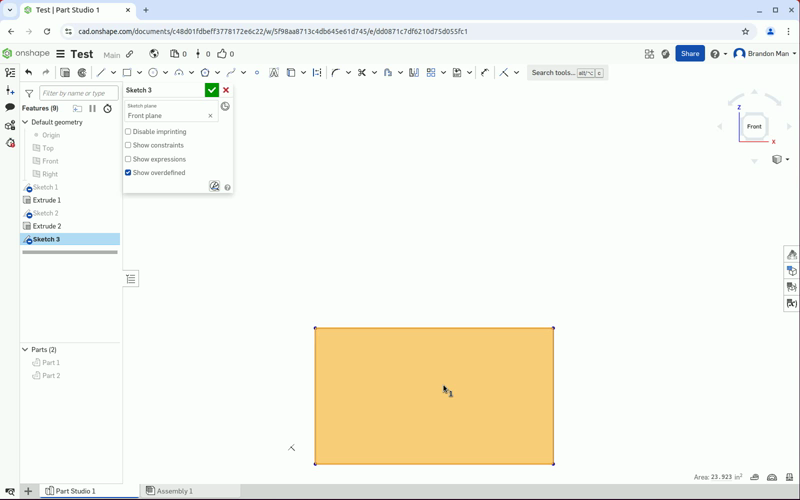
scroll(-6)
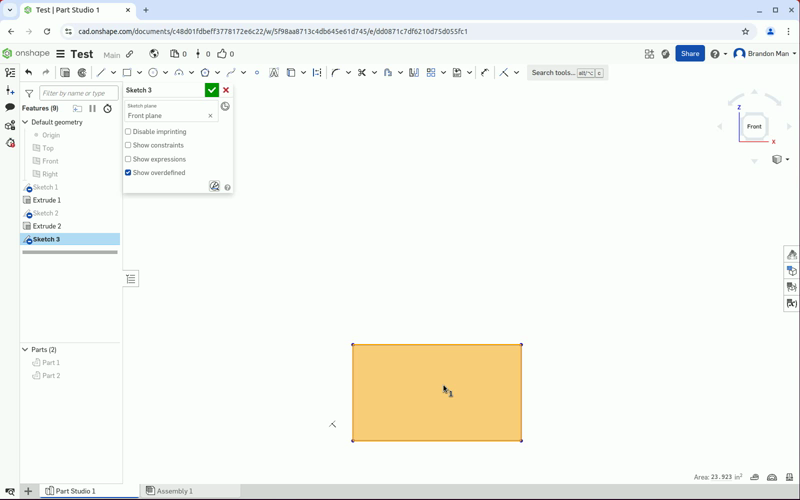
scroll(-6)
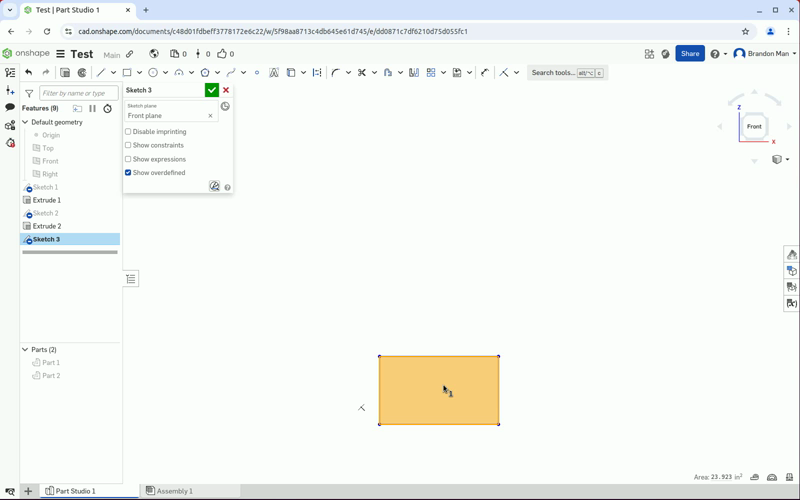
scroll(-6)
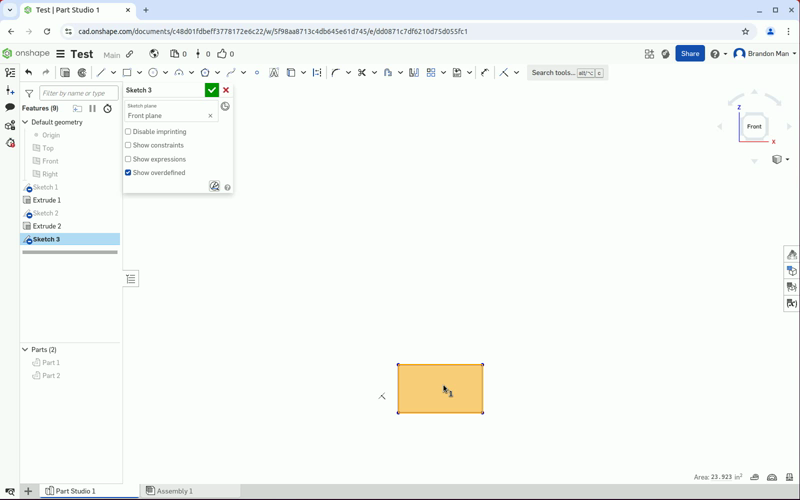
scroll(-6)
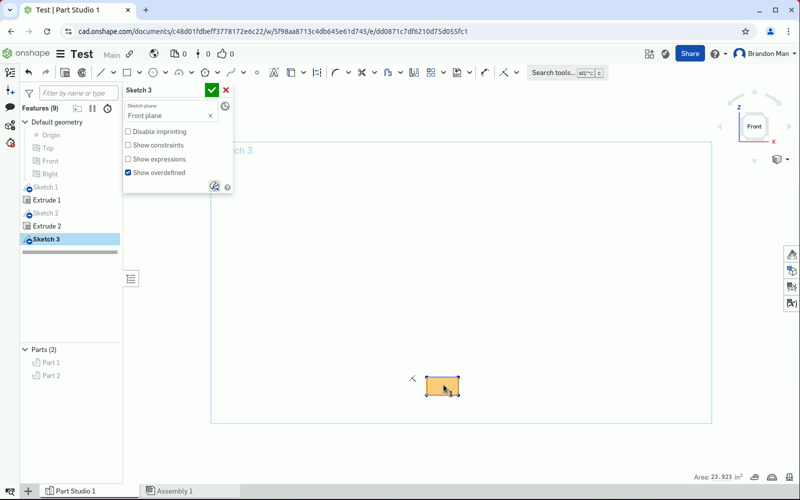
mouse_move(73, 352)
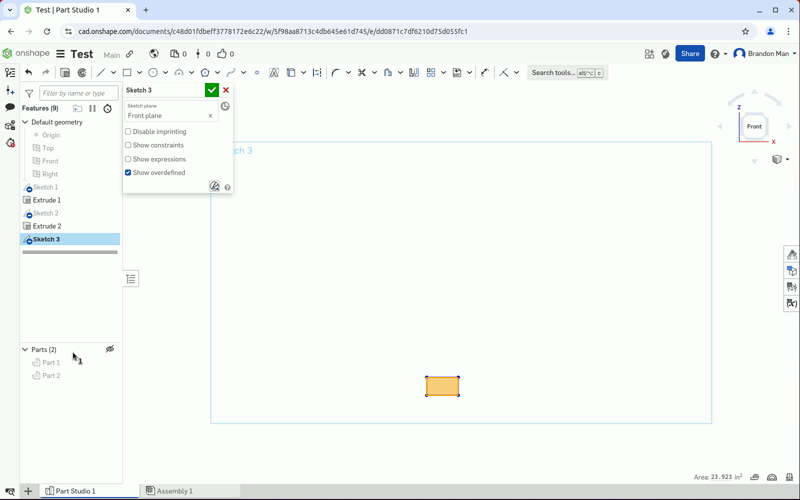
key(shift+y)
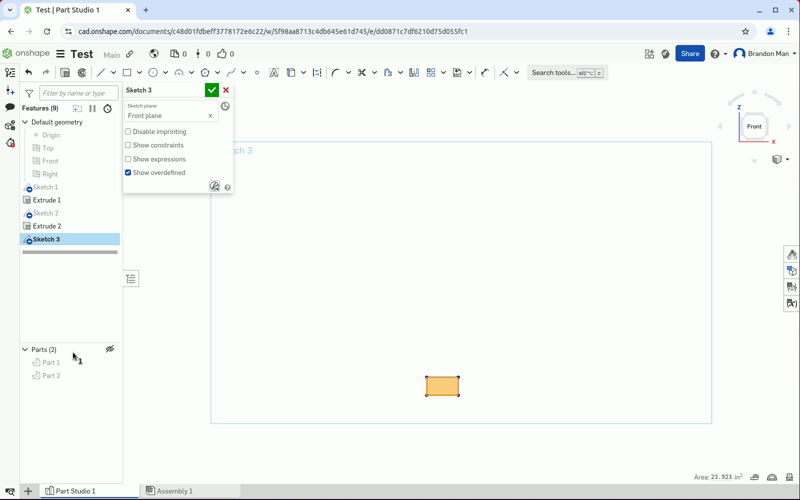
key(shift+e)
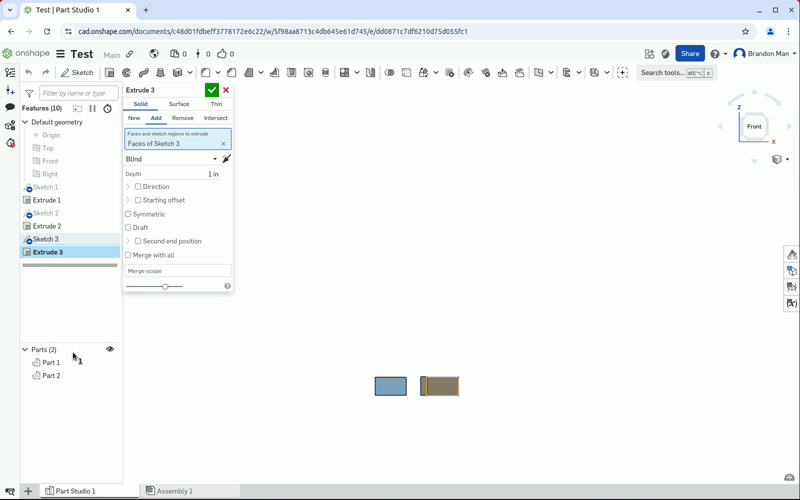
mouse_move(143, 106)
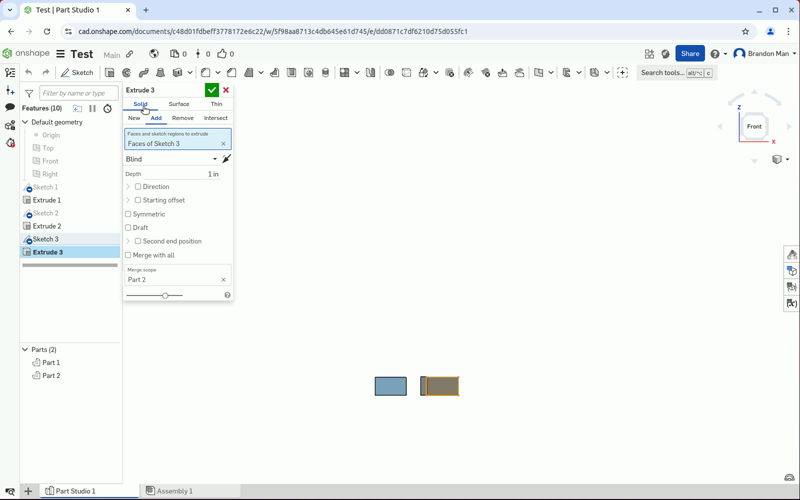
click(143, 106)
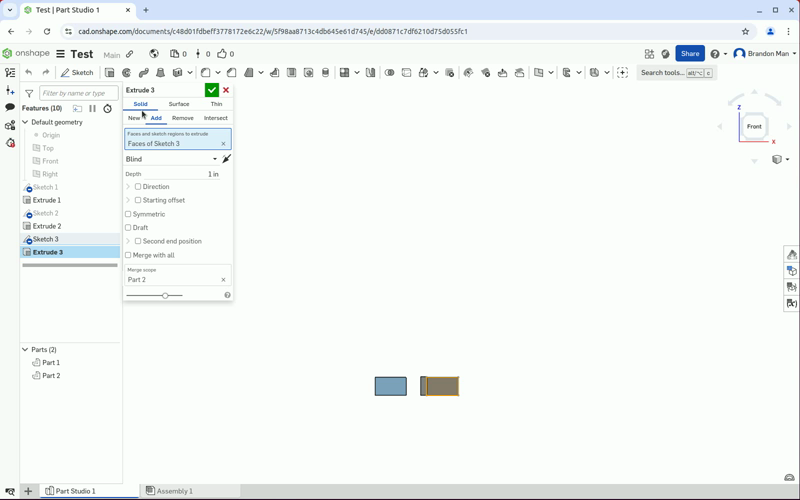
mouse_move(137, 120)
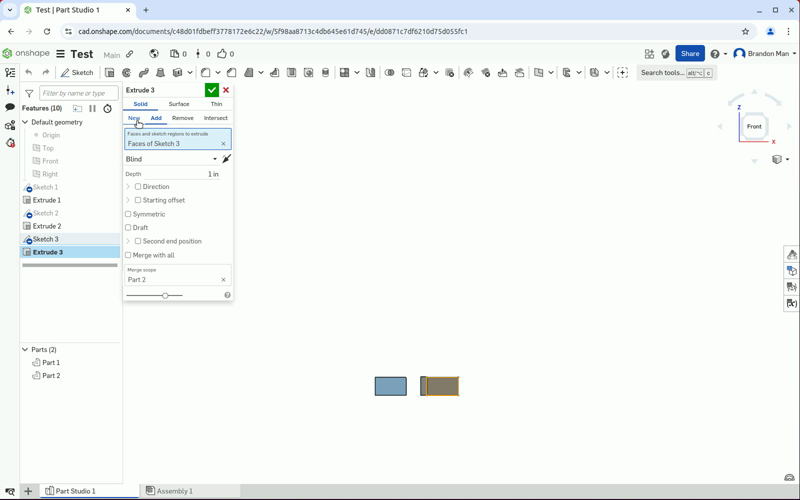
click(137, 120)
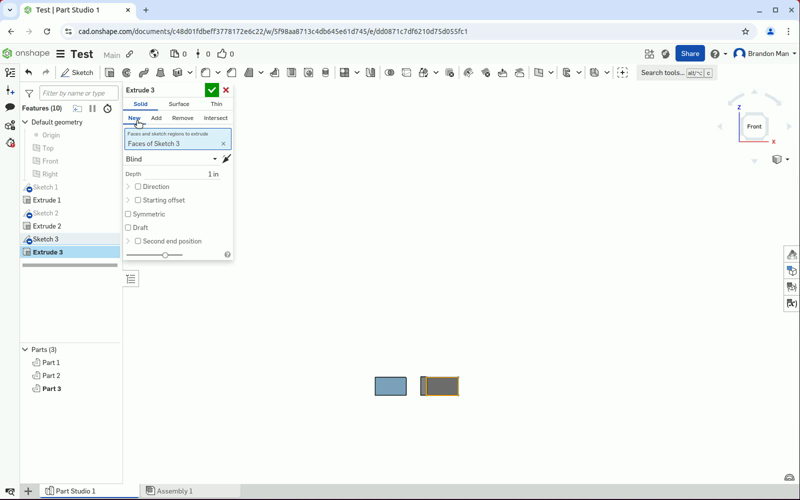
key(tab, 4)
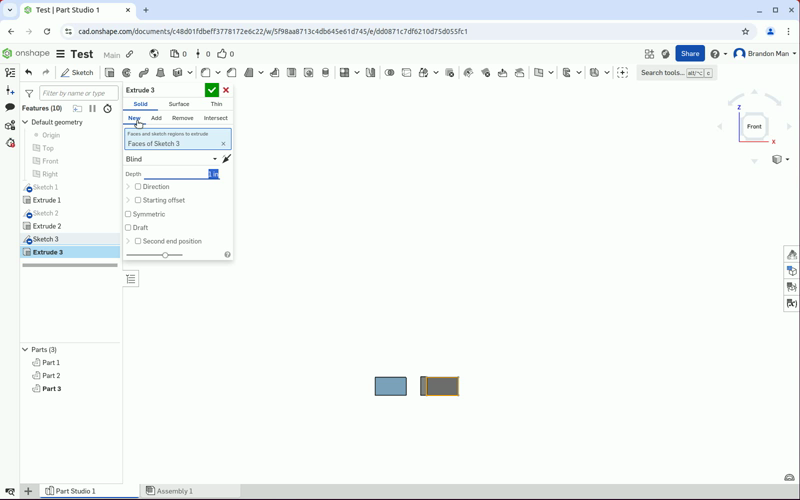
text(23.108)
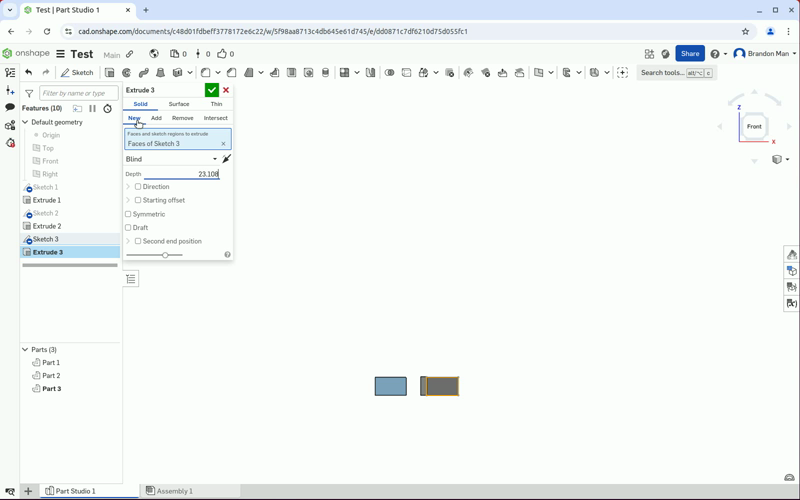
key(enter)
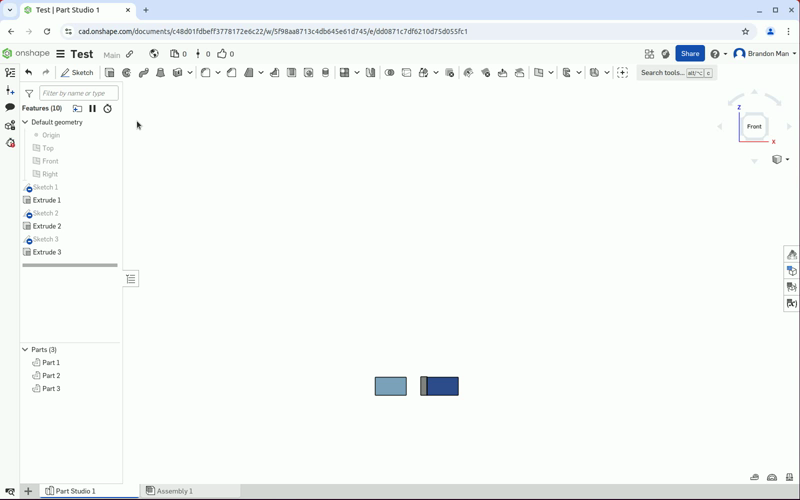
key(shift+h)
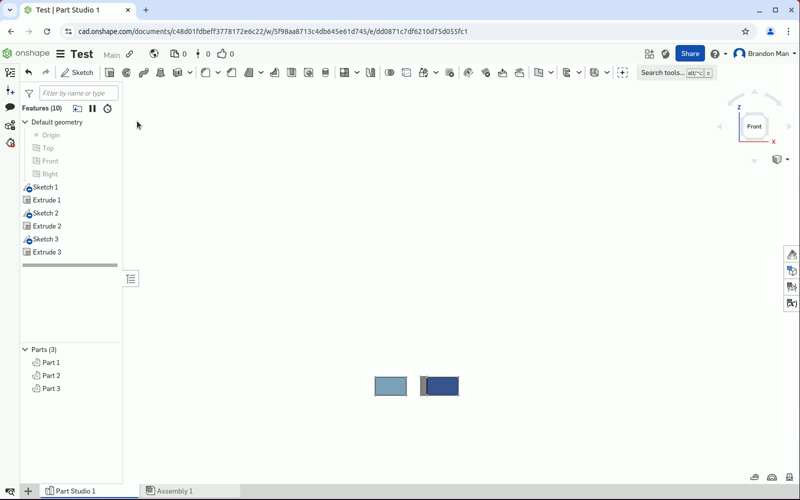
key(shift+h)
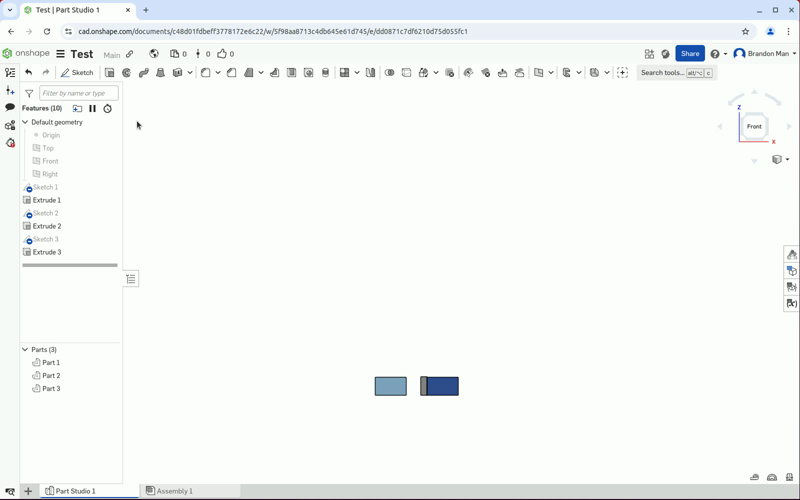
mouse_move(73, 189)
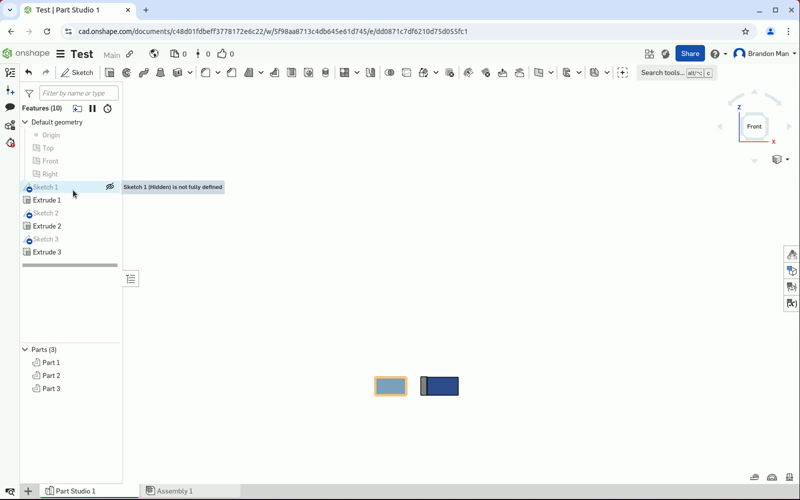
click(73, 189)
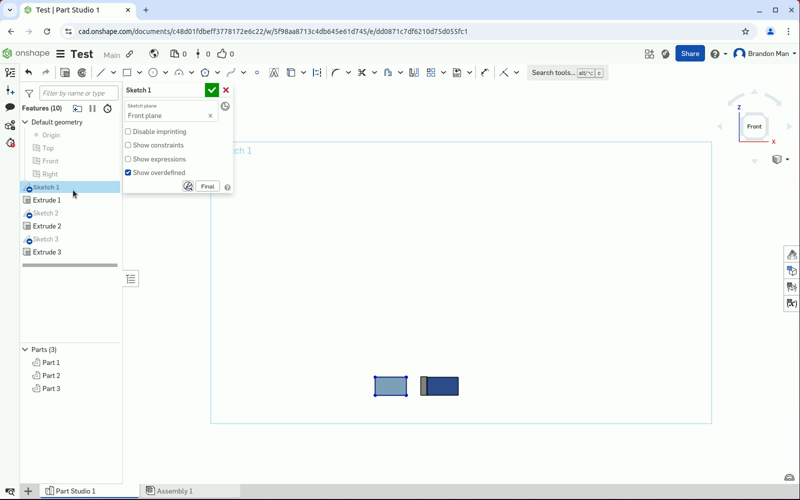
mouse_move(229, 92)
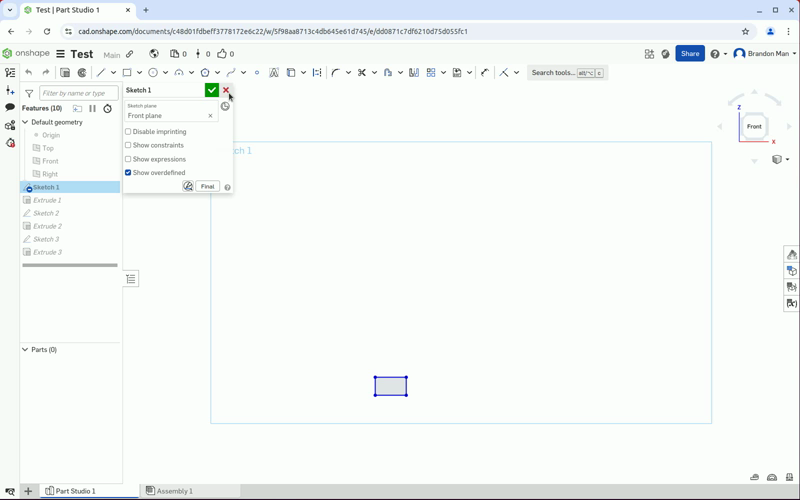
click(229, 92)
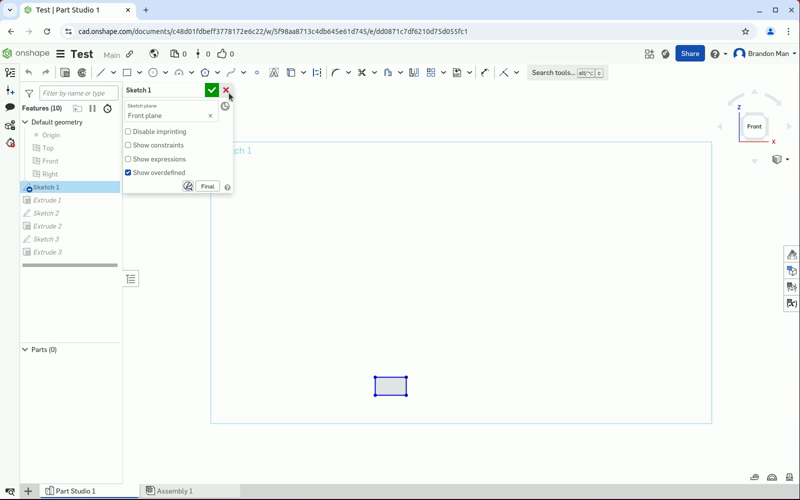
key(shift+s)
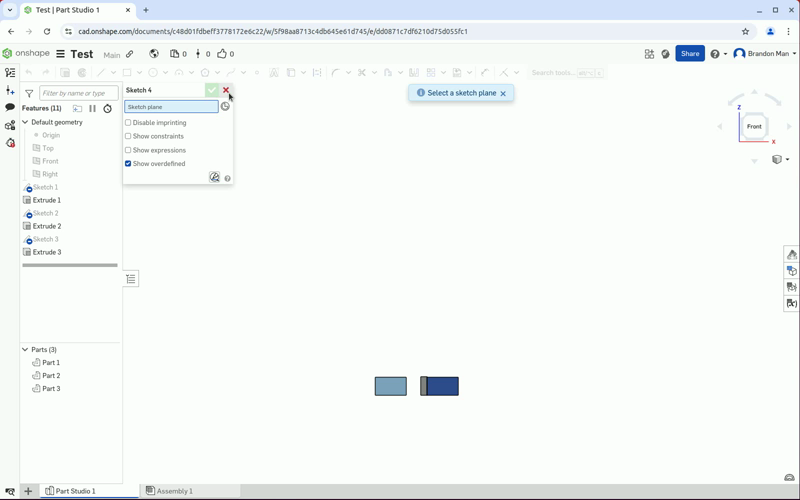
mouse_move(73, 163)
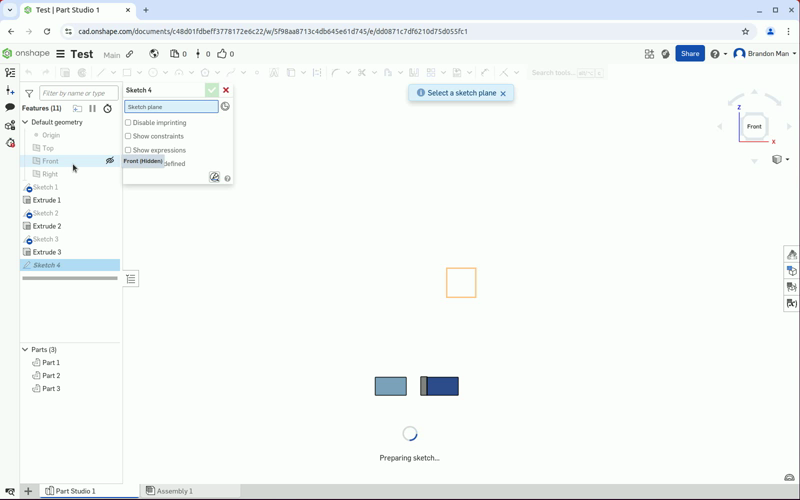
click(73, 163)
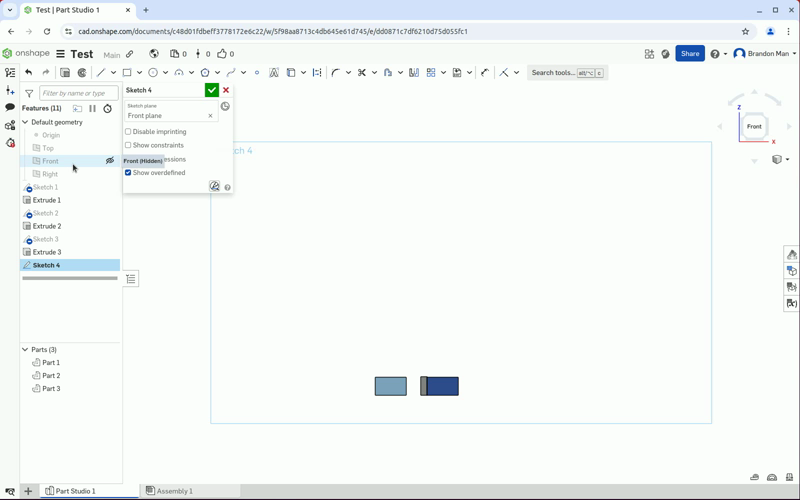
mouse_move(73, 352)
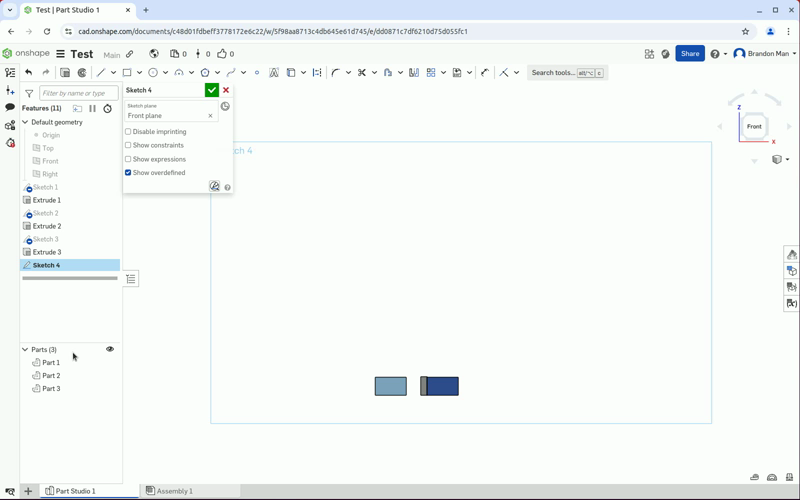
key(y)
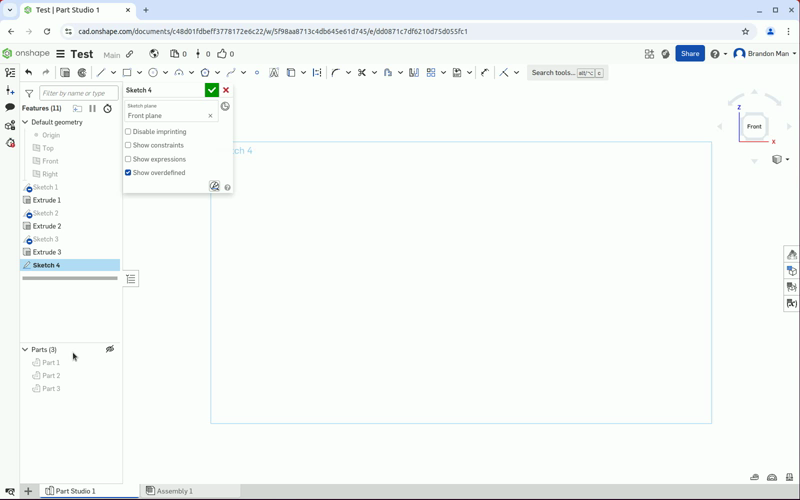
key(l)
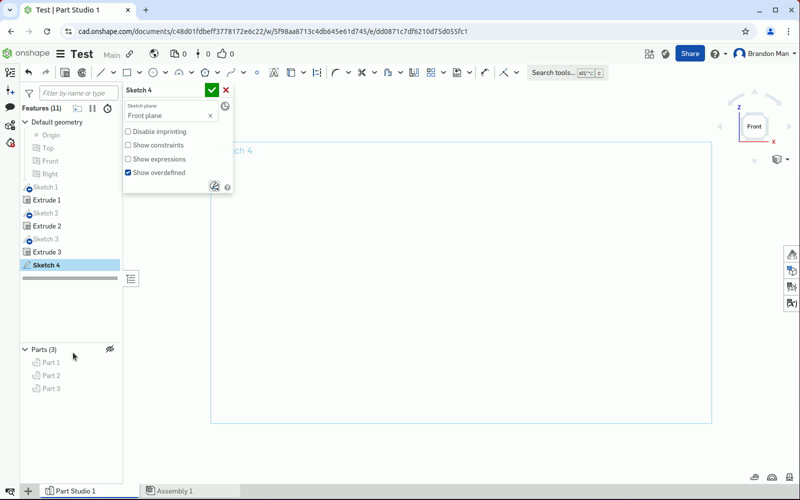
key_down(shift)
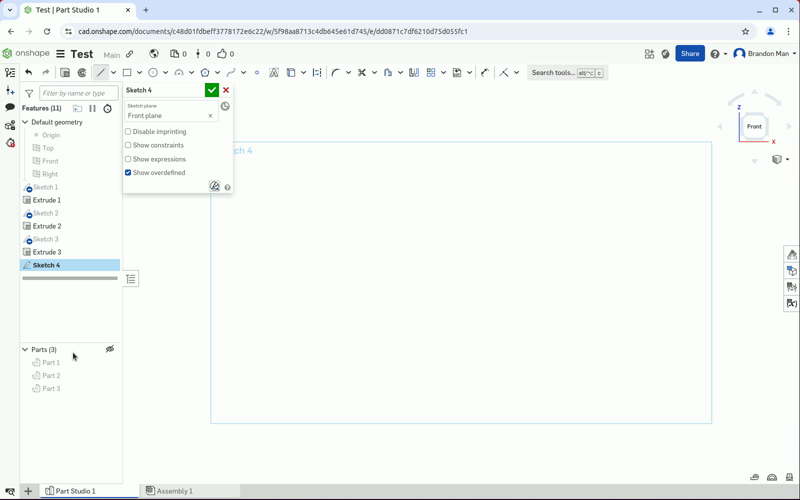
mouse_move(405, 395)
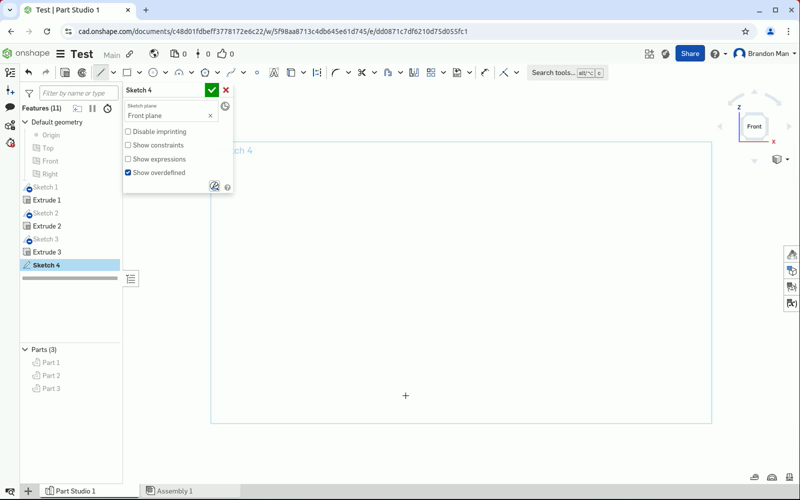
click(405, 395)
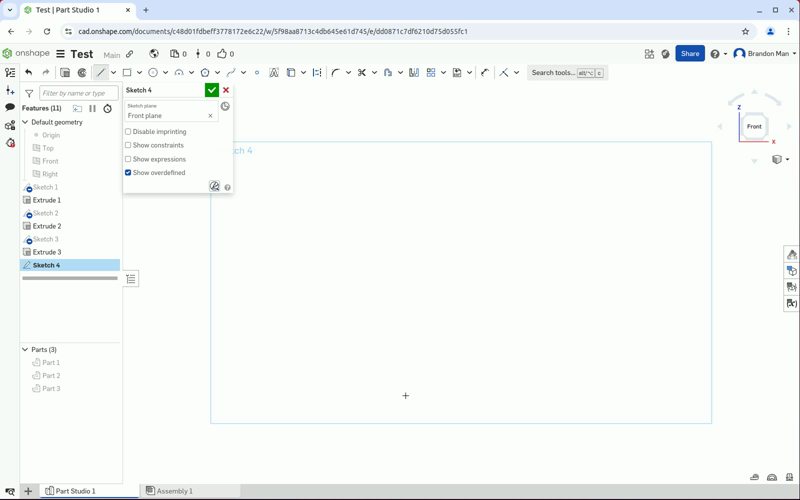
key_up(shift)
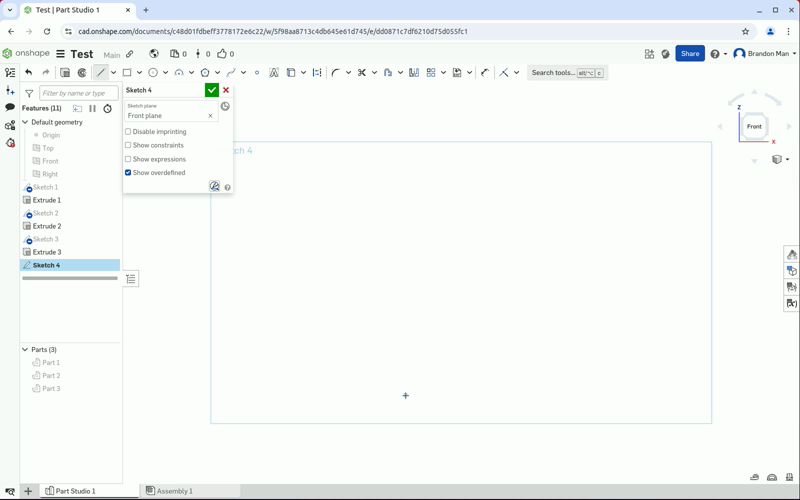
key_down(shift)
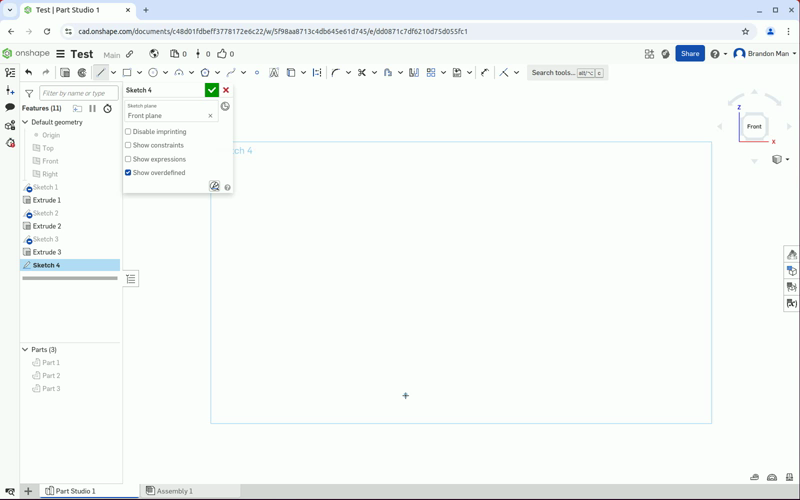
mouse_move(435, 395)
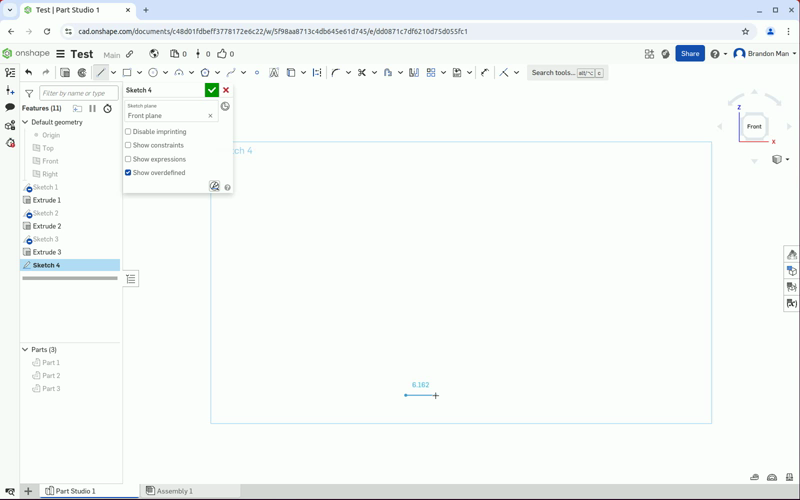
mouse_move(411, 395)
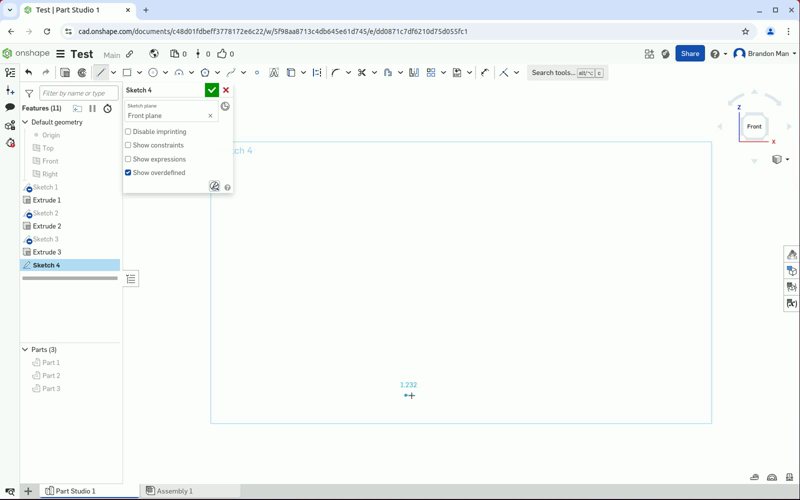
scroll(6)
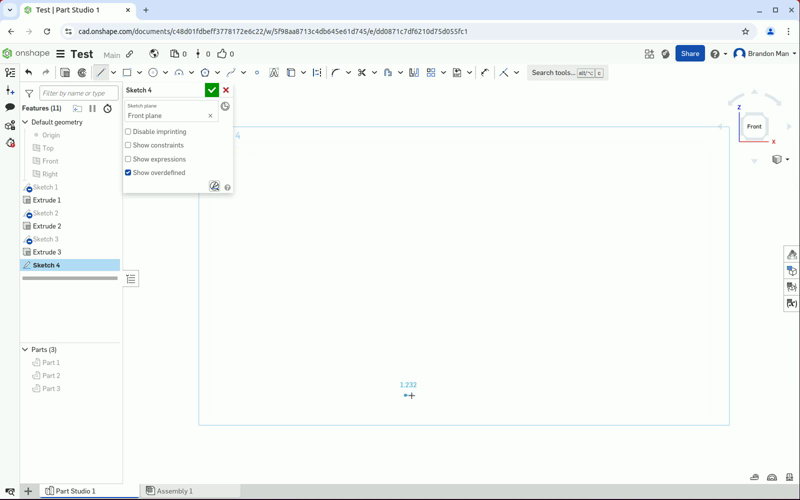
scroll(6)
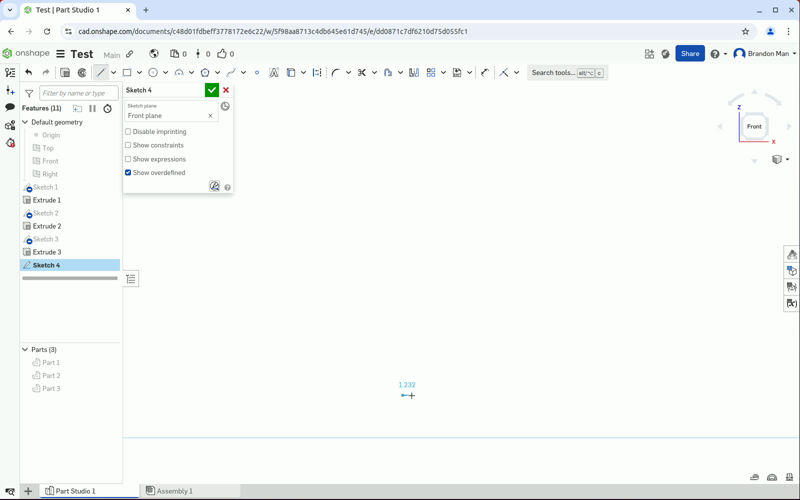
scroll(6)
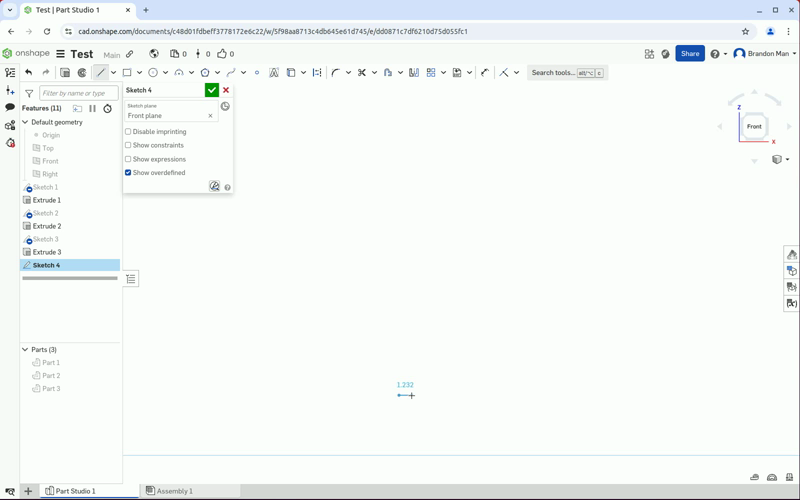
scroll(6)
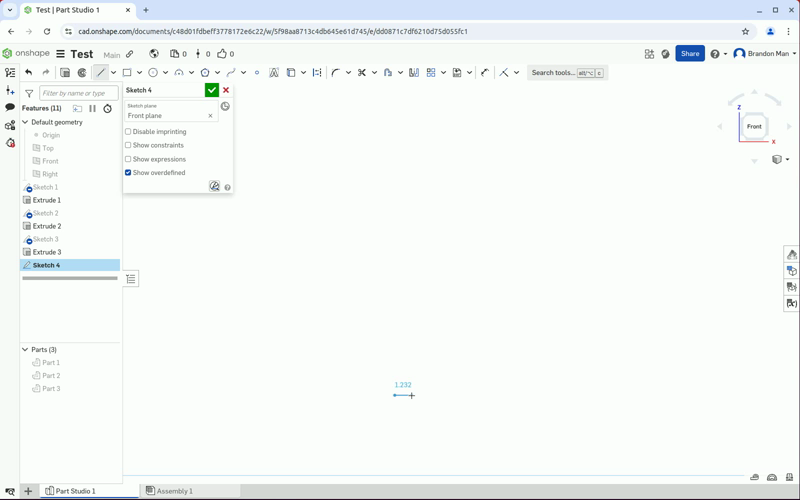
scroll(6)
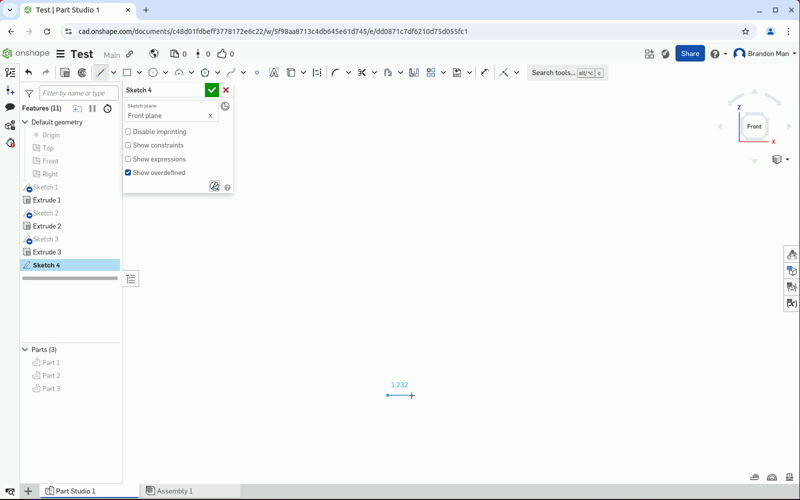
scroll(6)
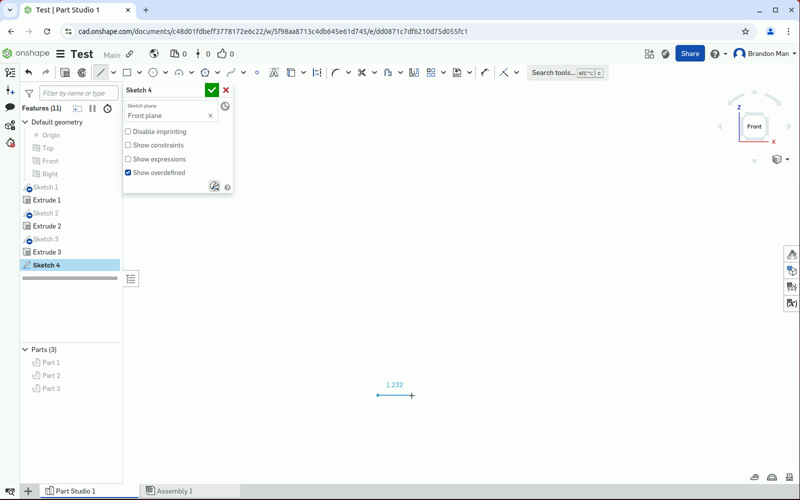
scroll(6)
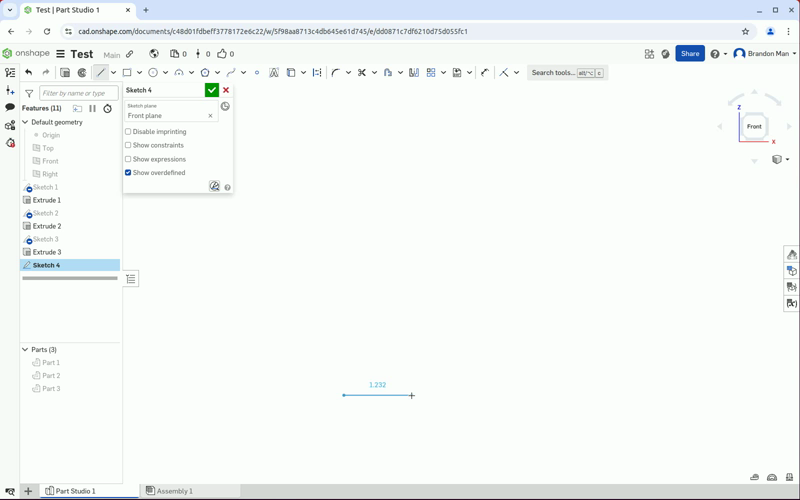
click(411, 395)
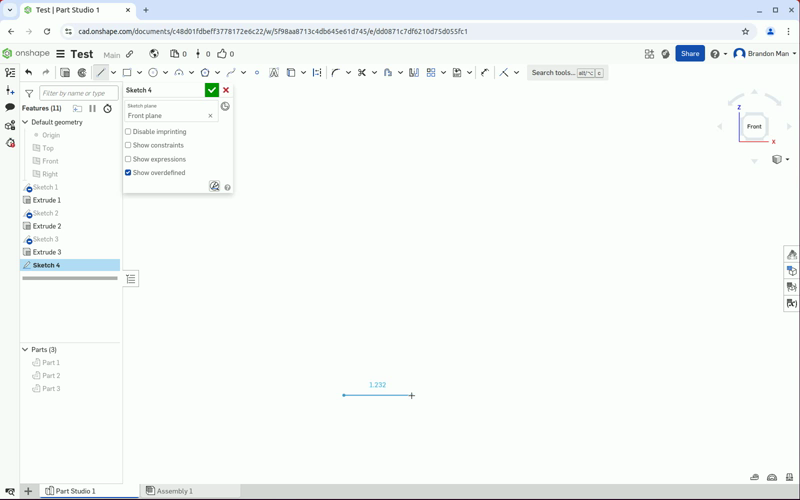
scroll(-6)
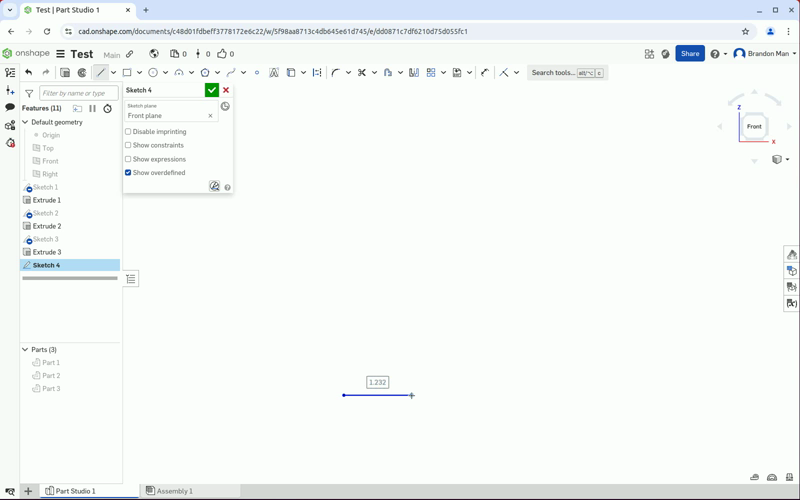
scroll(-6)
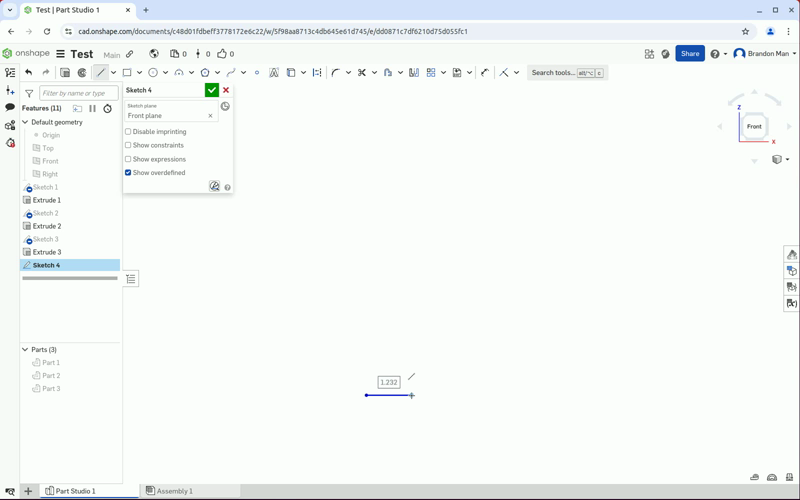
scroll(-6)
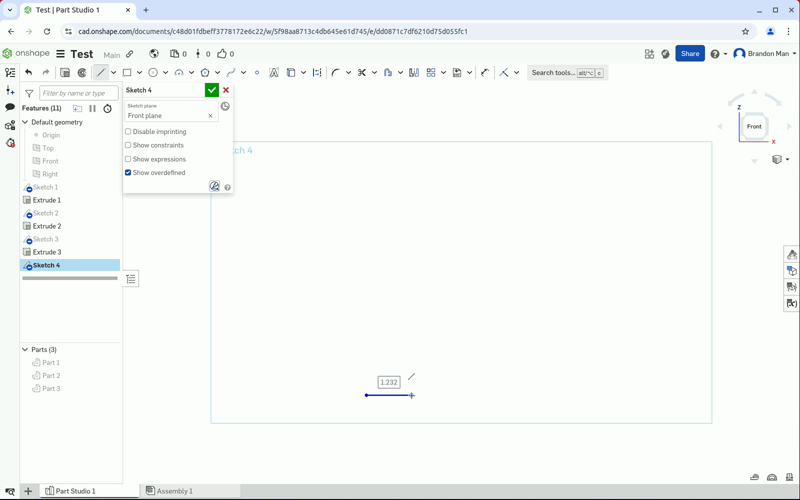
scroll(-6)
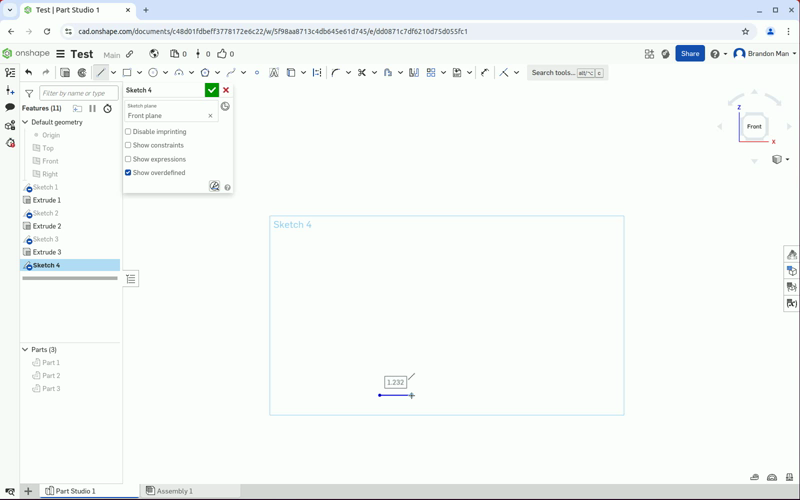
scroll(-6)
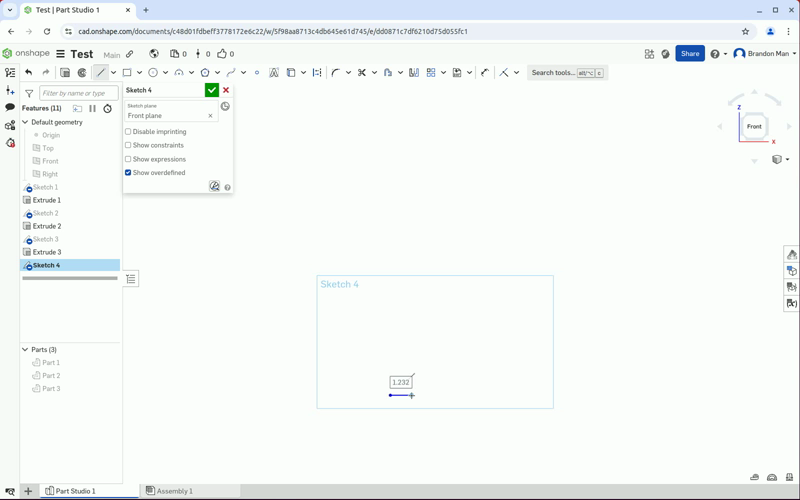
scroll(-6)
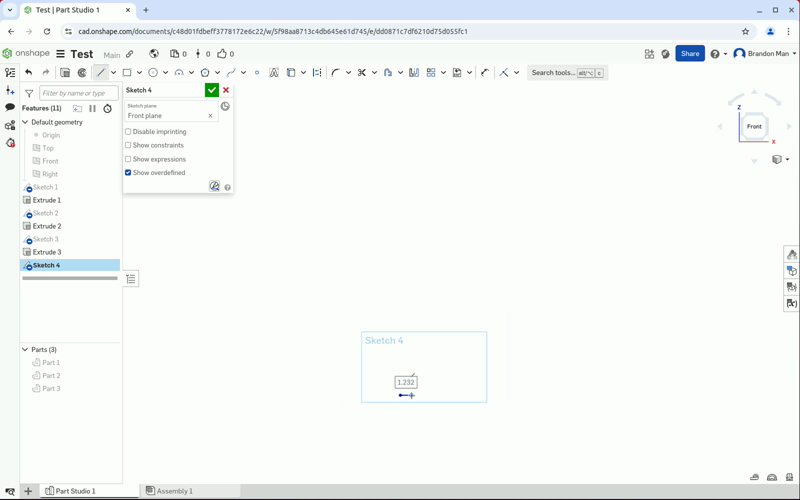
scroll(-6)
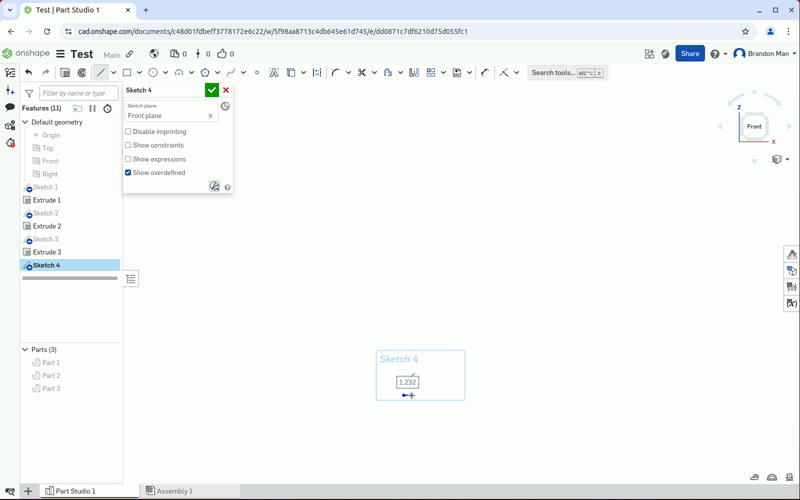
key_up(shift)
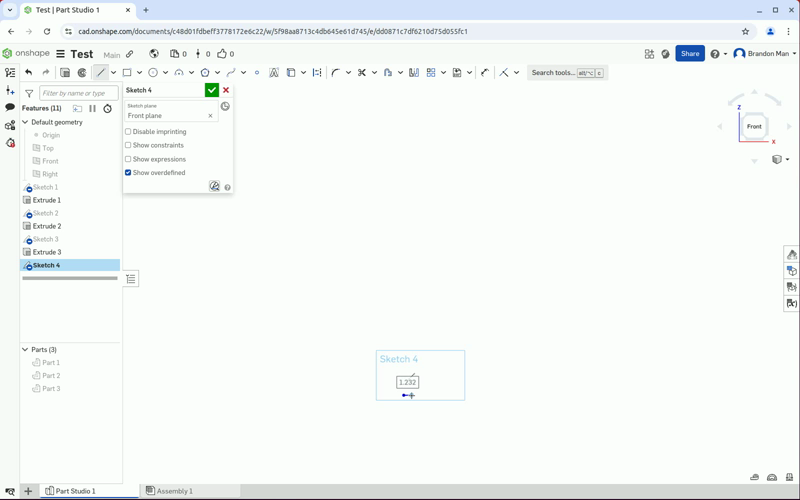
key_down(shift)
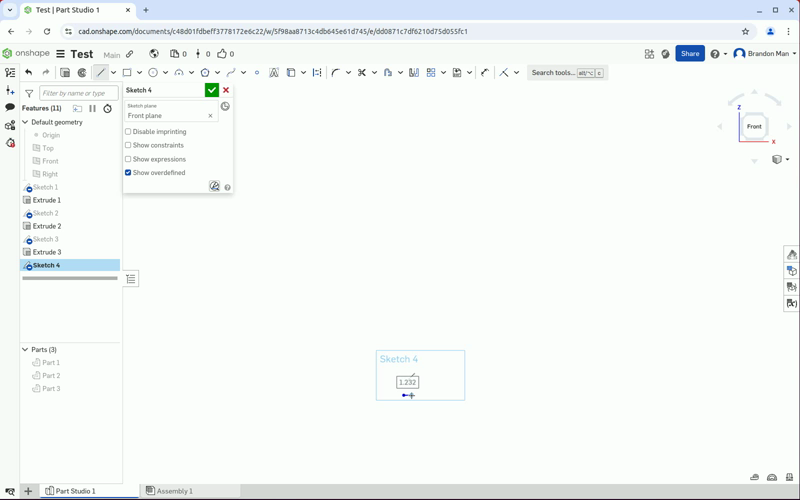
mouse_move(441, 395)
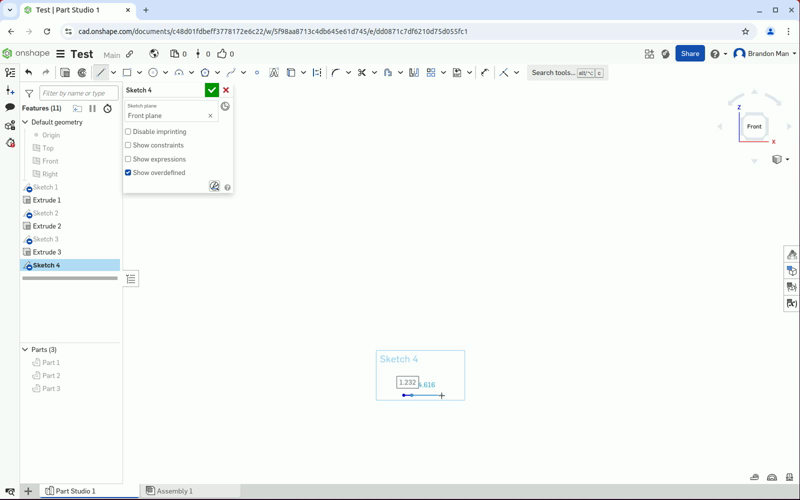
mouse_move(411, 376)
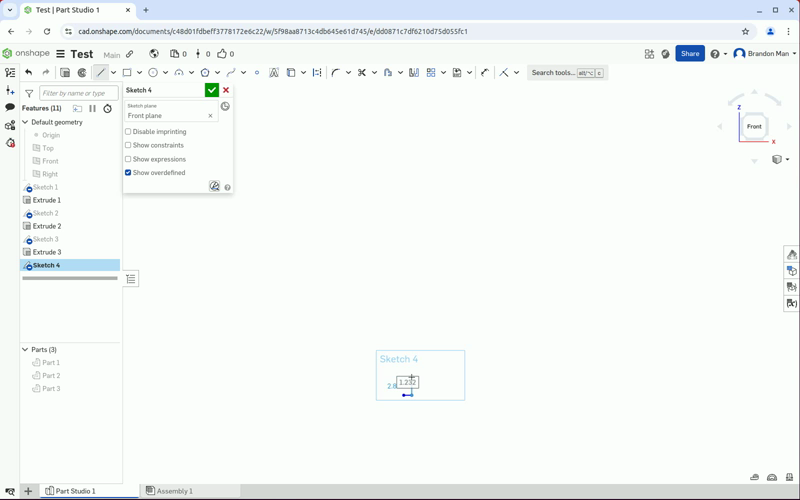
click(411, 376)
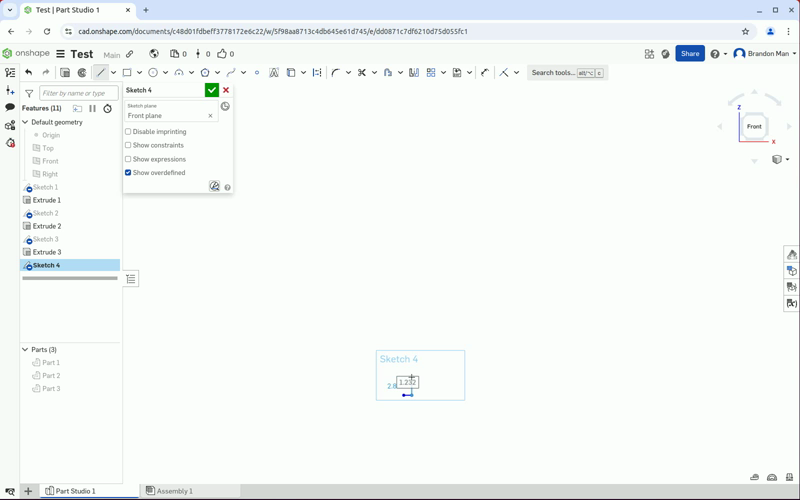
key_up(shift)
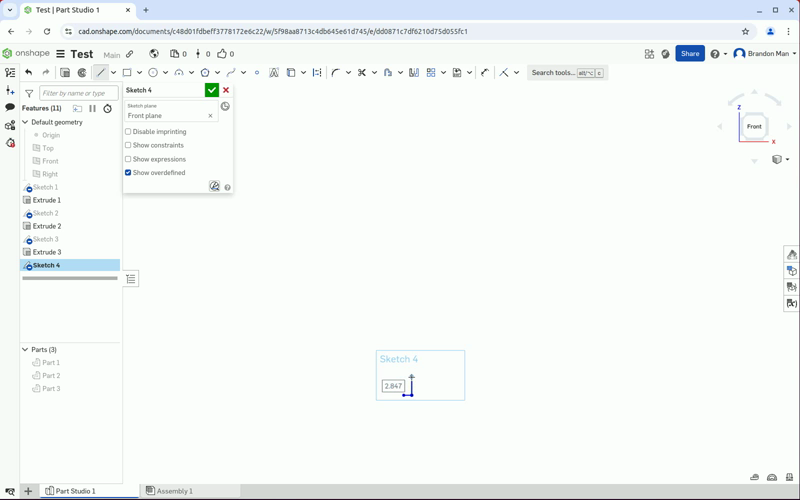
key_down(shift)
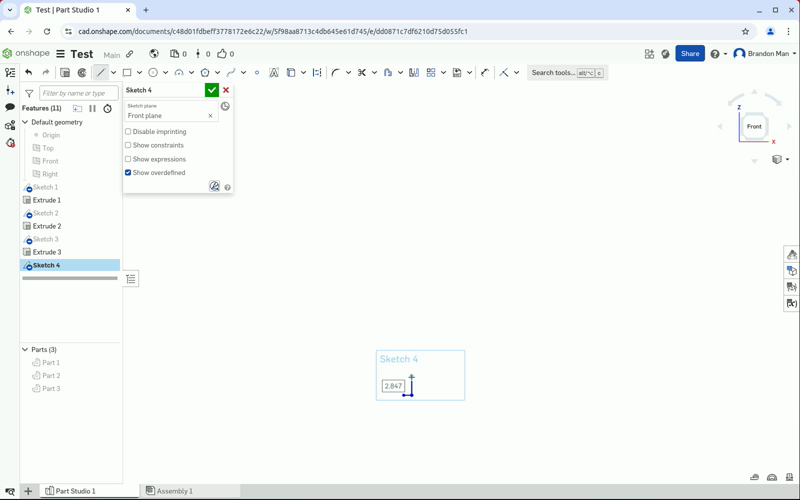
mouse_move(441, 376)
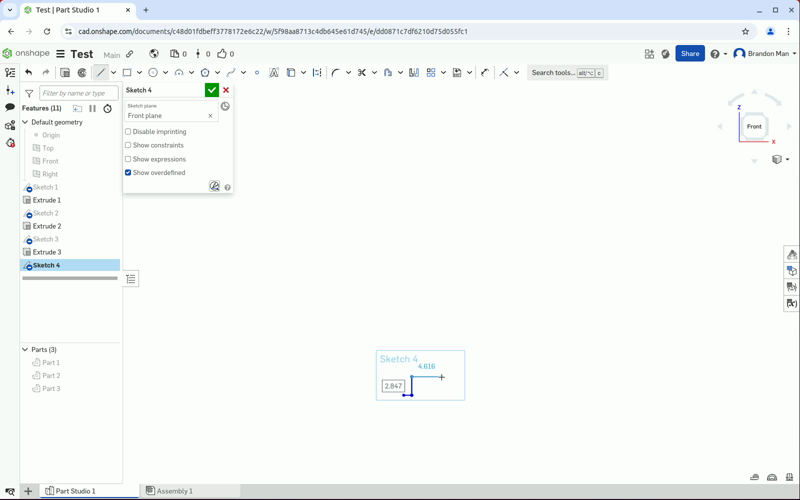
mouse_move(405, 376)
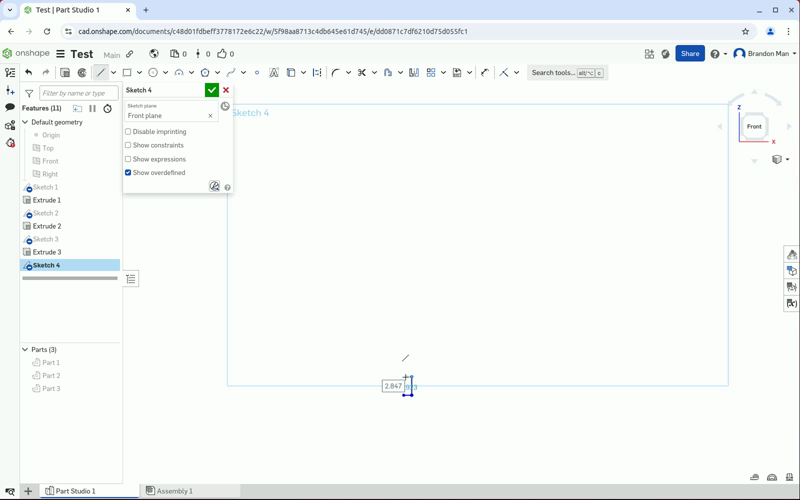
scroll(6)
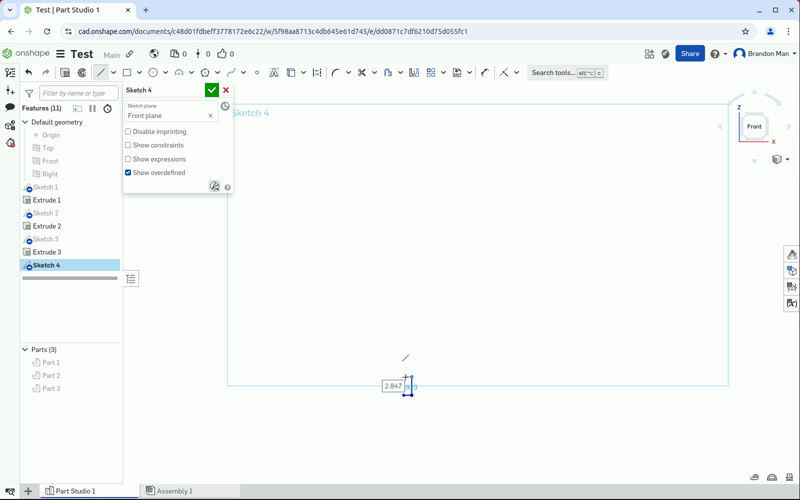
scroll(6)
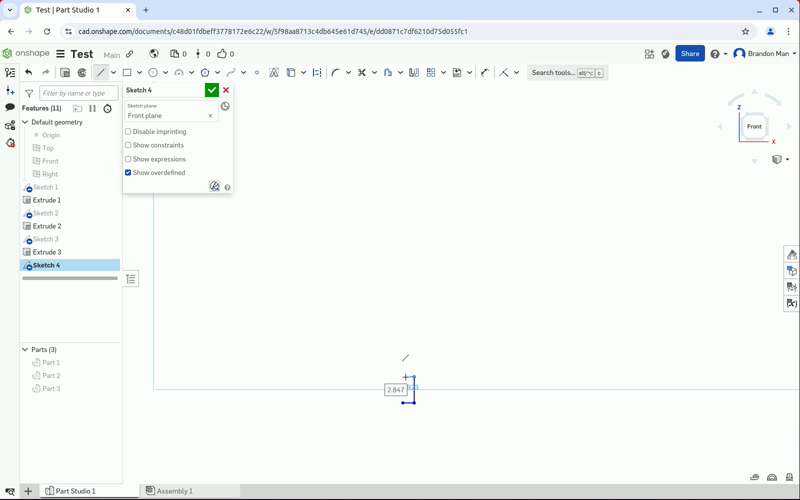
scroll(6)
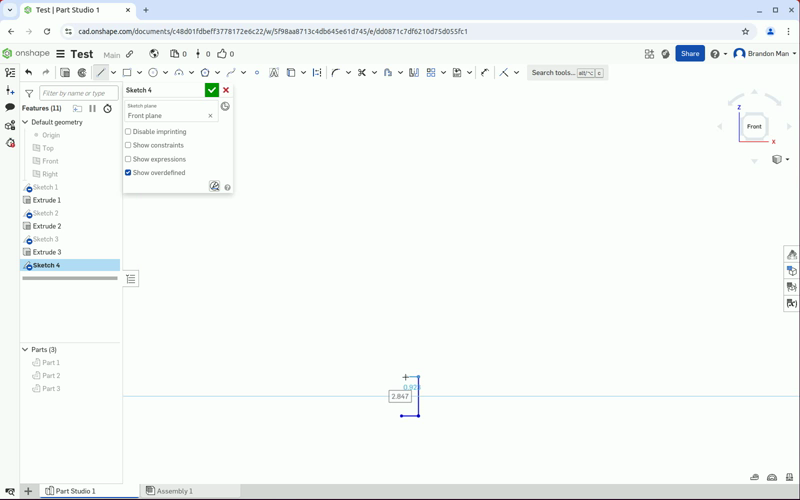
scroll(6)
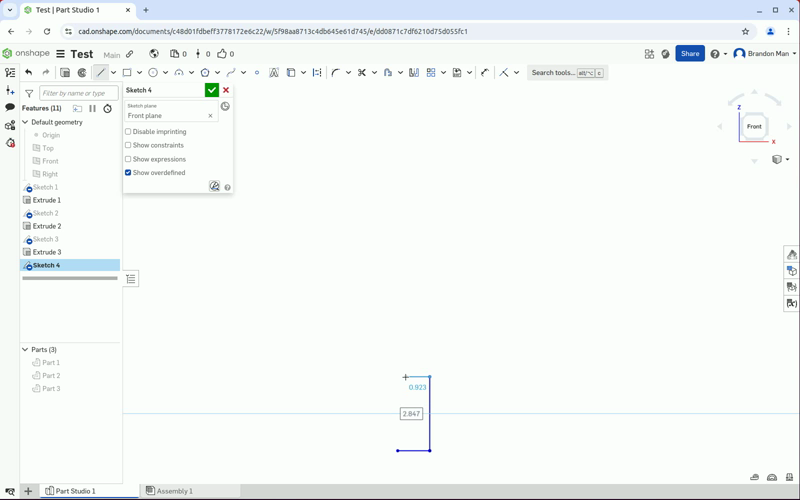
scroll(6)
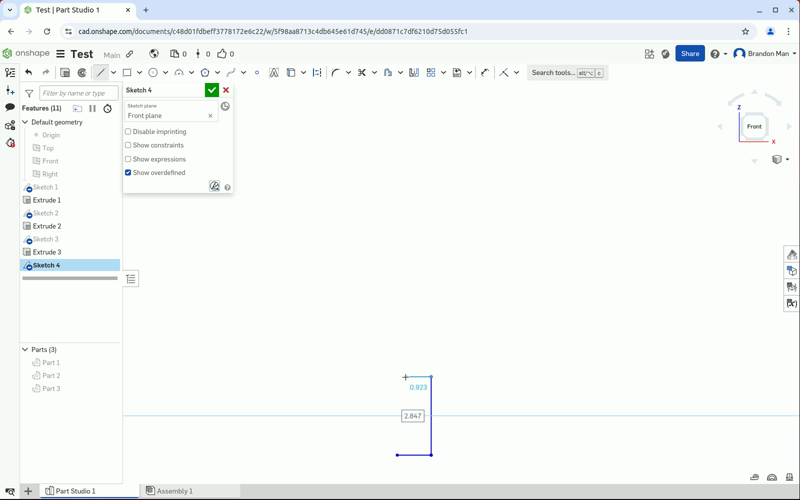
scroll(6)
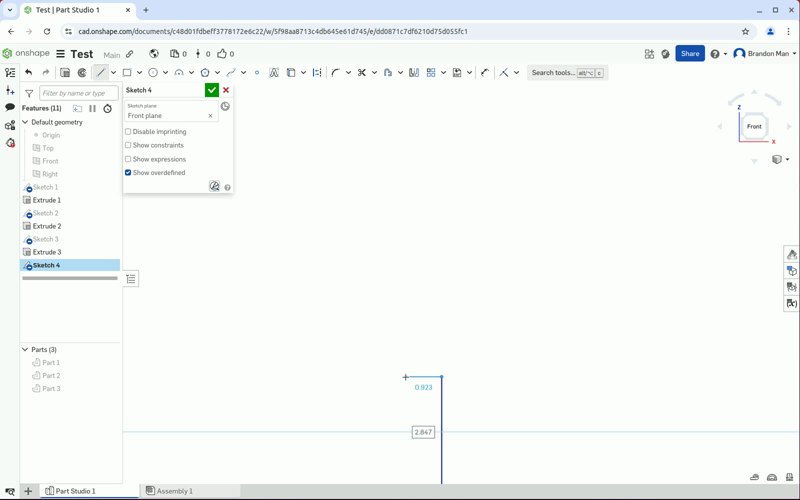
scroll(6)
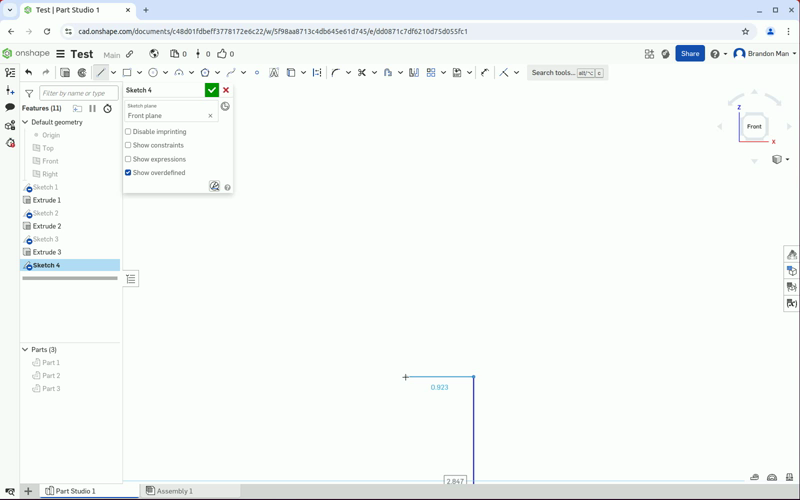
click(405, 376)
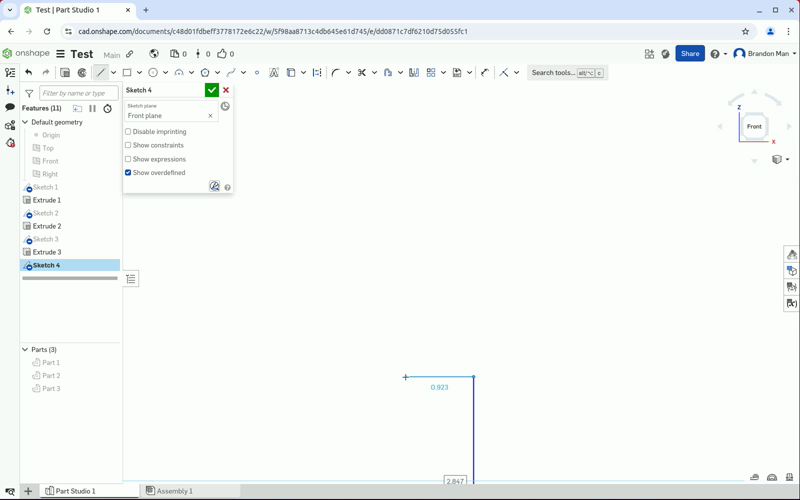
scroll(-6)
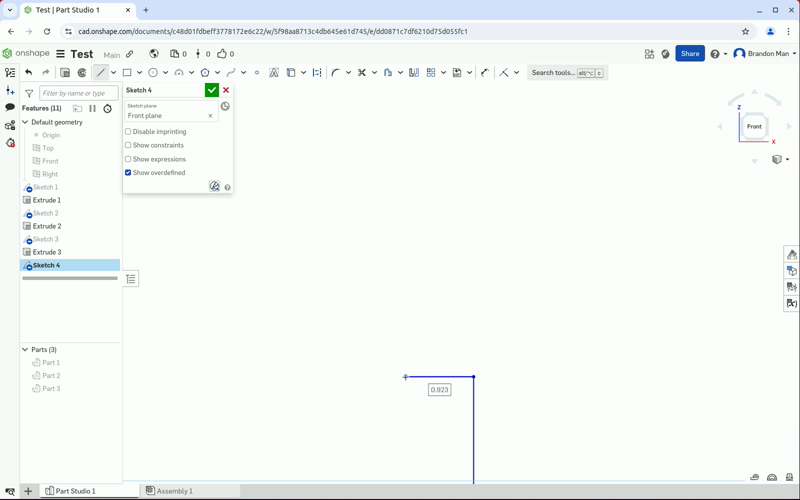
scroll(-6)
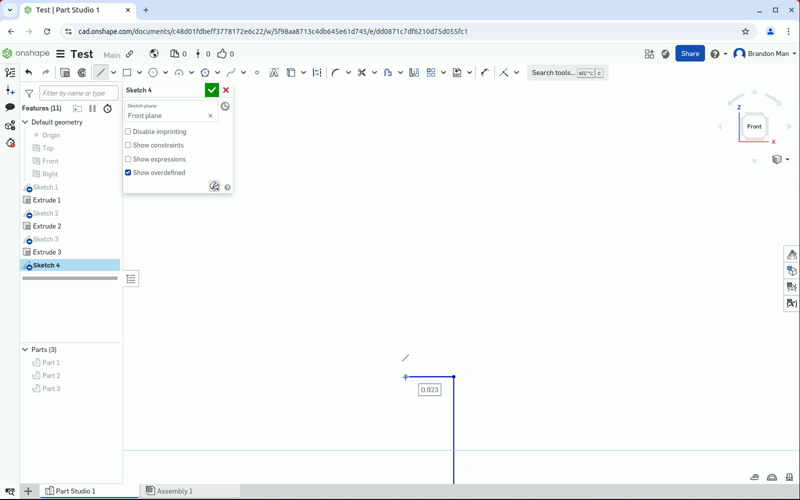
scroll(-6)
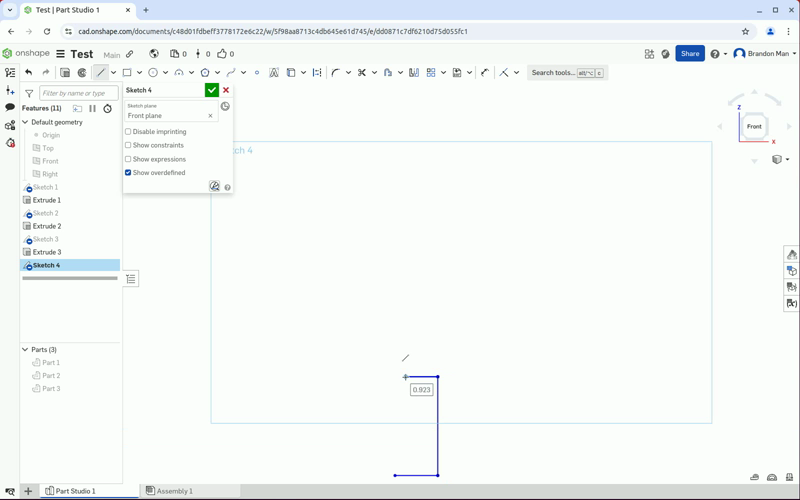
scroll(-6)
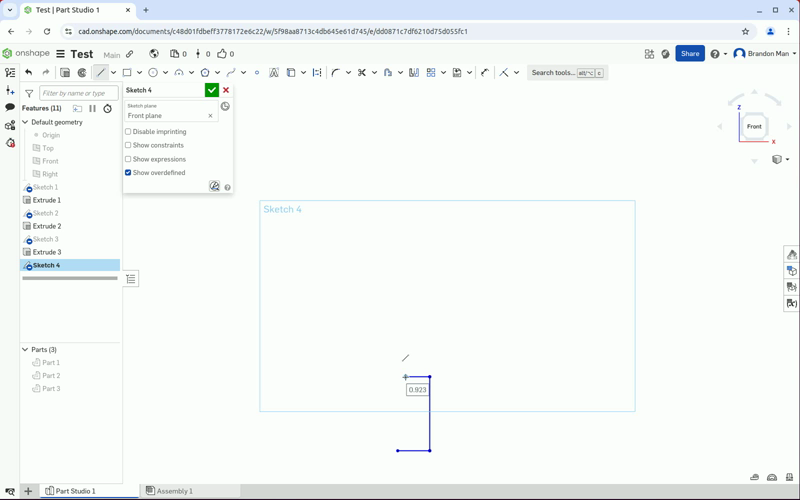
scroll(-6)
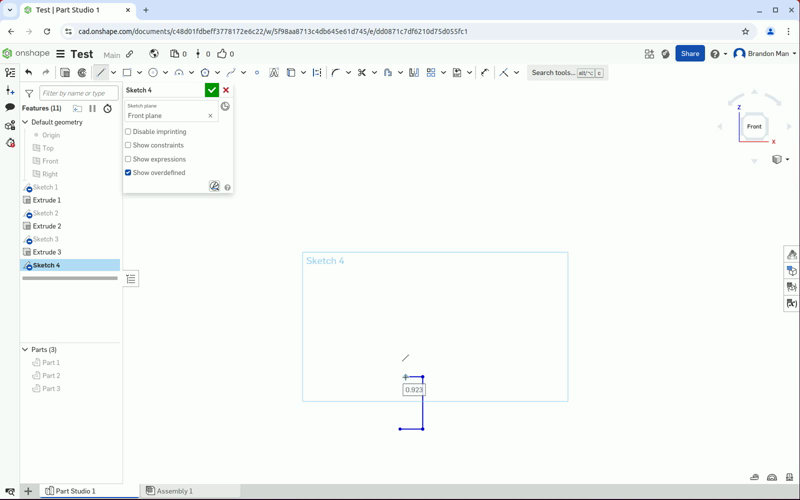
scroll(-6)
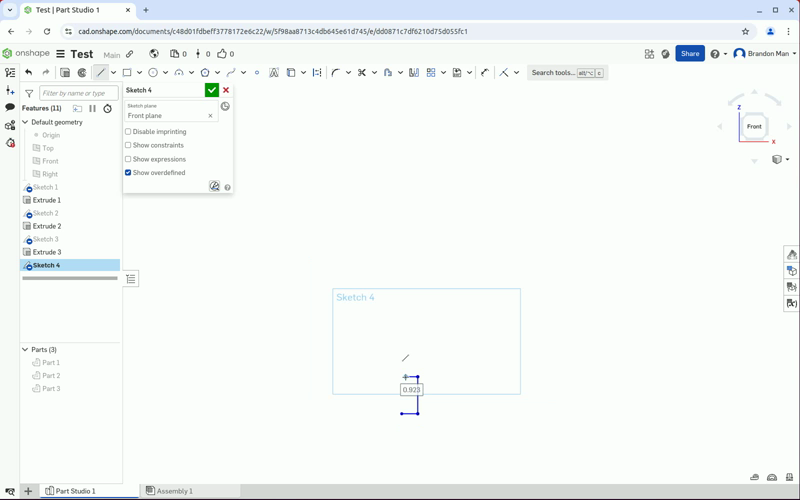
scroll(-6)
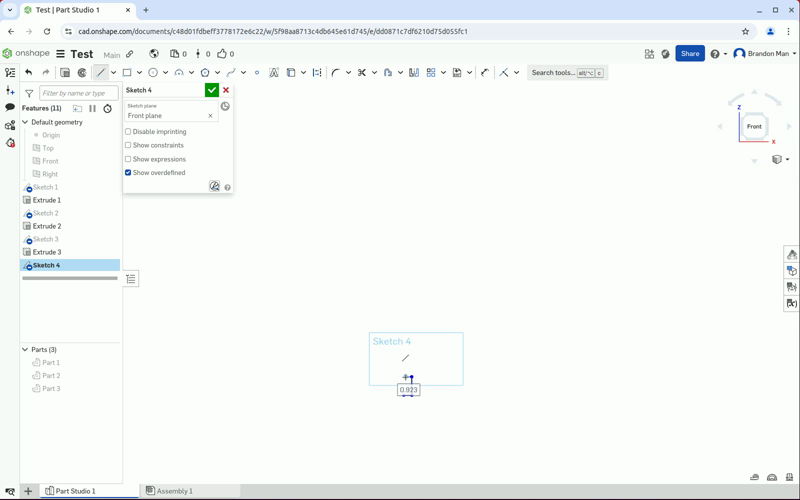
key_up(shift)
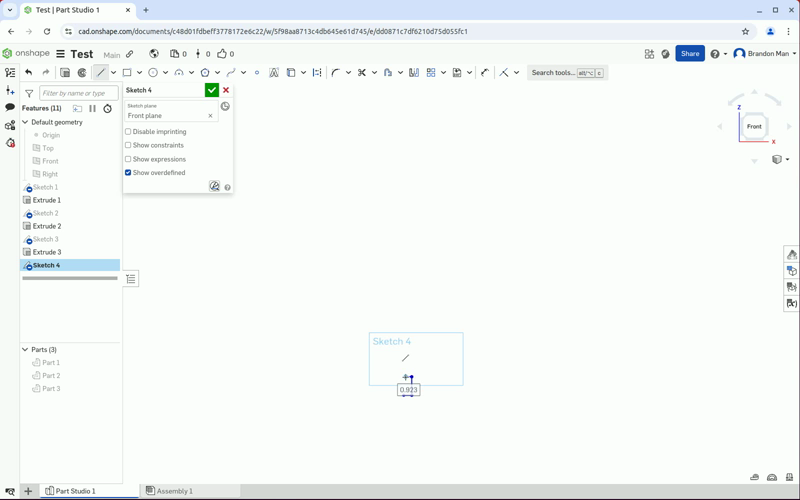
mouse_move(435, 376)
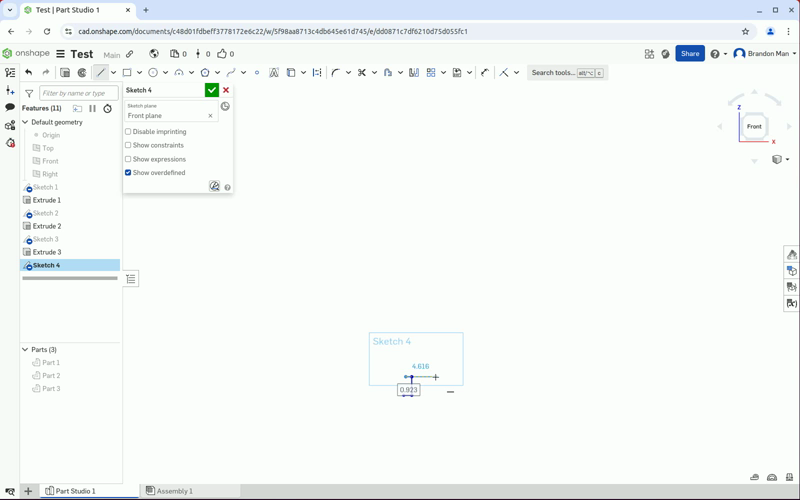
key_down(shift)
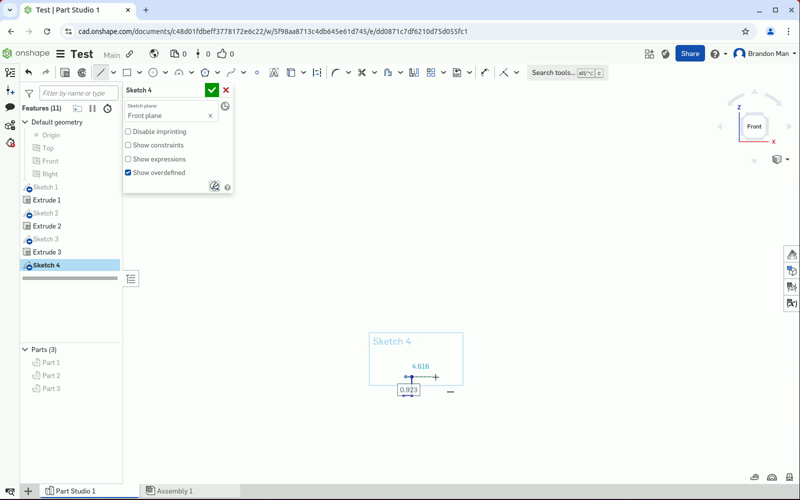
mouse_move(405, 395)
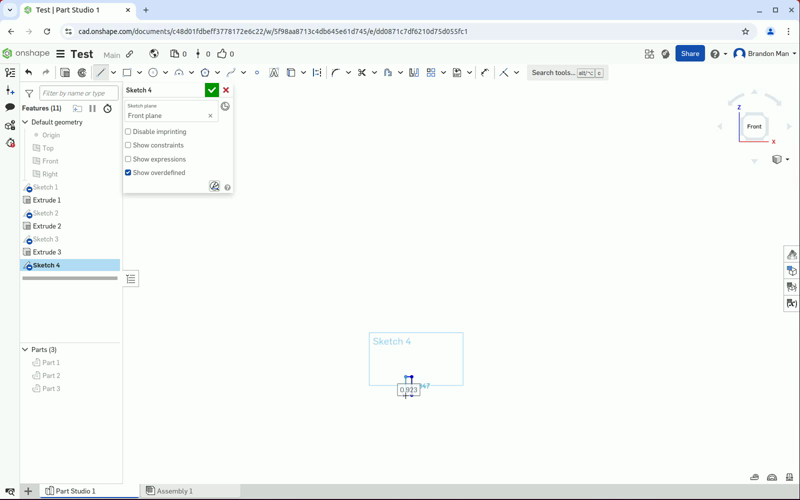
key_up(shift)
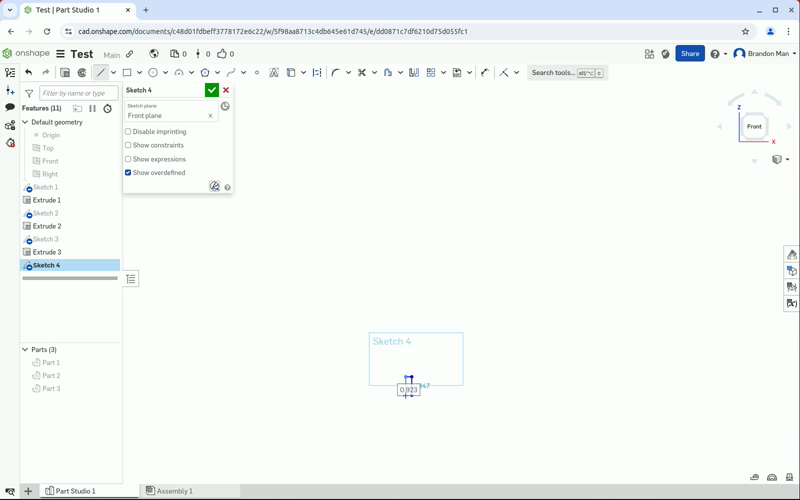
click(405, 395)
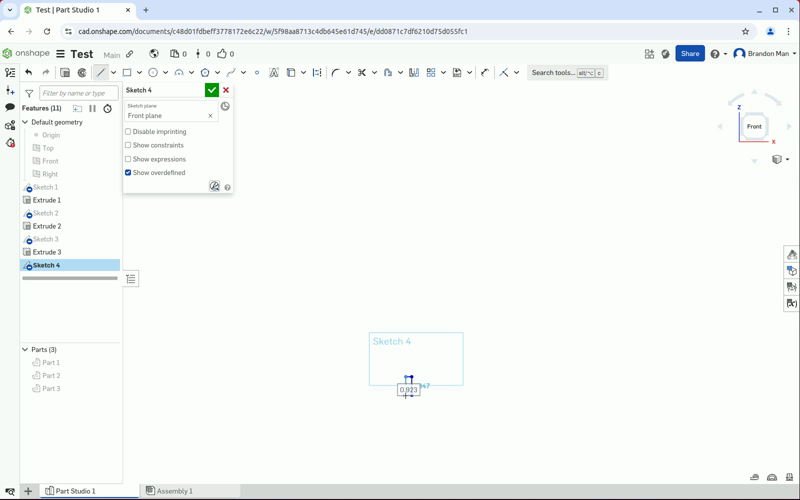
key(esc)
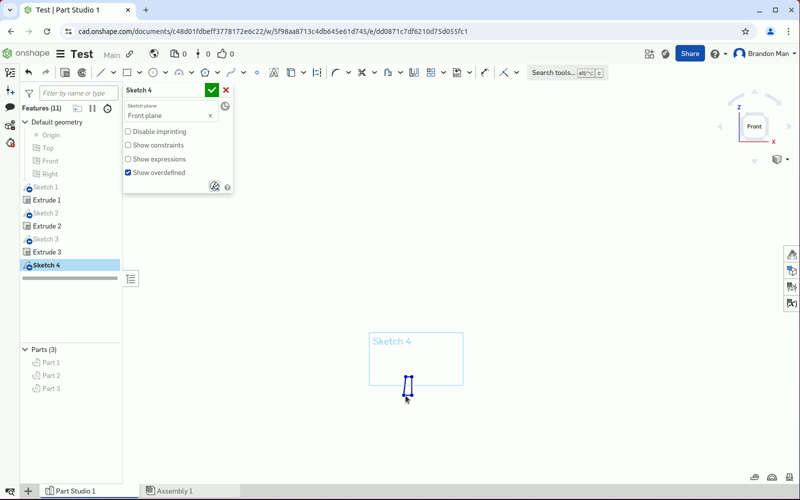
mouse_move(410, 390)
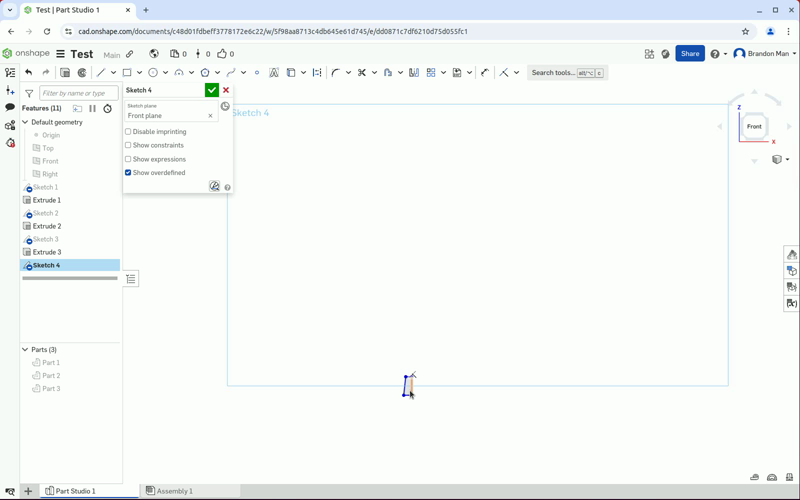
scroll(6)
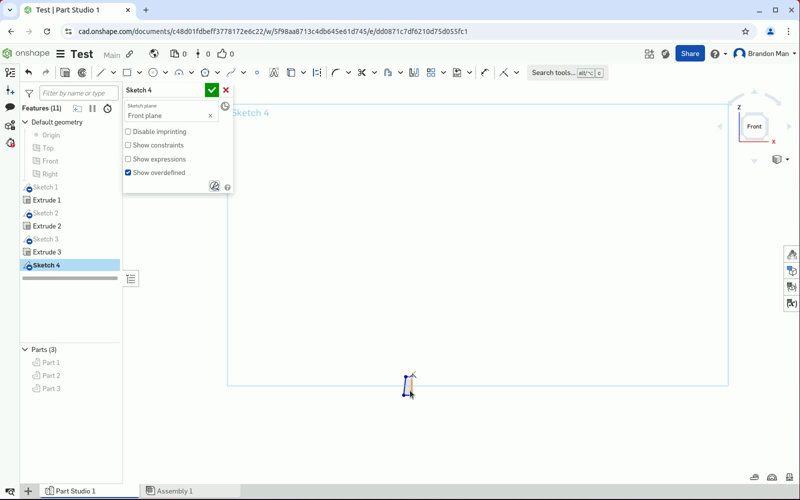
scroll(6)
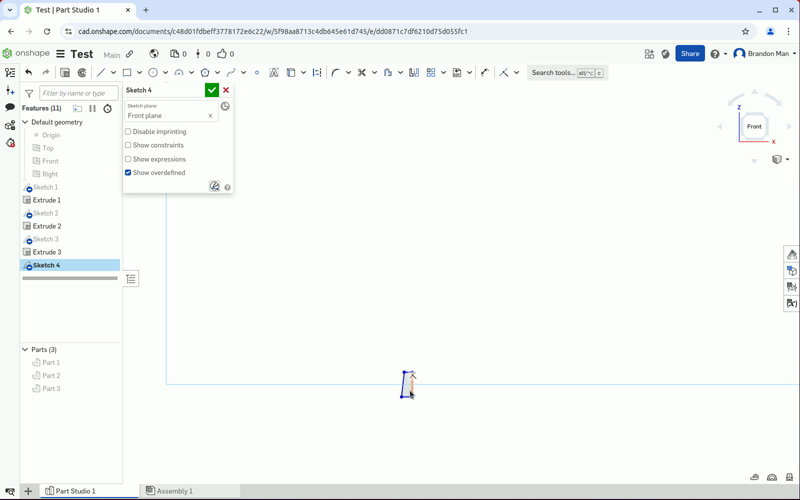
scroll(6)
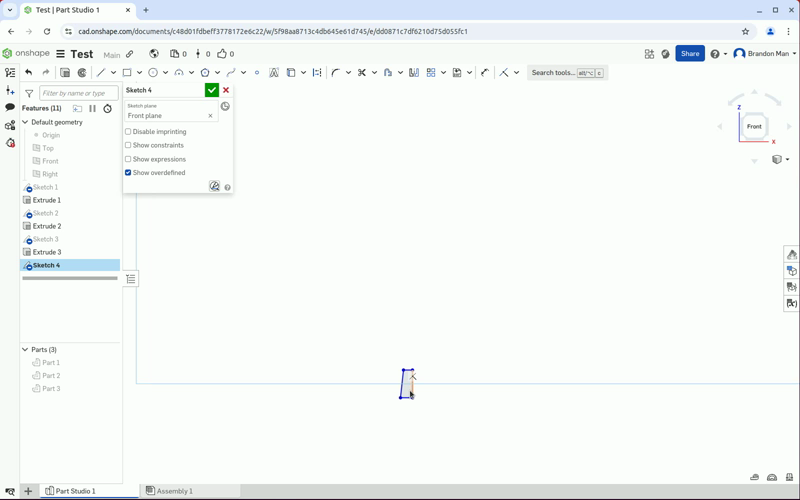
scroll(6)
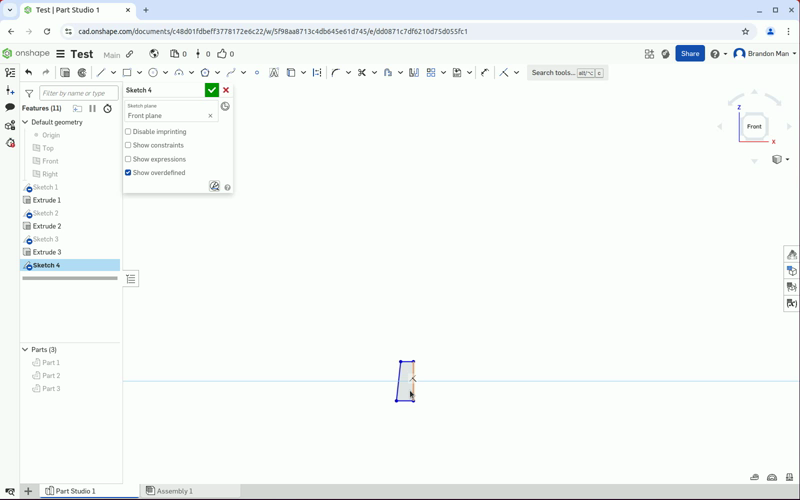
scroll(6)
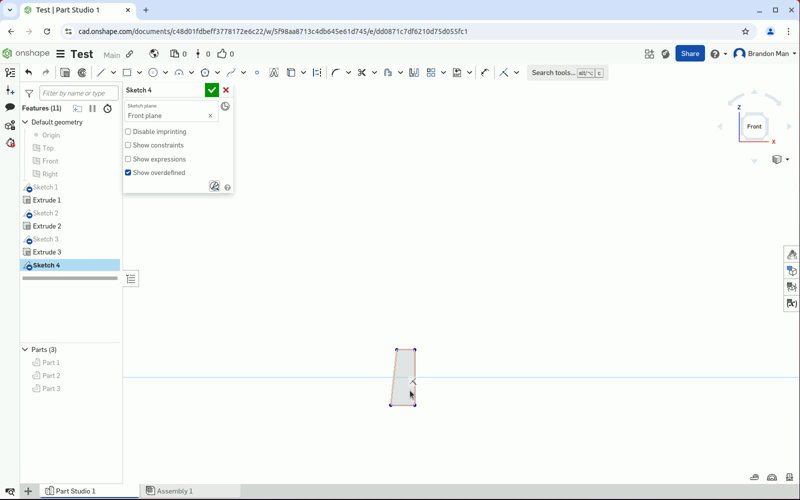
scroll(6)
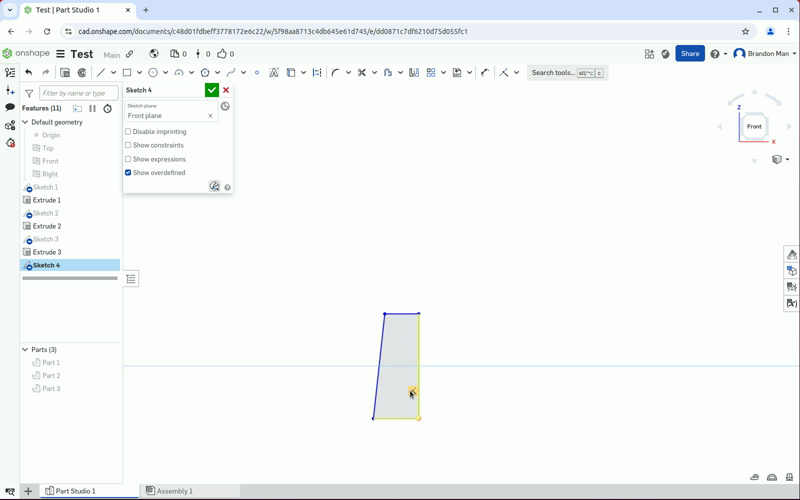
scroll(6)
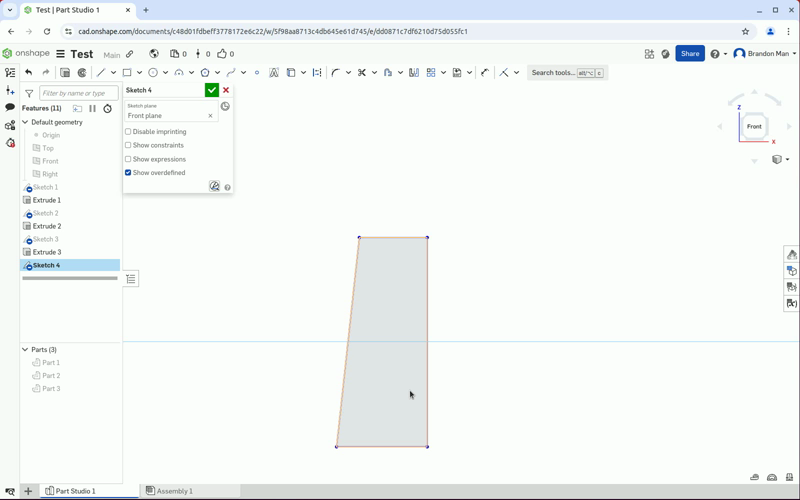
click(410, 390)
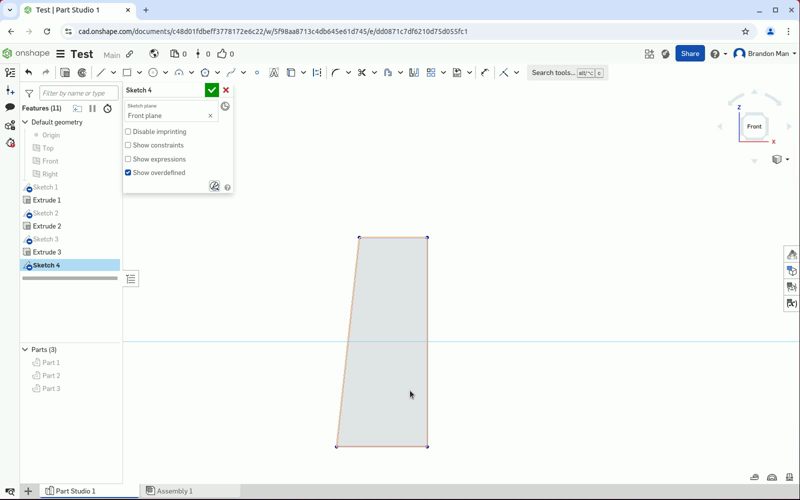
scroll(-6)
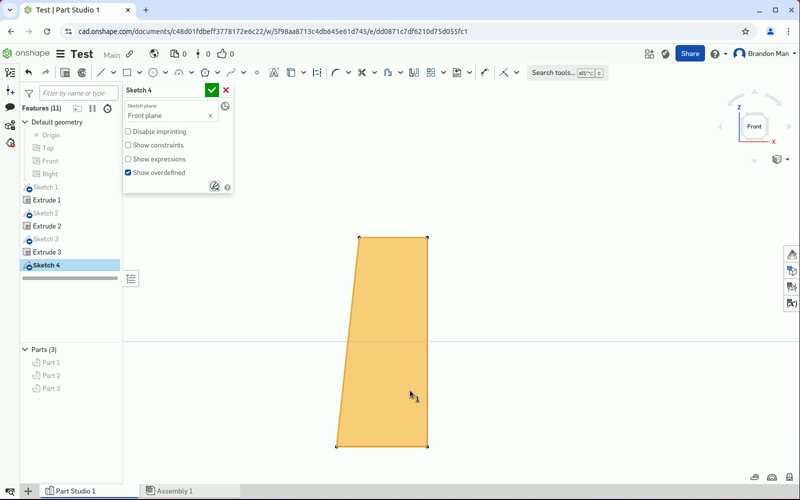
scroll(-6)
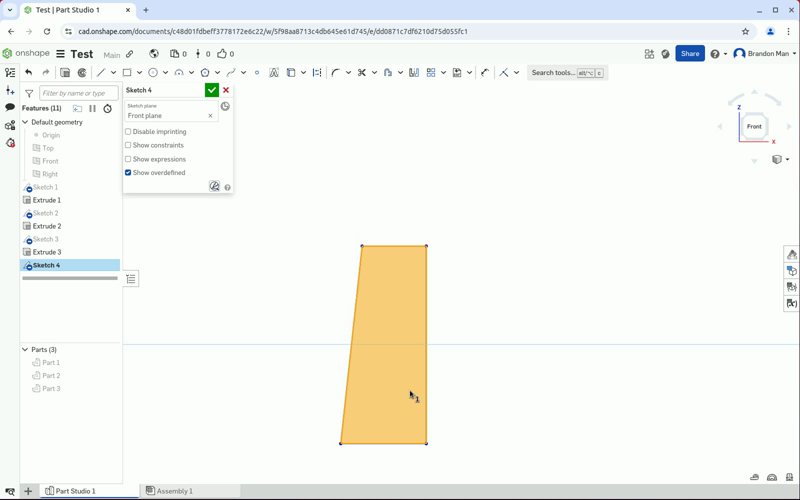
scroll(-6)
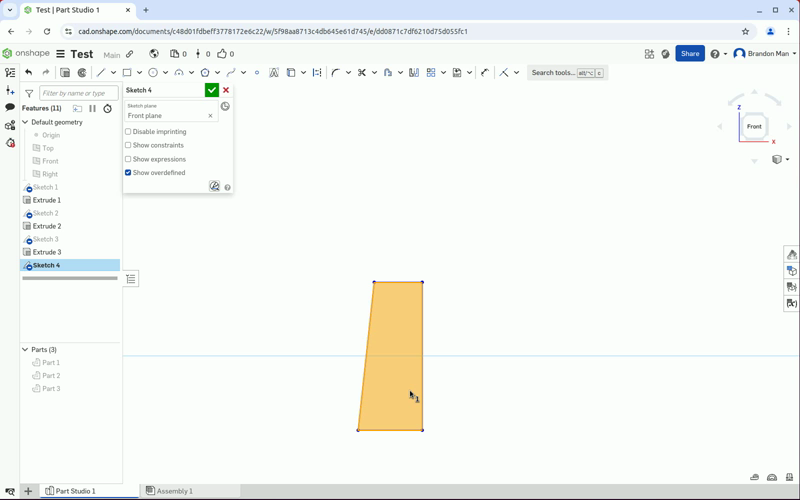
scroll(-6)
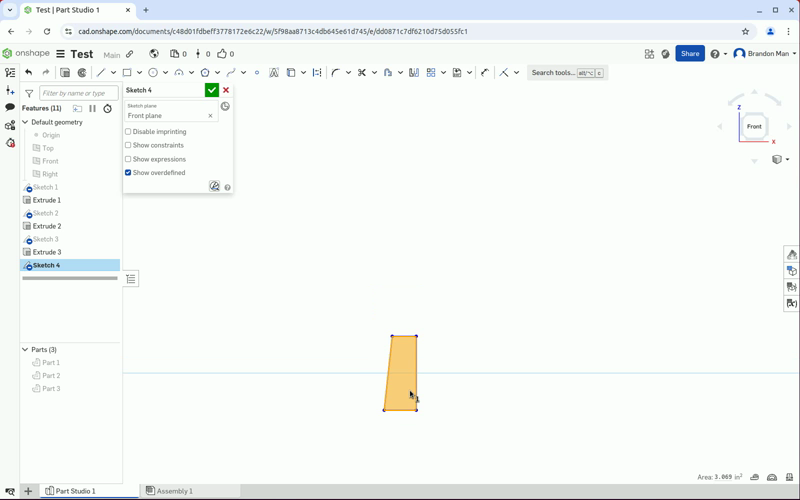
scroll(-6)
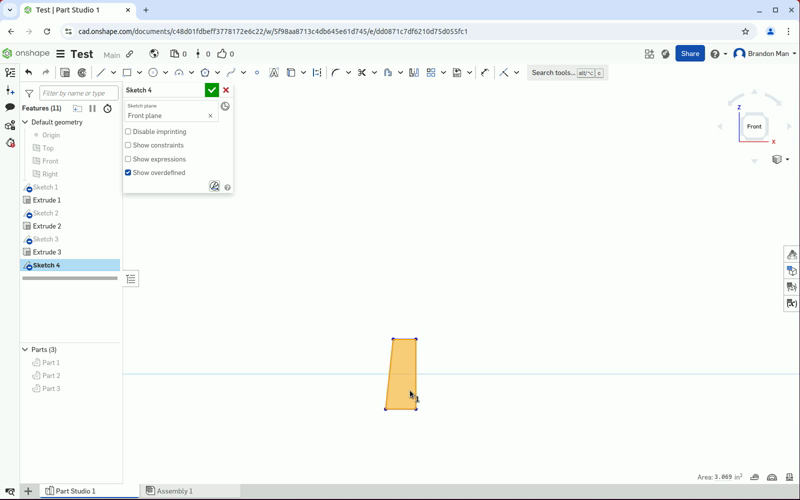
scroll(-6)
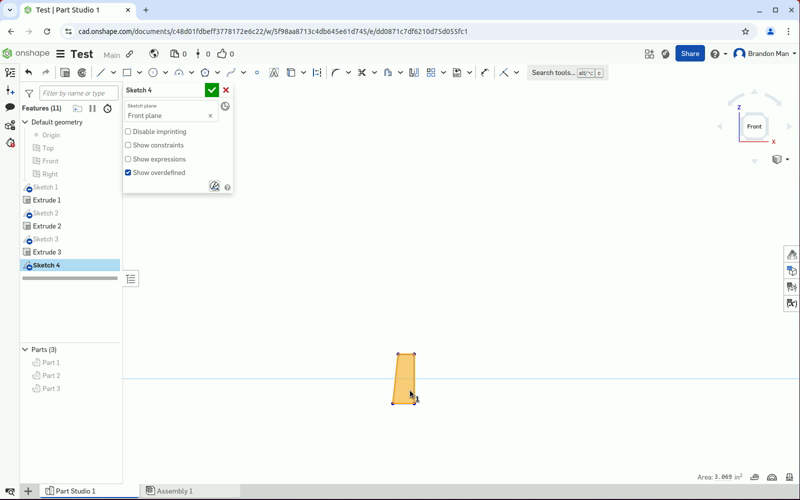
scroll(-6)
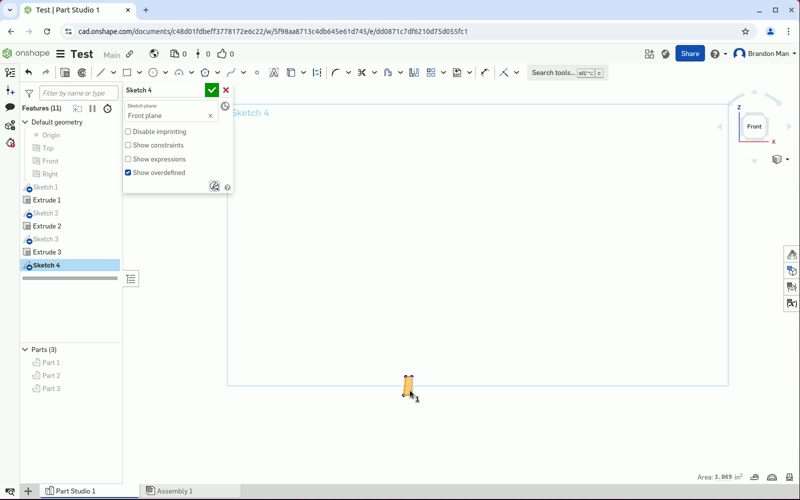
mouse_move(73, 352)
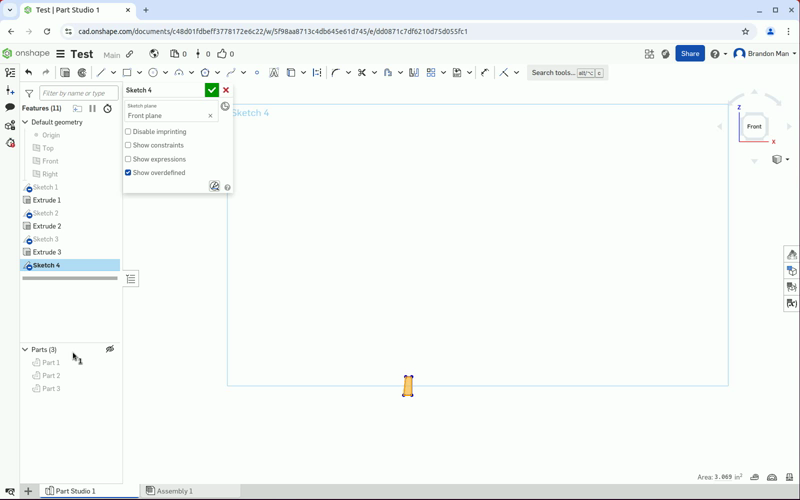
key(shift+y)
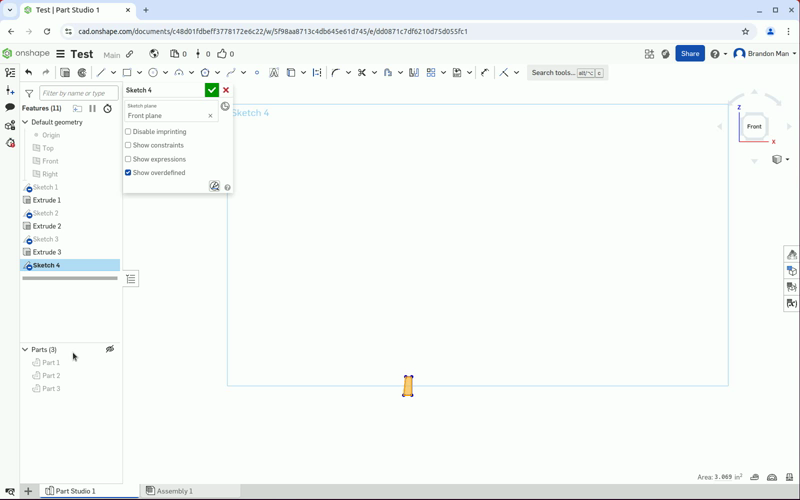
key(shift+e)
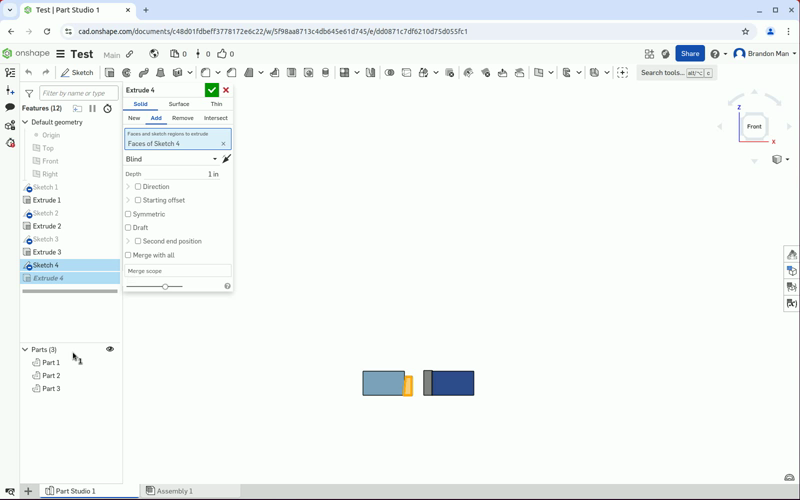
mouse_move(143, 106)
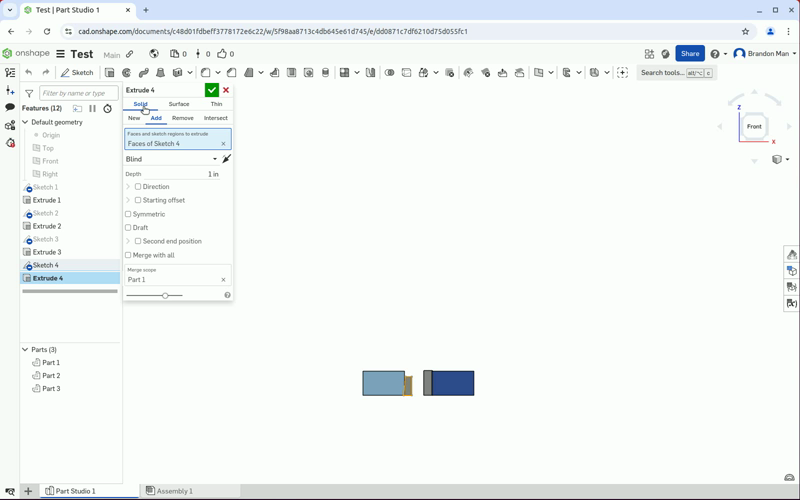
click(143, 106)
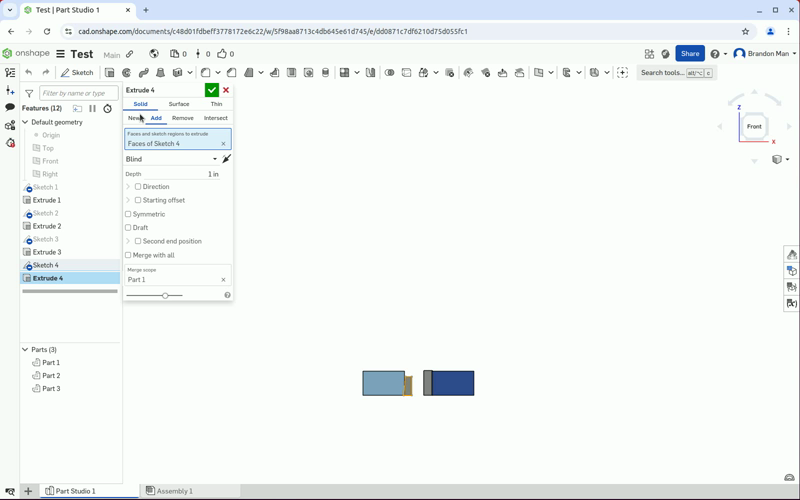
mouse_move(137, 120)
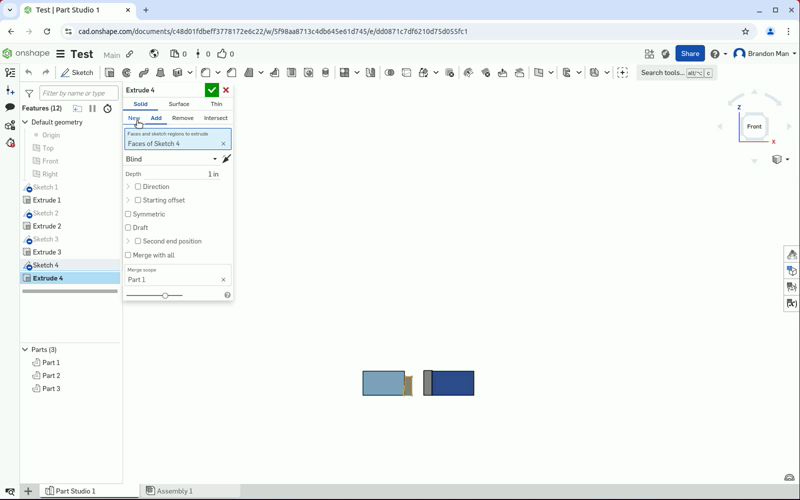
click(137, 120)
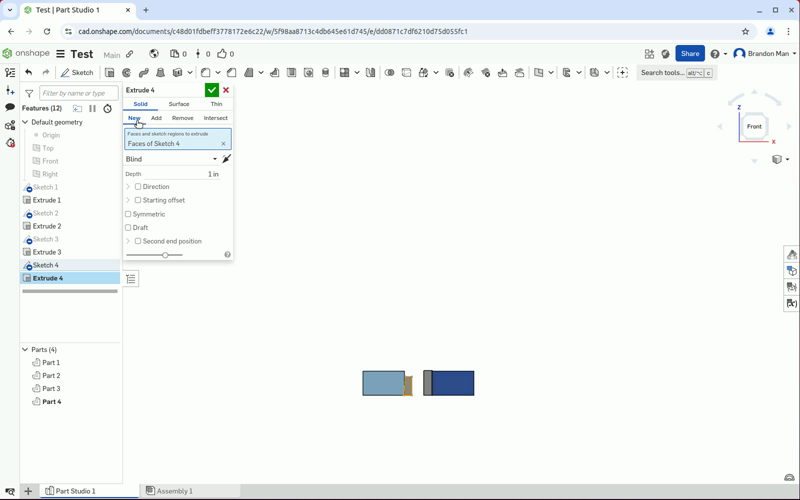
key(tab, 4)
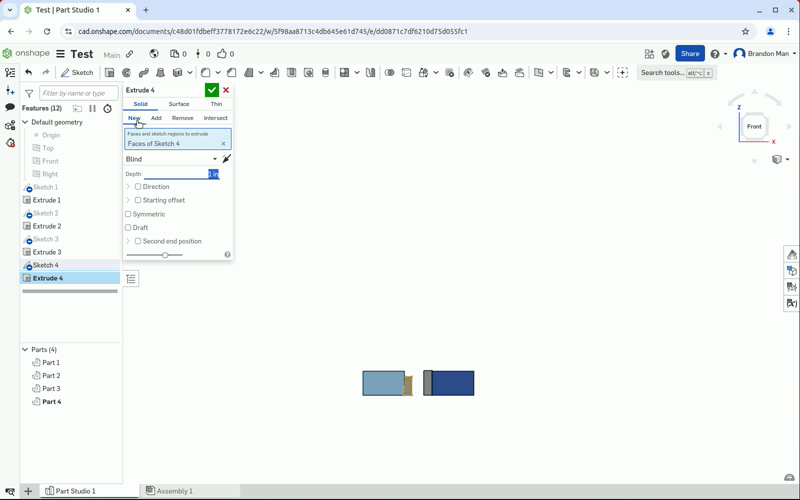
text(23.108)
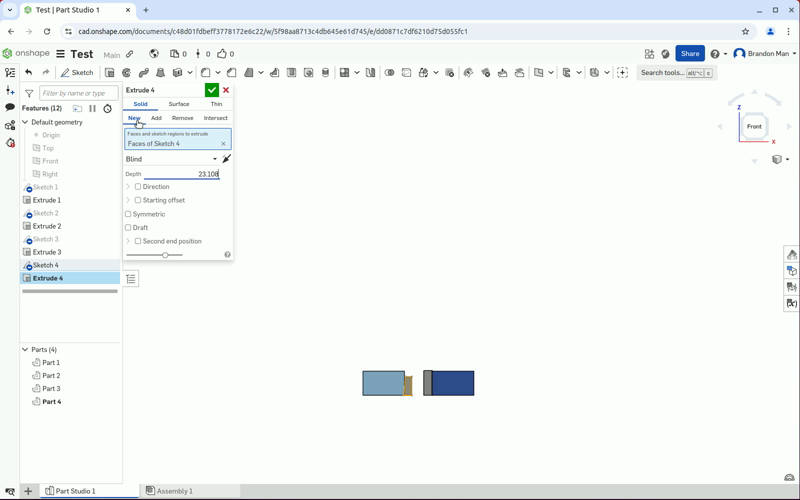
key(enter)
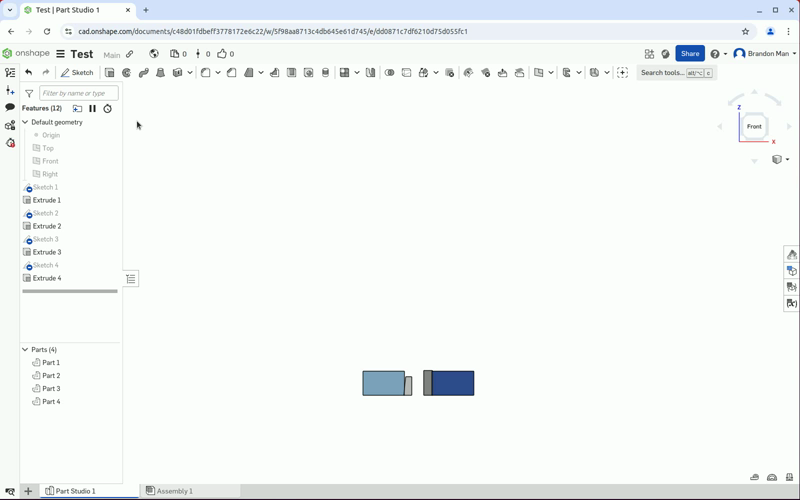
key(shift+h)
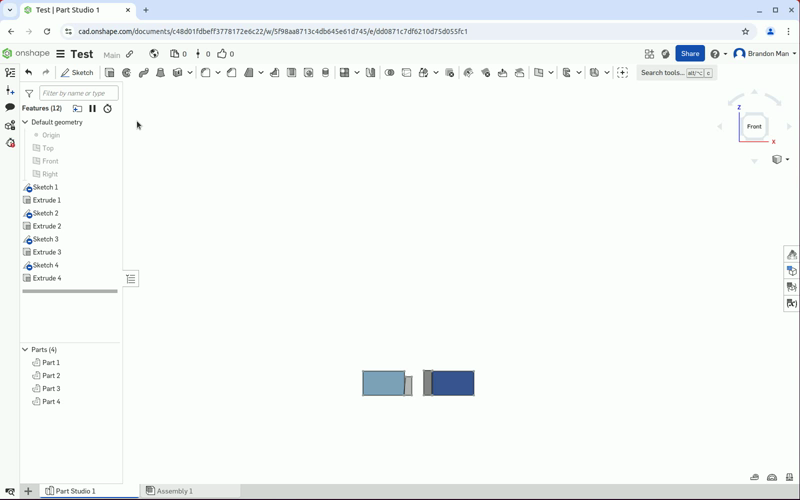
key(shift+h)
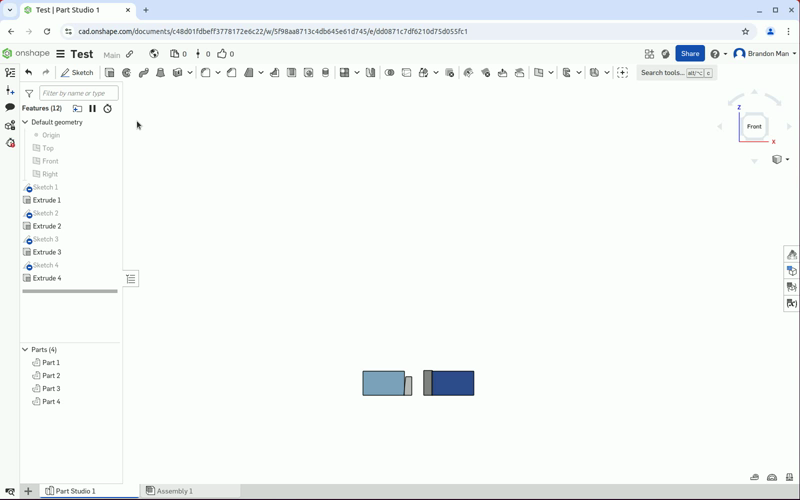
mouse_move(73, 189)
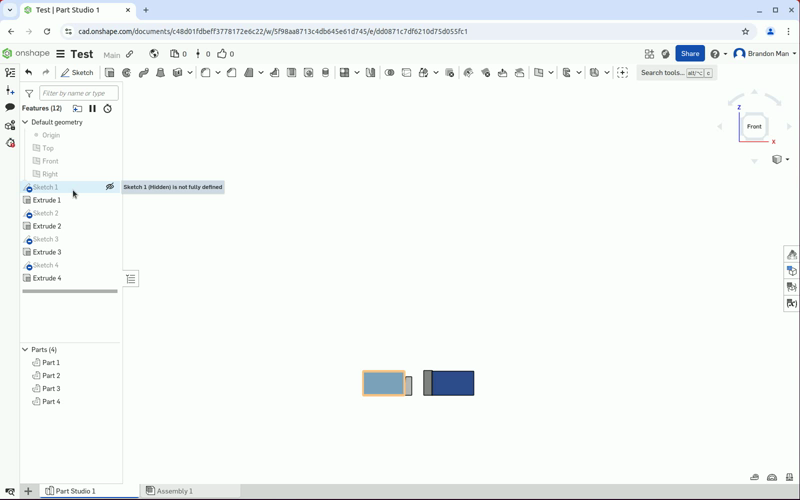
click(73, 189)
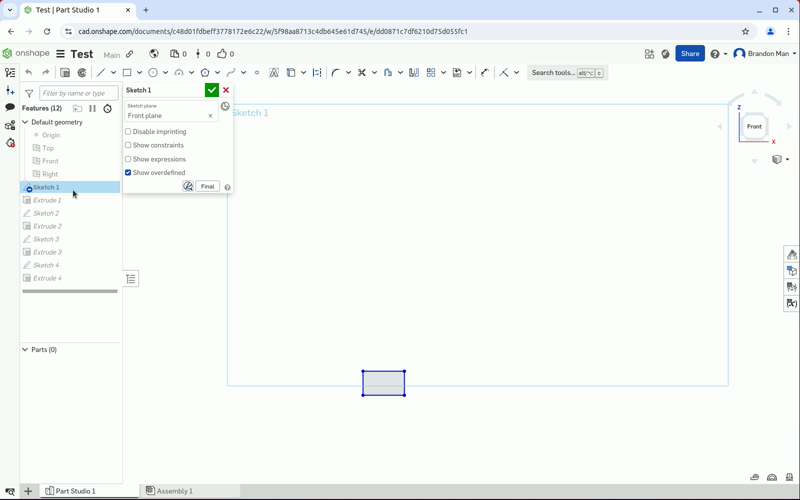
mouse_move(229, 92)
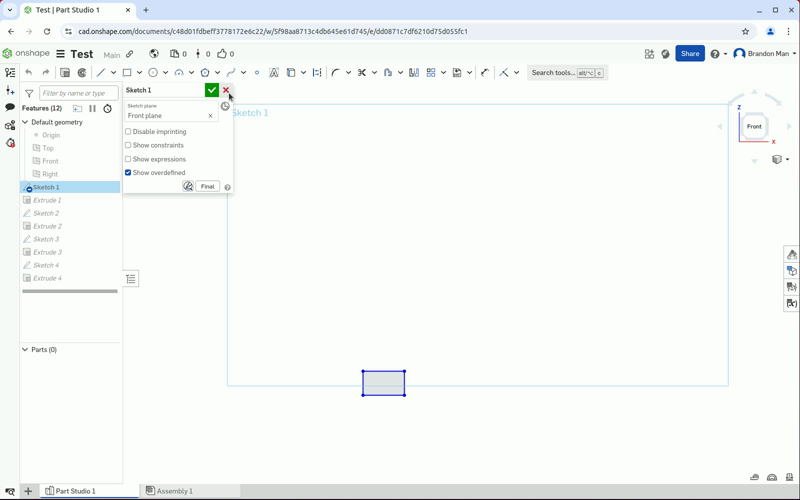
click(229, 92)
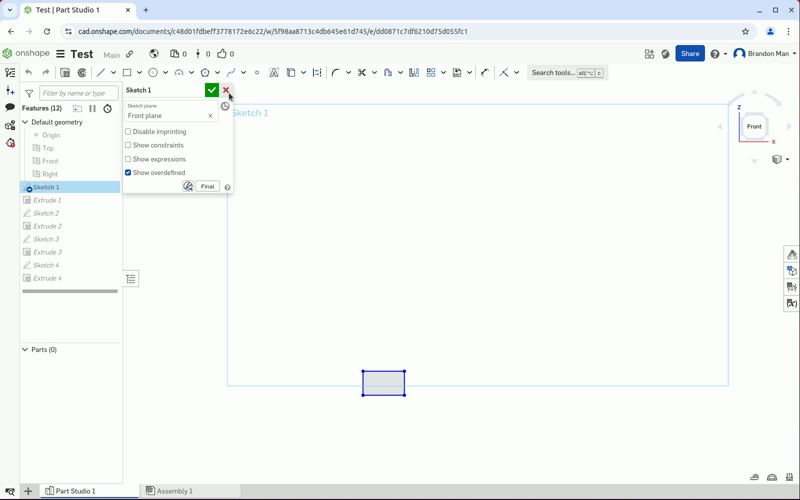
key(shift+s)
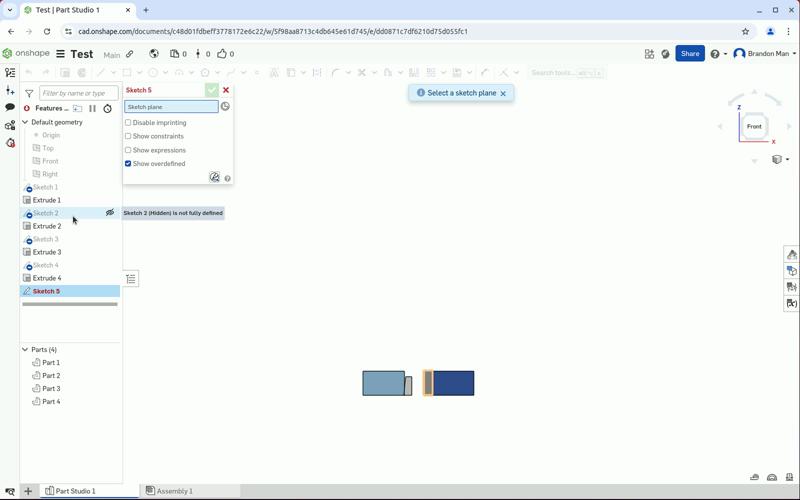
scroll(3)
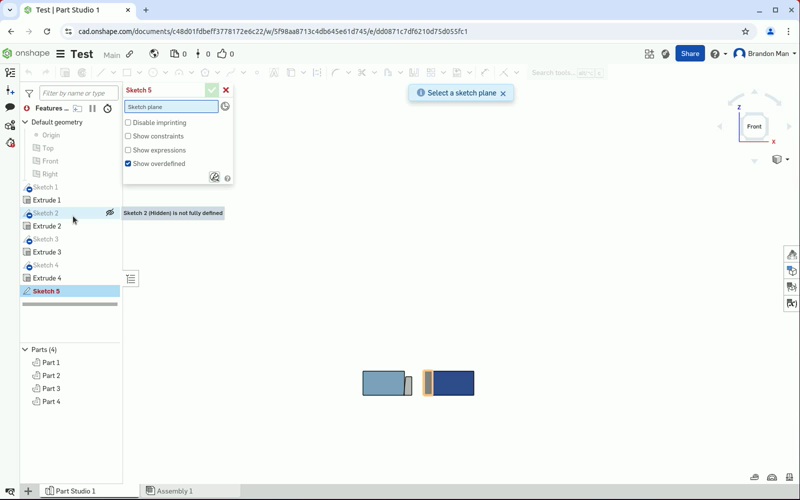
mouse_move(73, 163)
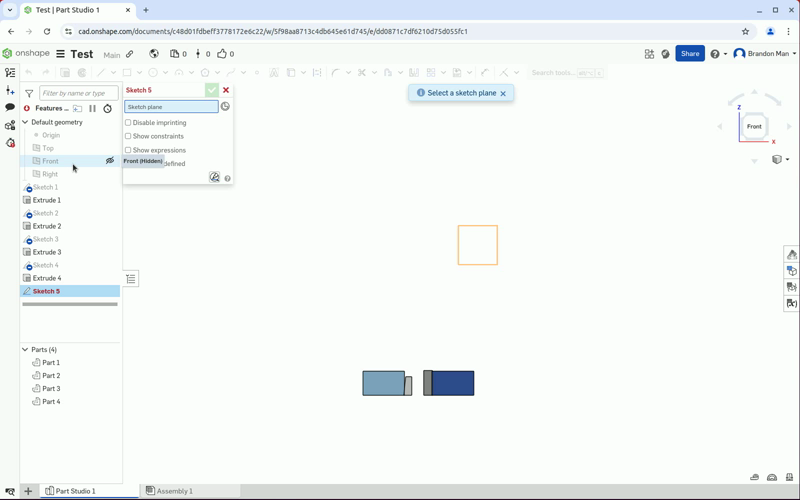
click(73, 163)
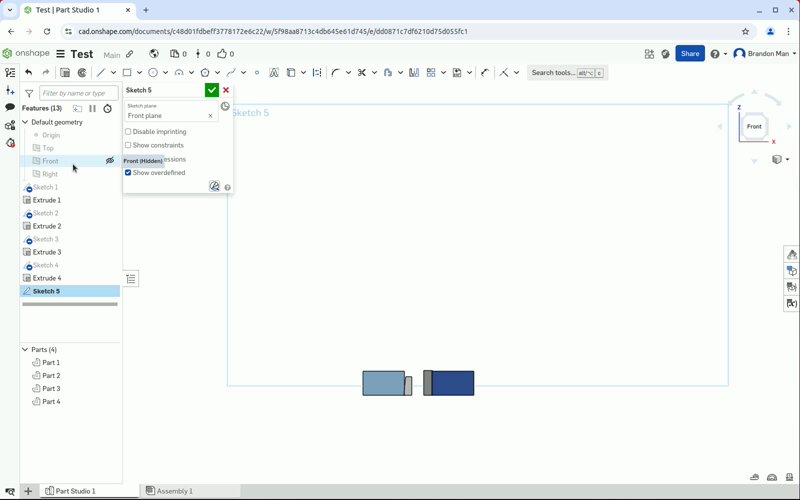
mouse_move(73, 352)
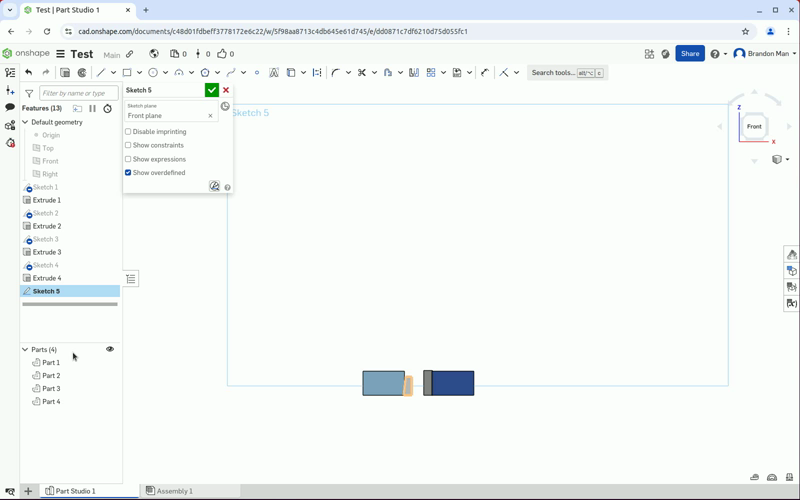
key(y)
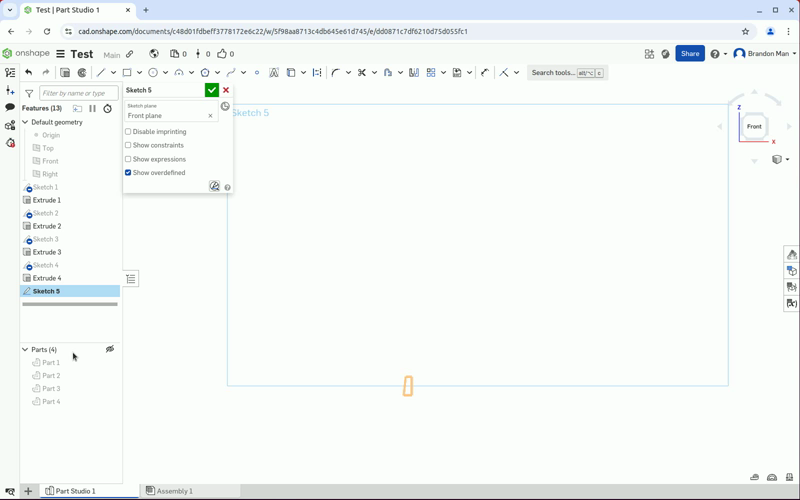
key(l)
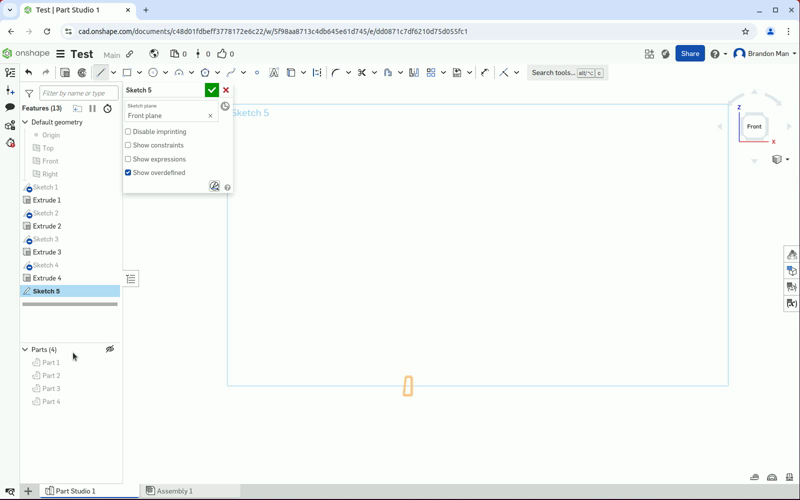
key_down(shift)
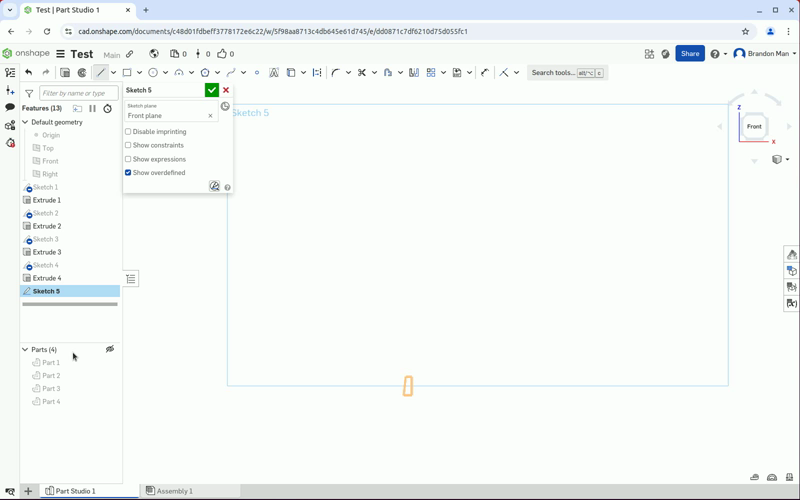
mouse_move(375, 378)
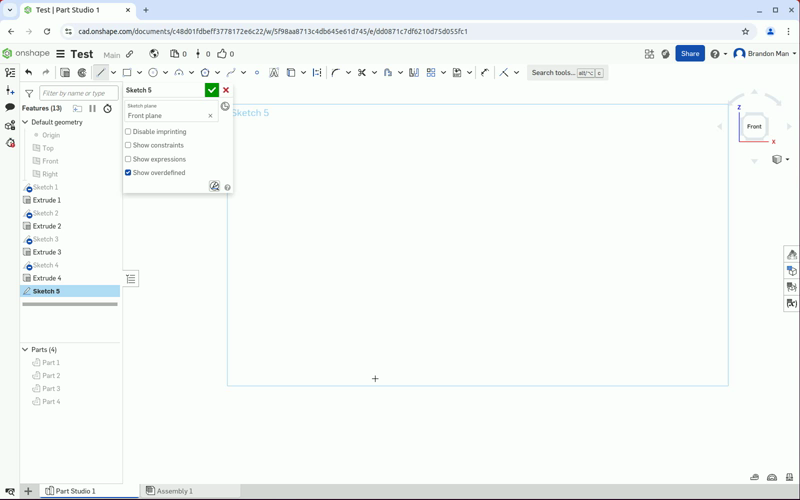
click(375, 378)
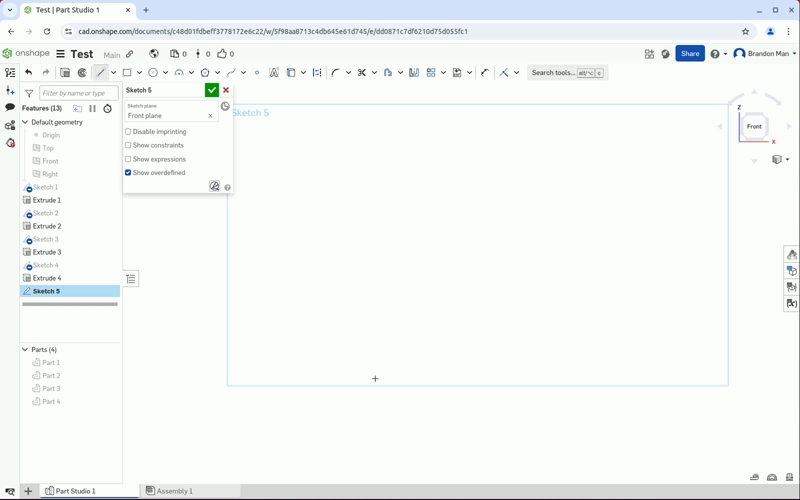
key_up(shift)
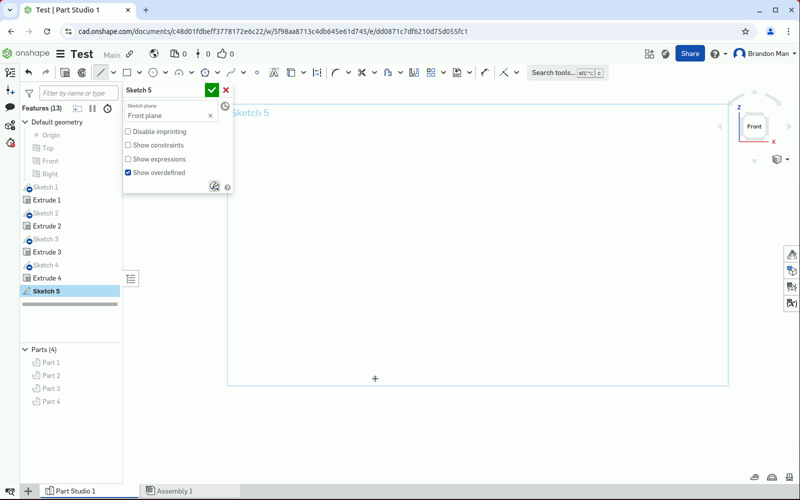
key_down(shift)
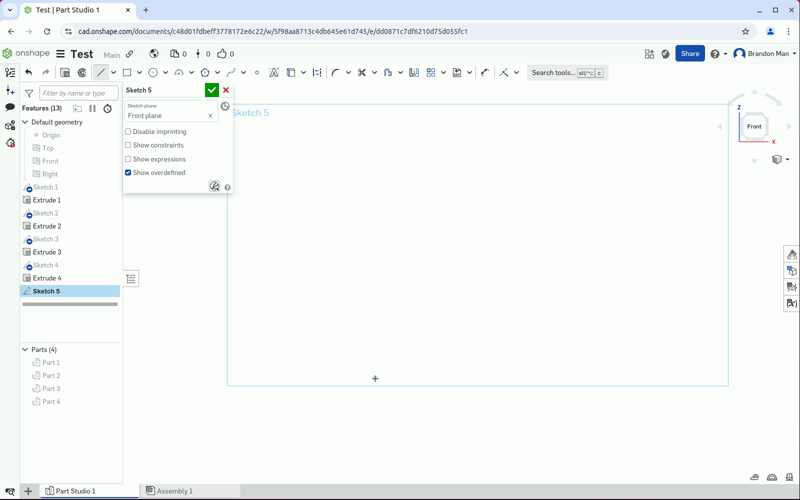
mouse_move(405, 378)
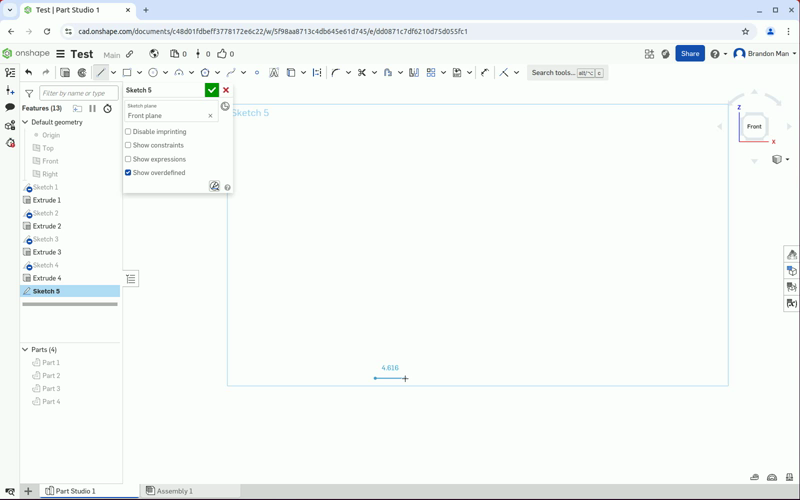
mouse_move(406, 378)
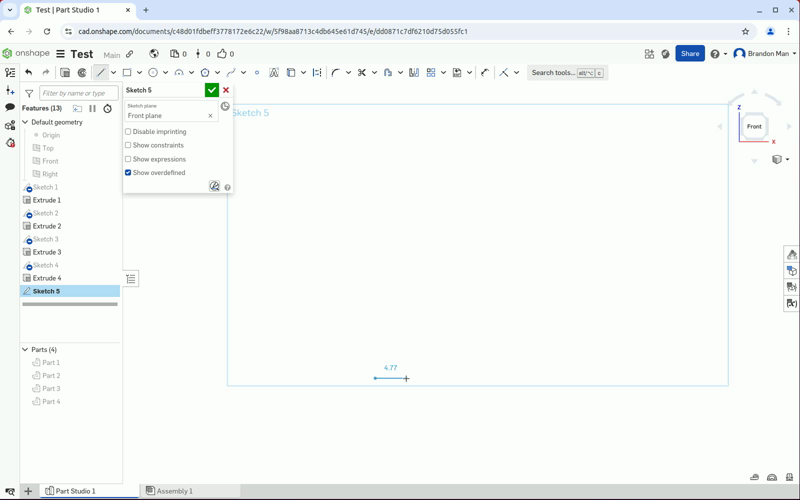
click(406, 378)
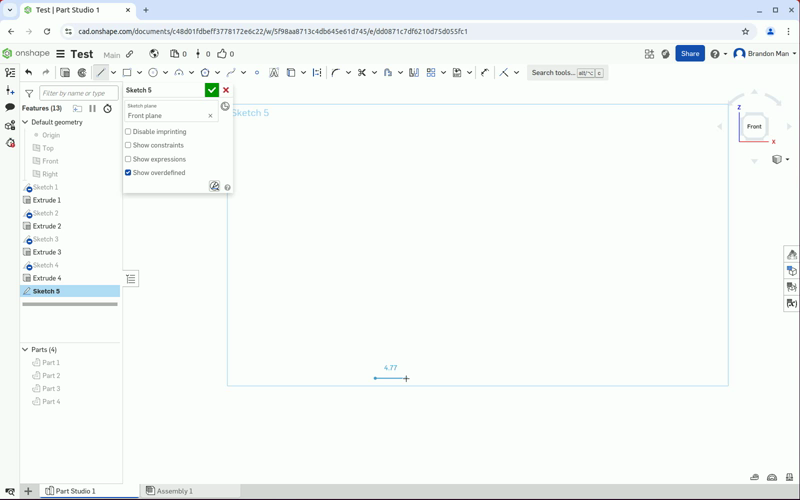
key_up(shift)
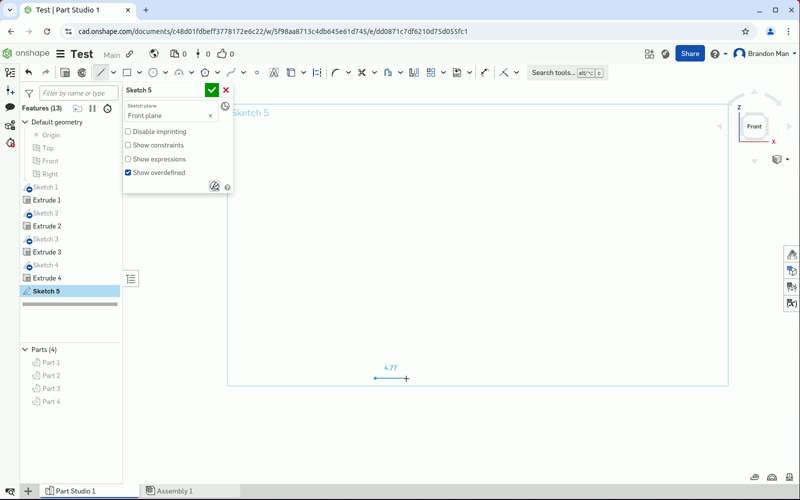
key_down(shift)
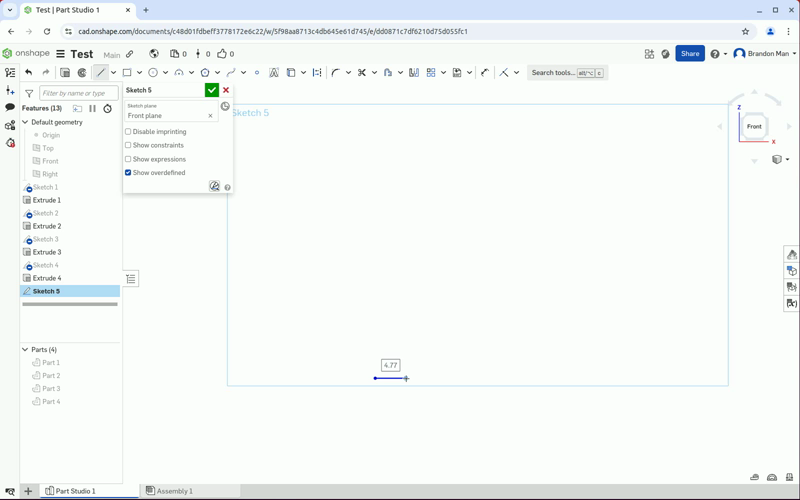
mouse_move(436, 378)
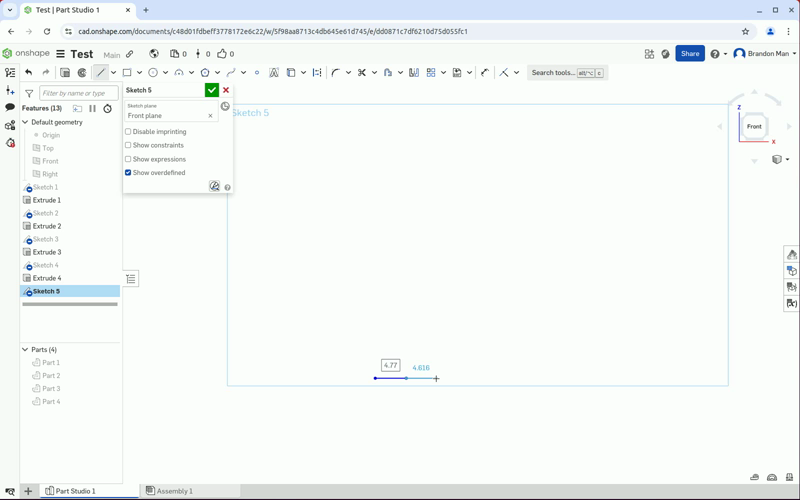
mouse_move(412, 378)
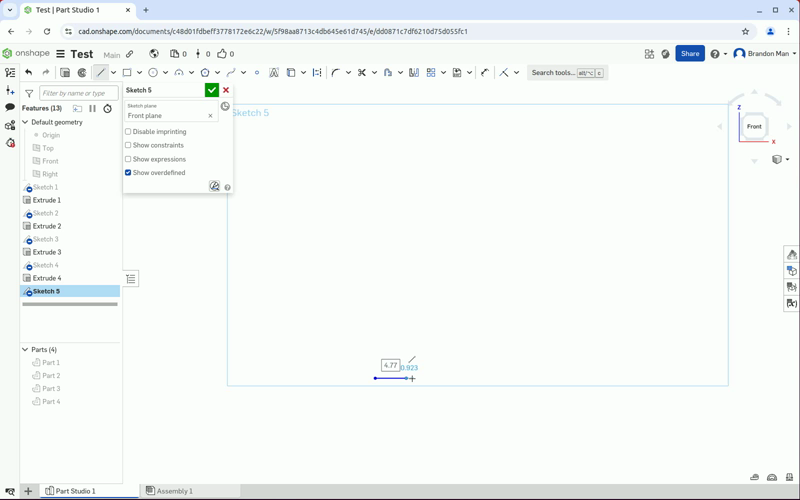
scroll(6)
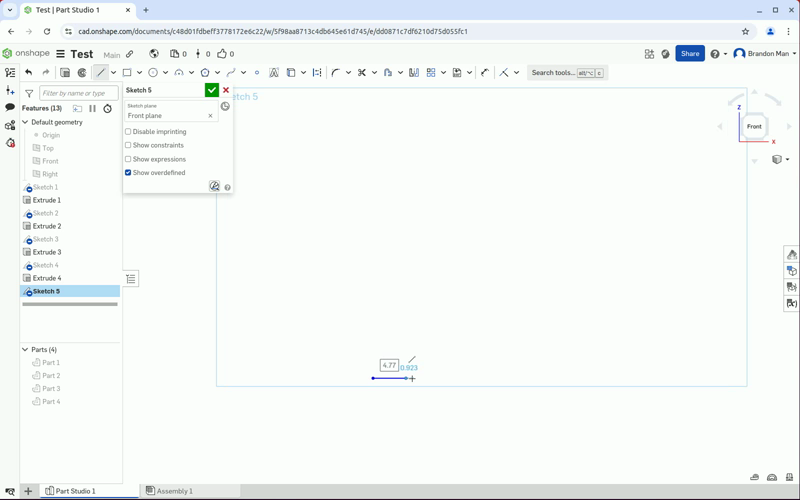
scroll(6)
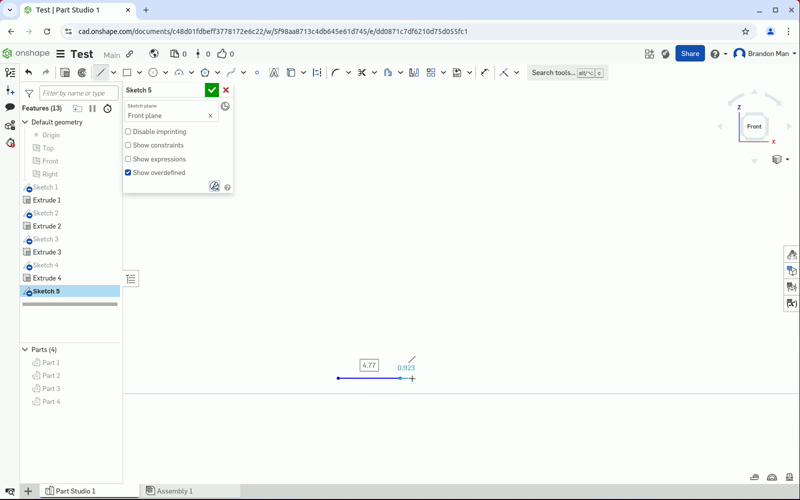
scroll(6)
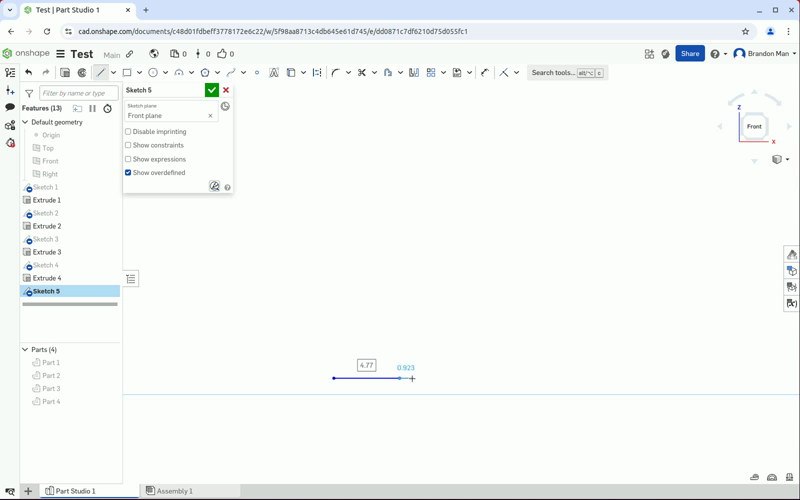
scroll(6)
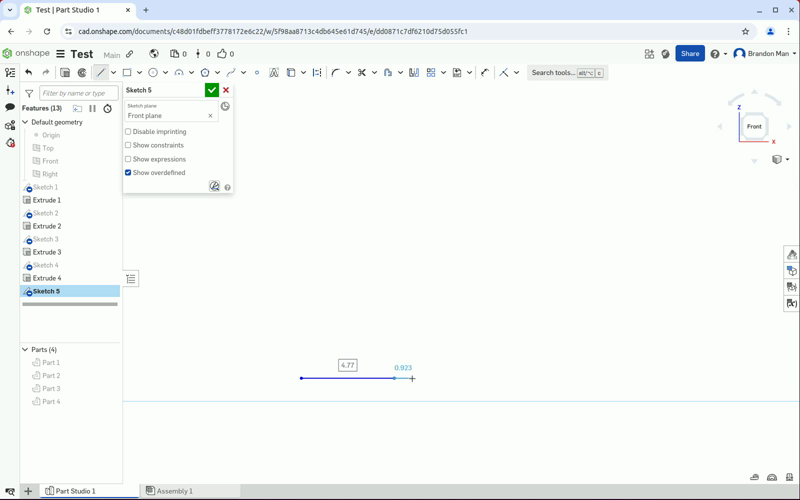
scroll(6)
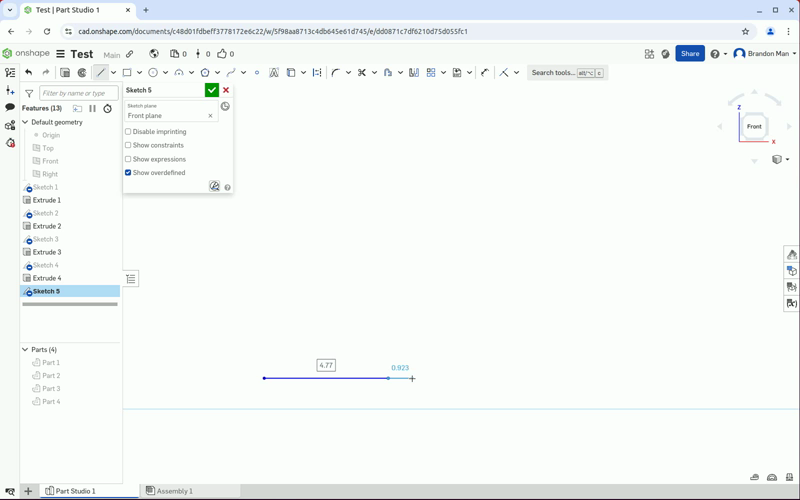
scroll(6)
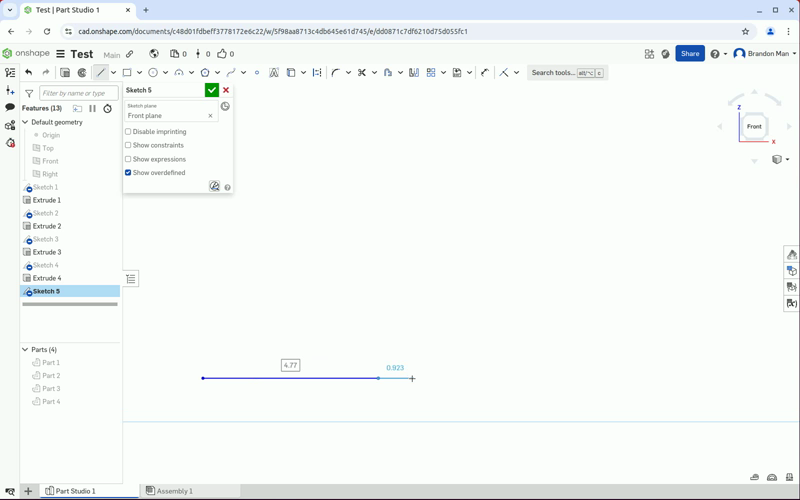
scroll(6)
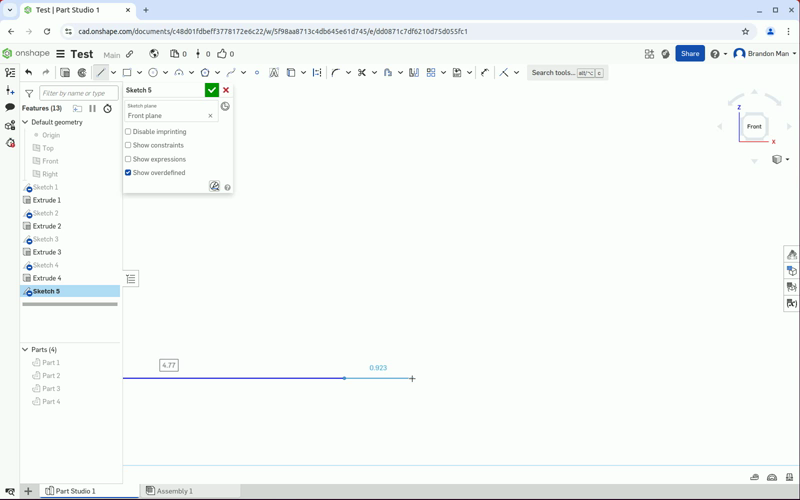
click(412, 378)
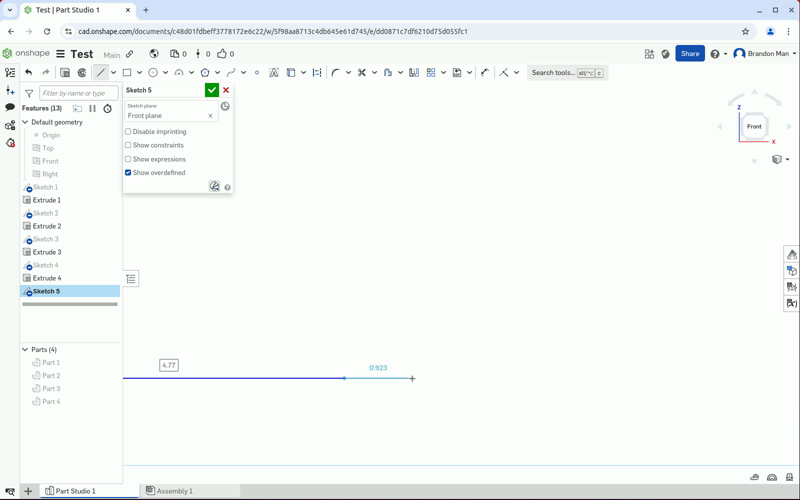
scroll(-6)
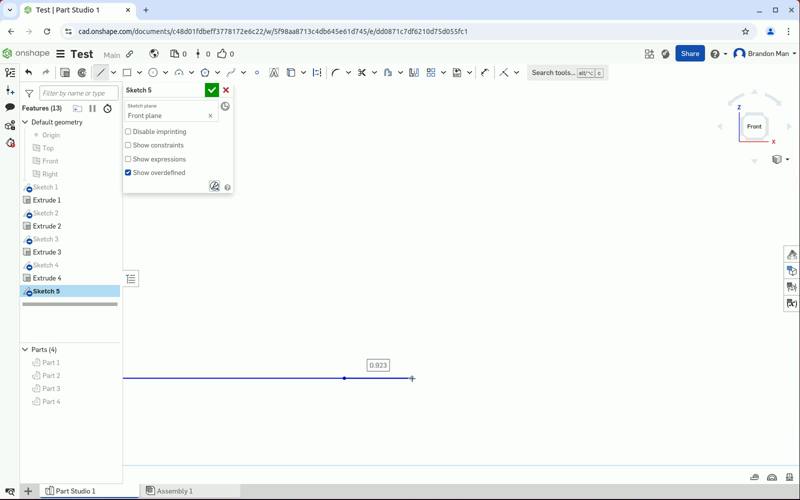
scroll(-6)
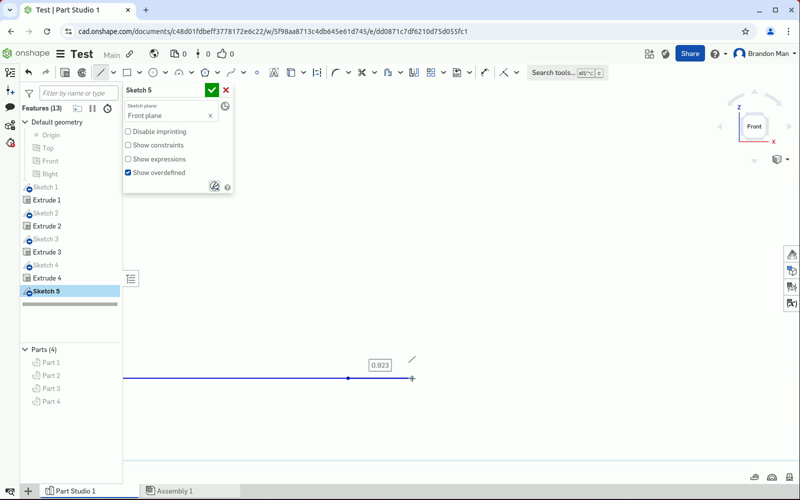
scroll(-6)
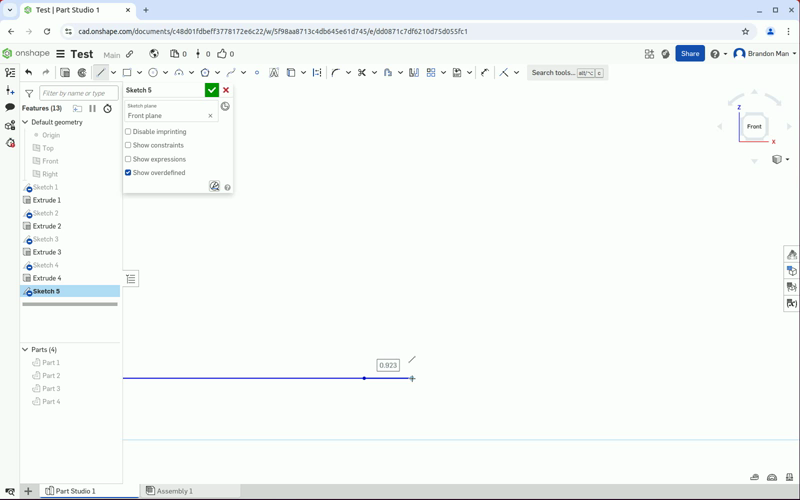
scroll(-6)
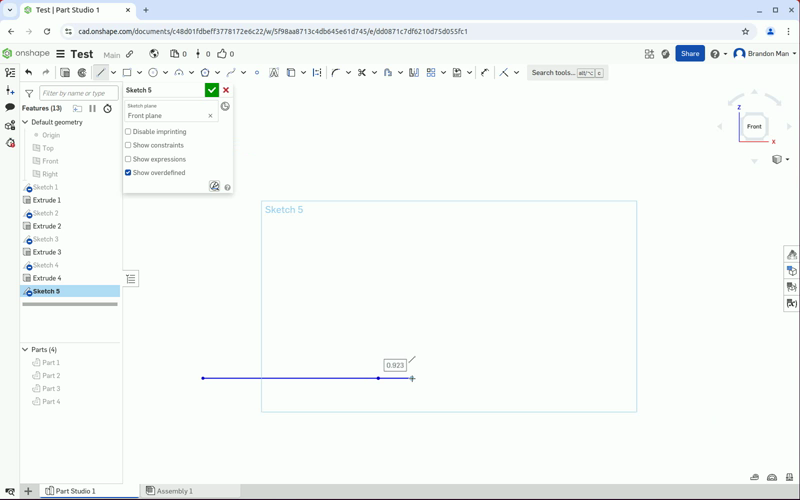
scroll(-6)
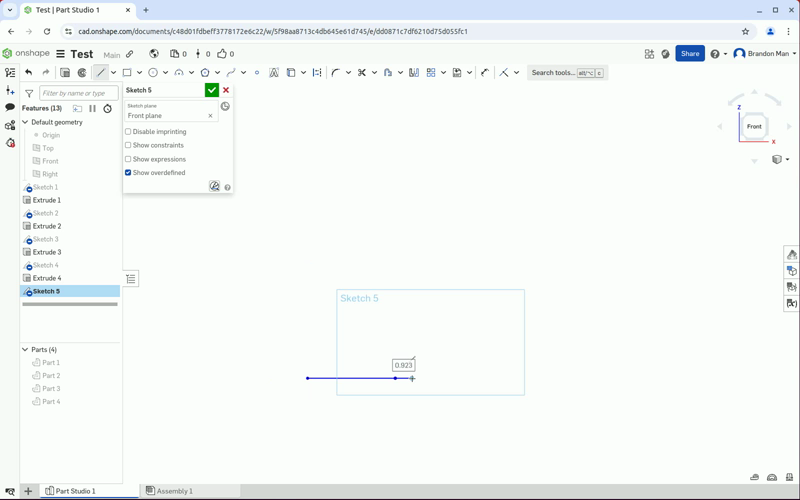
scroll(-6)
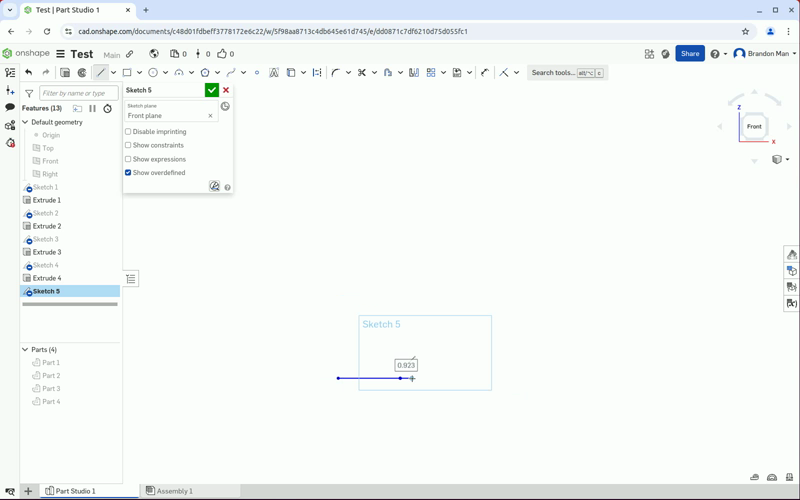
scroll(-6)
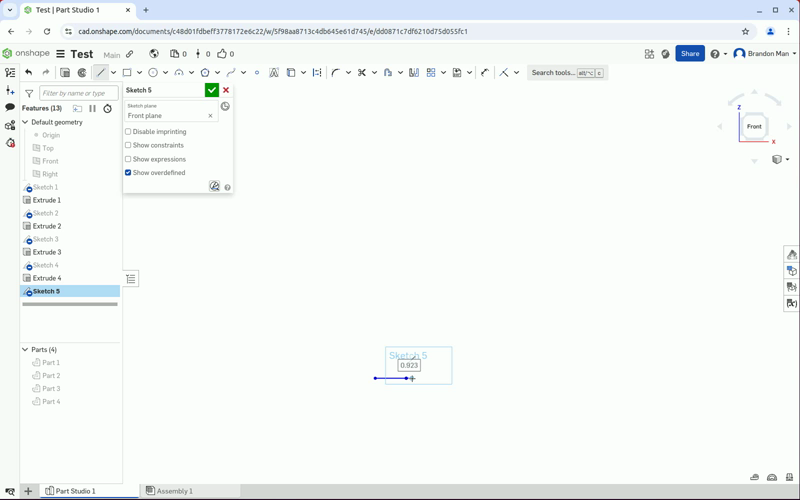
key_up(shift)
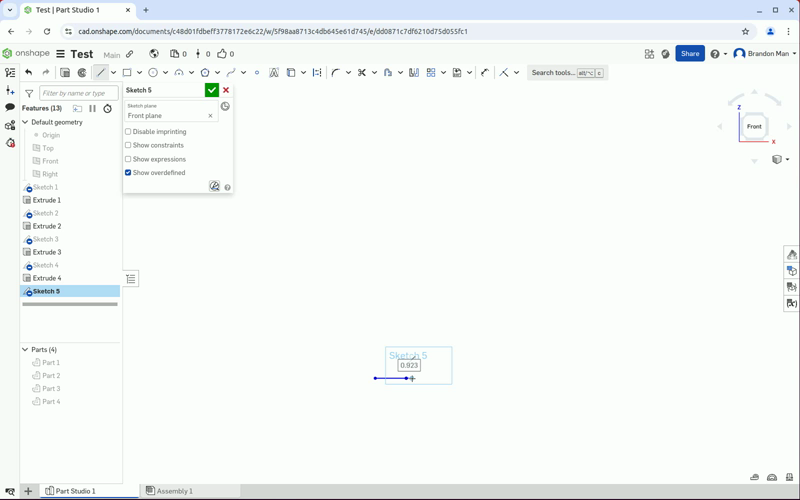
key_down(shift)
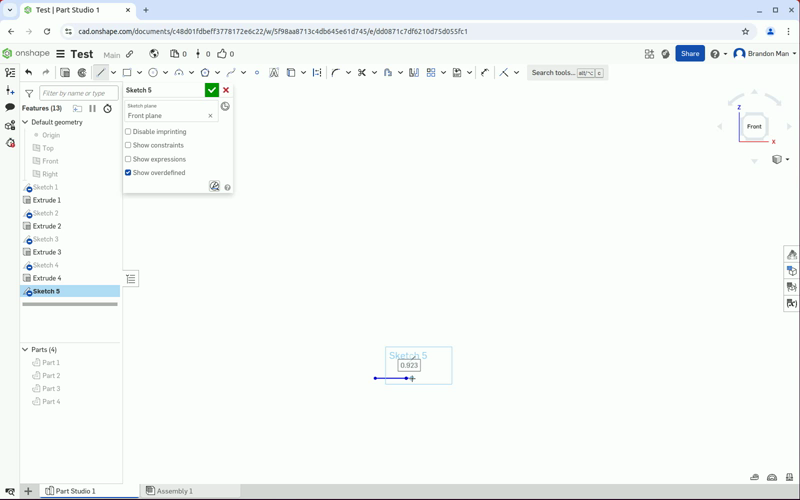
mouse_move(442, 378)
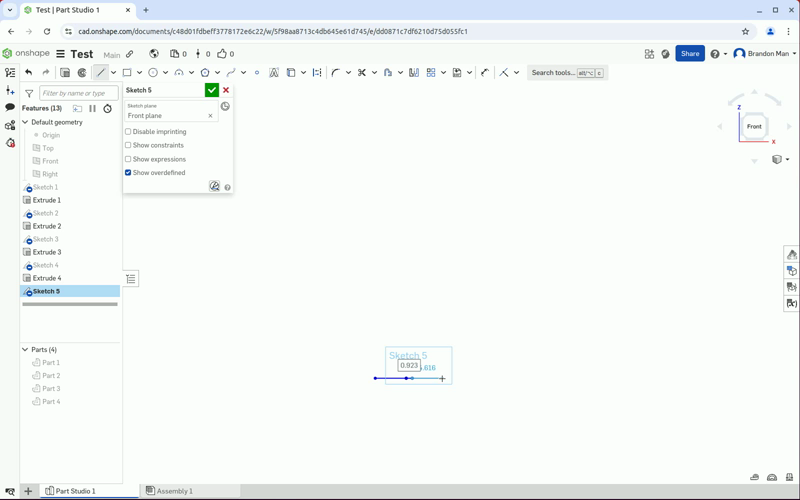
mouse_move(421, 378)
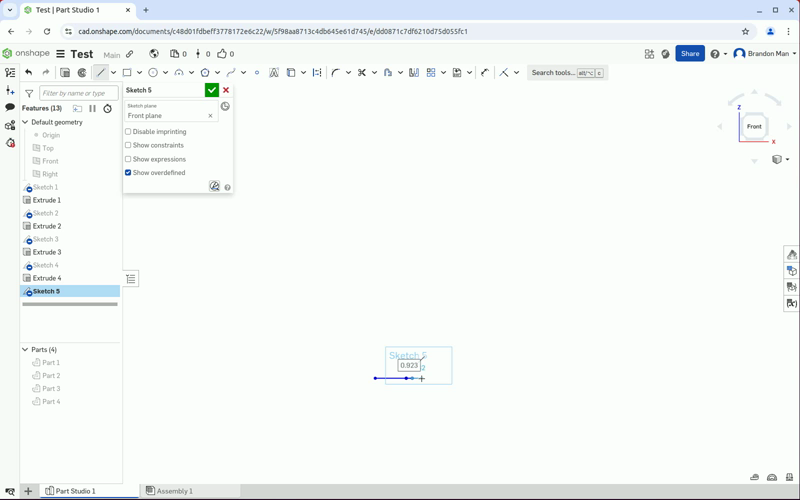
click(421, 378)
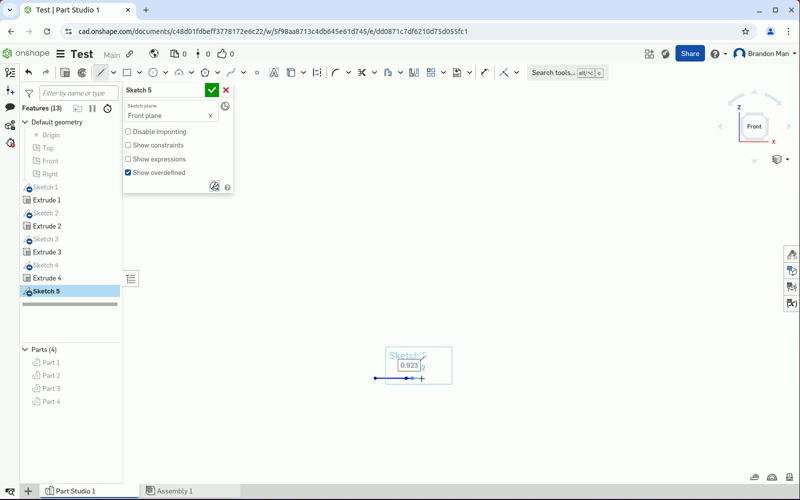
key_up(shift)
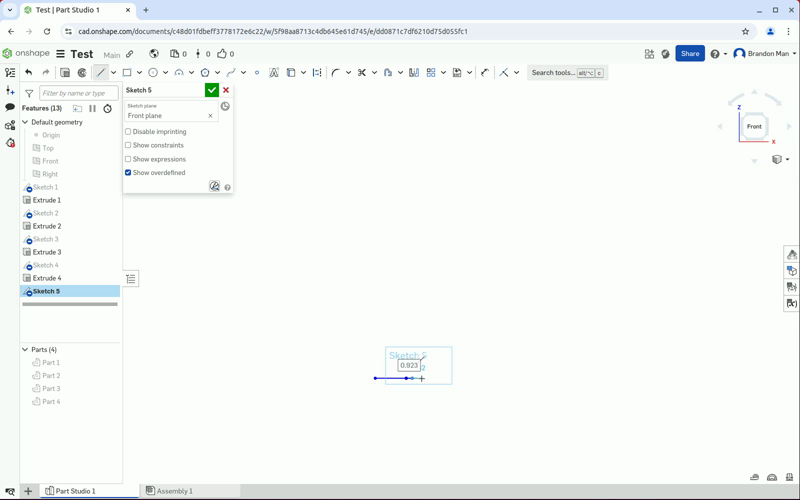
key_down(shift)
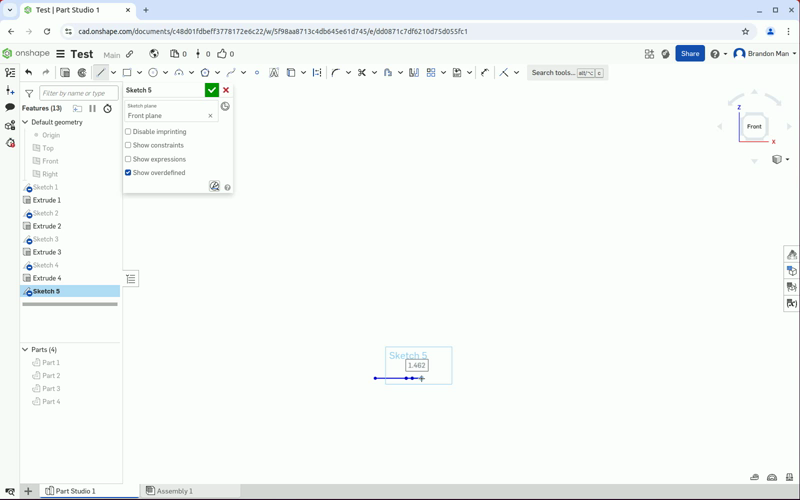
mouse_move(451, 378)
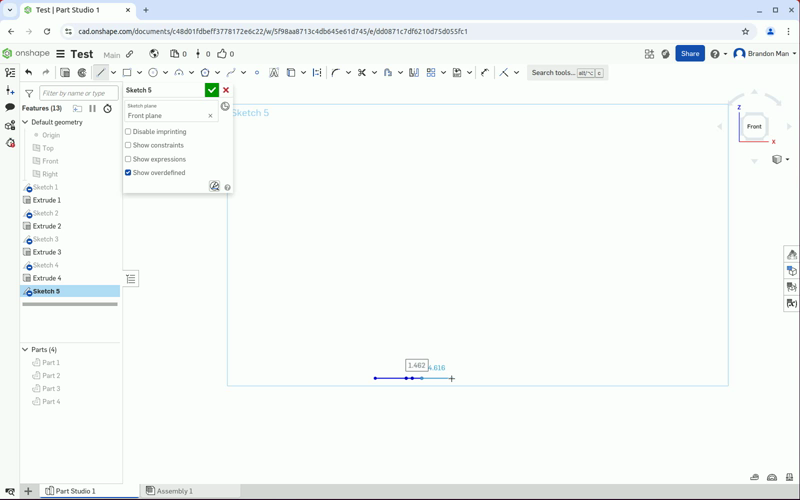
mouse_move(428, 378)
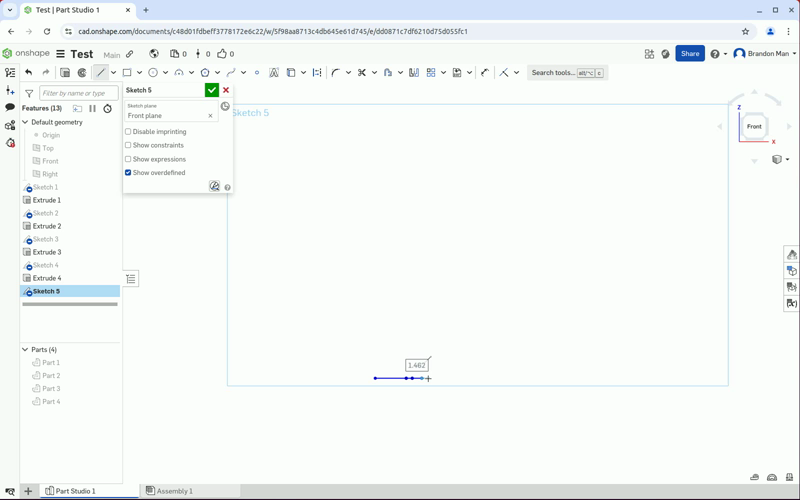
scroll(6)
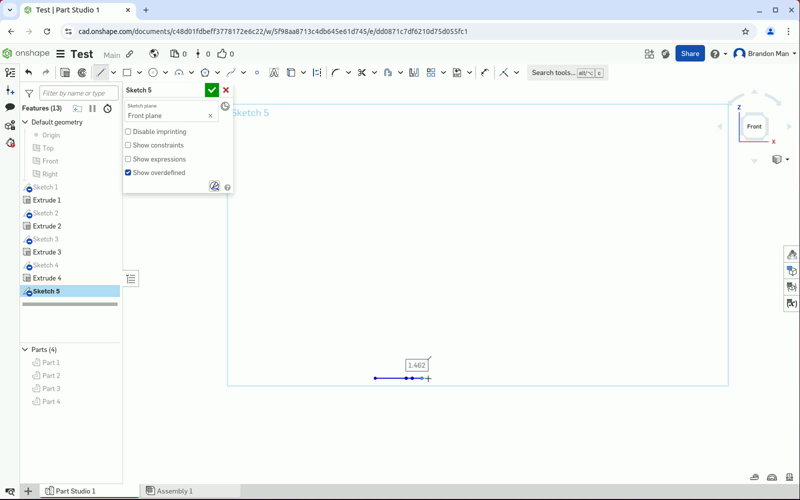
scroll(6)
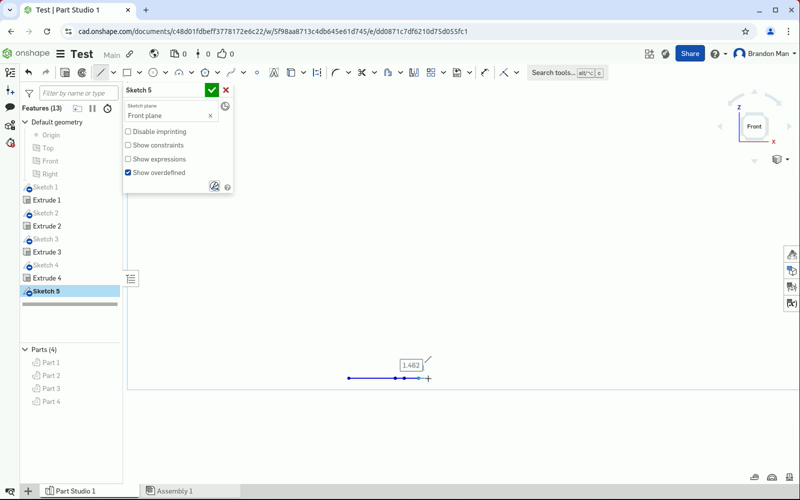
scroll(6)
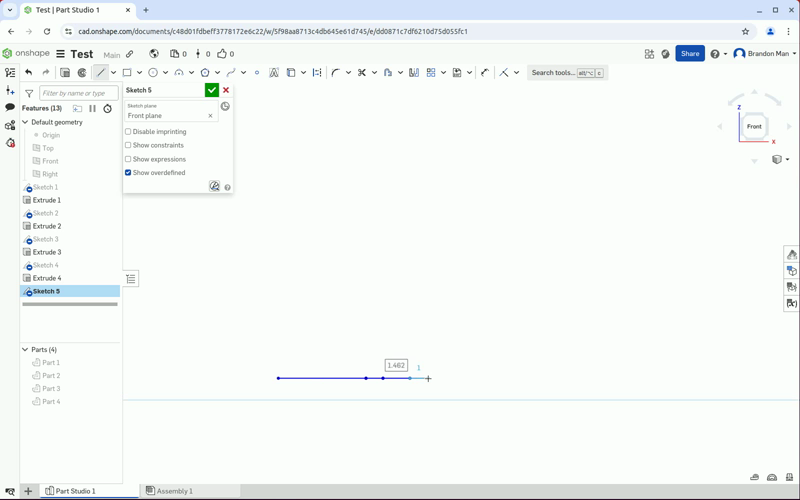
scroll(6)
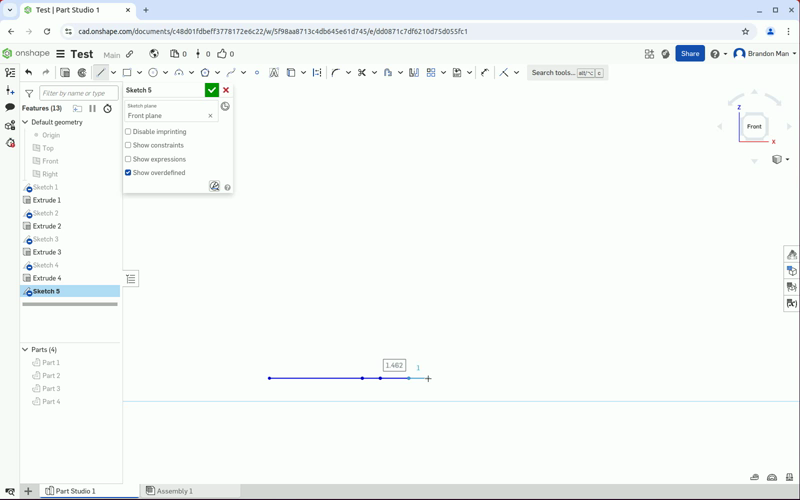
scroll(6)
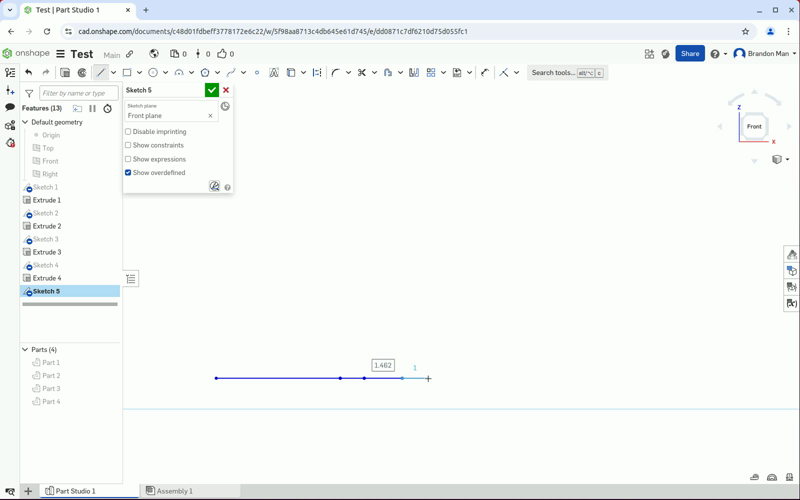
scroll(6)
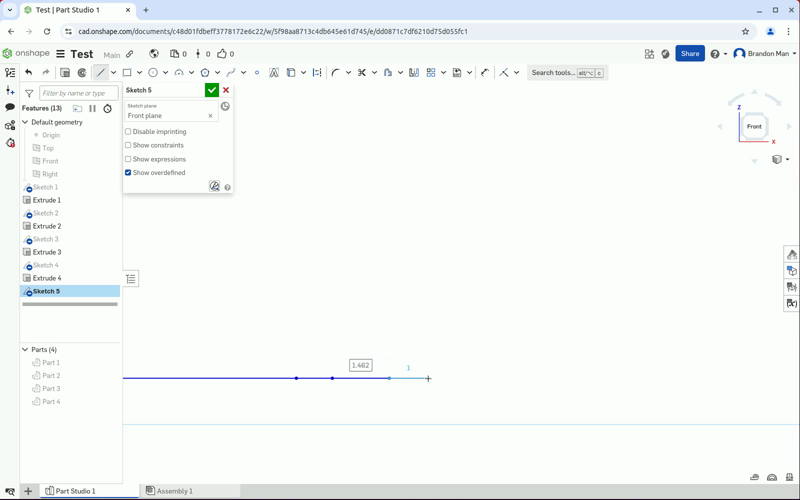
scroll(6)
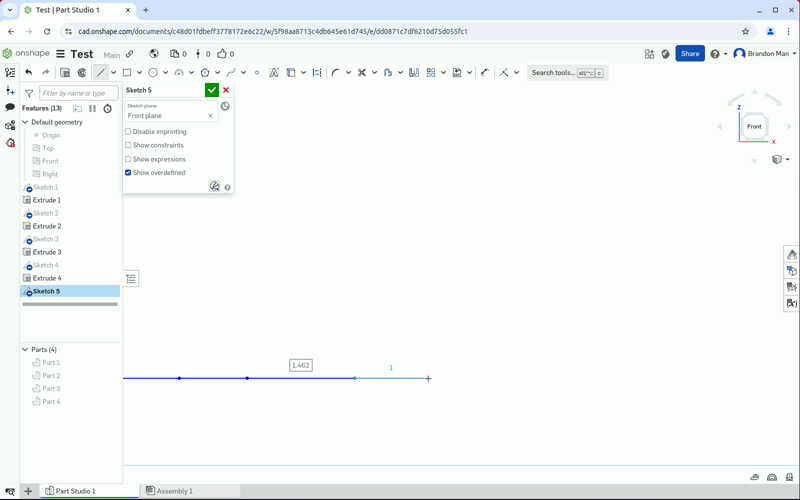
click(428, 378)
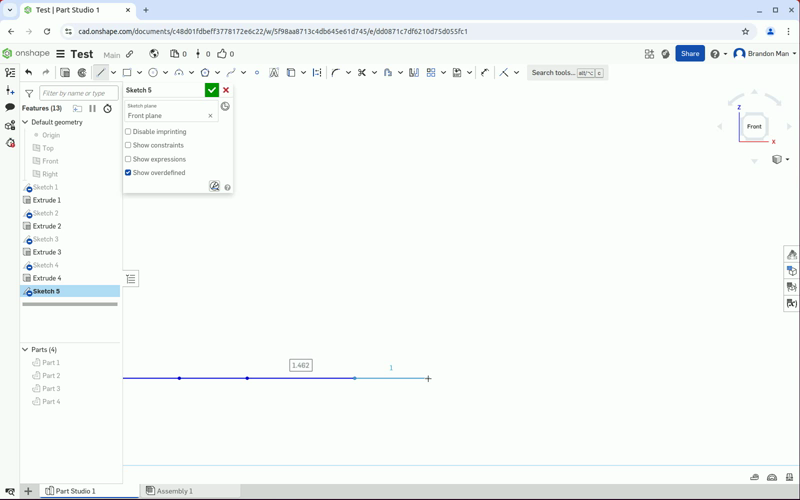
scroll(-6)
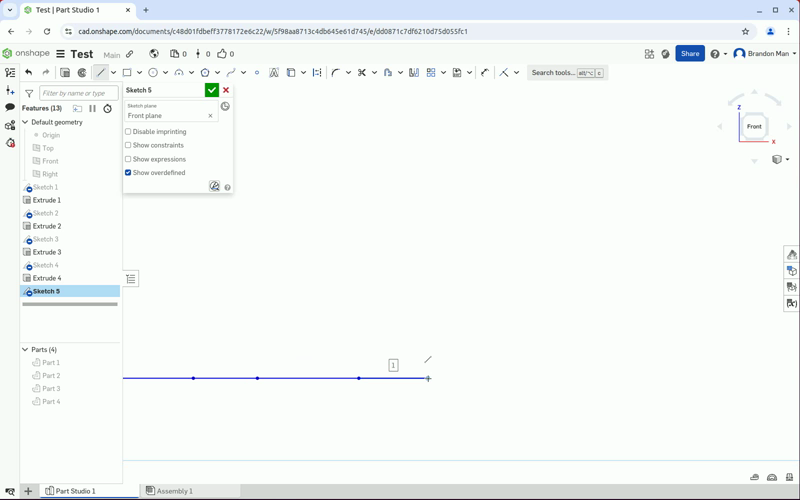
scroll(-6)
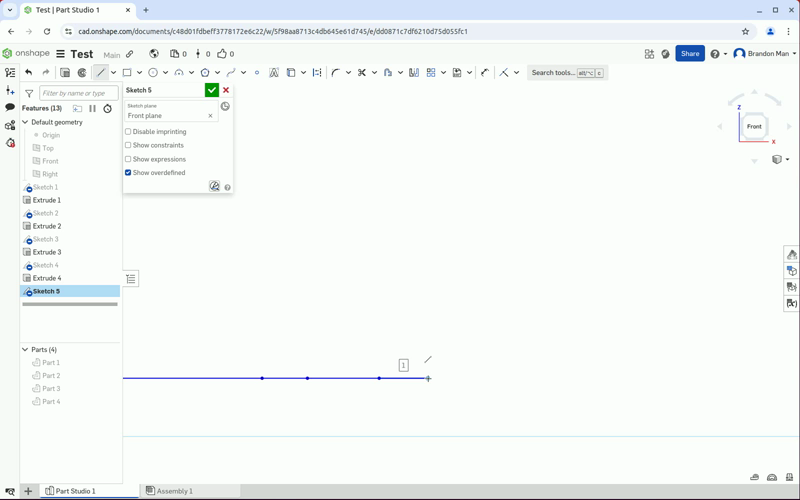
scroll(-6)
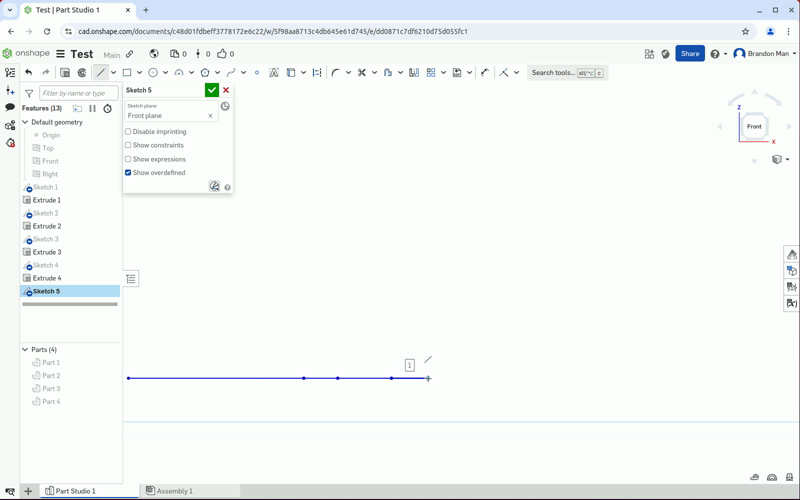
scroll(-6)
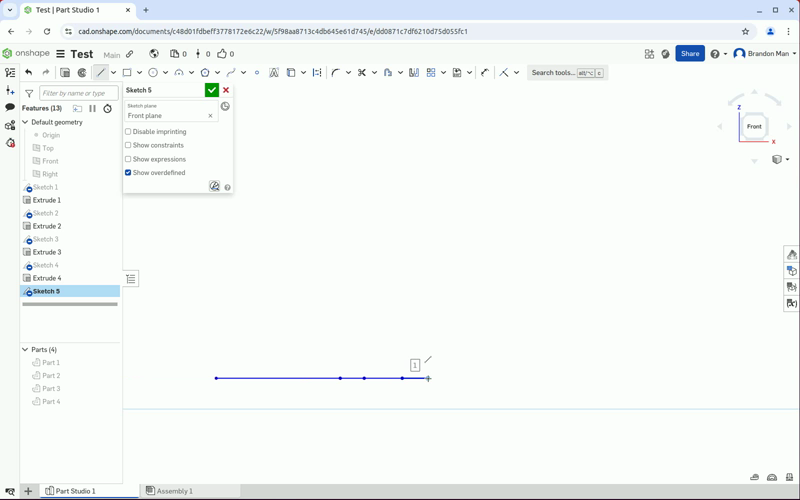
scroll(-6)
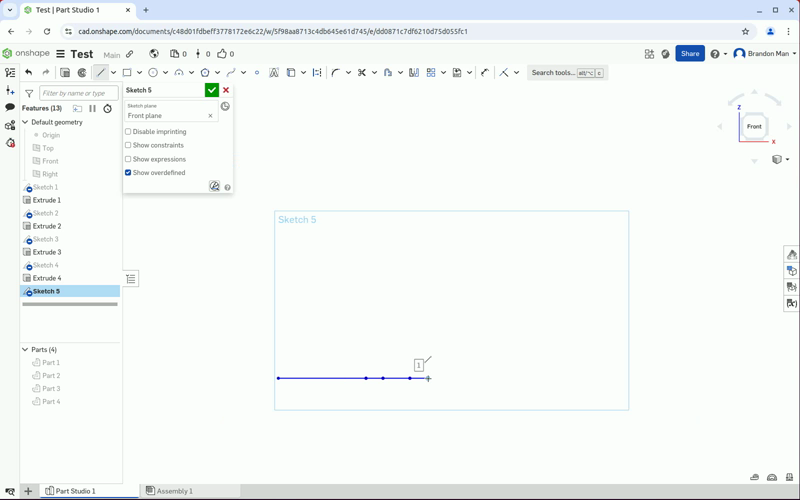
scroll(-6)
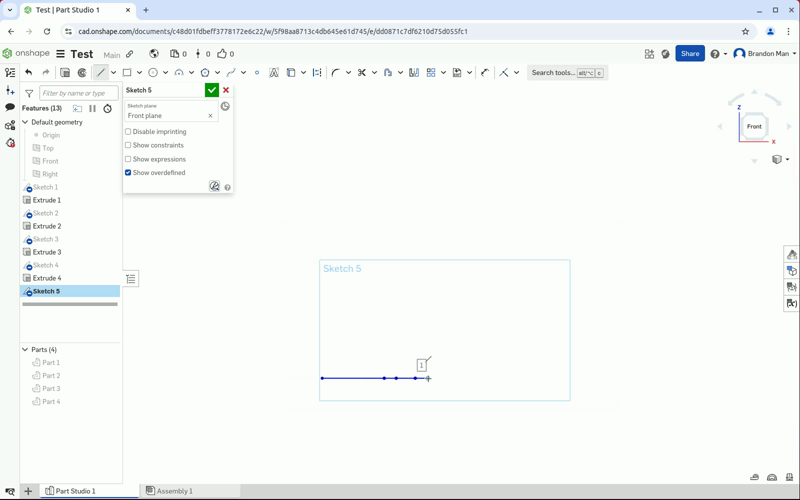
scroll(-6)
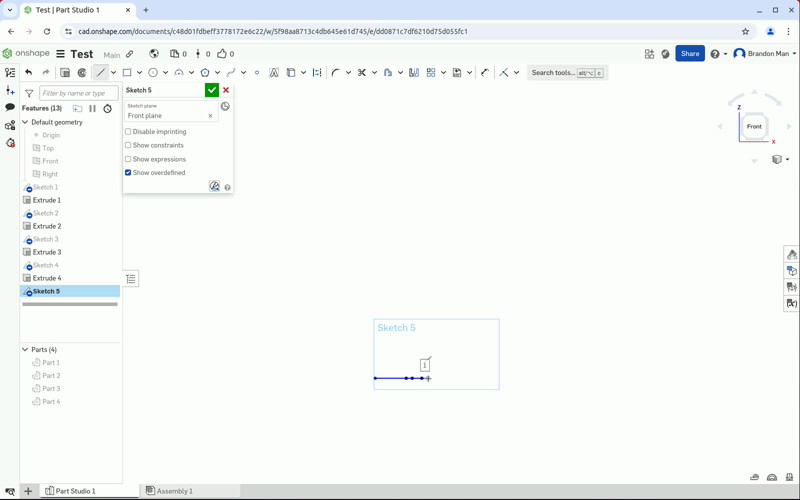
key_up(shift)
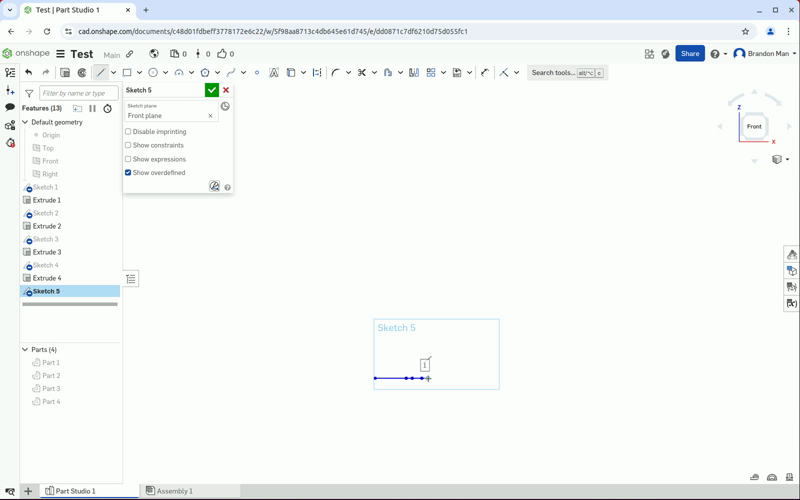
key_down(shift)
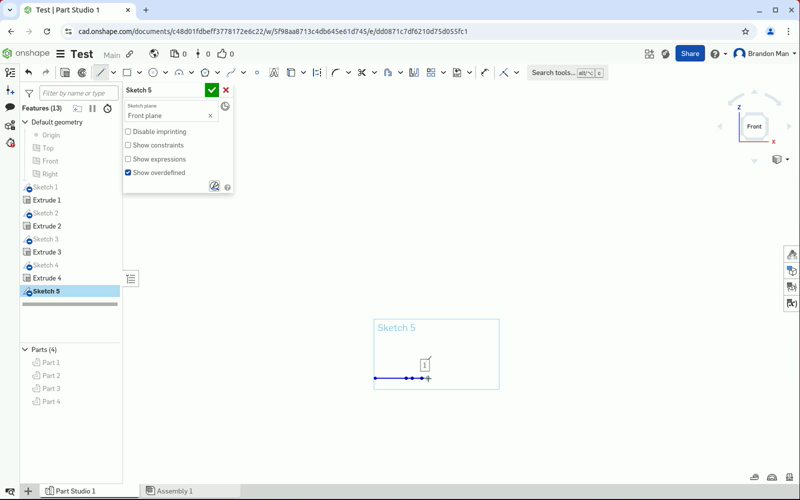
mouse_move(458, 378)
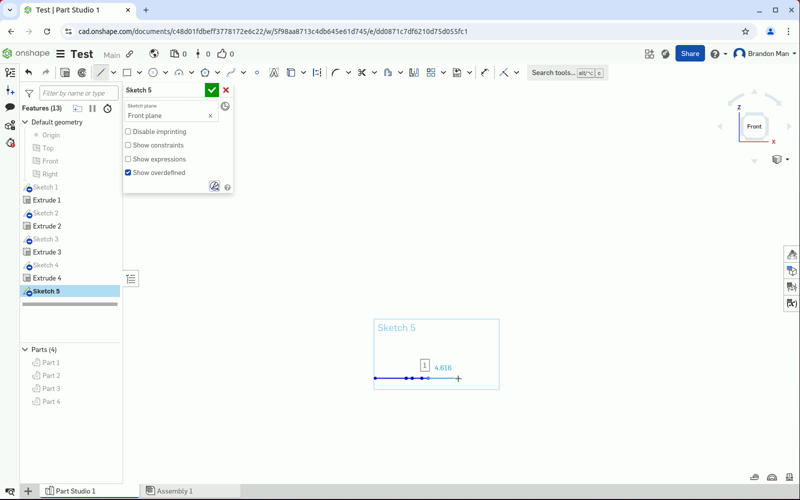
mouse_move(458, 378)
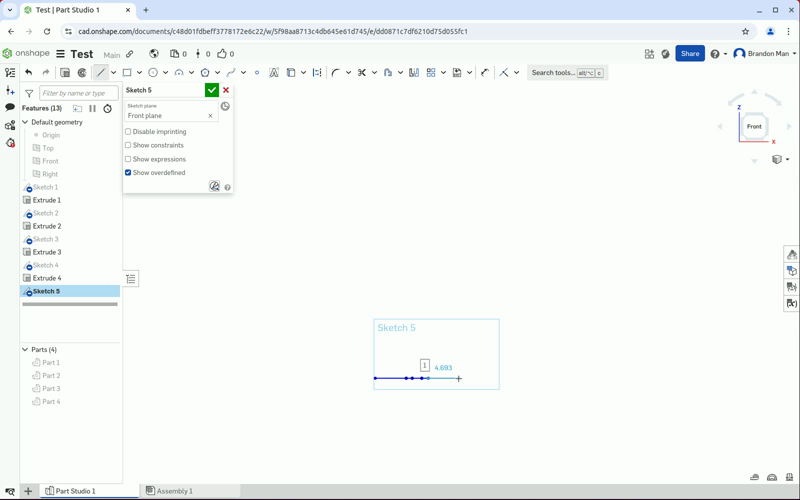
click(458, 378)
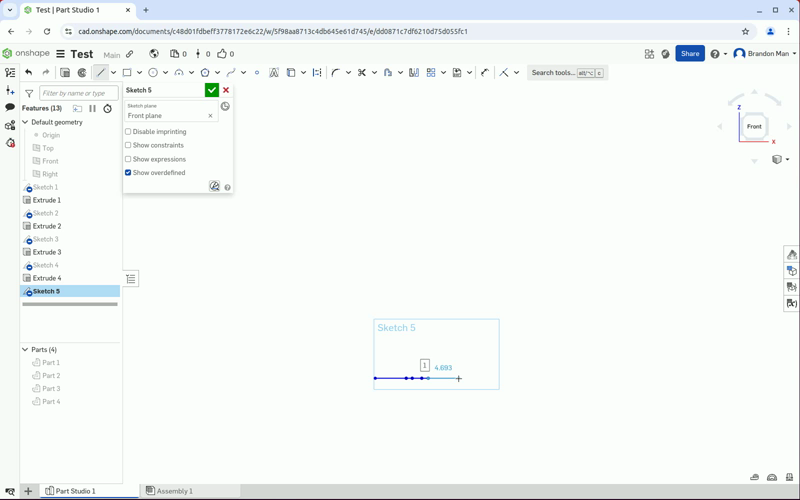
key_up(shift)
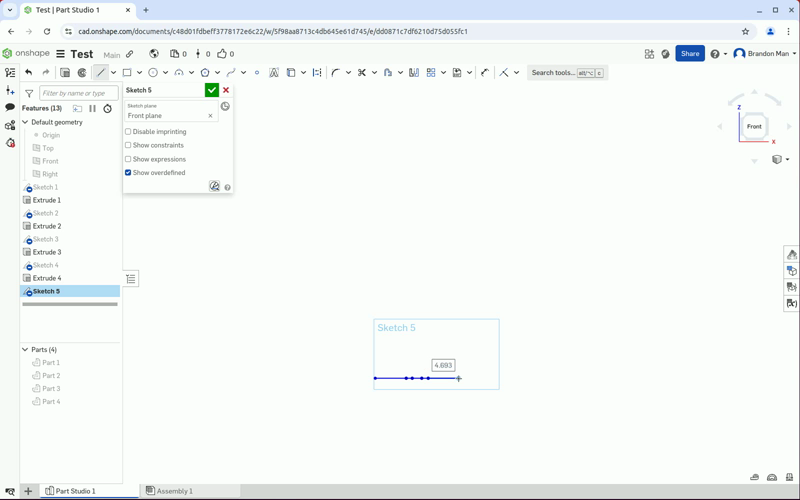
key_down(shift)
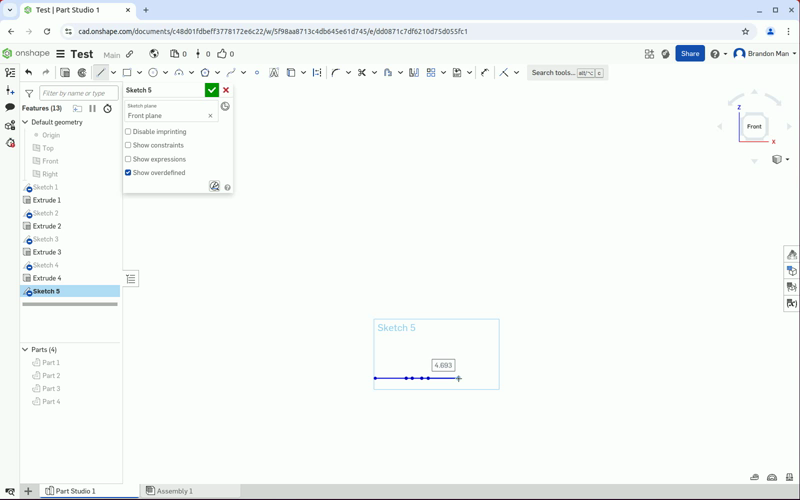
mouse_move(488, 378)
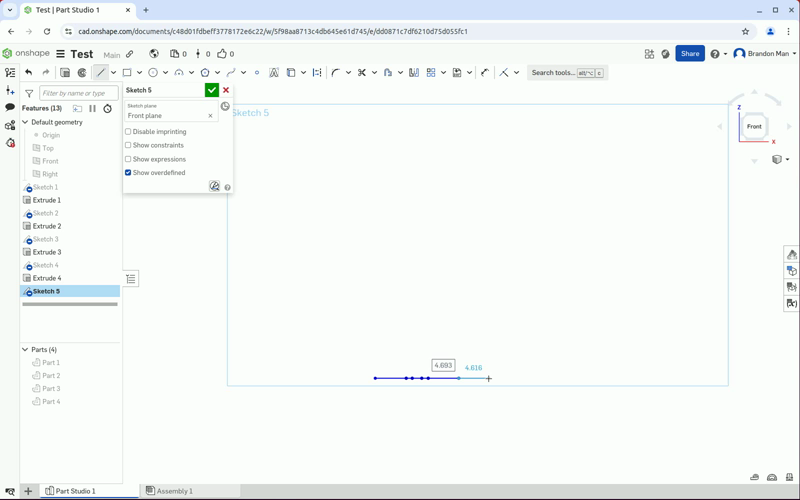
mouse_move(458, 354)
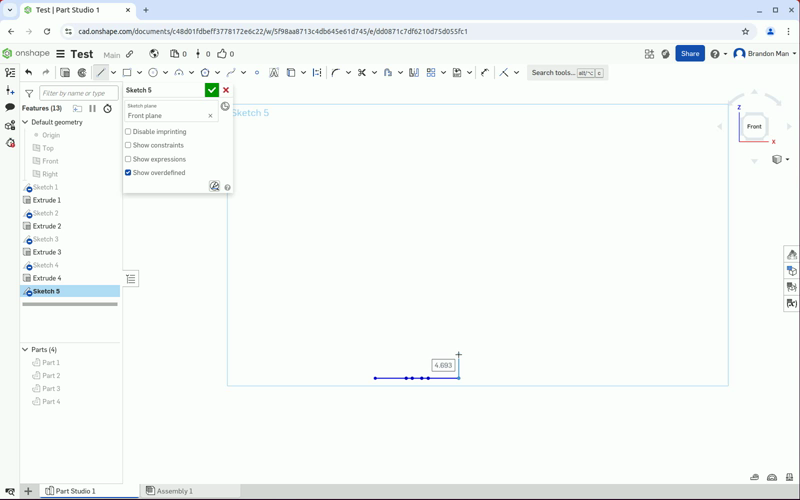
click(458, 354)
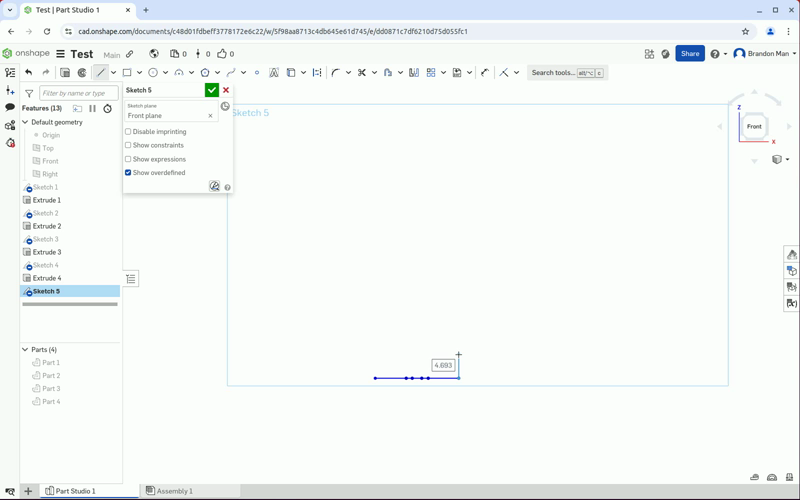
key_up(shift)
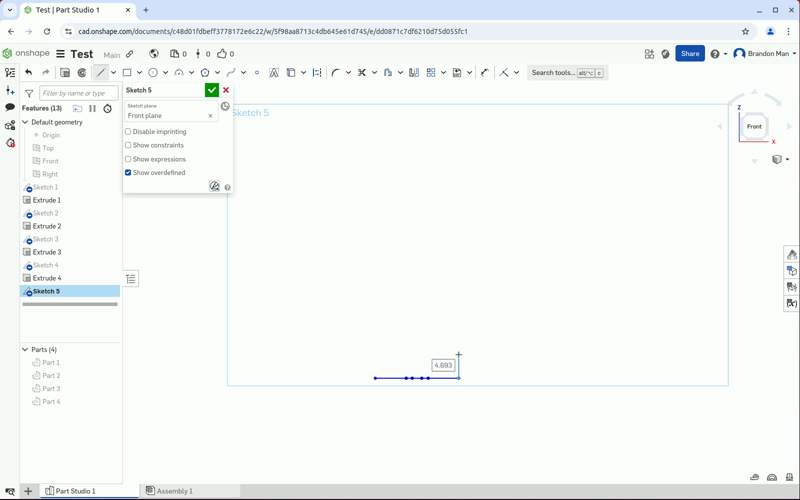
key_down(shift)
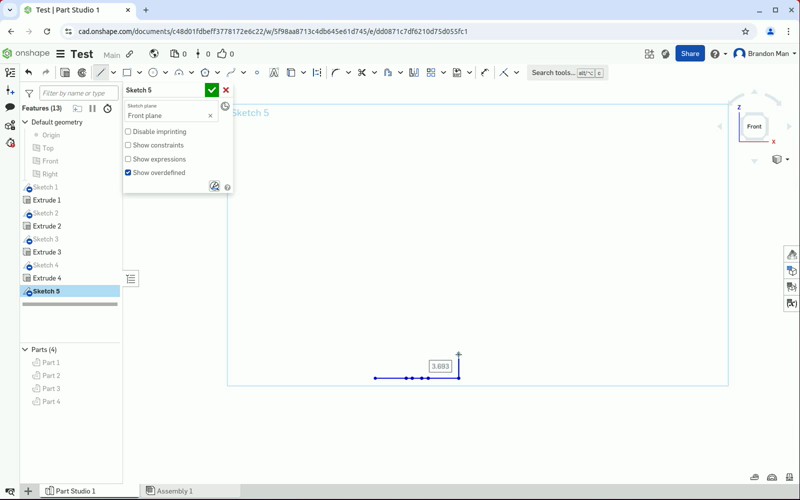
mouse_move(488, 354)
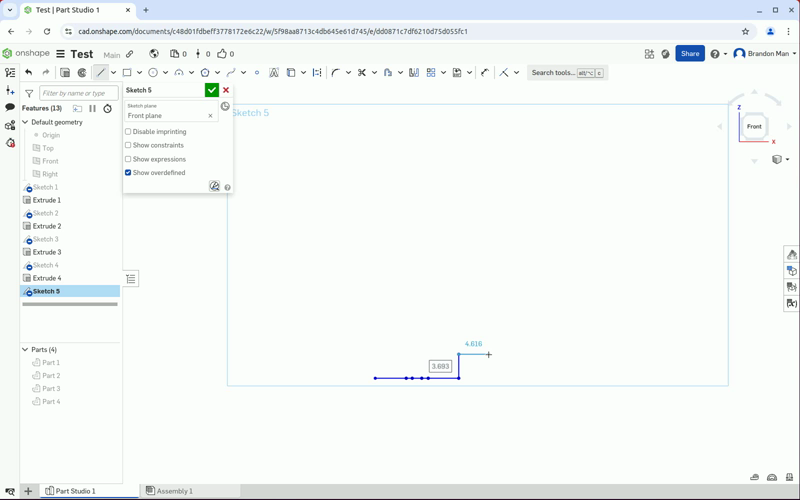
mouse_move(441, 354)
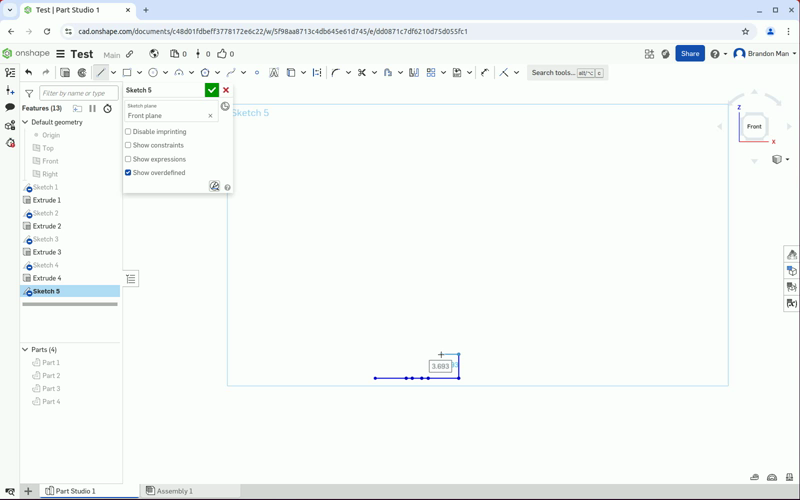
click(441, 354)
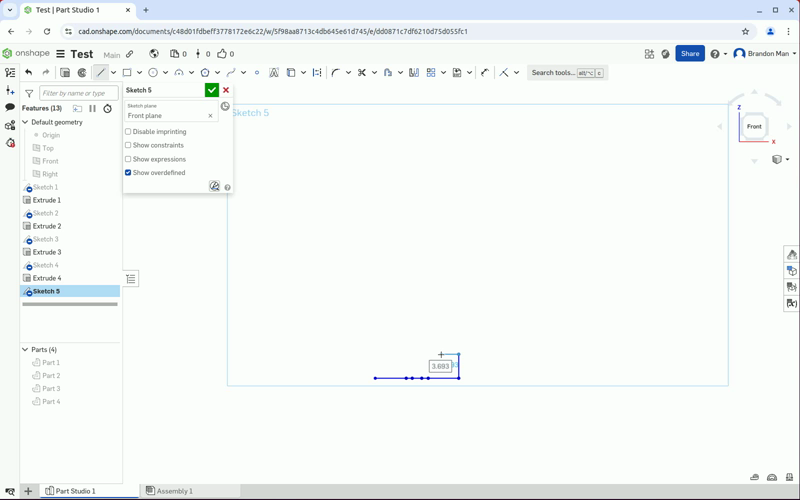
key_up(shift)
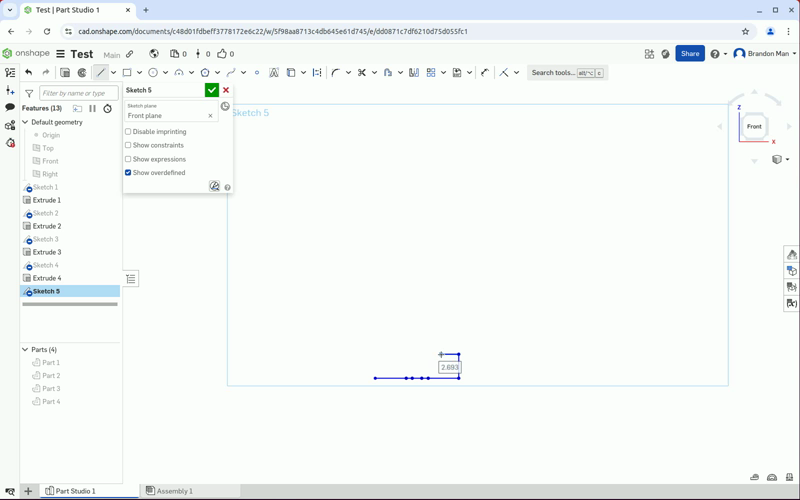
key_down(shift)
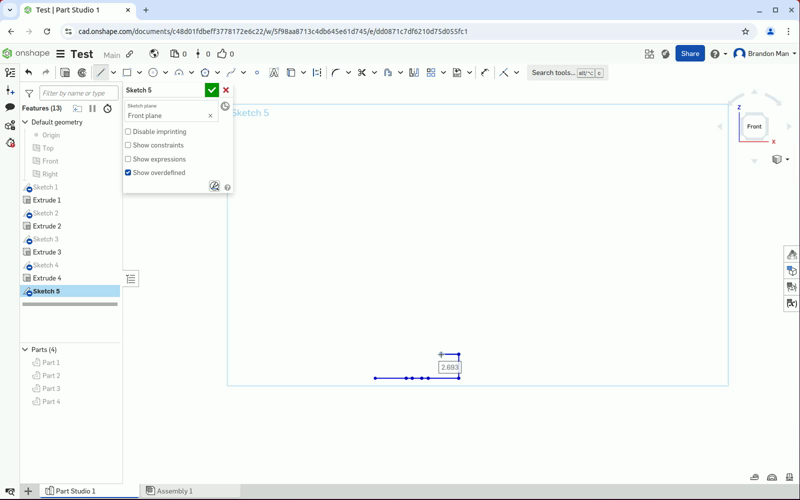
mouse_move(471, 354)
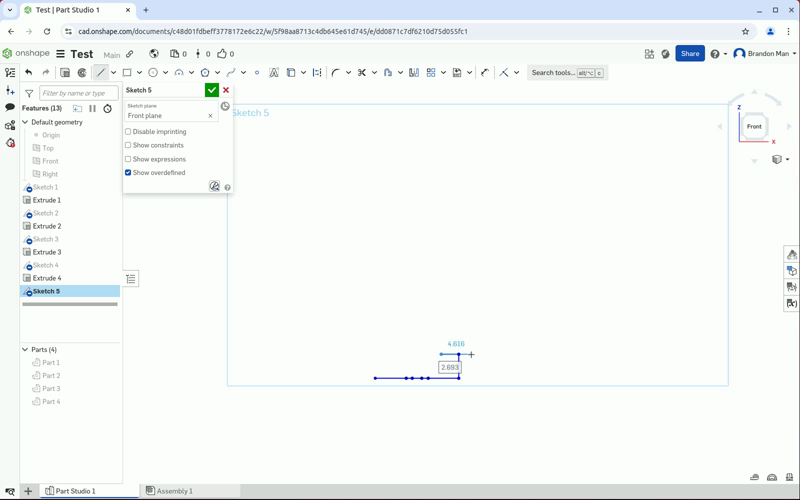
mouse_move(446, 365)
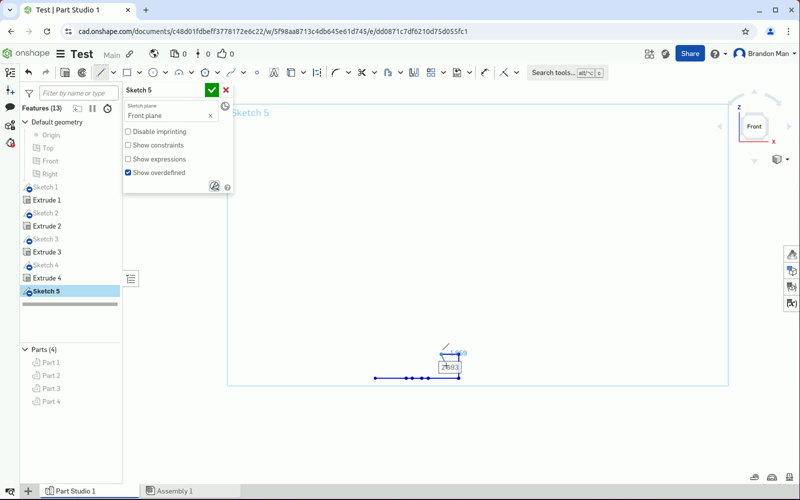
click(446, 365)
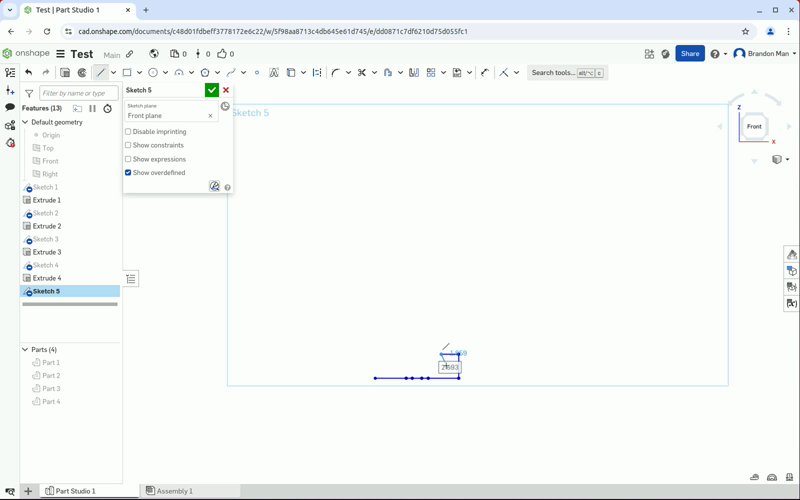
key_up(shift)
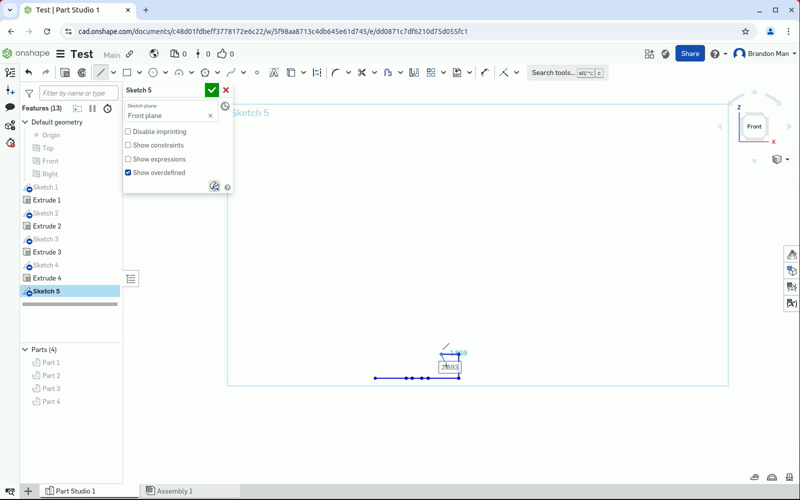
key_down(shift)
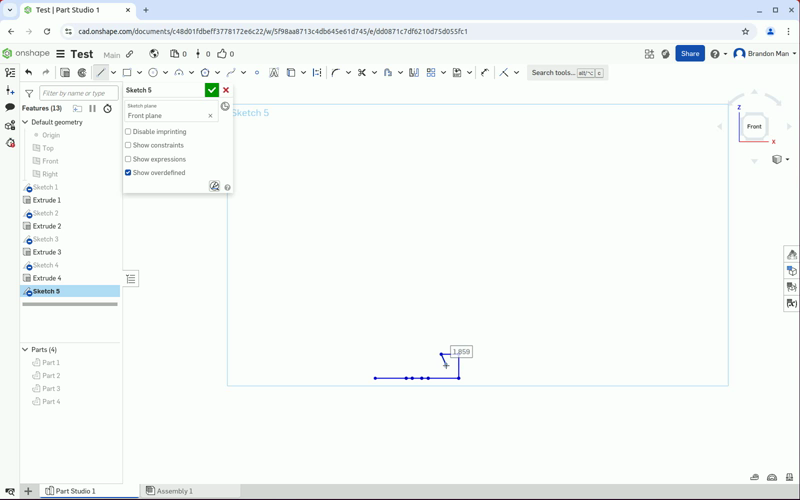
mouse_move(476, 365)
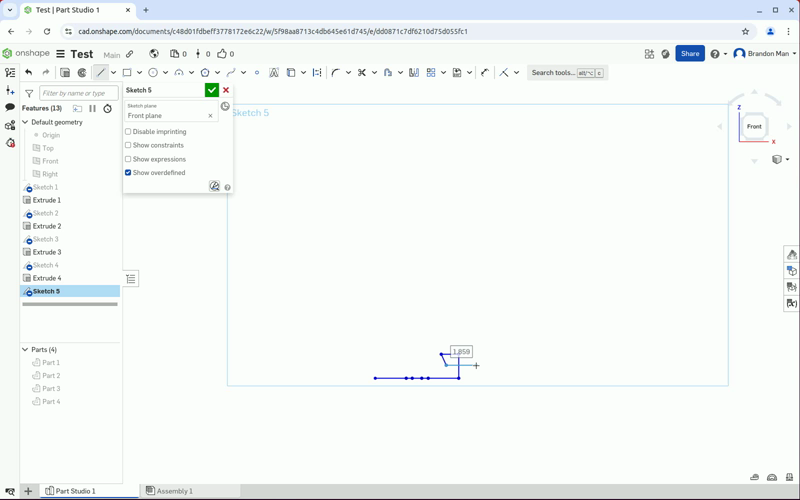
mouse_move(387, 365)
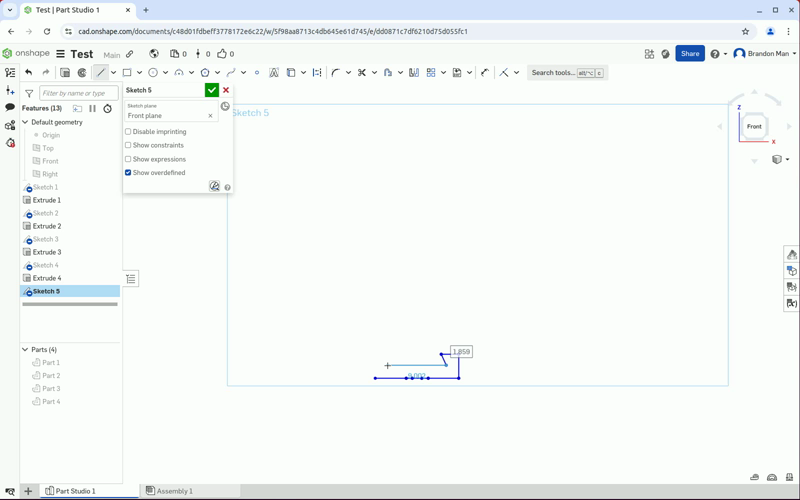
click(387, 365)
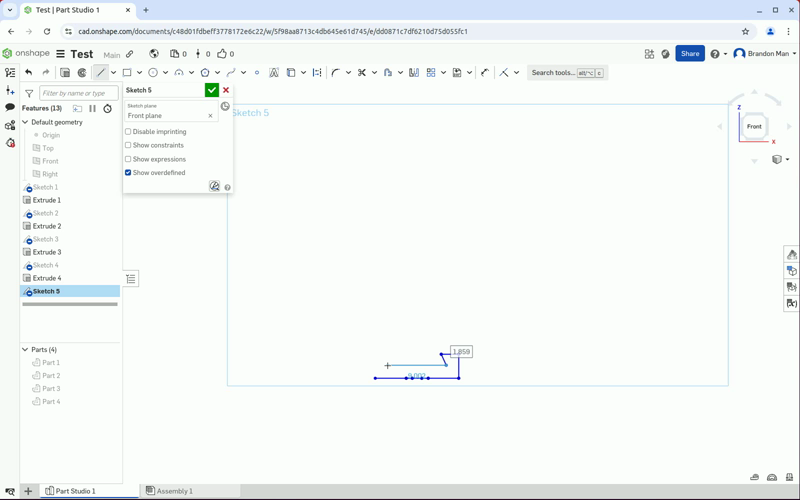
key_up(shift)
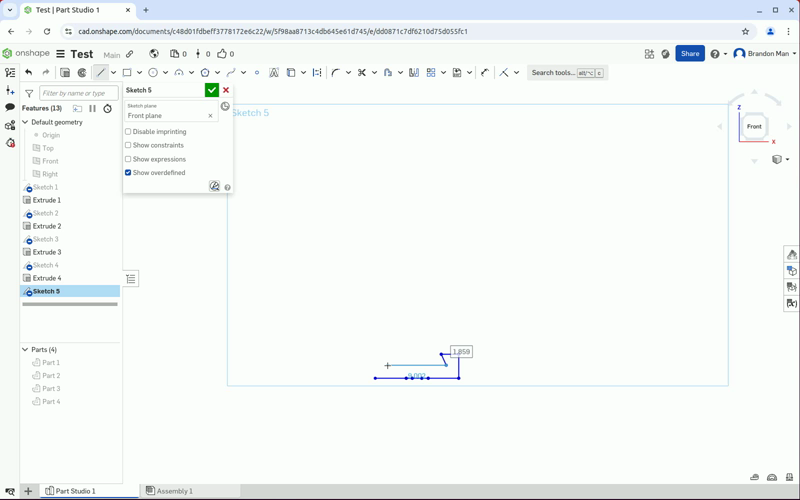
key_down(shift)
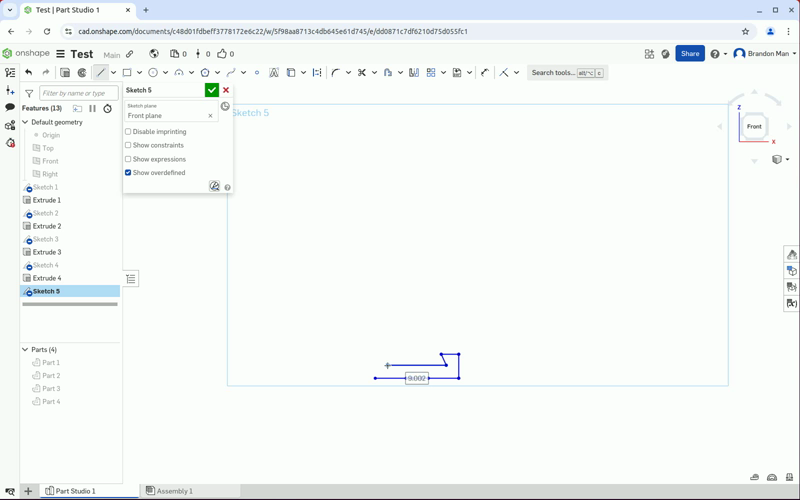
mouse_move(417, 365)
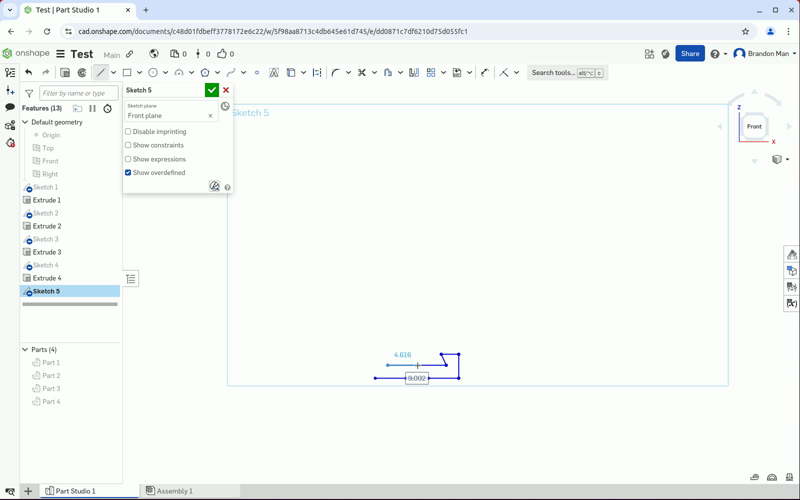
mouse_move(392, 354)
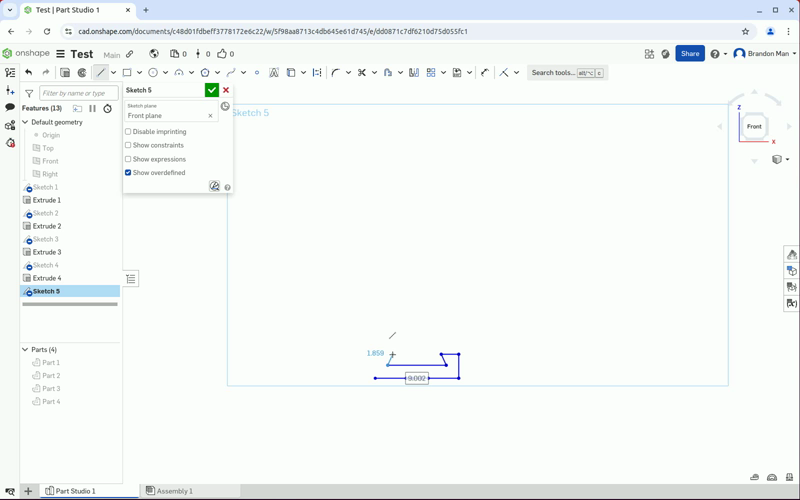
click(392, 354)
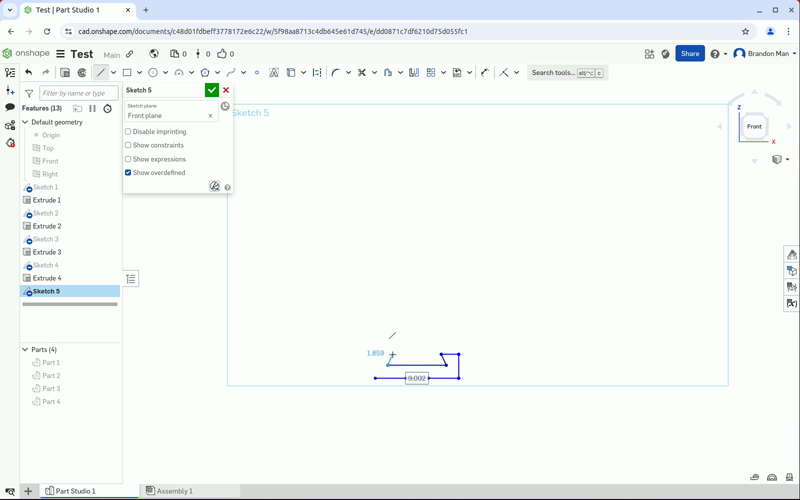
key_up(shift)
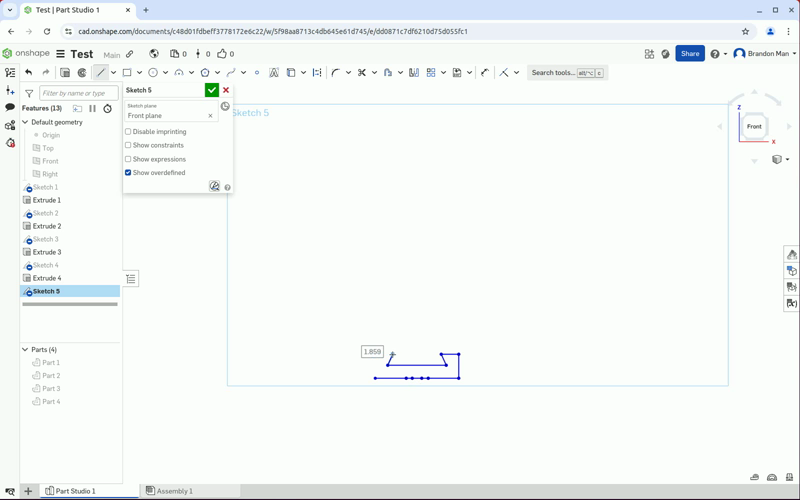
key_down(shift)
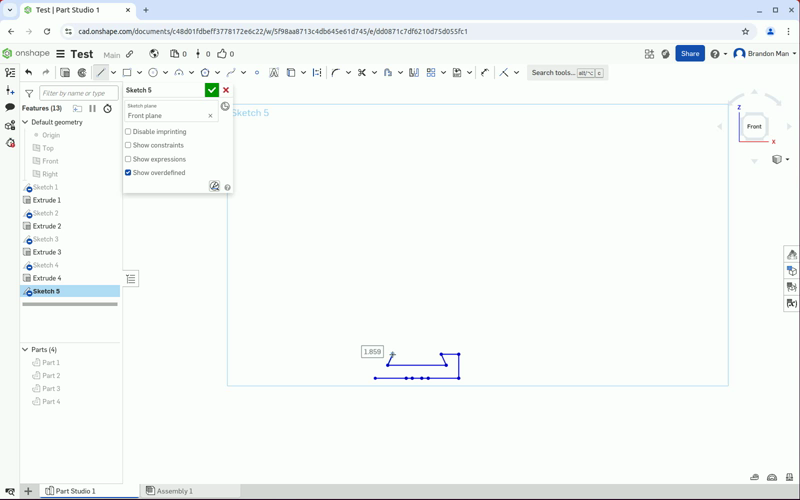
mouse_move(422, 354)
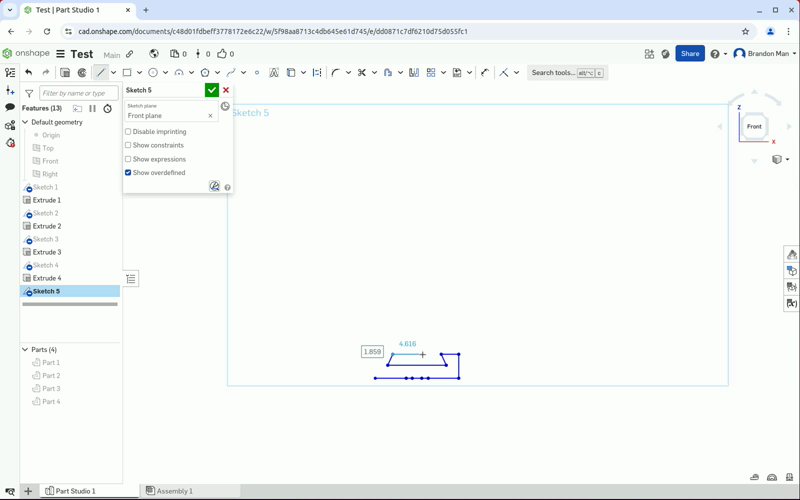
mouse_move(375, 354)
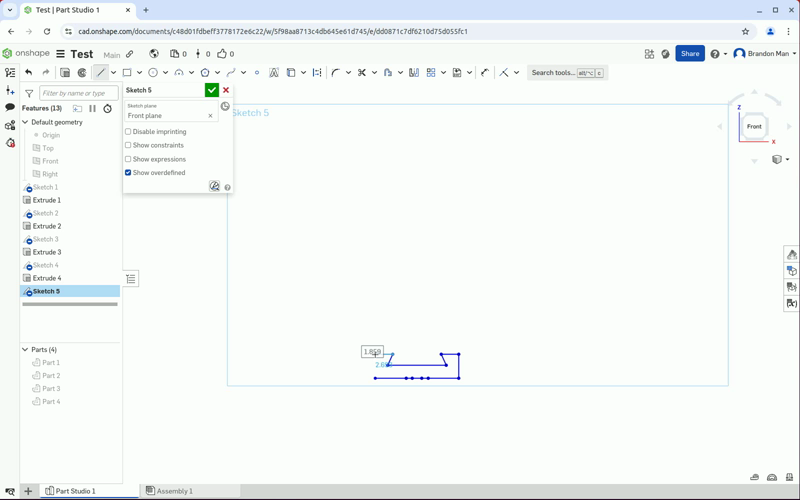
click(375, 354)
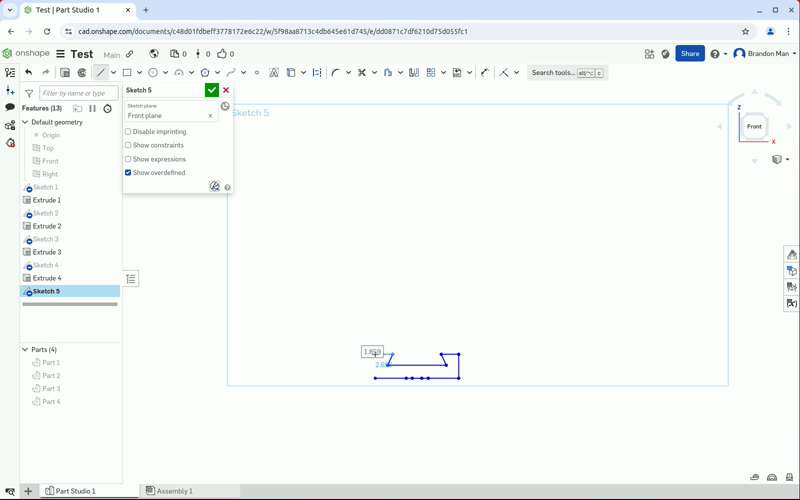
key_up(shift)
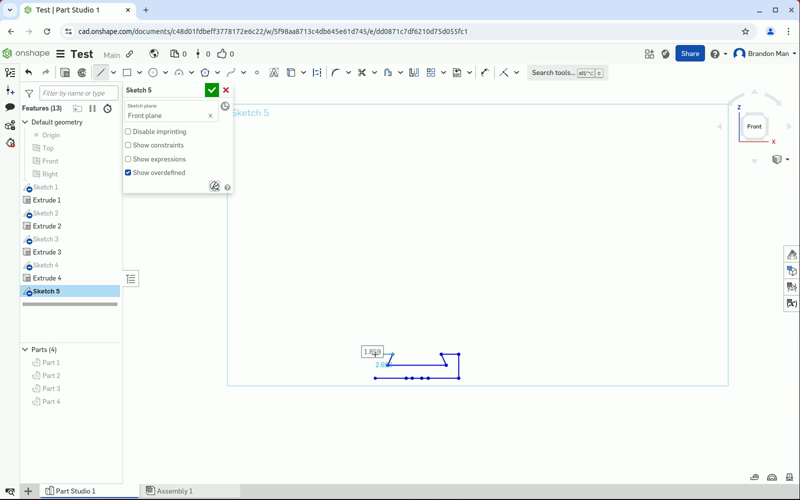
mouse_move(405, 354)
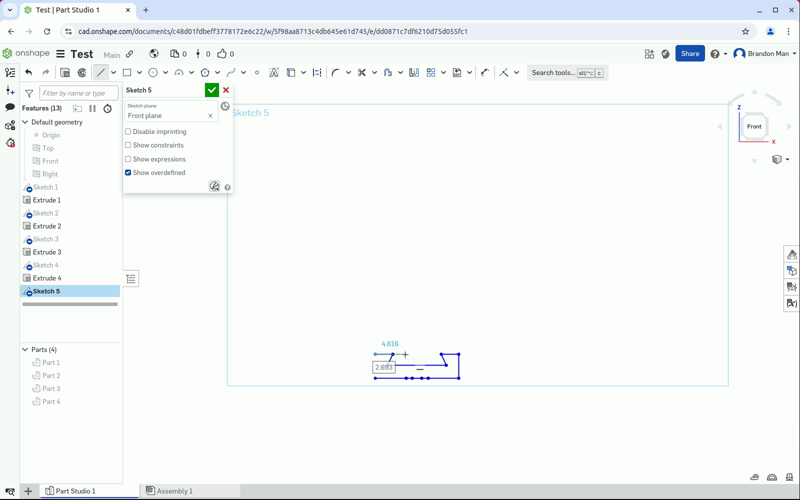
key_down(shift)
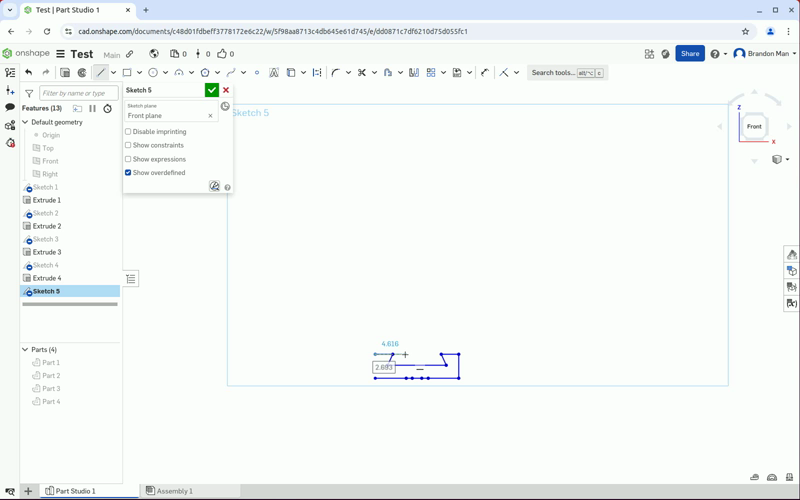
mouse_move(375, 378)
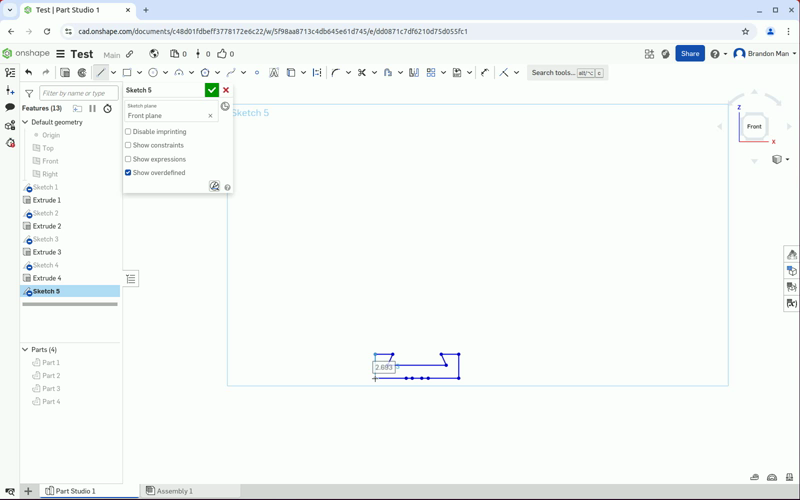
key_up(shift)
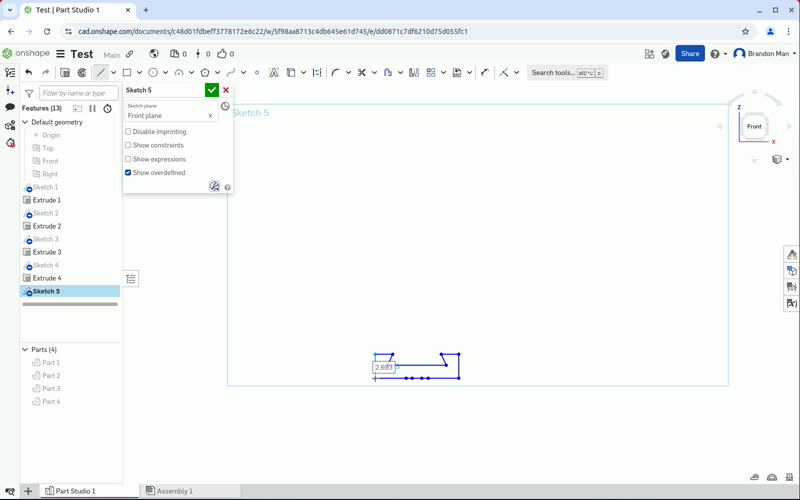
click(375, 378)
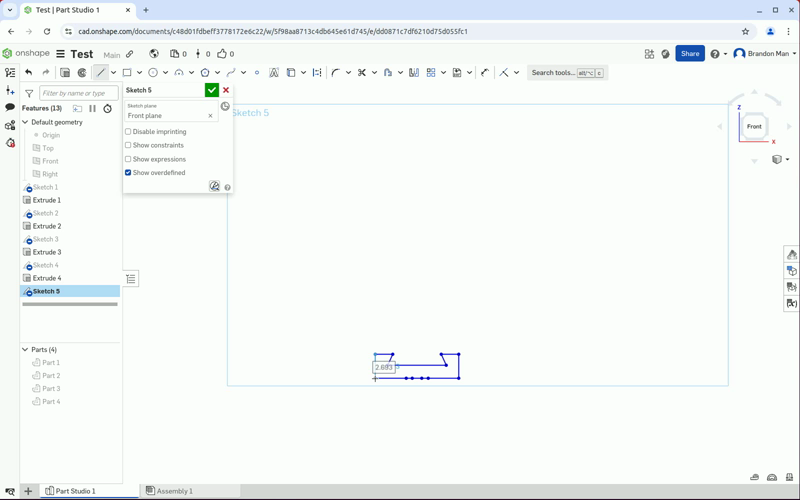
key(esc)
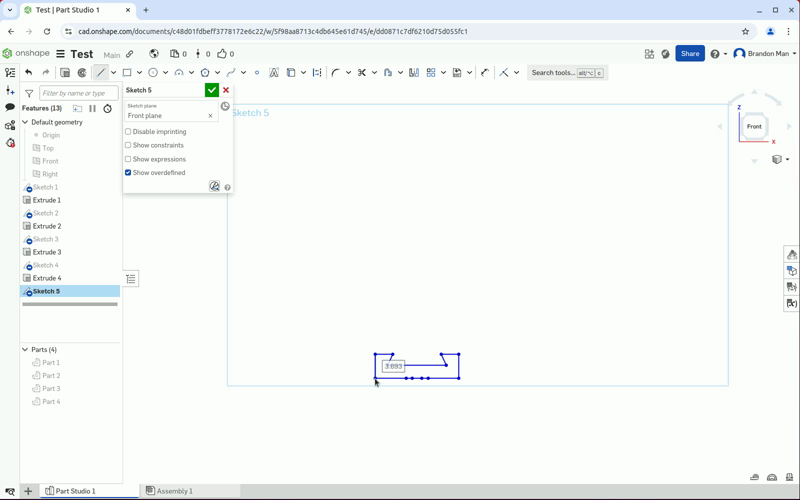
mouse_move(404, 374)
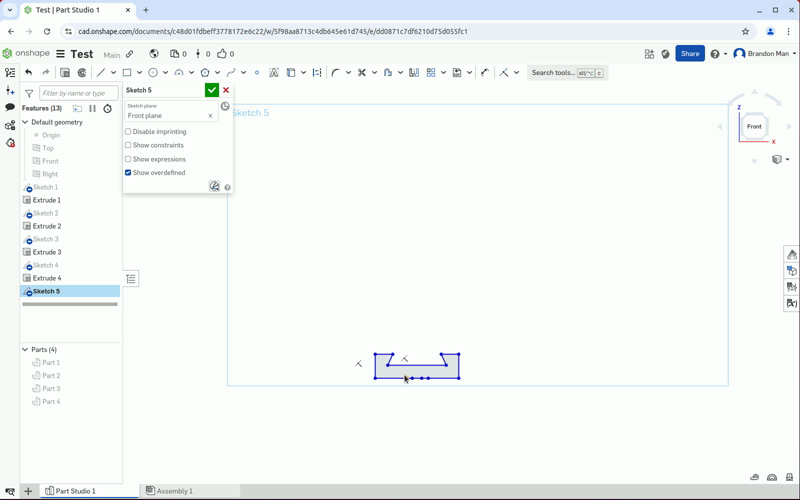
scroll(6)
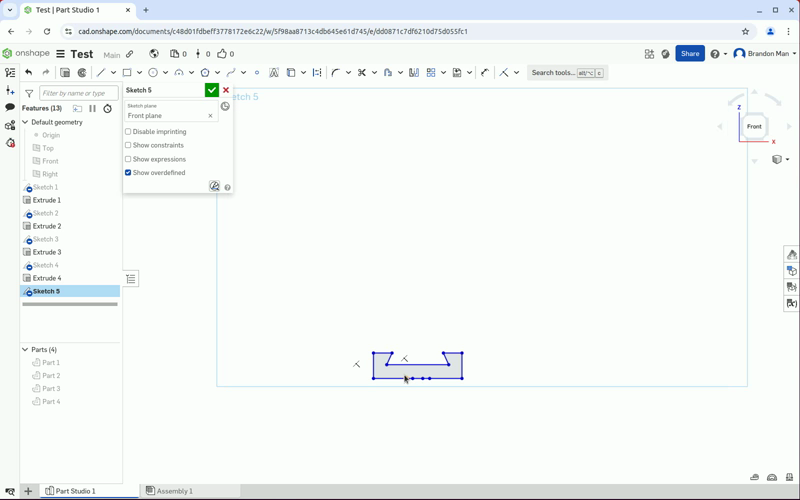
scroll(6)
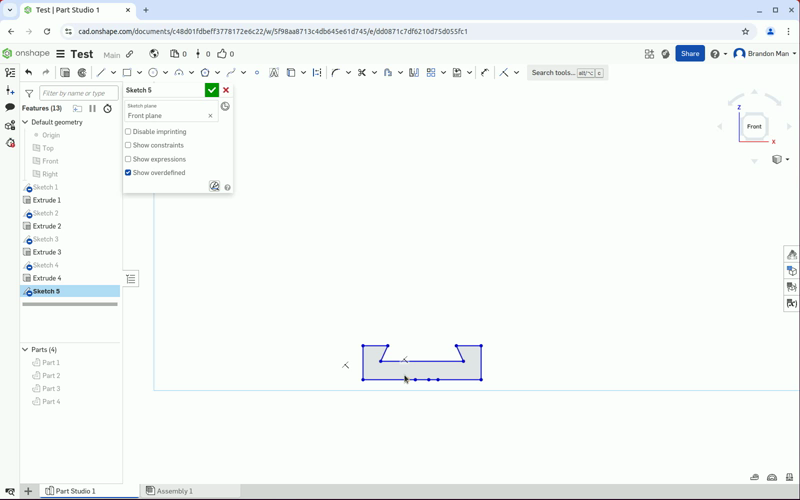
scroll(6)
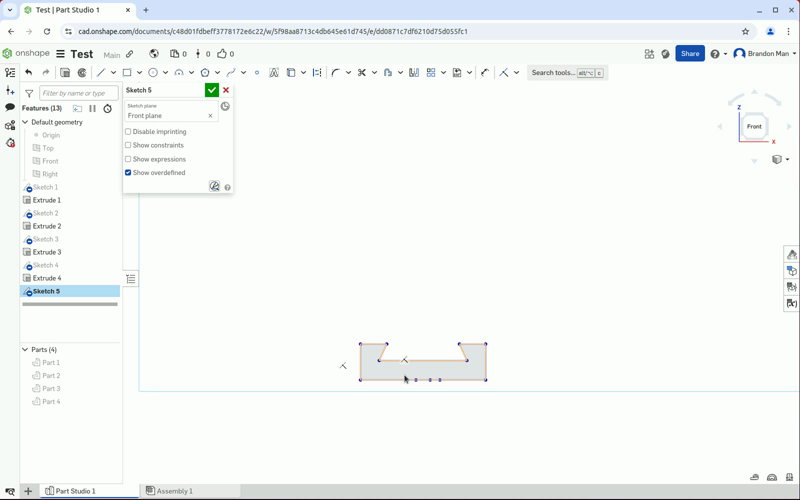
scroll(6)
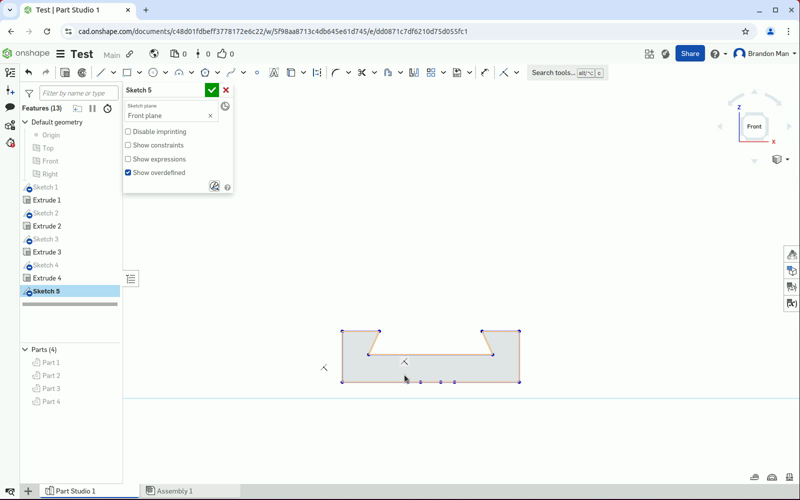
scroll(6)
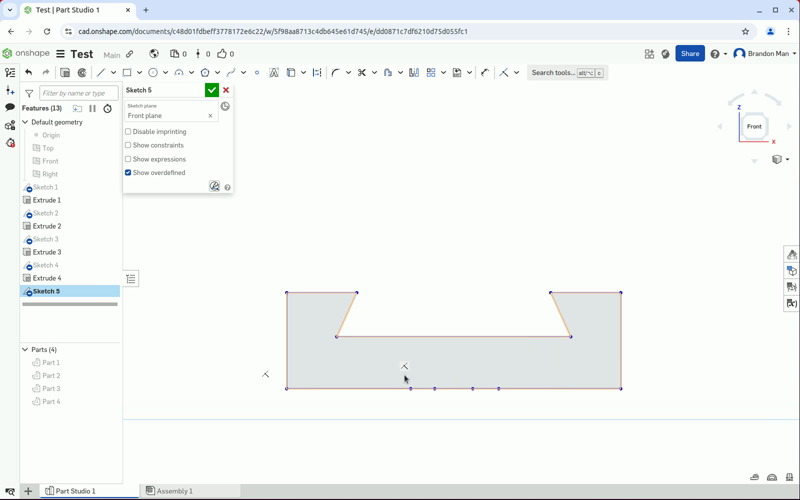
scroll(6)
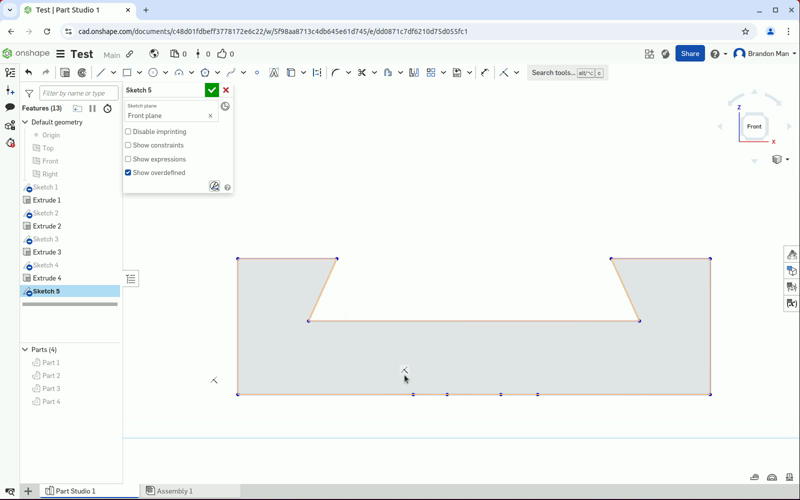
scroll(6)
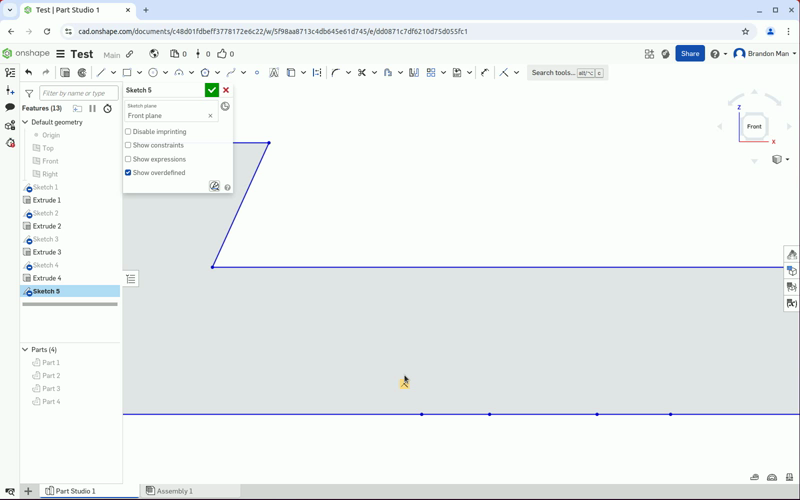
click(404, 374)
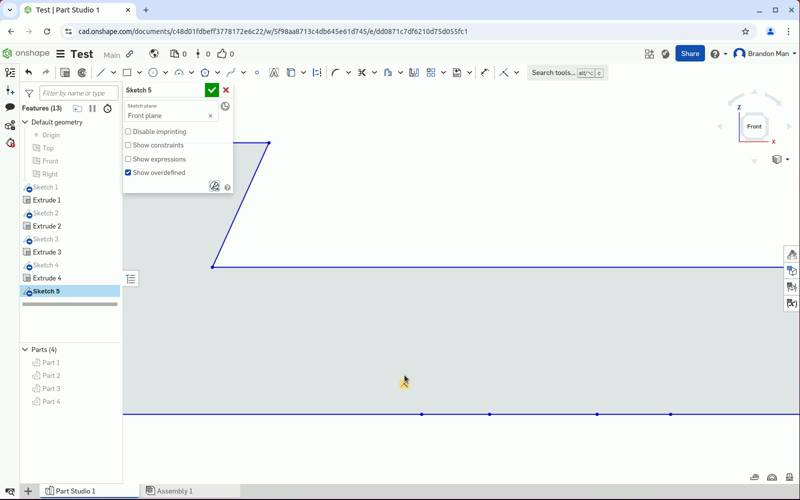
scroll(-6)
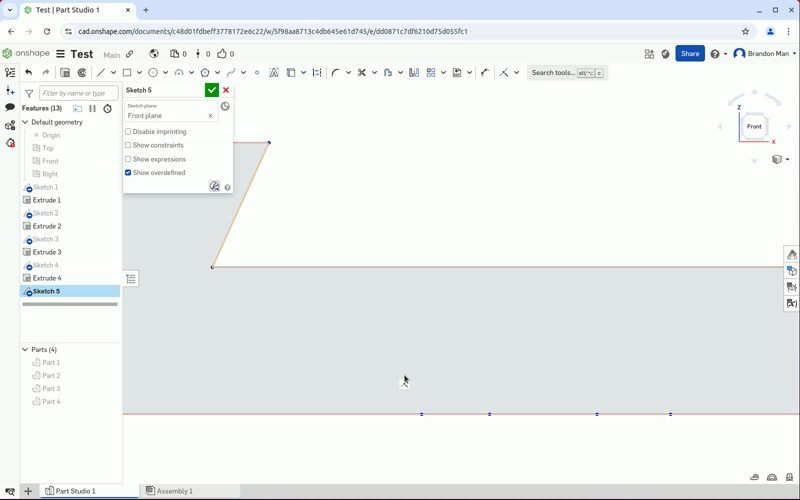
scroll(-6)
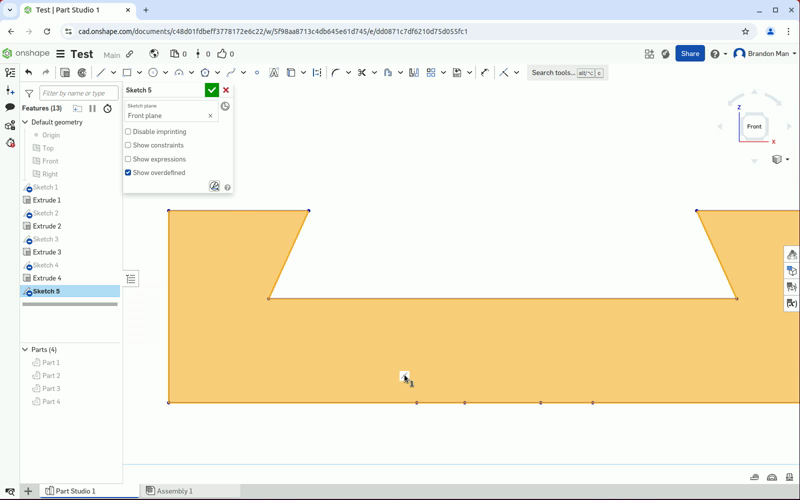
scroll(-6)
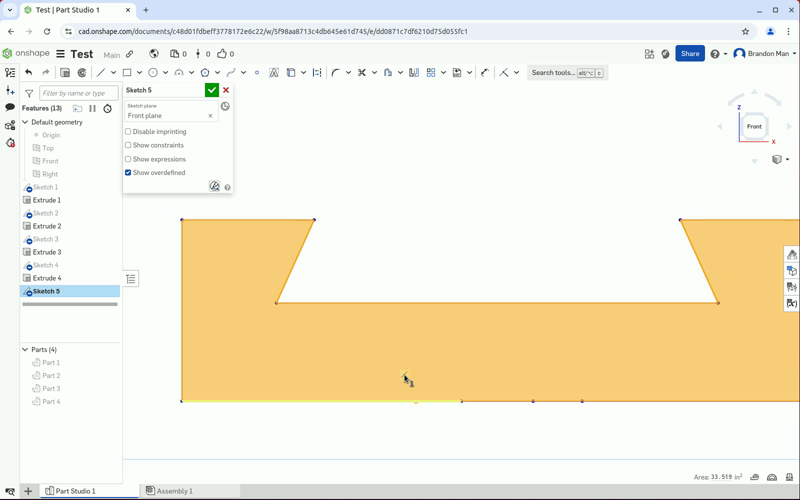
scroll(-6)
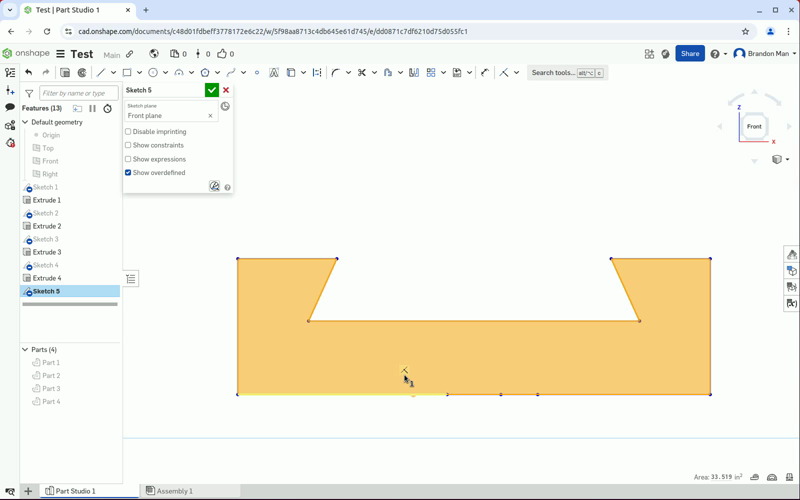
scroll(-6)
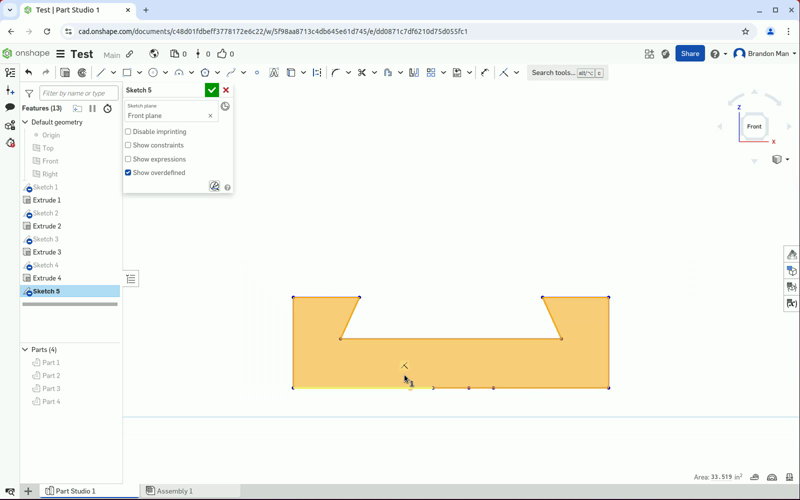
scroll(-6)
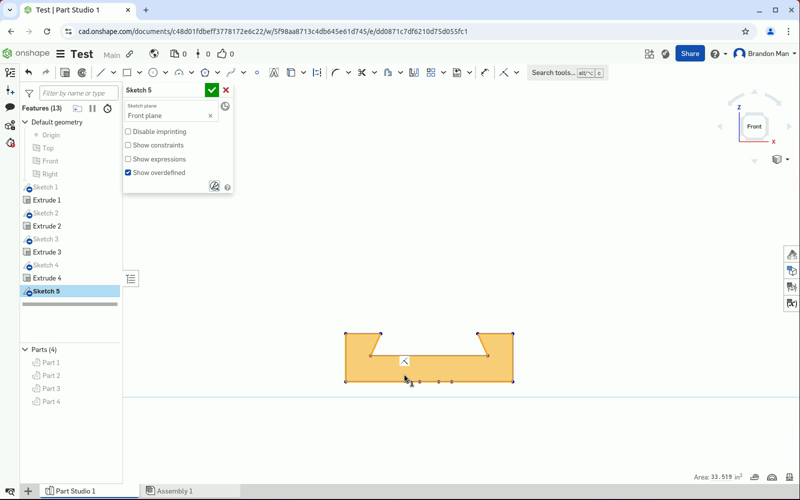
scroll(-6)
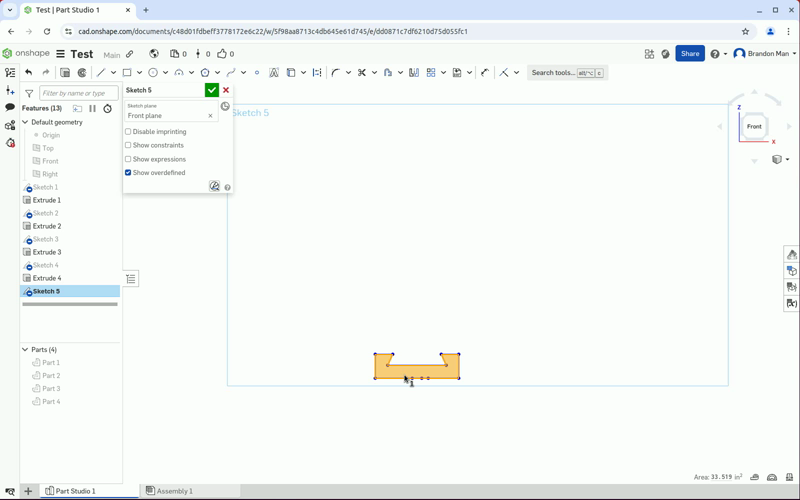
mouse_move(73, 352)
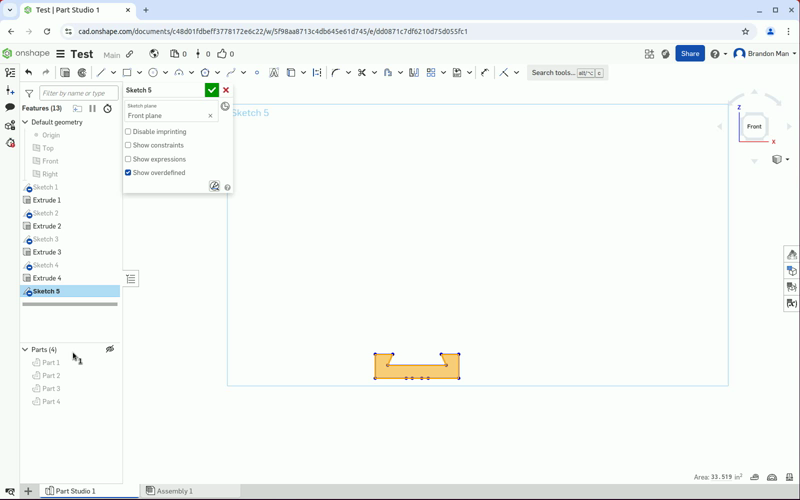
key(shift+y)
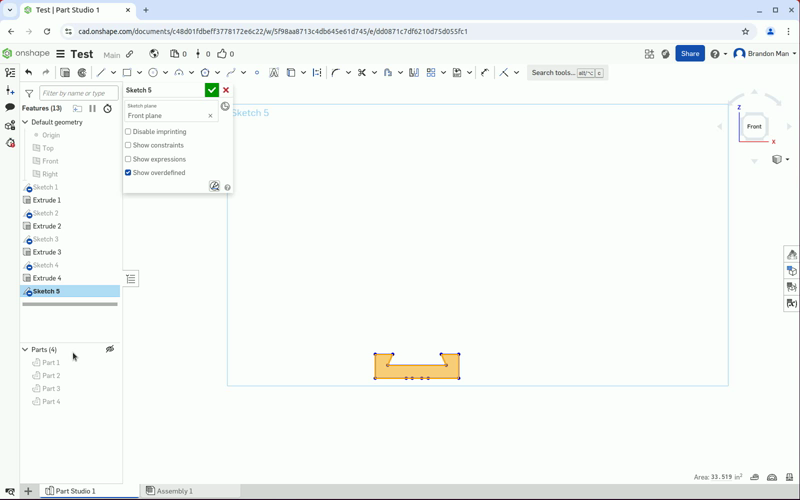
key(shift+e)
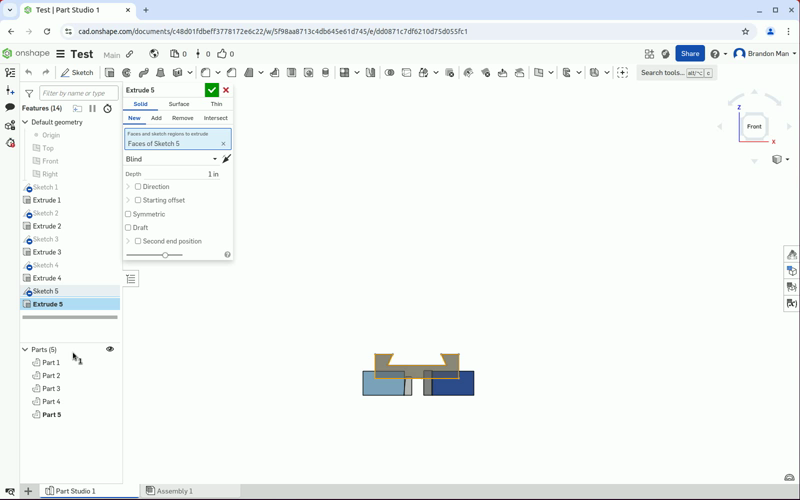
mouse_move(143, 106)
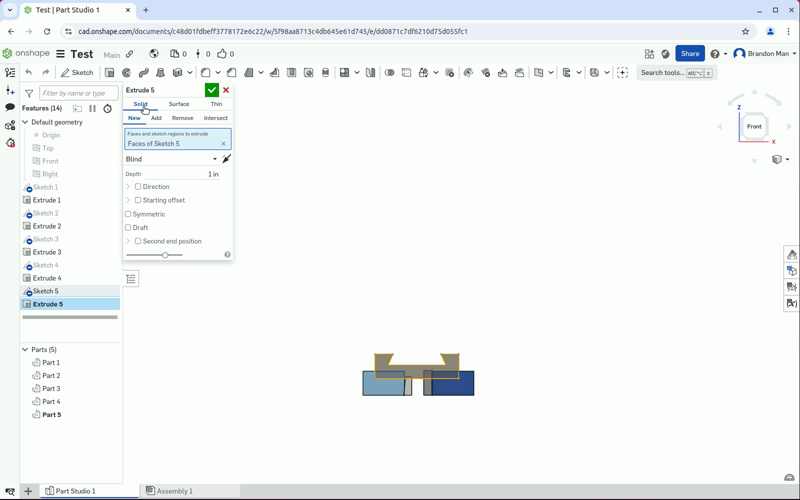
click(143, 106)
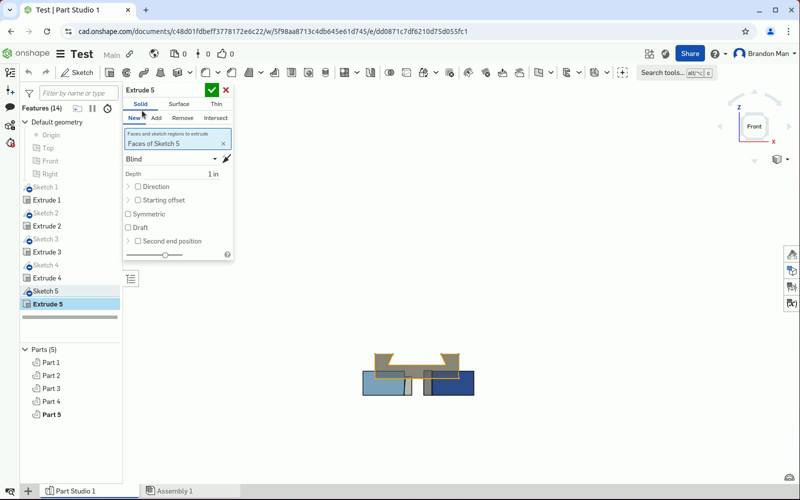
mouse_move(137, 120)
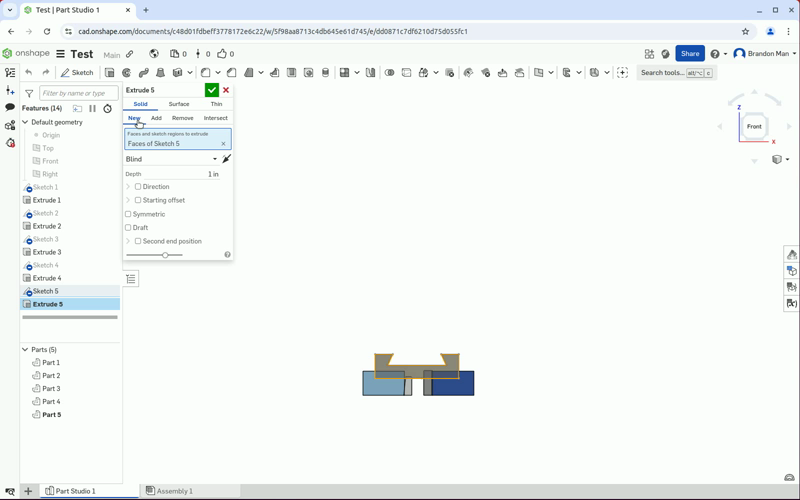
click(137, 120)
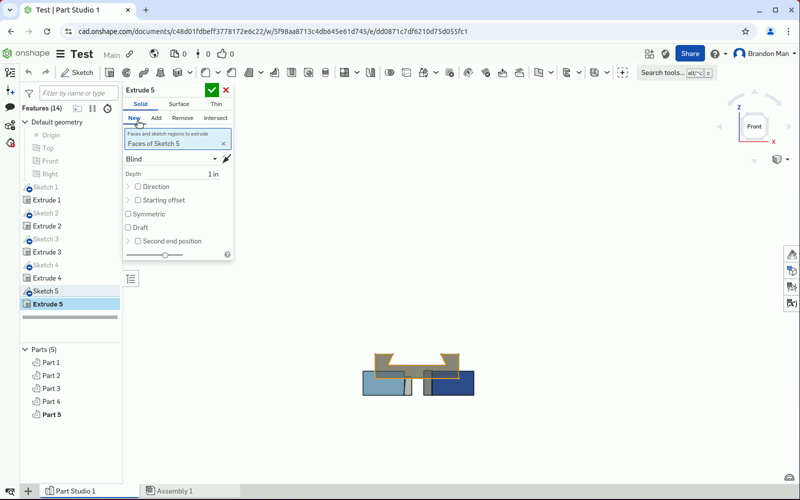
key(tab, 4)
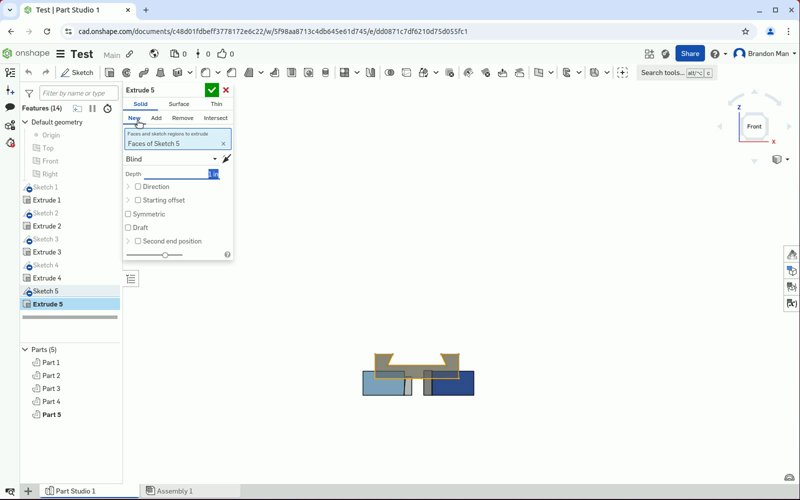
text(4.814)
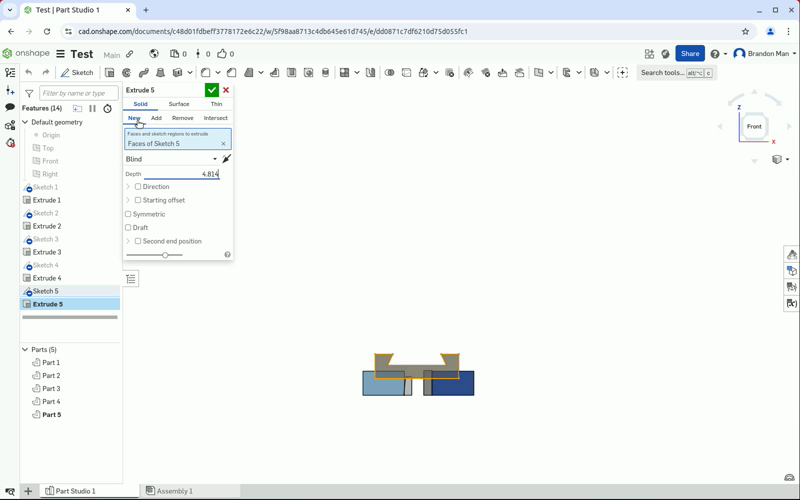
key(enter)
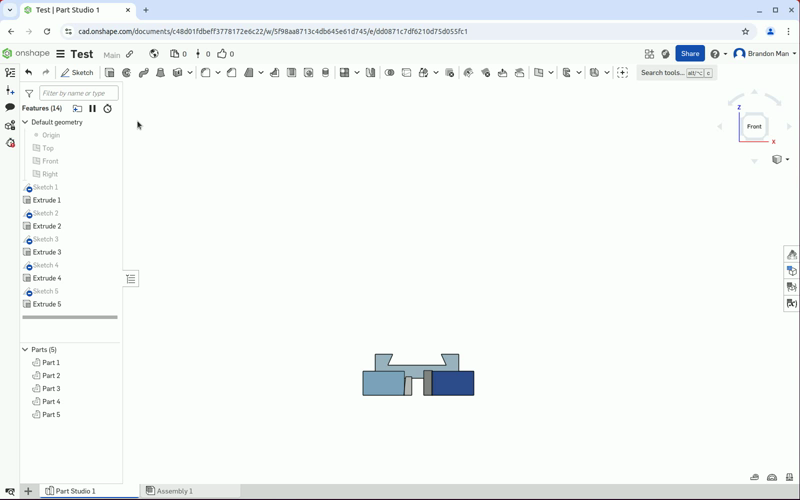
key(shift+h)
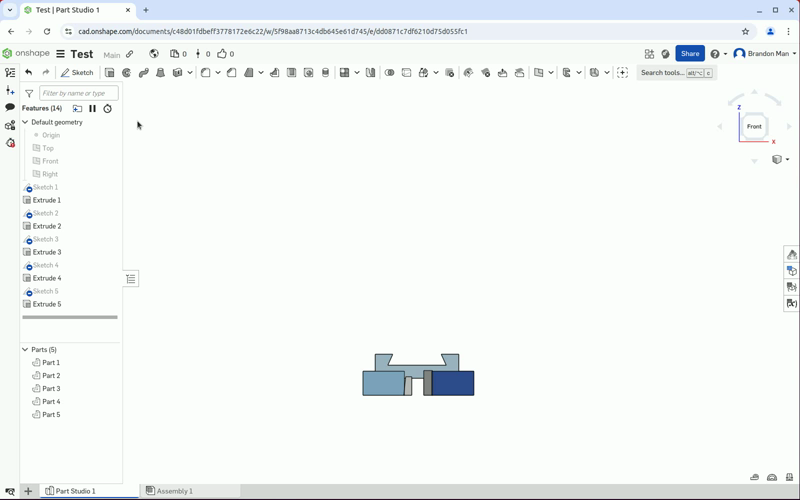
key(shift+h)
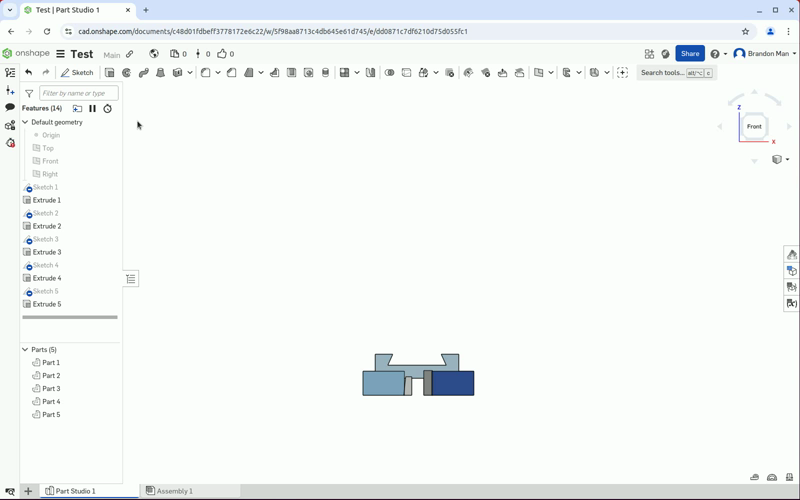
mouse_move(73, 189)
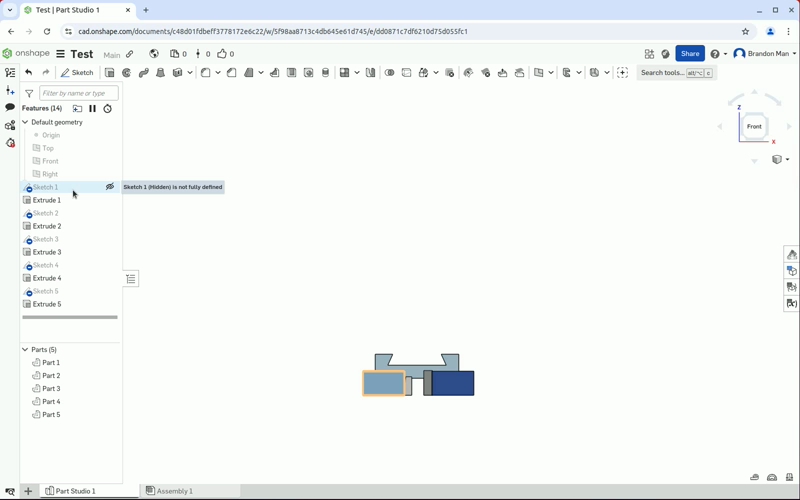
click(73, 189)
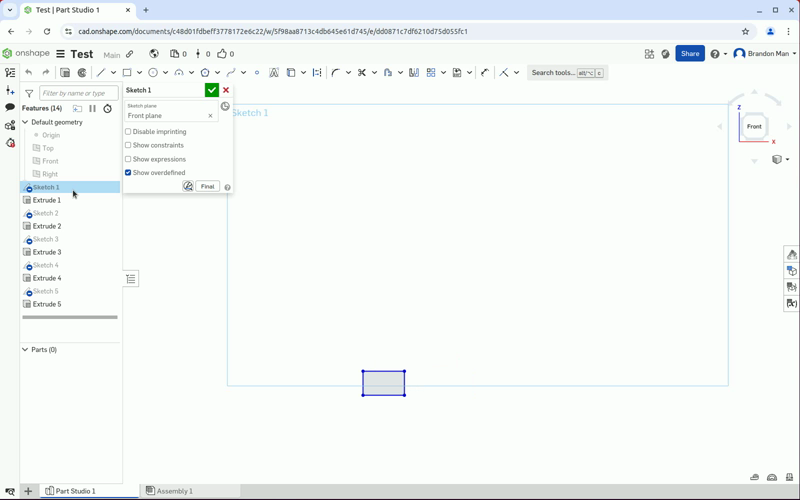
mouse_move(229, 92)
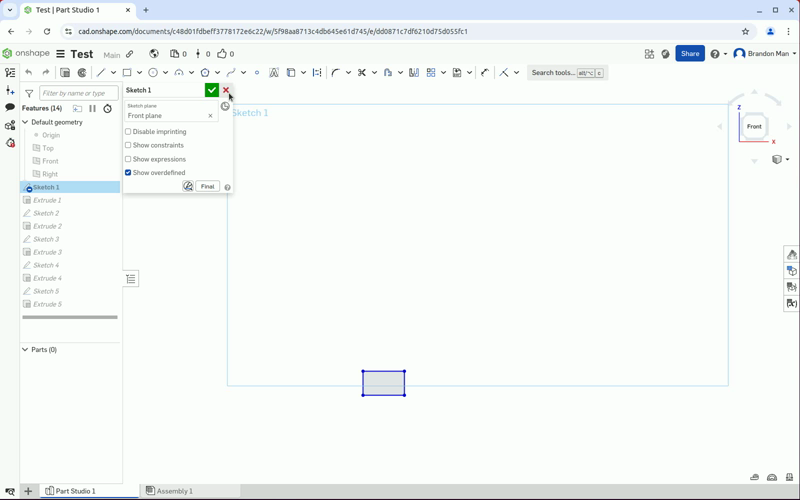
click(229, 92)
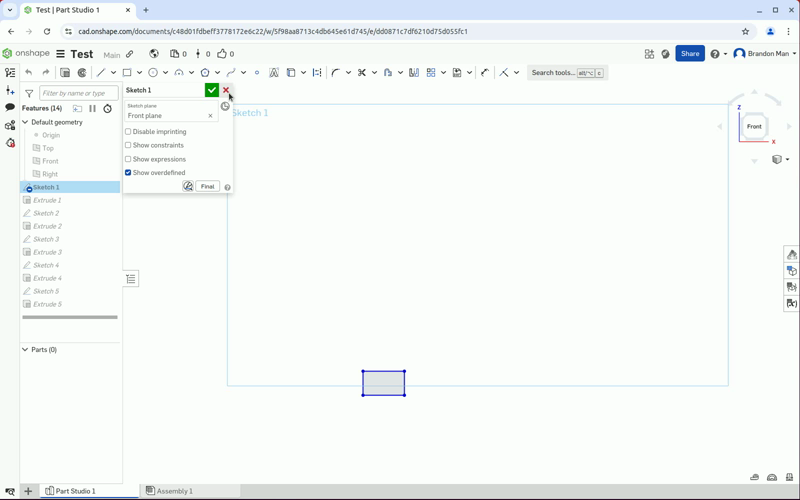
key(shift+s)
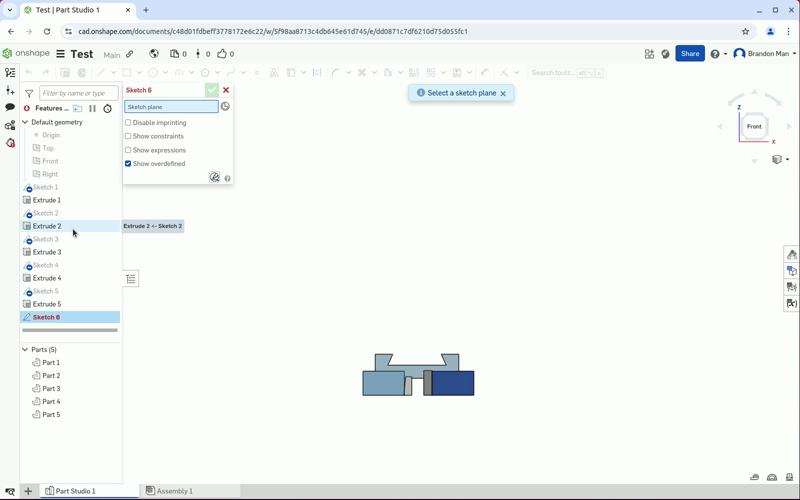
scroll(3)
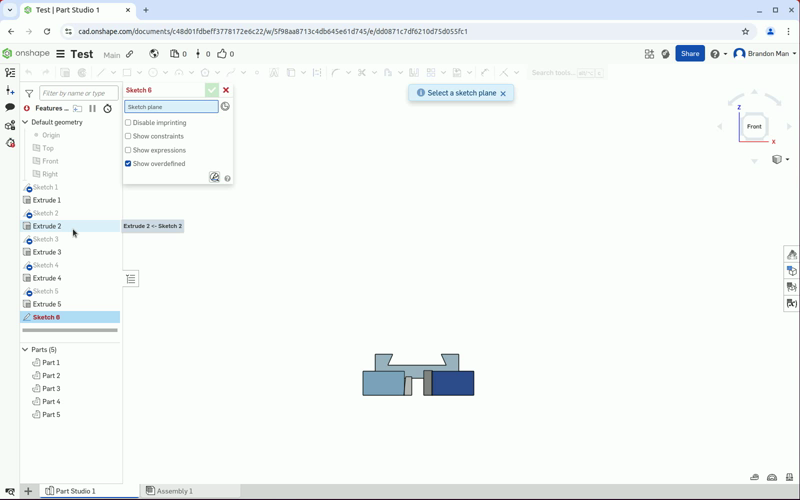
mouse_move(73, 163)
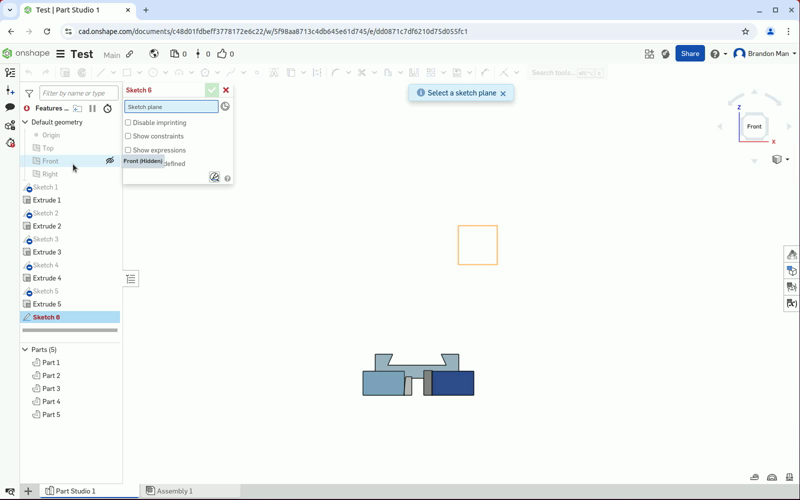
click(73, 163)
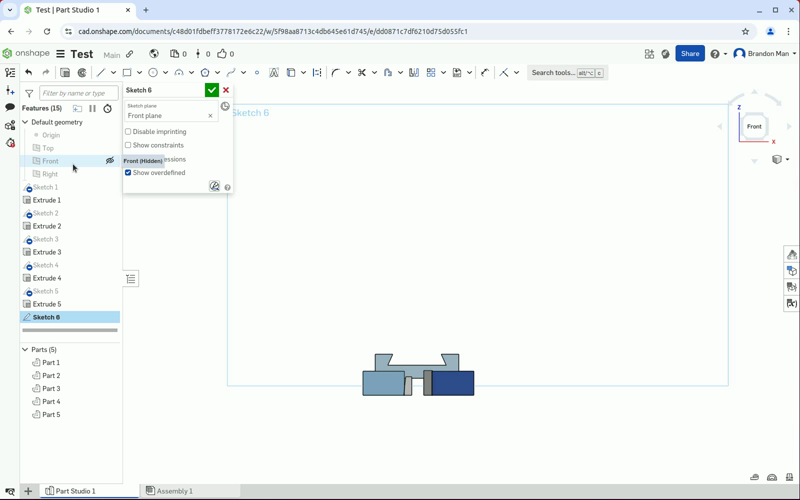
mouse_move(73, 352)
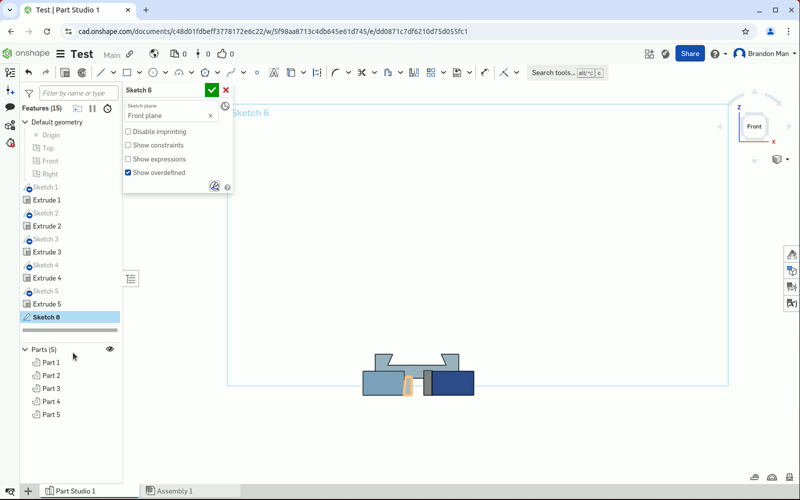
key(y)
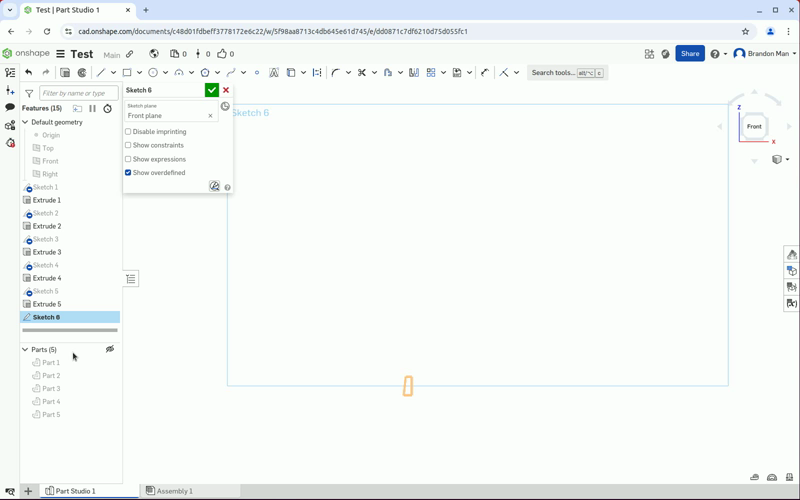
key(l)
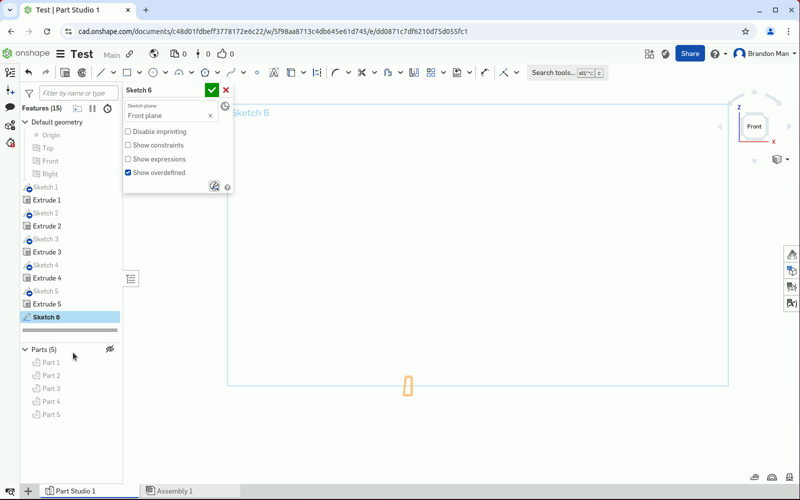
key_down(shift)
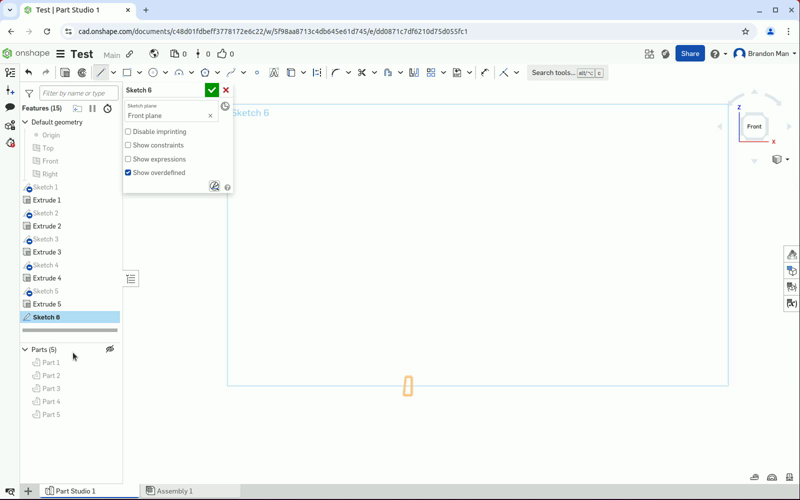
mouse_move(411, 395)
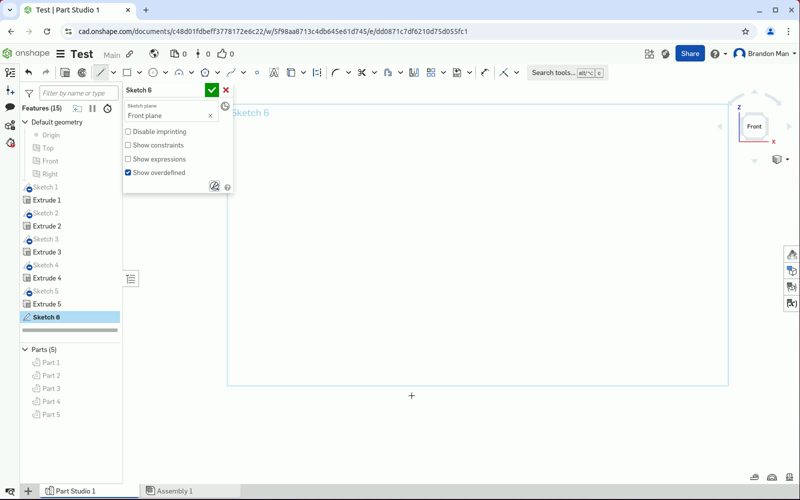
click(411, 395)
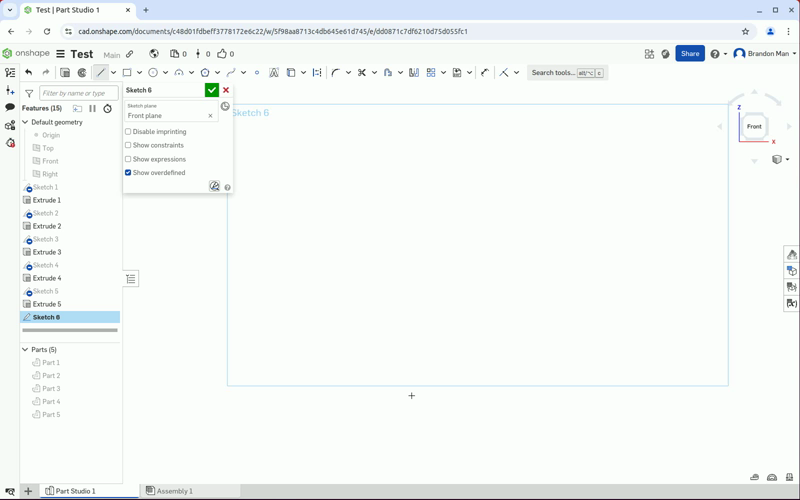
key_up(shift)
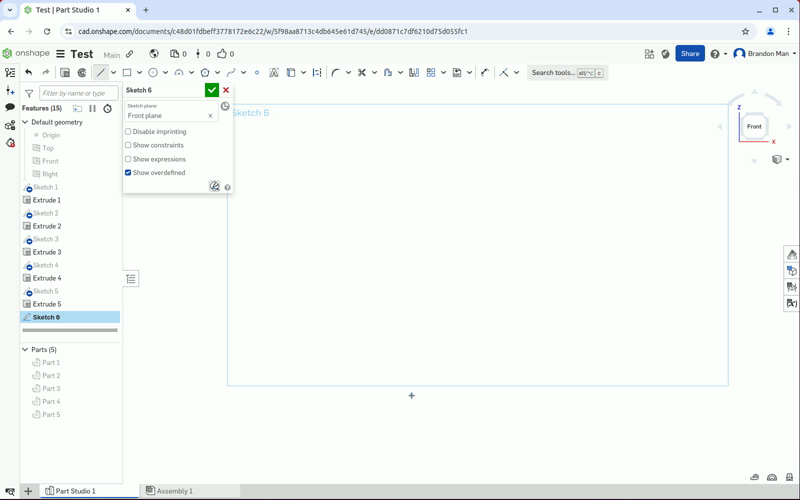
key_down(shift)
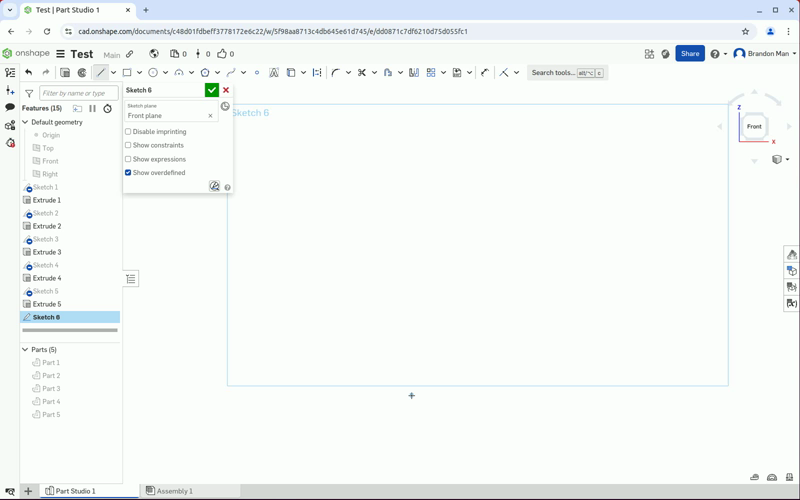
mouse_move(441, 395)
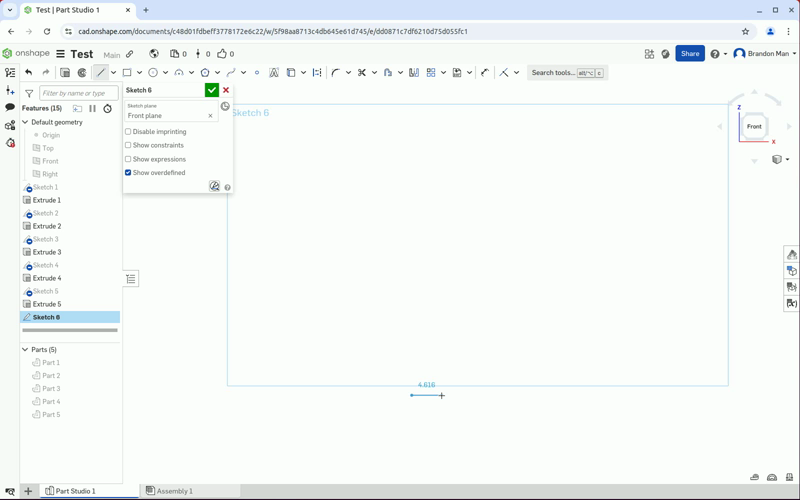
mouse_move(421, 395)
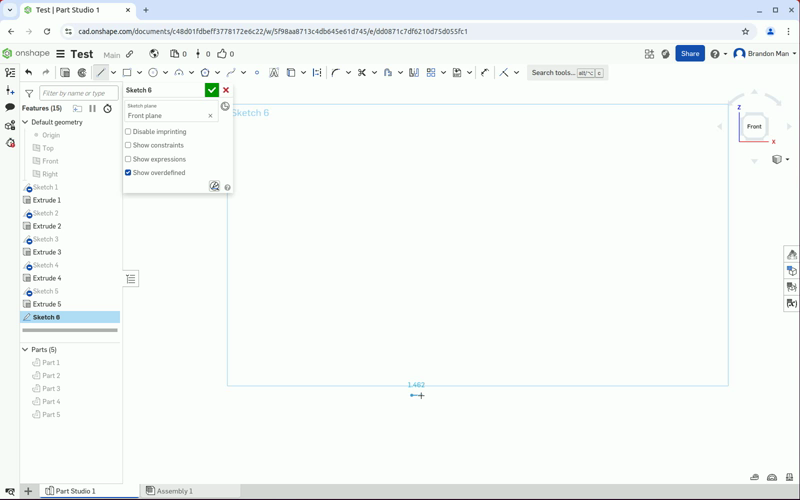
click(421, 395)
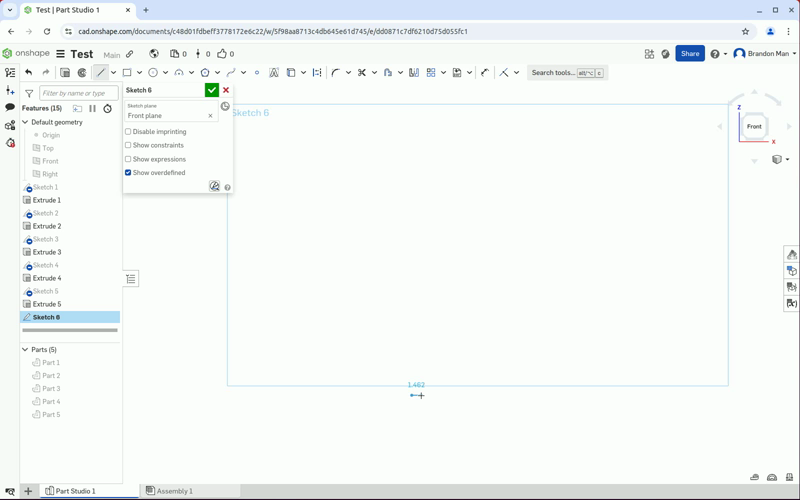
key_up(shift)
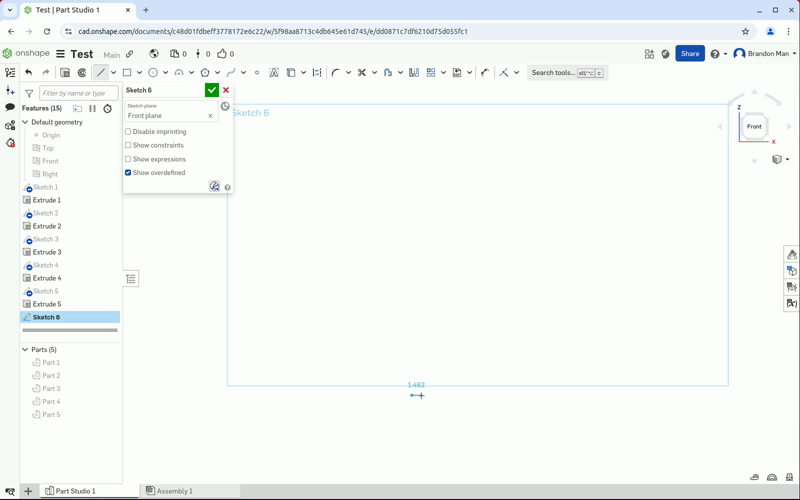
key_down(shift)
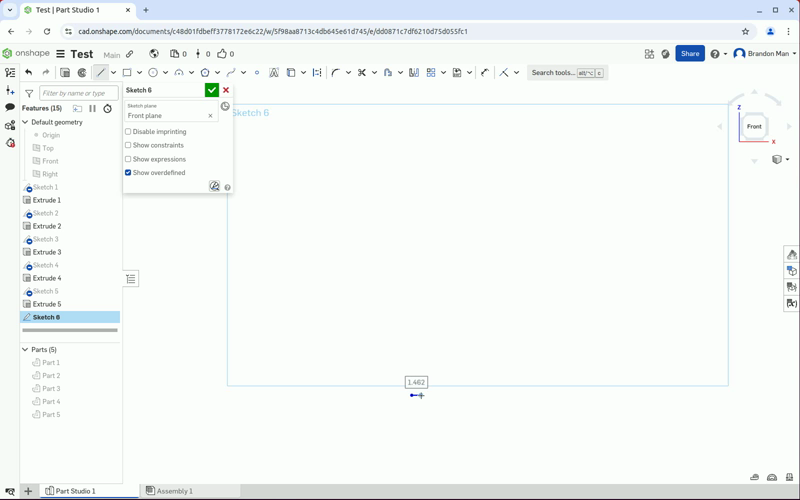
mouse_move(451, 395)
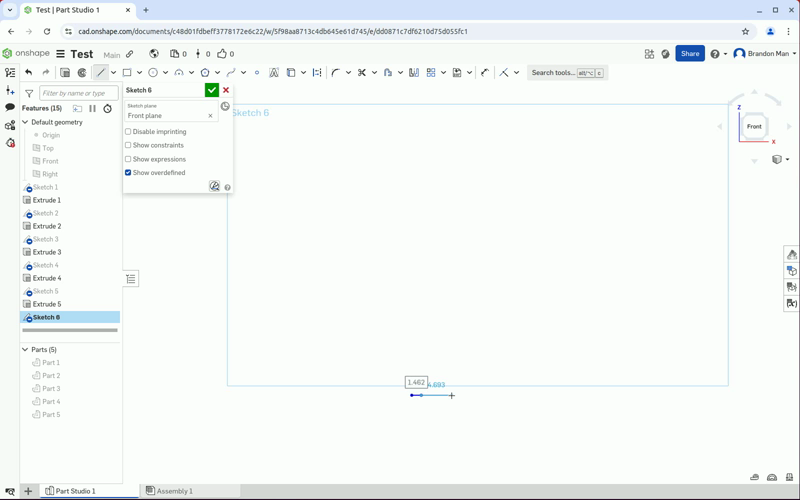
mouse_move(421, 376)
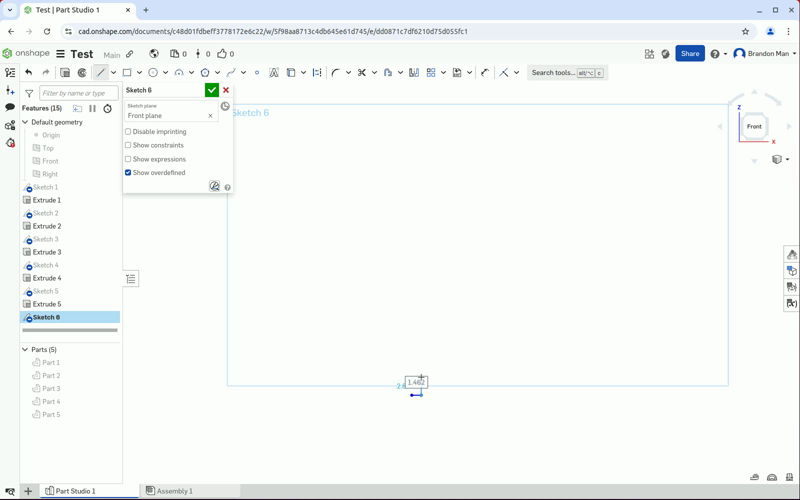
click(421, 376)
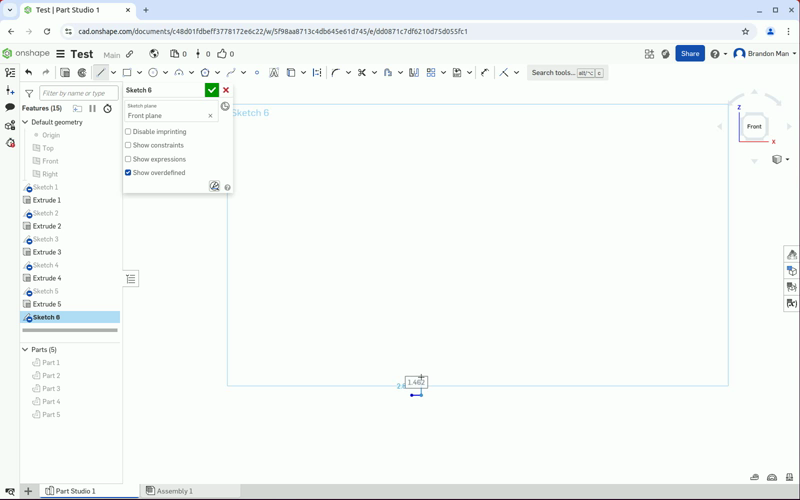
key_up(shift)
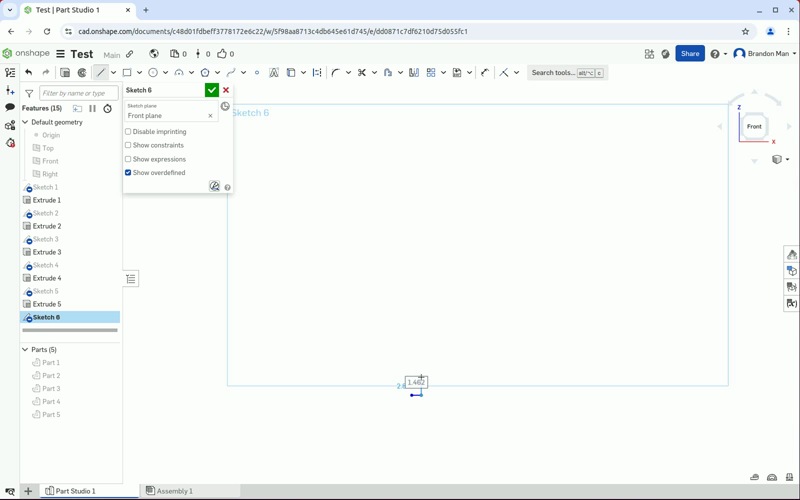
key_down(shift)
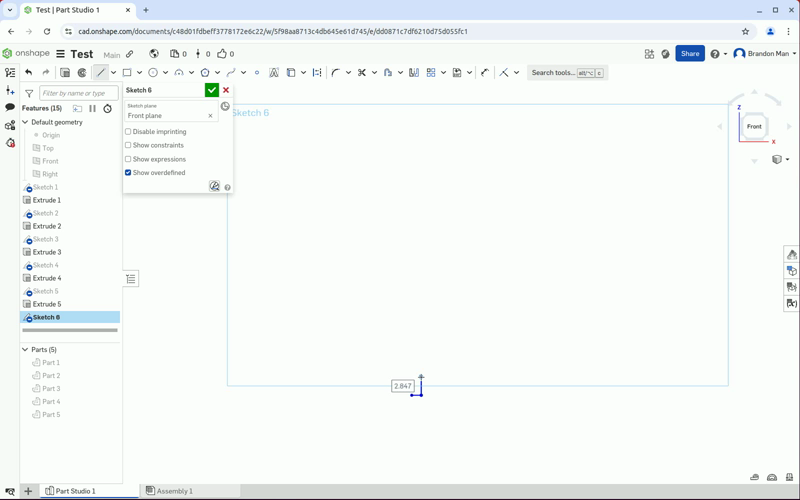
mouse_move(451, 376)
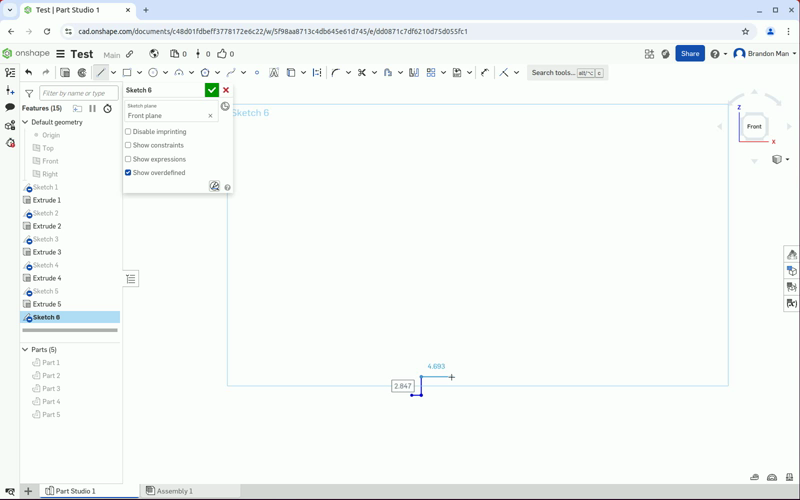
mouse_move(411, 376)
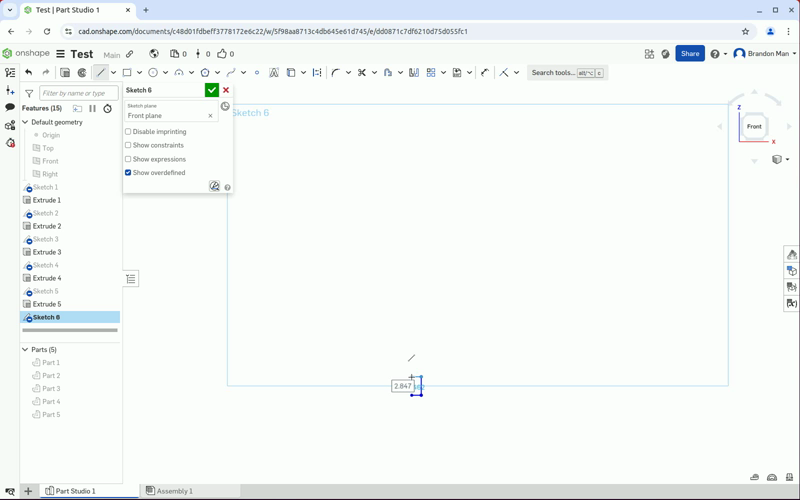
click(411, 376)
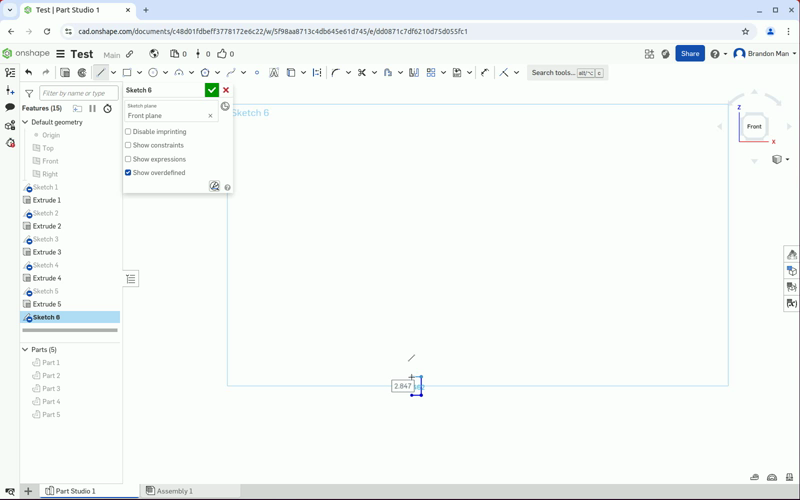
key_up(shift)
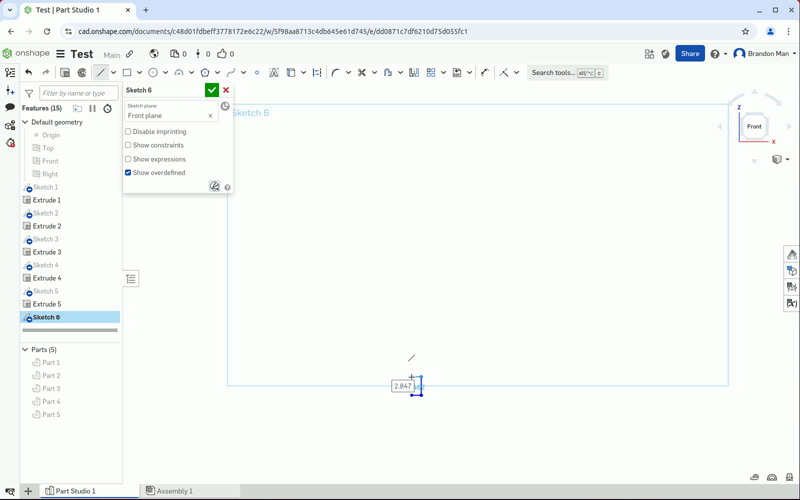
mouse_move(441, 376)
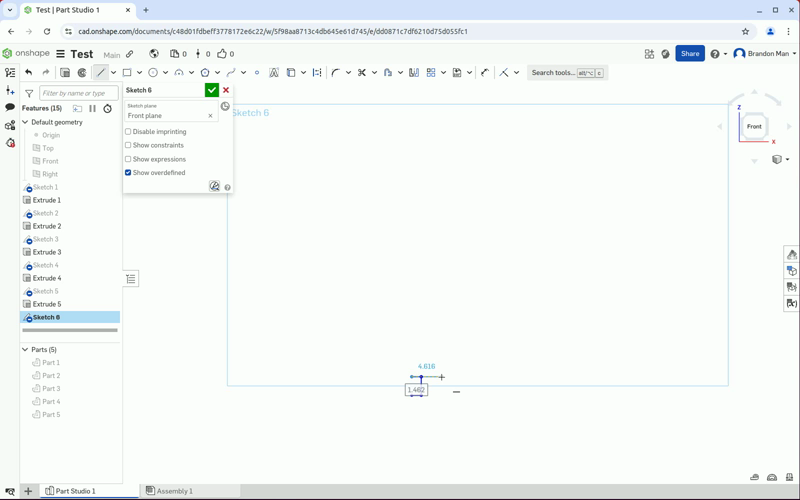
key_down(shift)
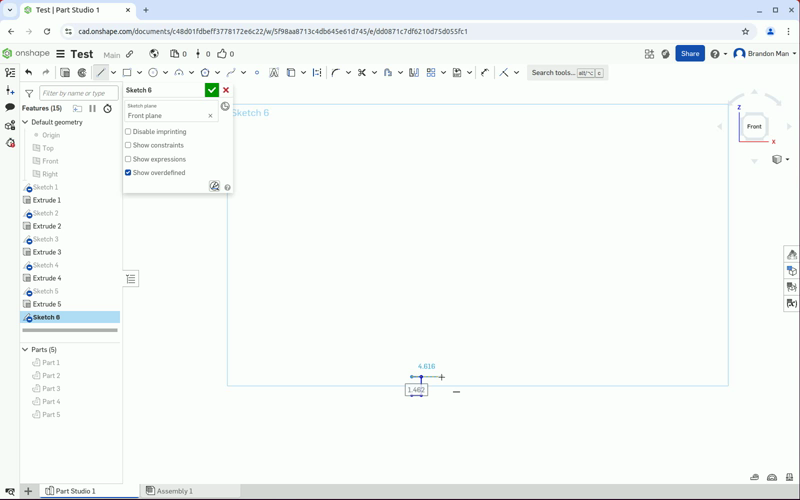
mouse_move(411, 395)
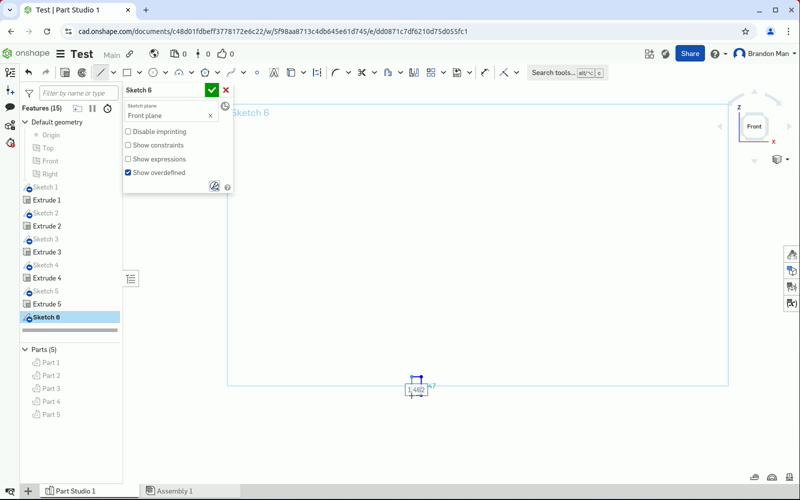
key_up(shift)
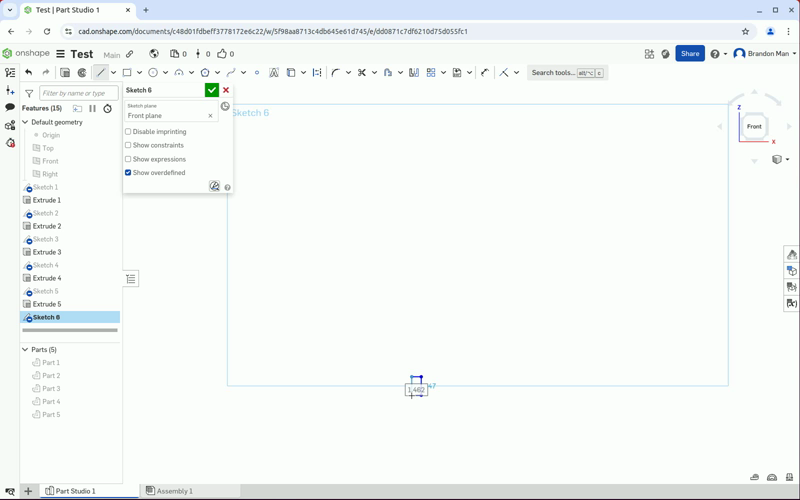
click(411, 395)
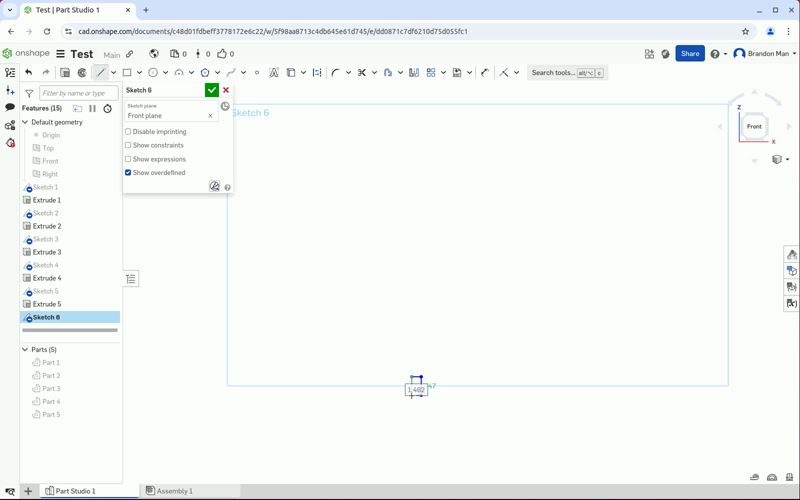
key(esc)
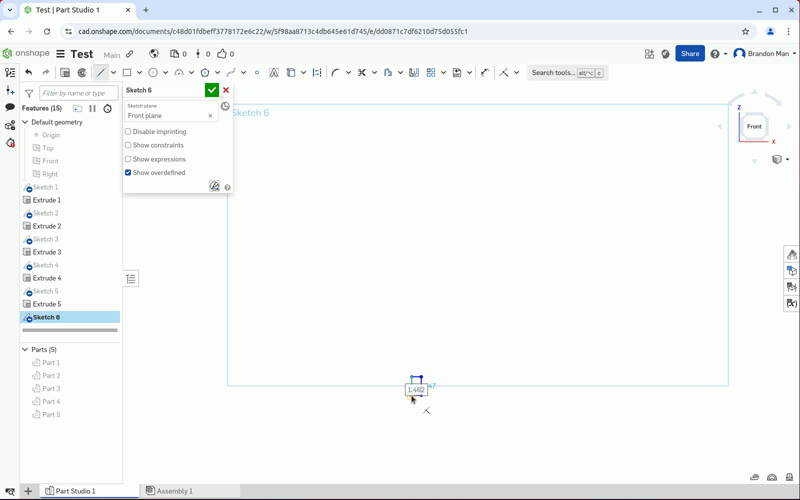
mouse_move(413, 391)
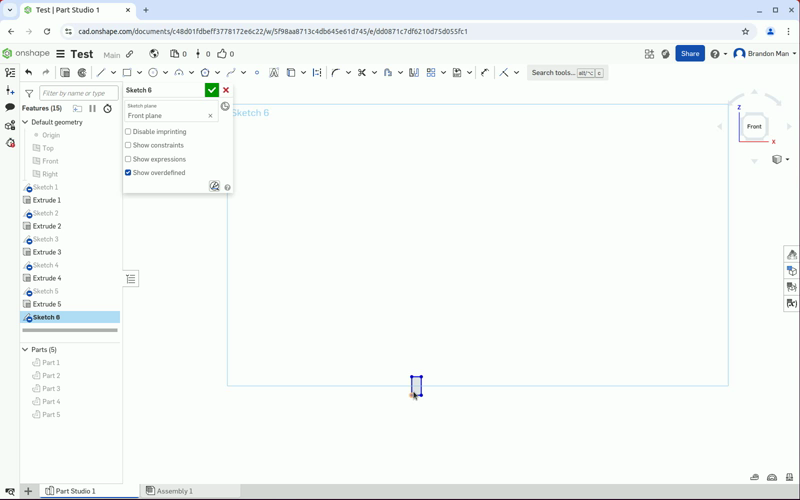
scroll(6)
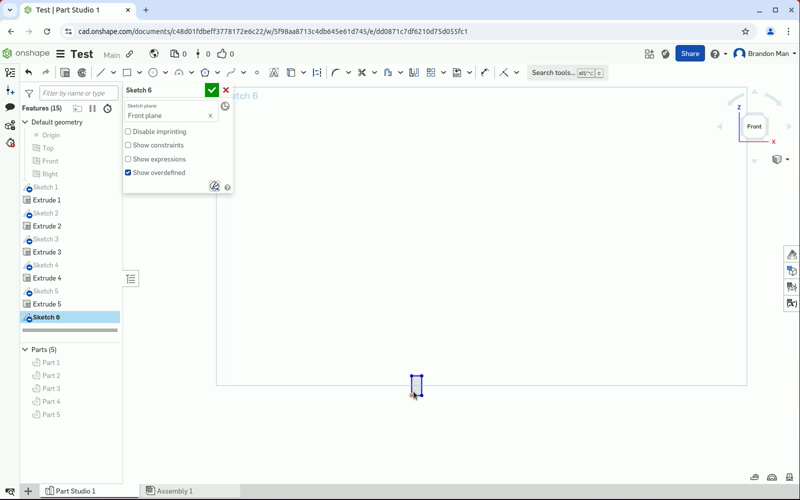
scroll(6)
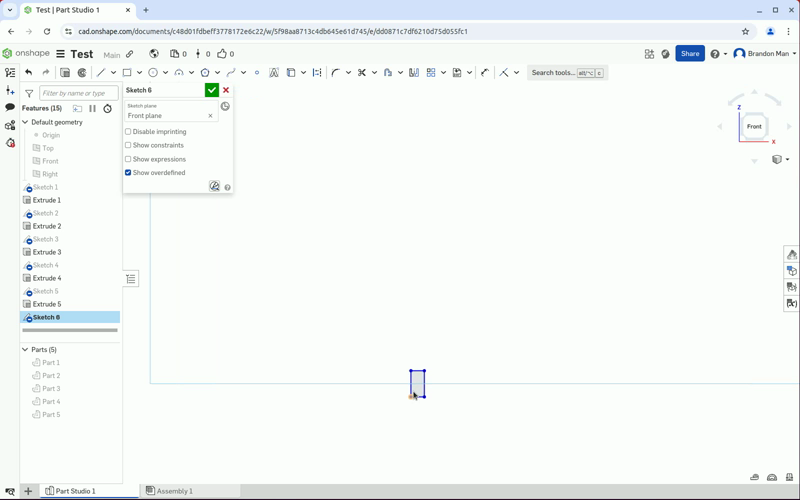
scroll(6)
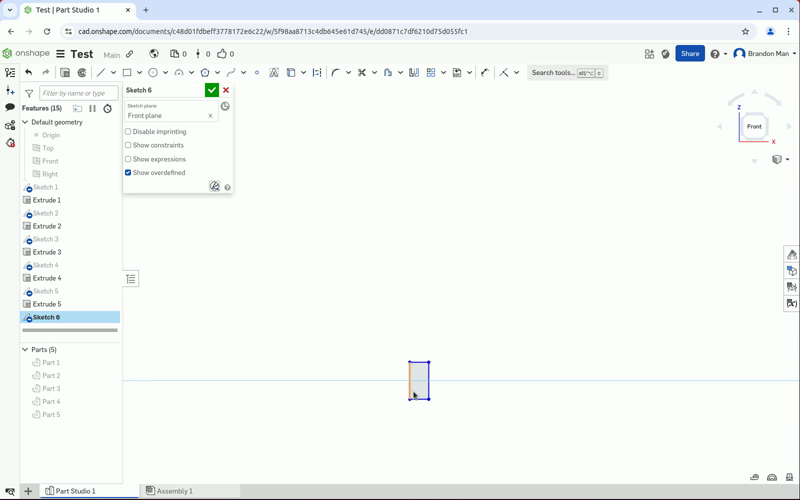
scroll(6)
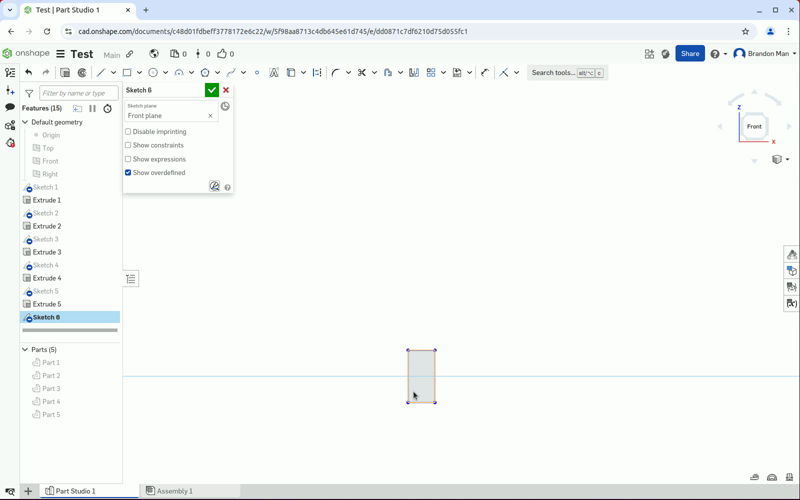
scroll(6)
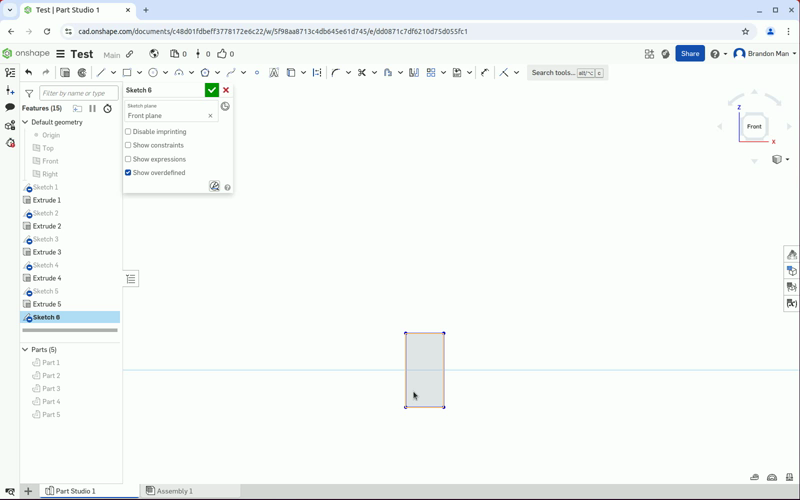
scroll(6)
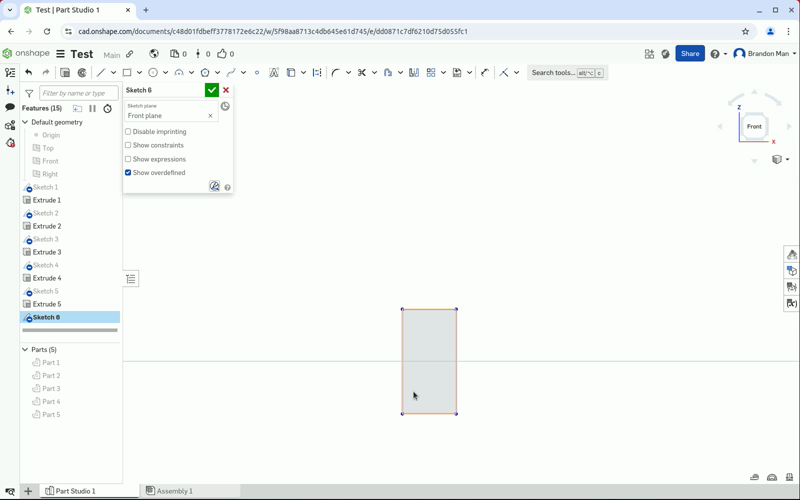
scroll(6)
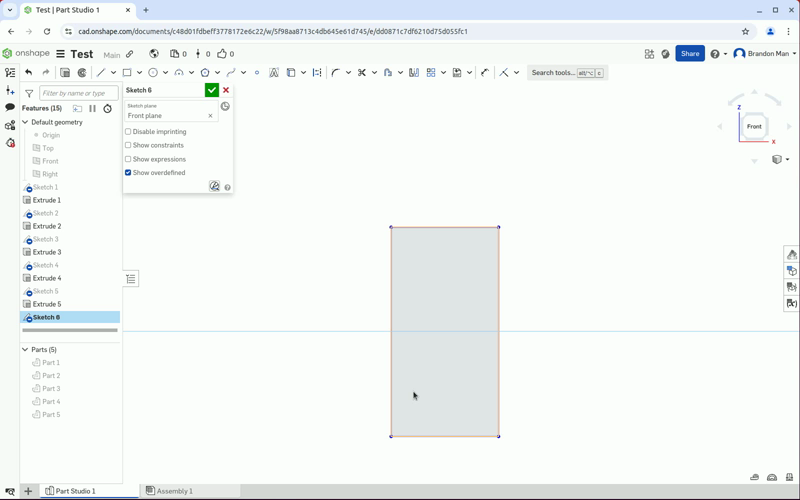
click(413, 391)
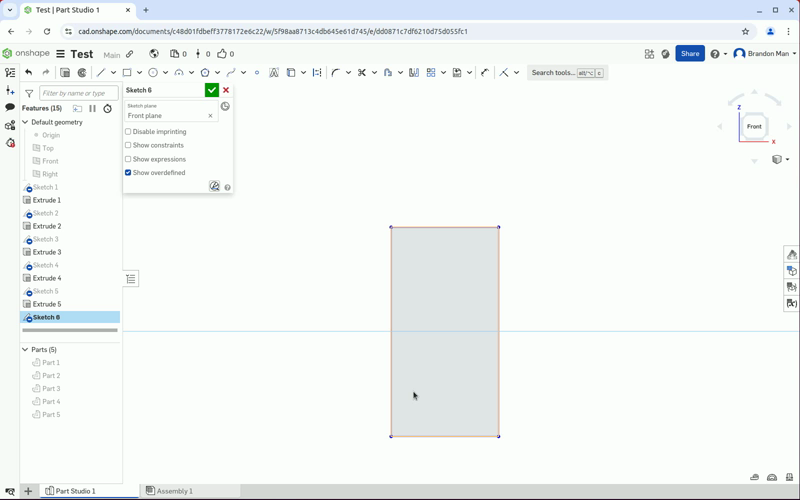
scroll(-6)
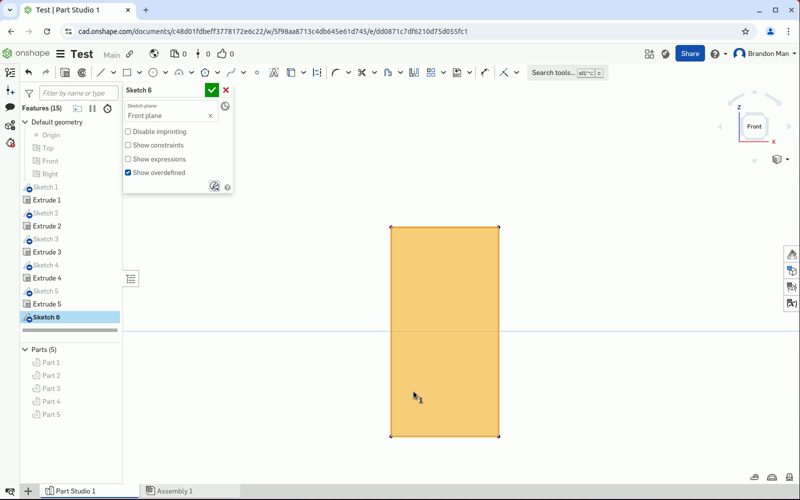
scroll(-6)
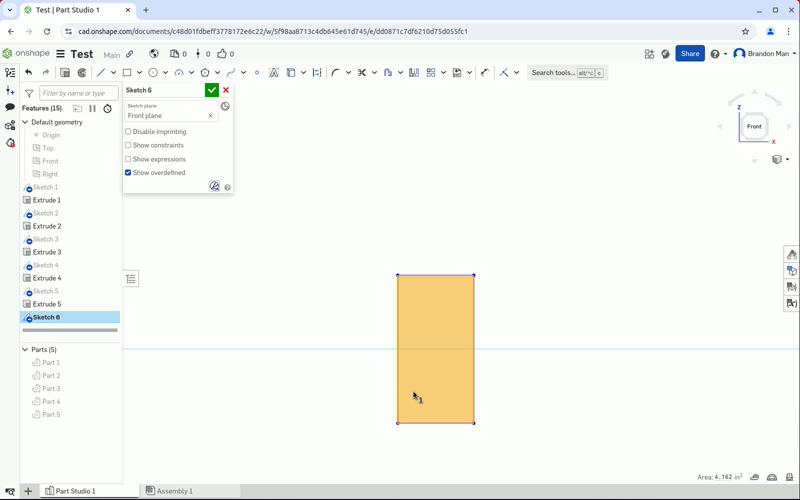
scroll(-6)
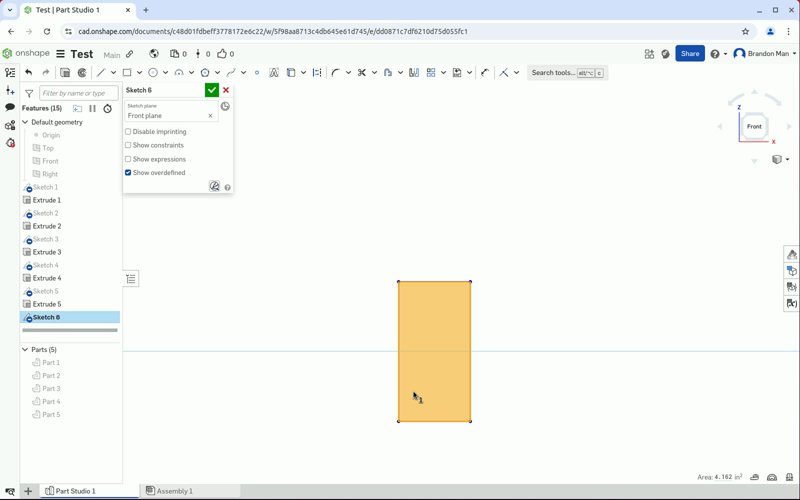
scroll(-6)
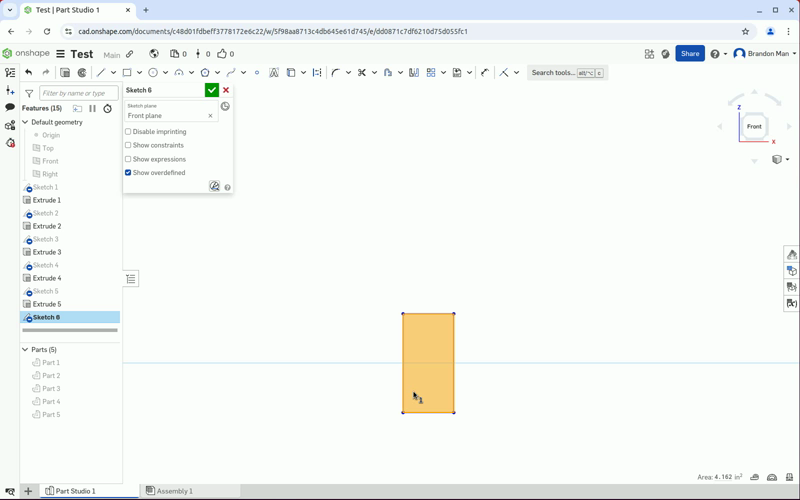
scroll(-6)
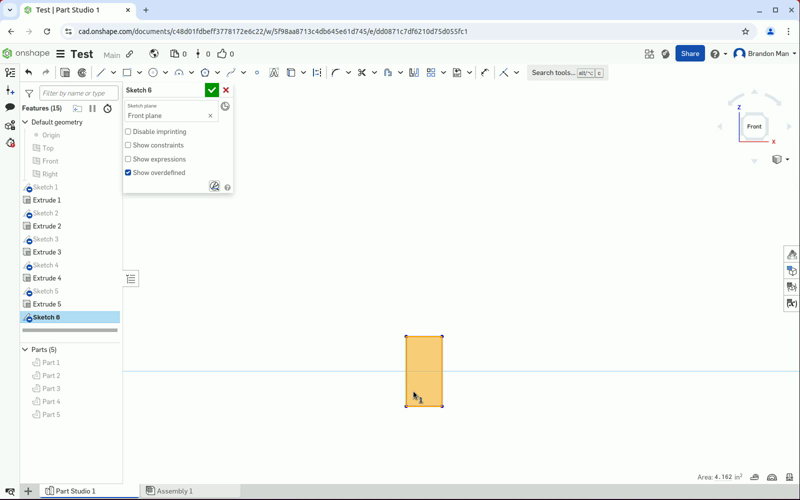
scroll(-6)
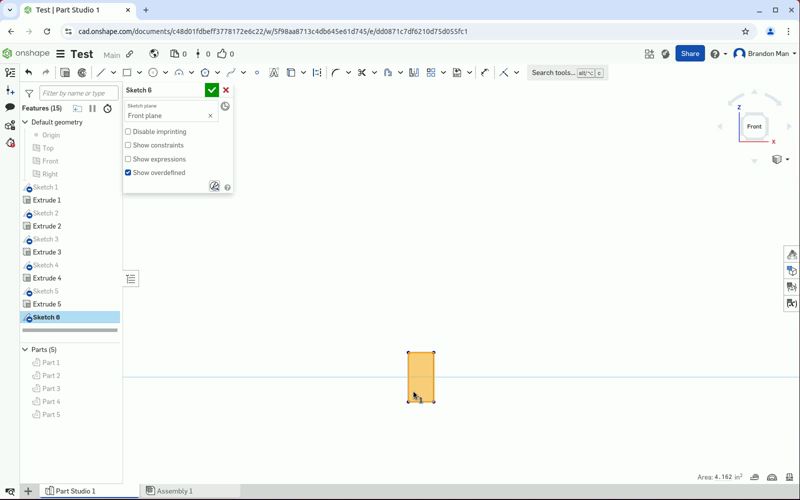
scroll(-6)
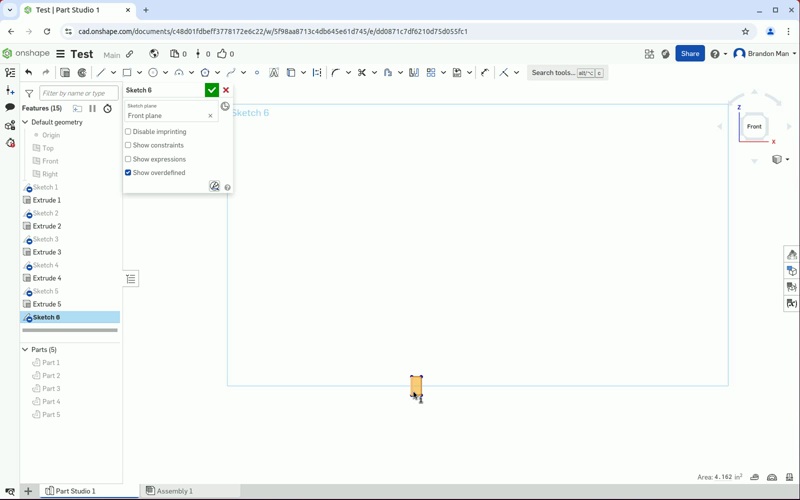
mouse_move(73, 352)
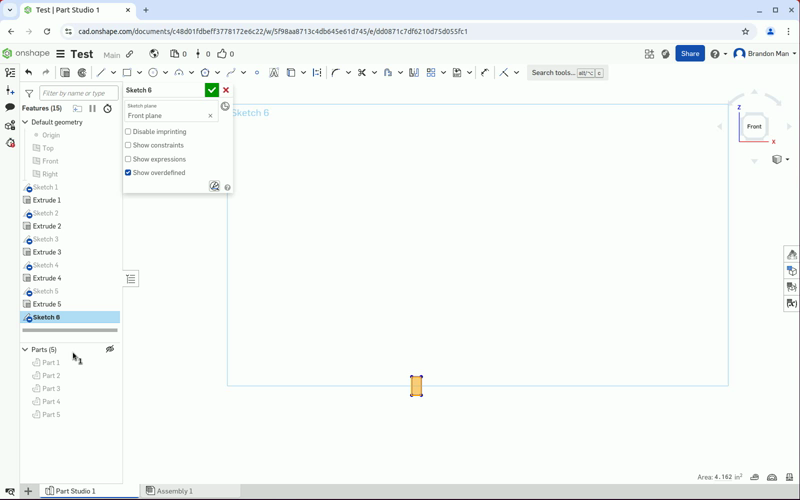
key(shift+y)
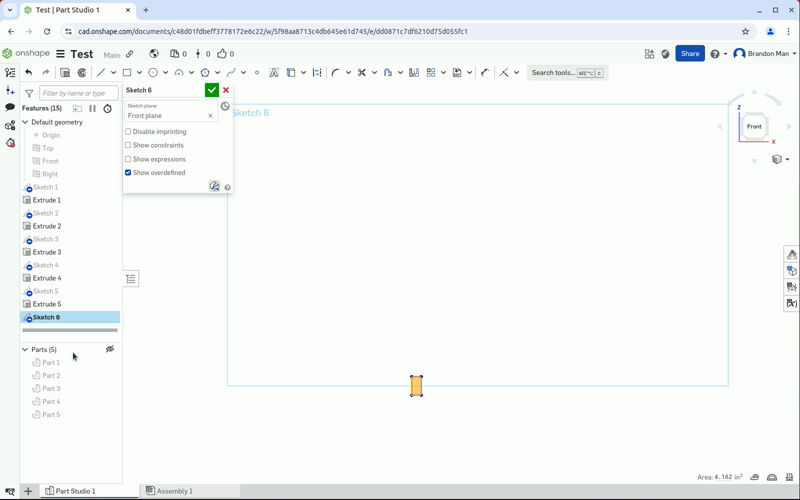
key(shift+e)
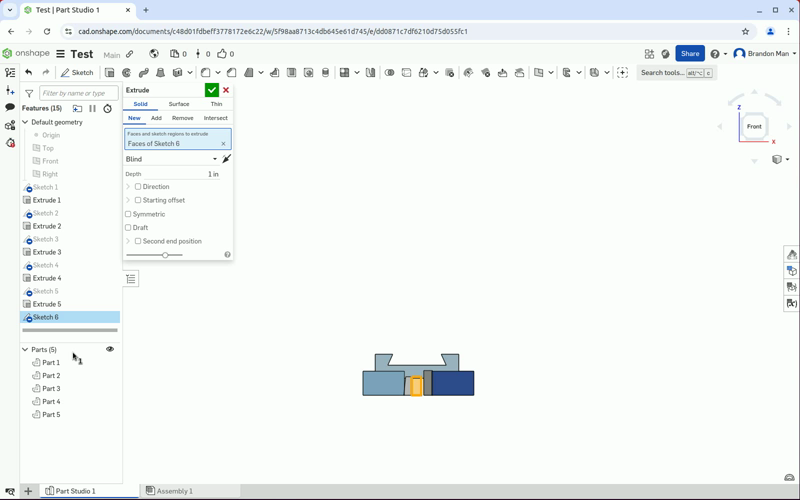
mouse_move(143, 106)
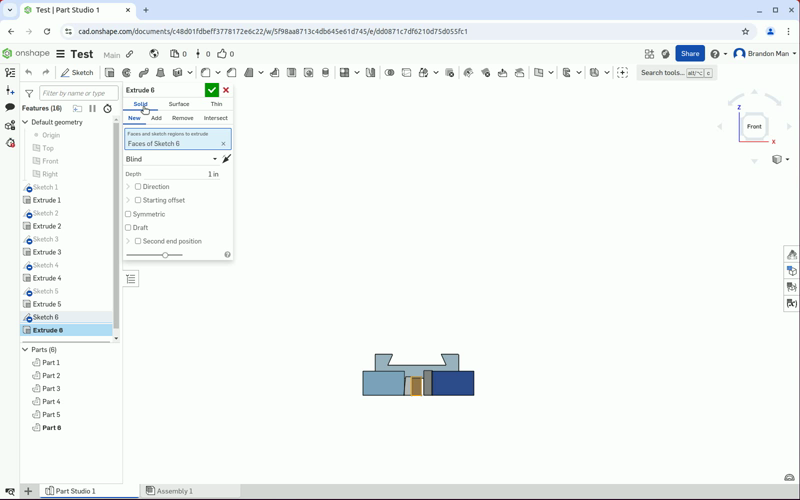
click(143, 106)
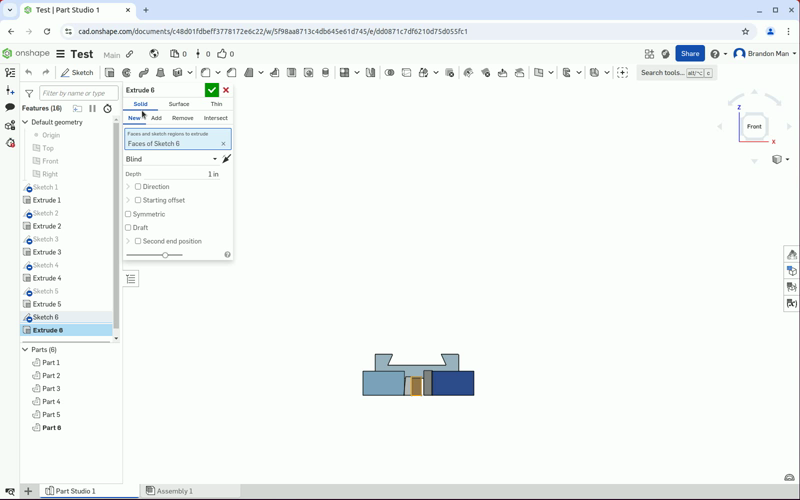
mouse_move(137, 120)
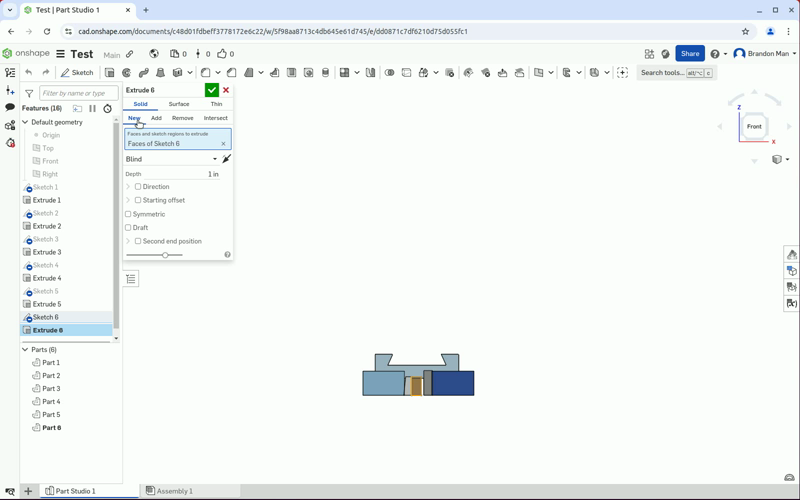
click(137, 120)
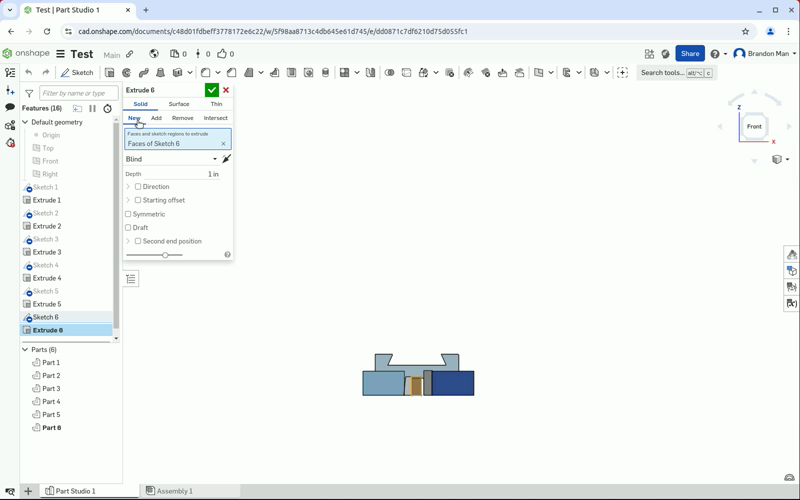
key(tab, 4)
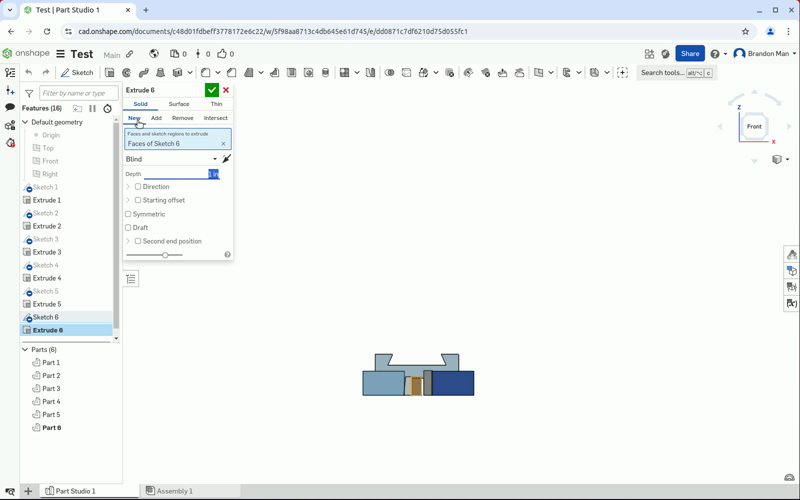
text(12.276)
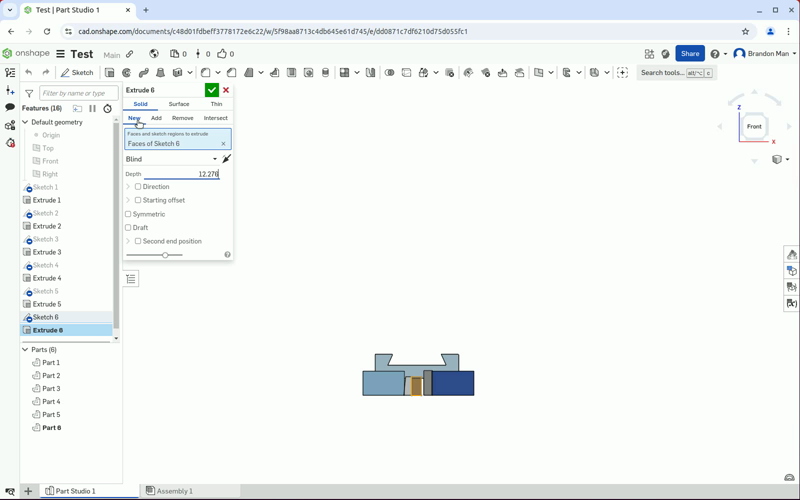
key(enter)
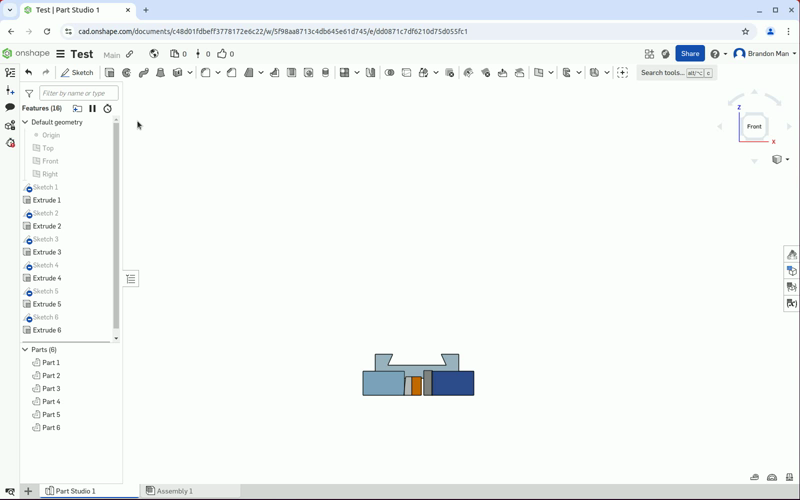
key(shift+h)
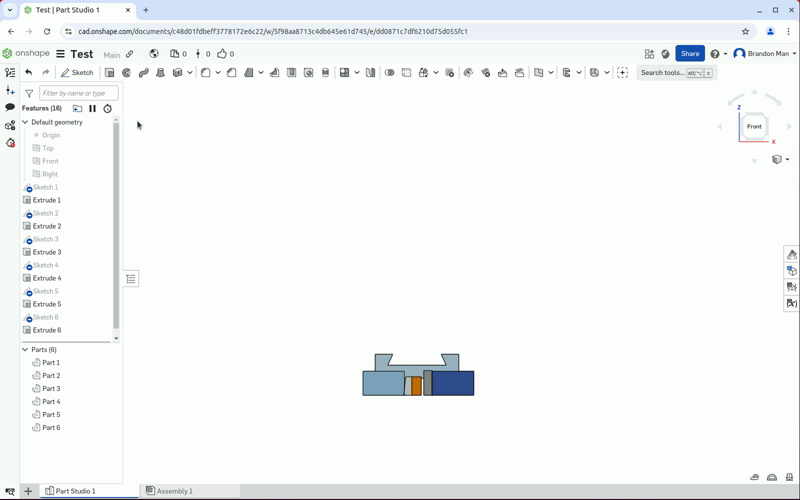
key(shift+h)
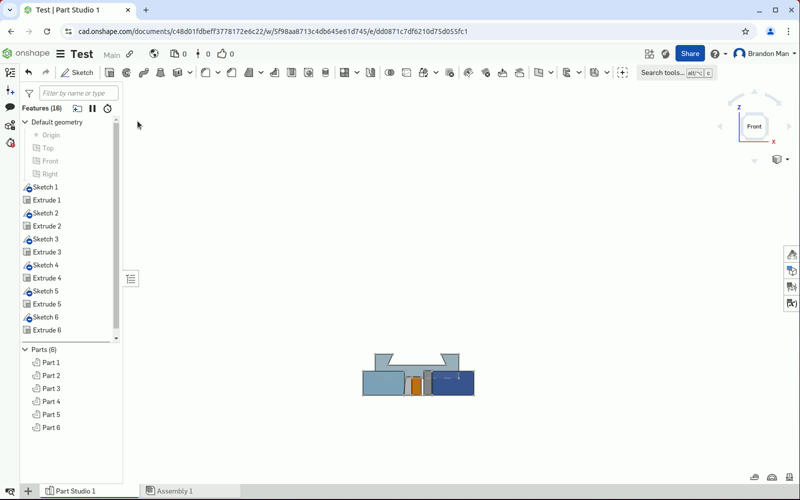
key(shift+7)
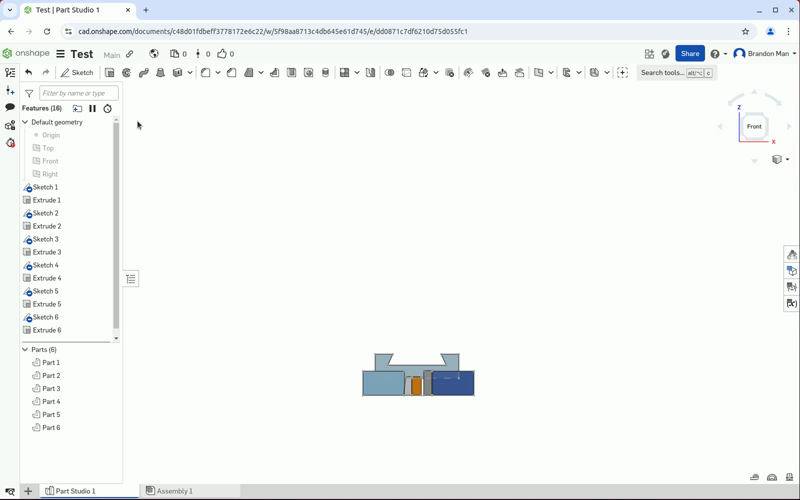
key(left, 2)
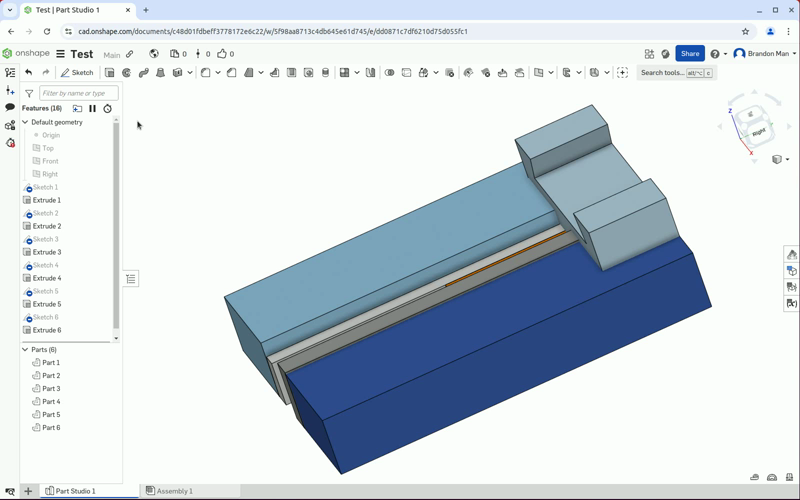
key(down, 2)
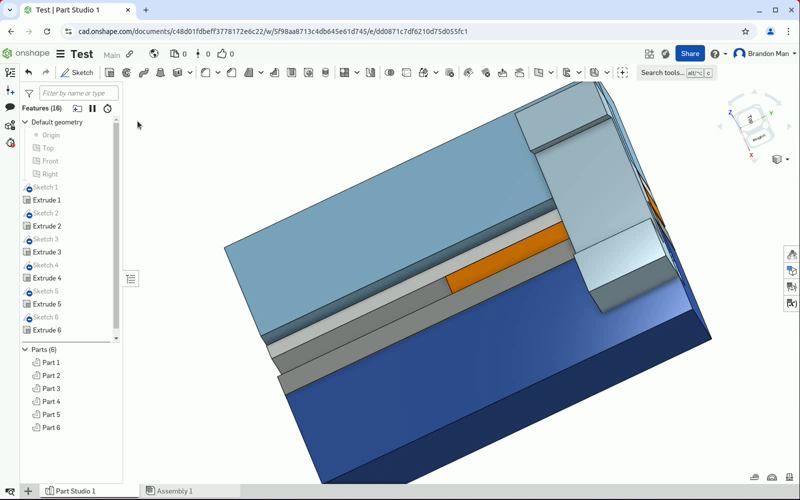
key(up, 2)
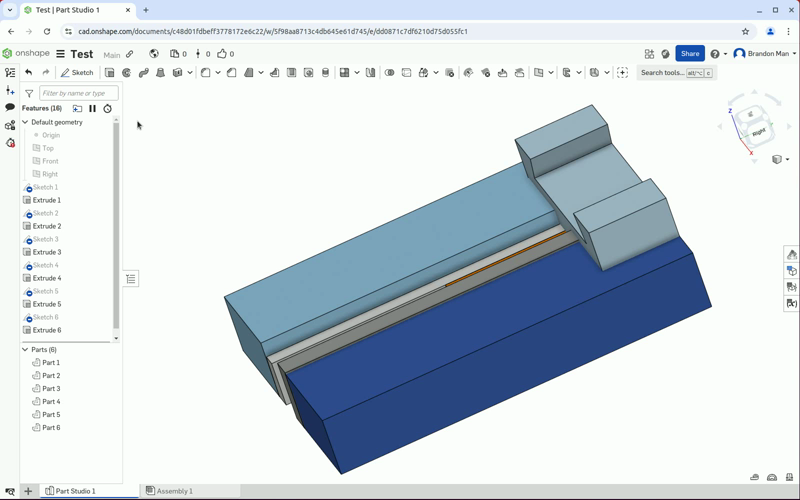
key(right, 2)
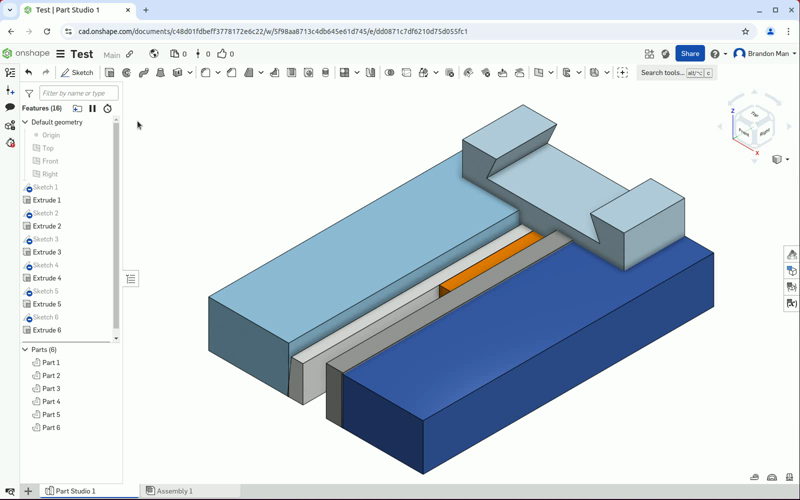
mouse_move(69, 189)
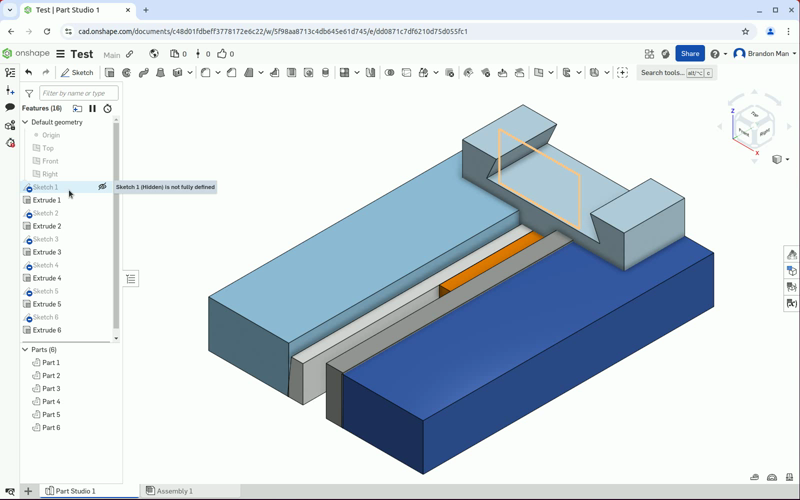
click(69, 189)